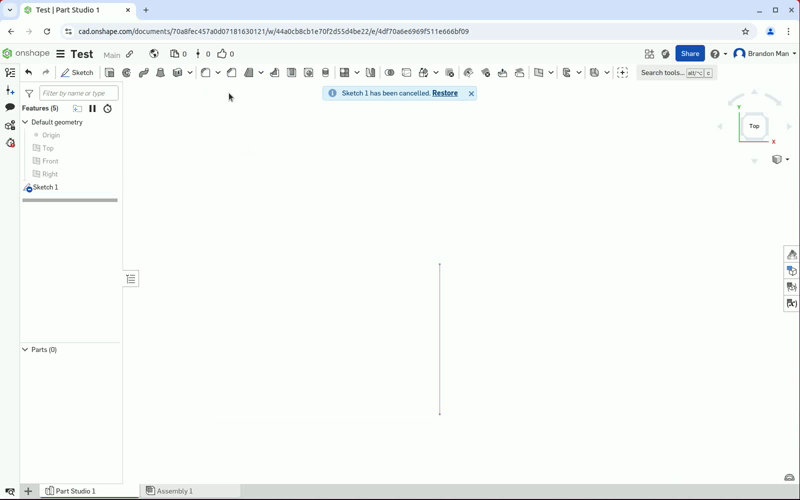
key(shift+h)
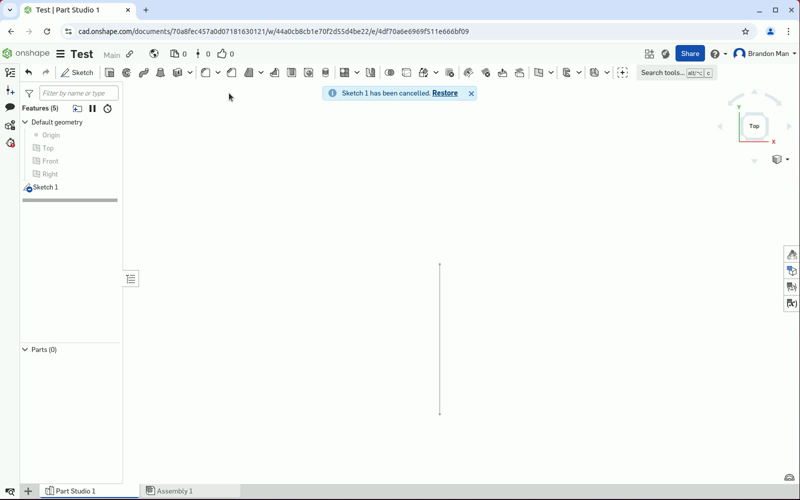
key(shift+s)
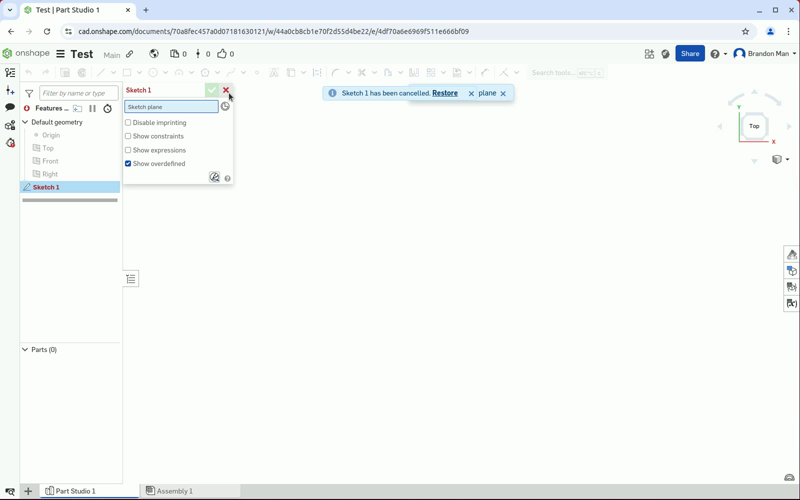
mouse_move(73, 150)
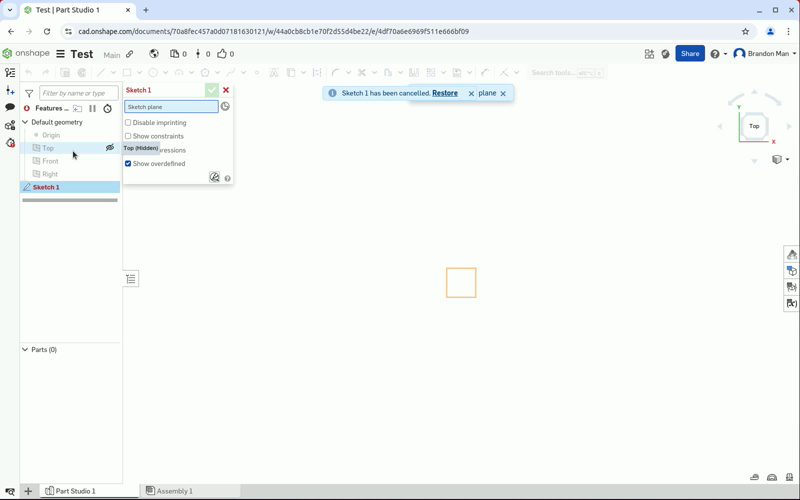
click(73, 150)
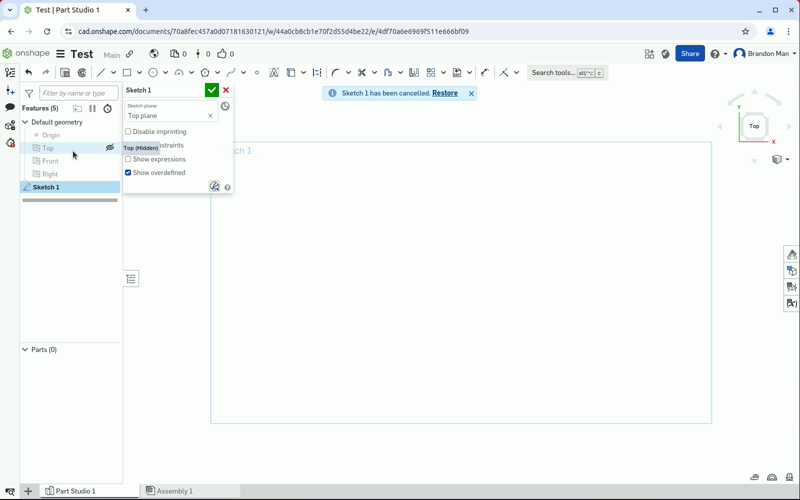
mouse_move(73, 352)
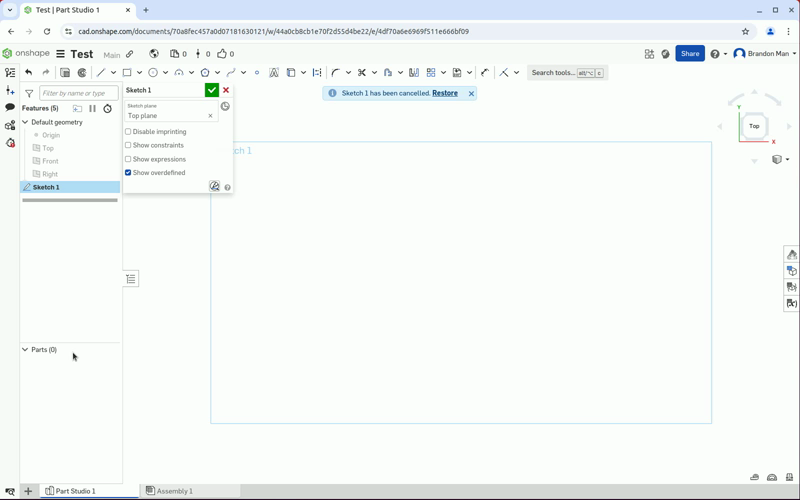
key(y)
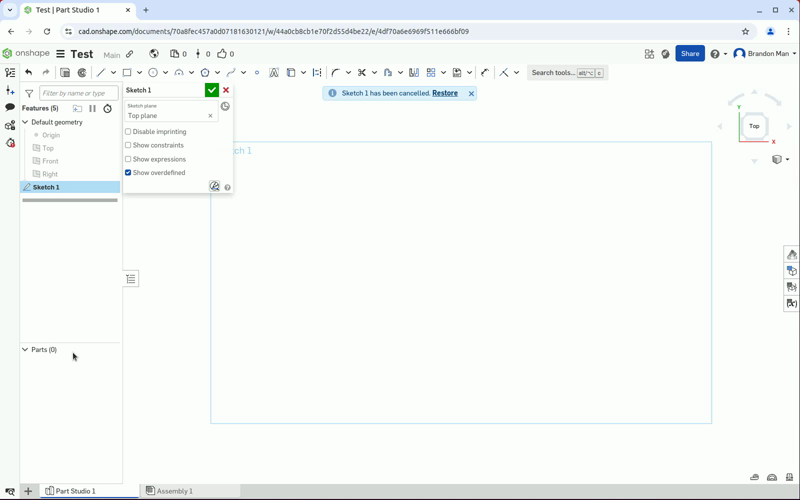
key(l)
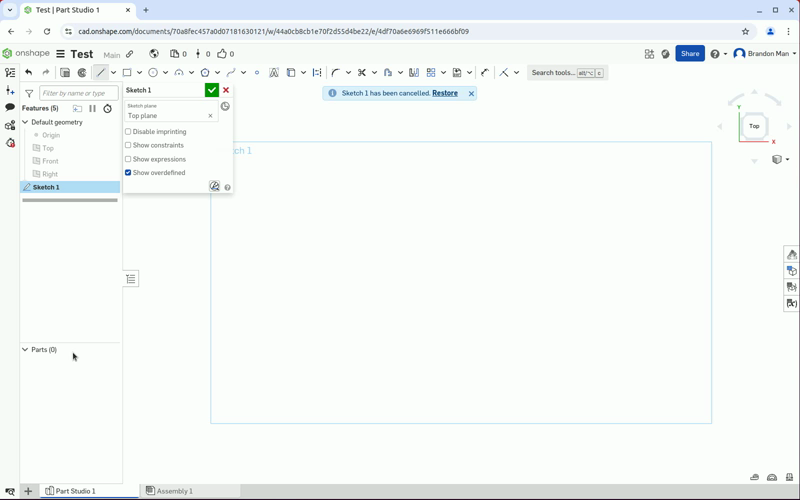
key_down(shift)
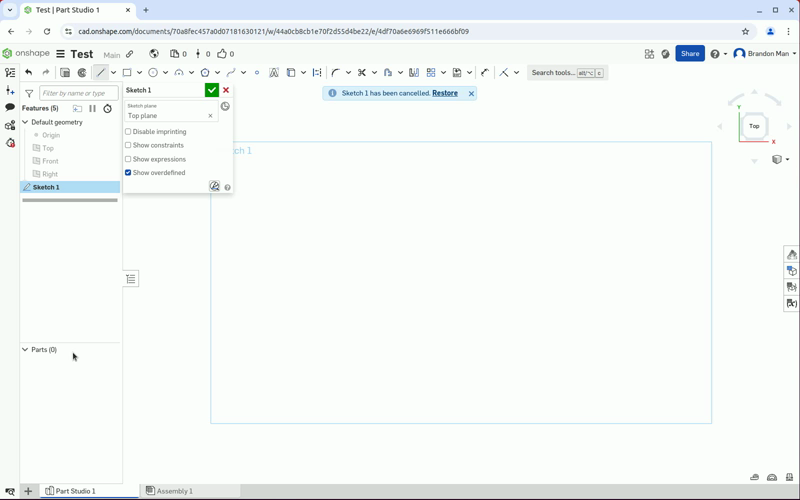
mouse_move(460, 282)
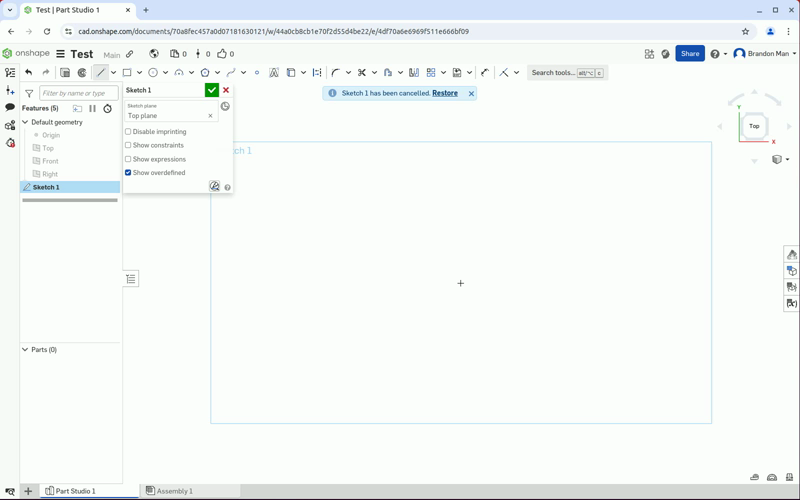
click(460, 282)
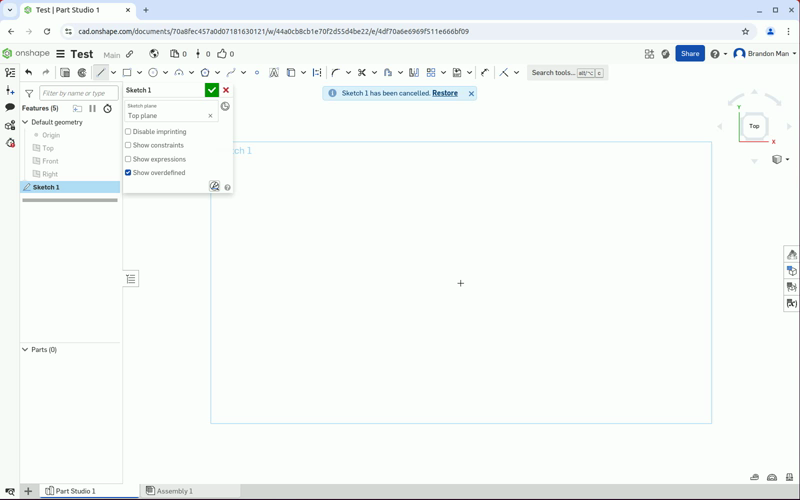
key_up(shift)
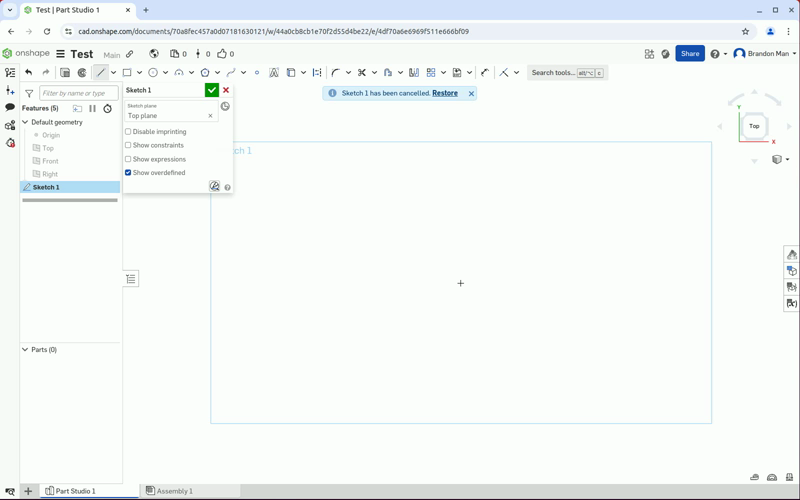
key_down(shift)
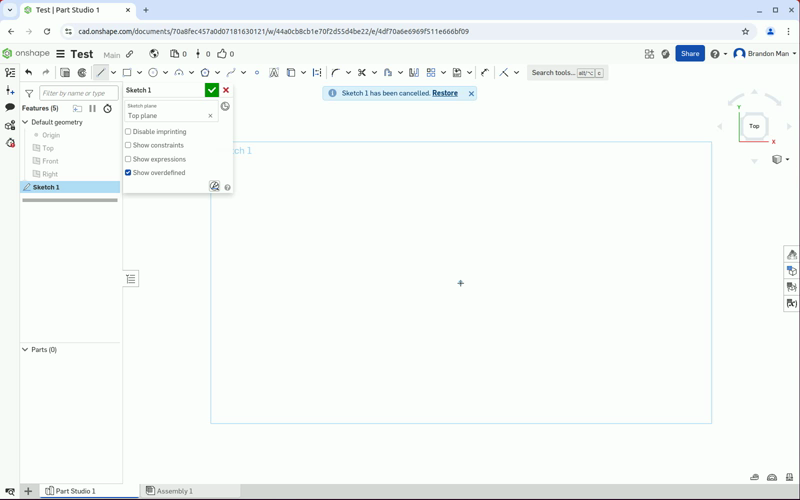
mouse_move(560, 282)
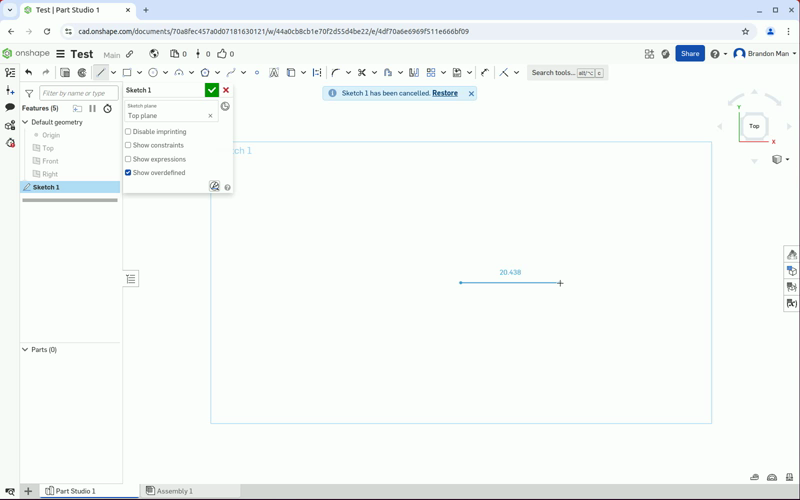
click(560, 282)
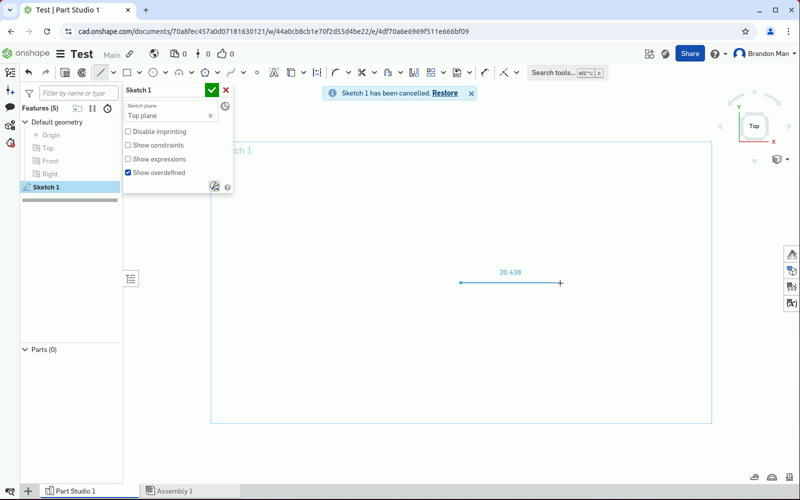
key_up(shift)
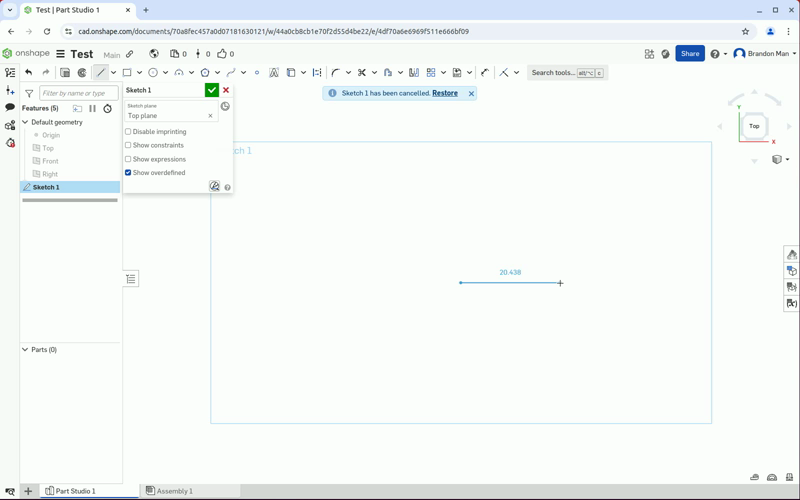
key_down(shift)
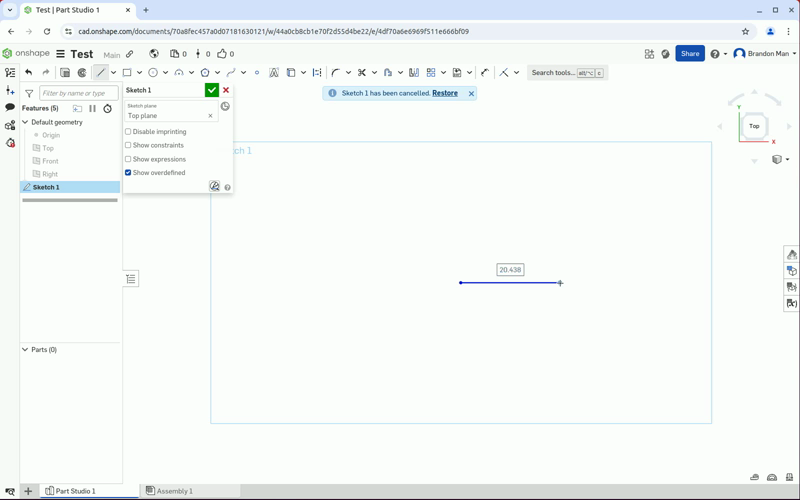
mouse_move(589, 282)
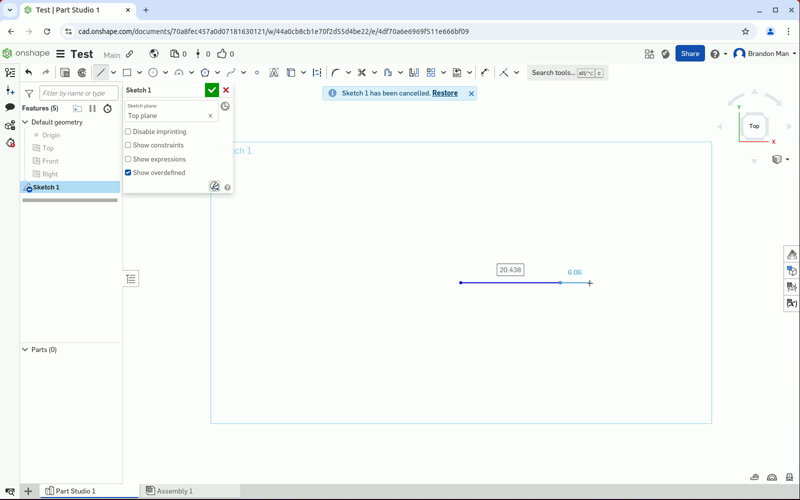
mouse_move(560, 276)
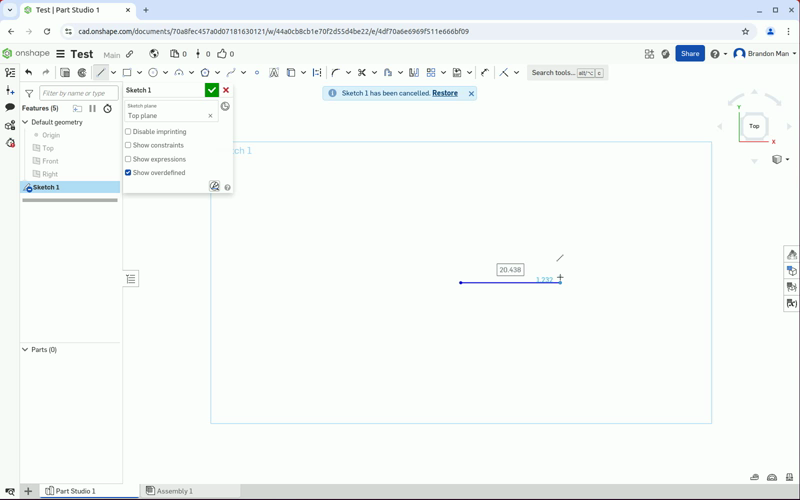
scroll(6)
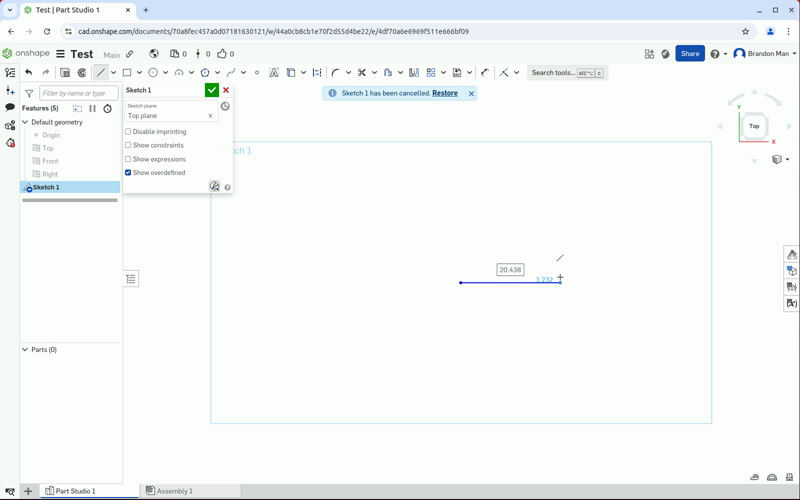
scroll(6)
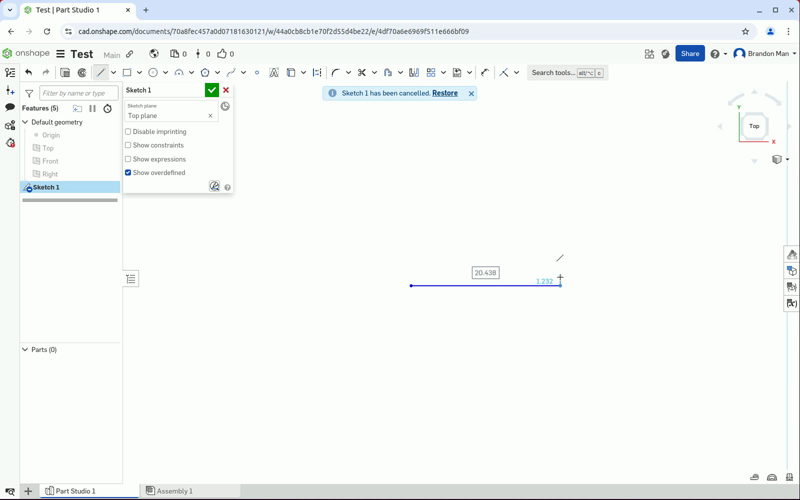
scroll(6)
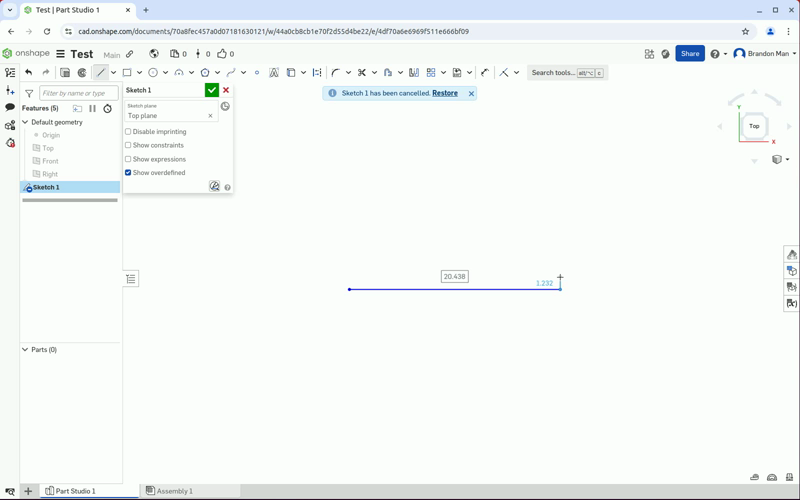
scroll(6)
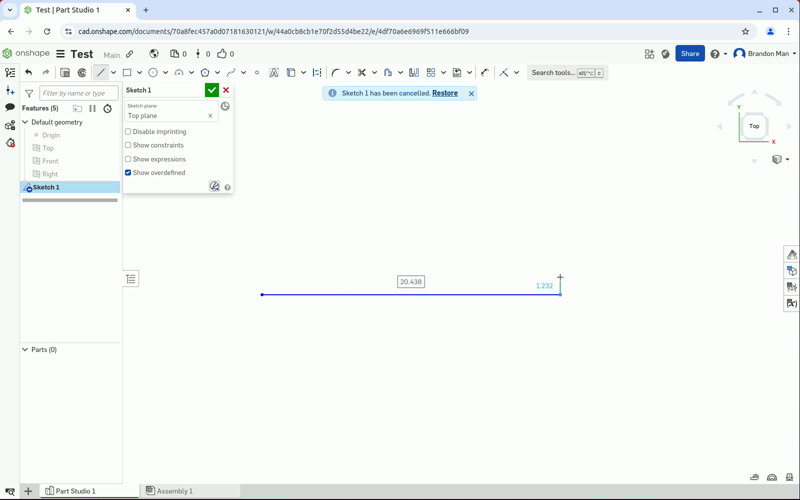
scroll(6)
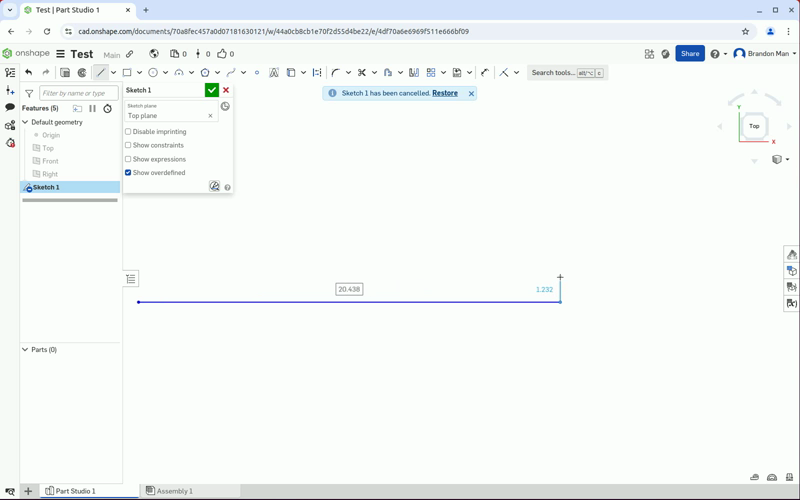
scroll(6)
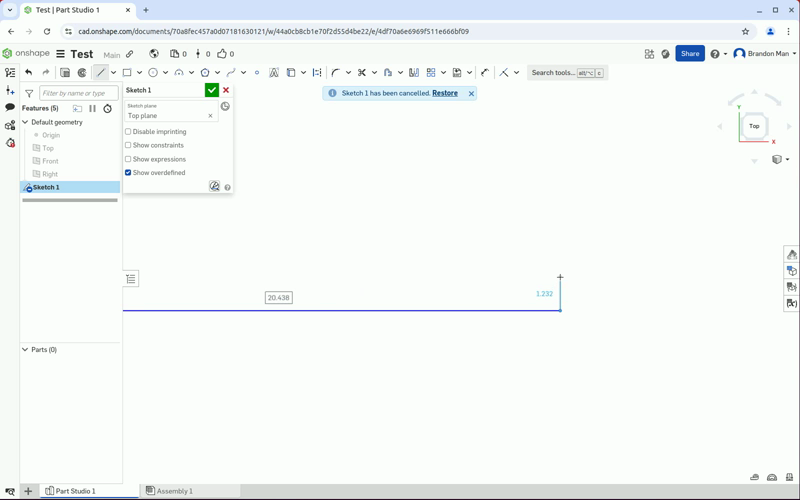
scroll(6)
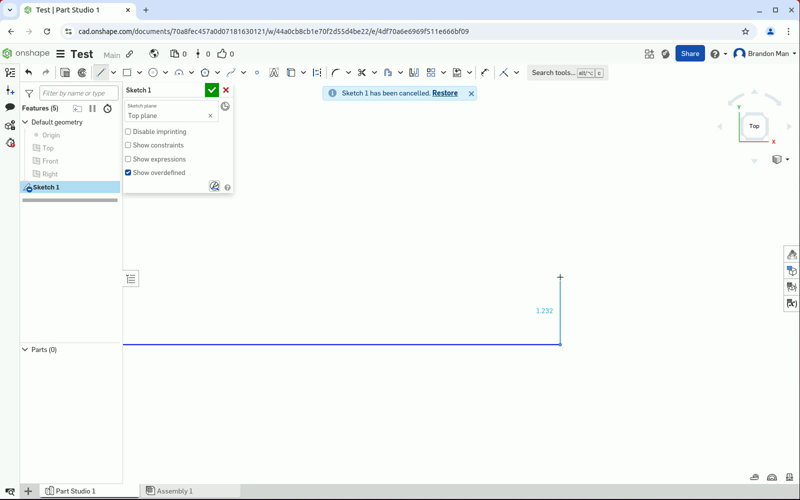
click(560, 276)
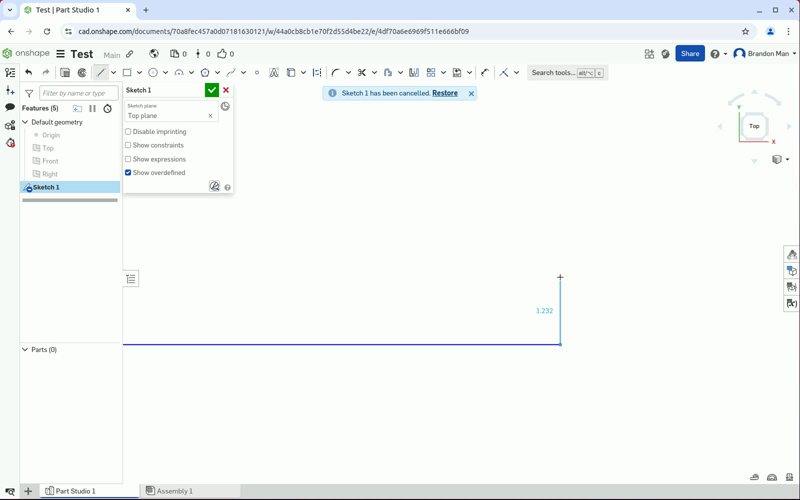
scroll(-6)
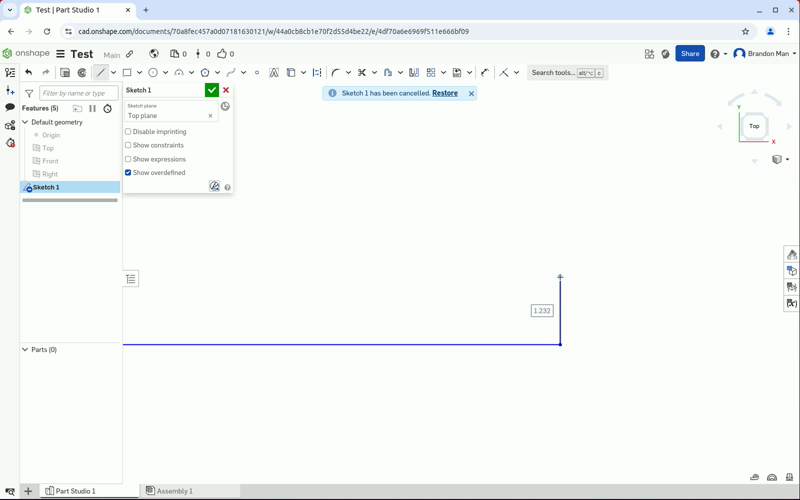
scroll(-6)
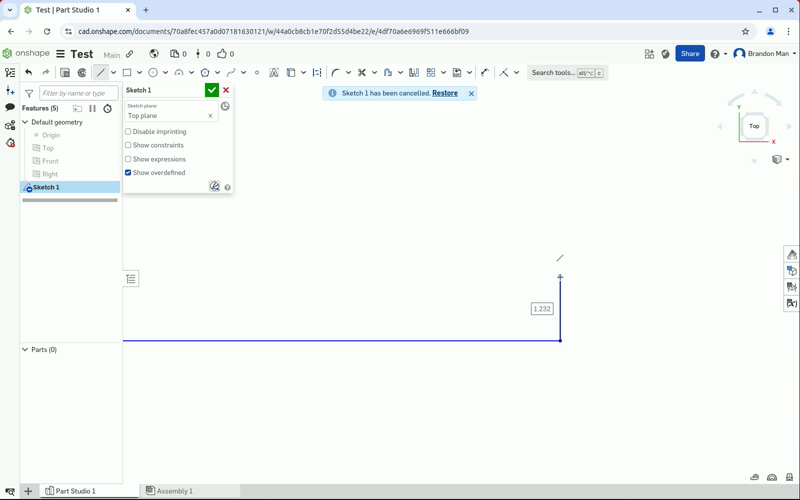
scroll(-6)
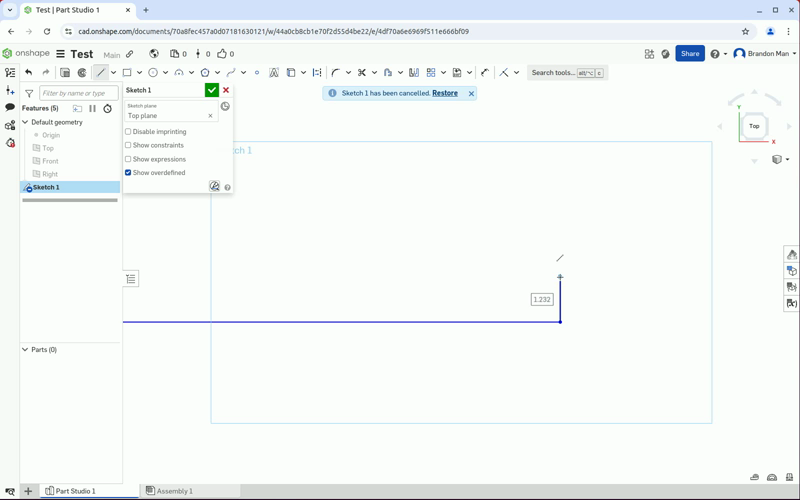
scroll(-6)
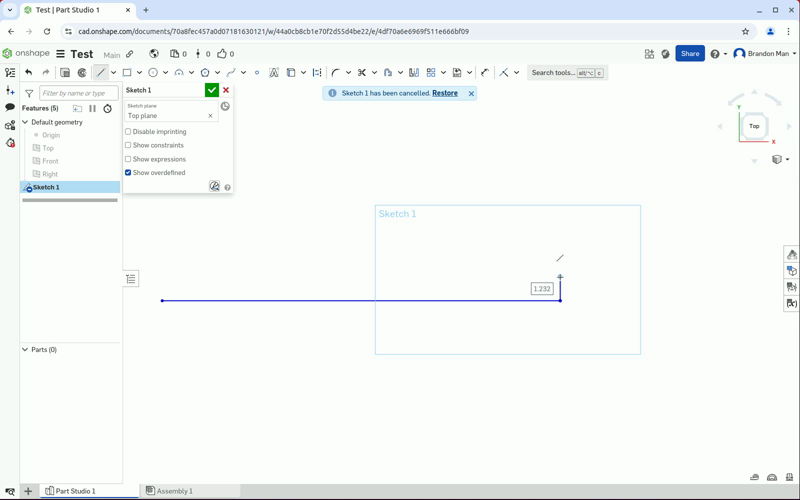
scroll(-6)
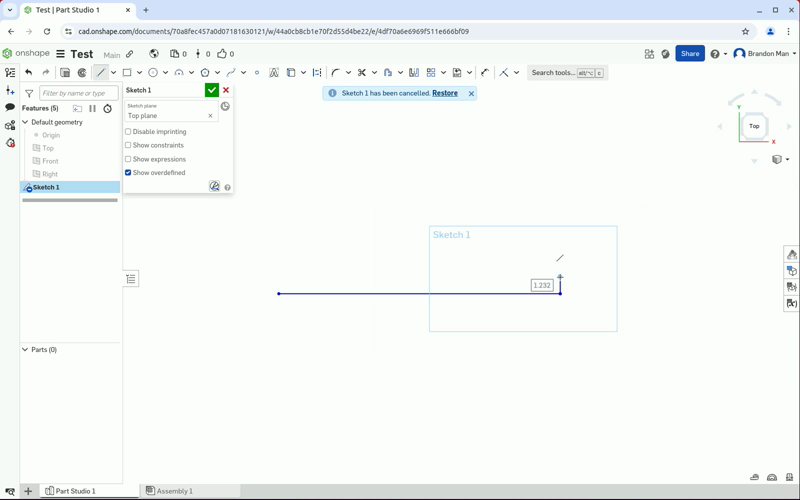
scroll(-6)
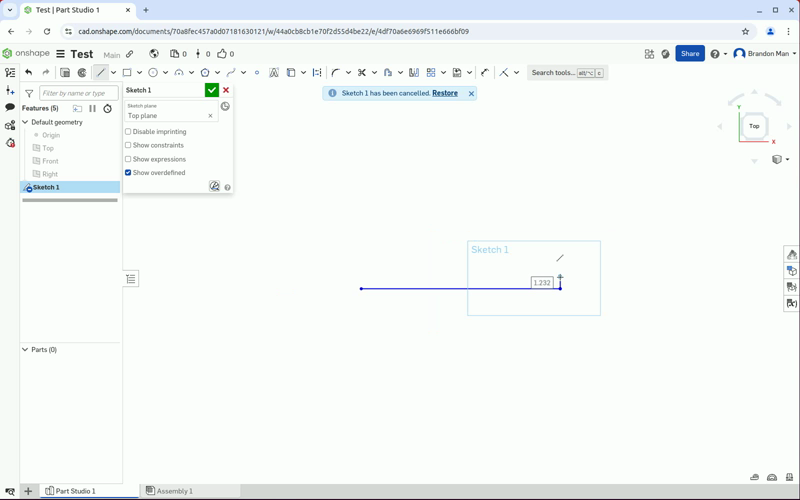
scroll(-6)
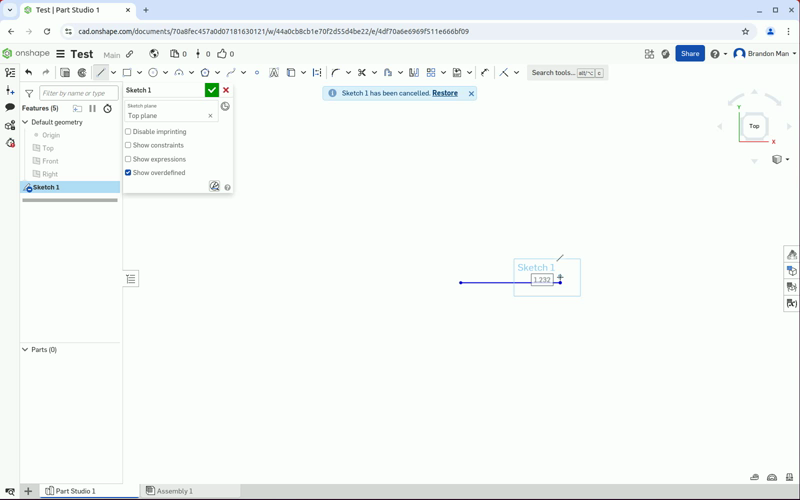
key_up(shift)
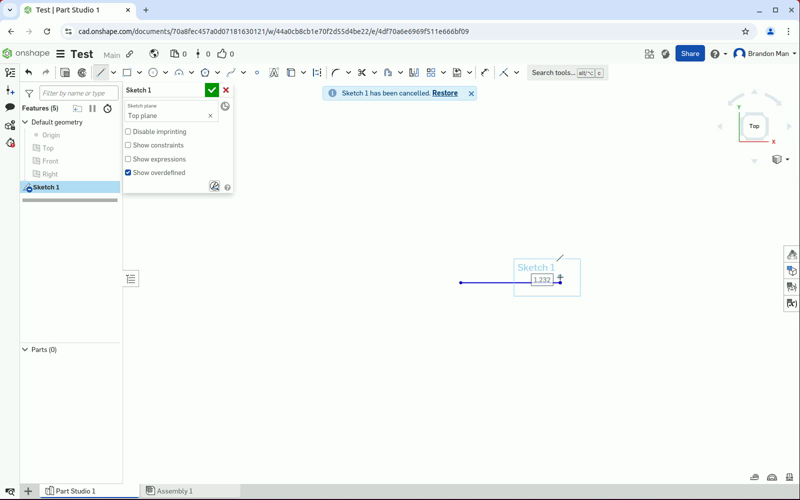
key(esc)
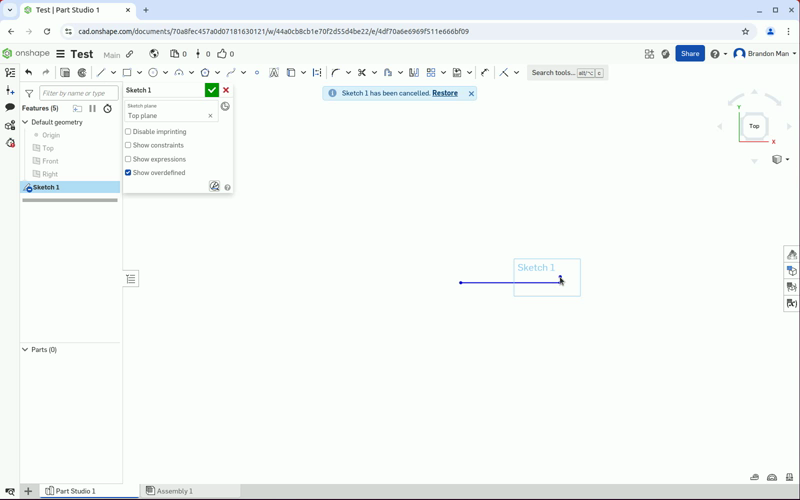
key(a)
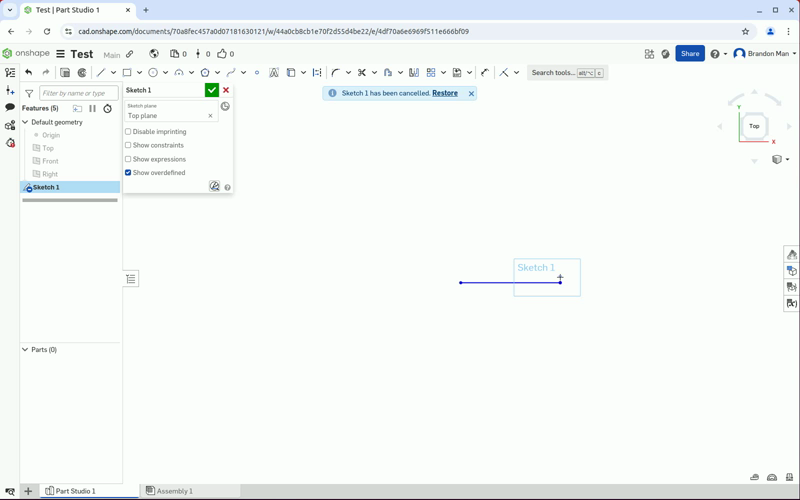
mouse_move(560, 276)
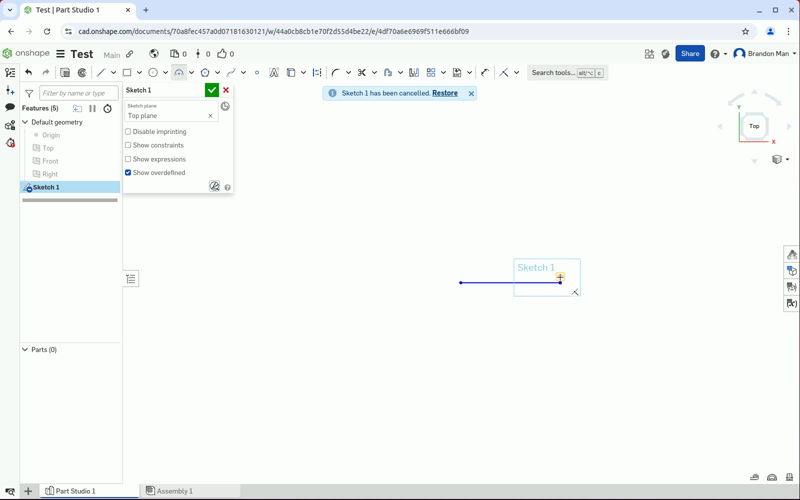
click(560, 276)
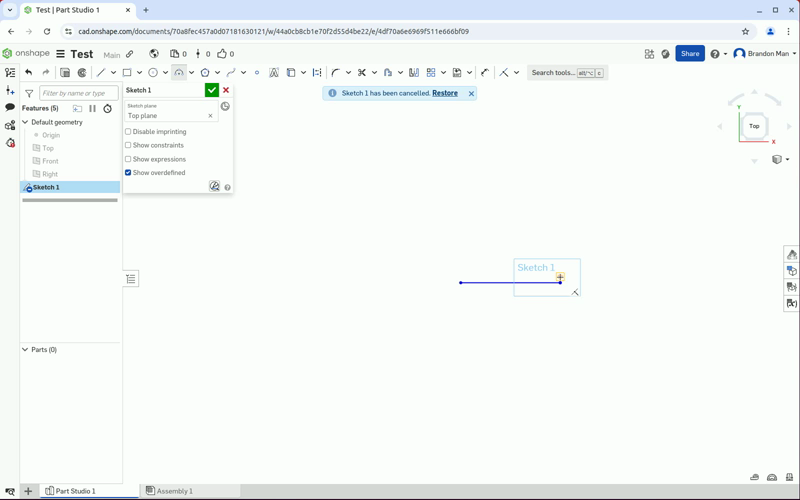
key_down(shift)
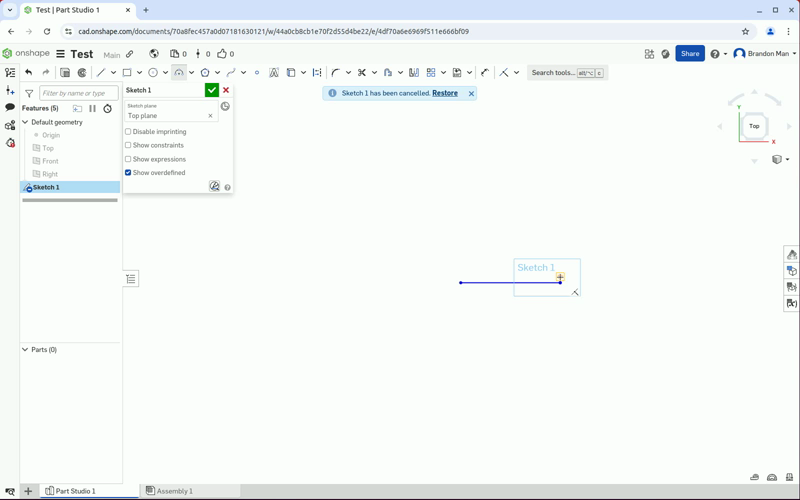
mouse_move(560, 264)
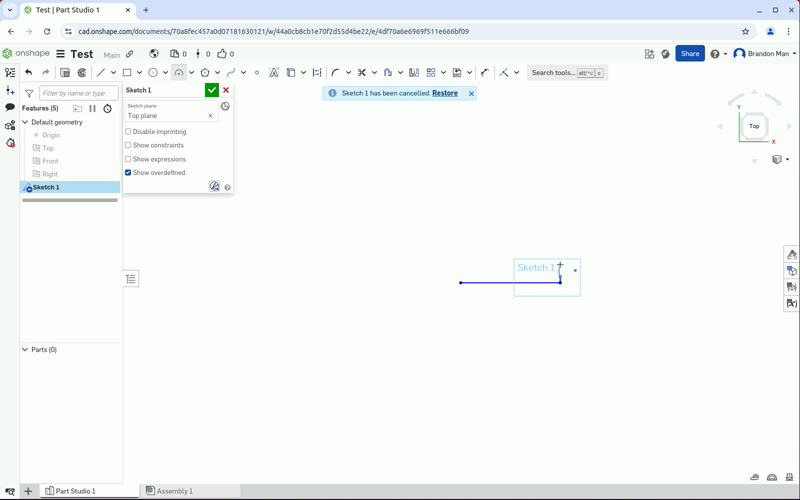
click(560, 264)
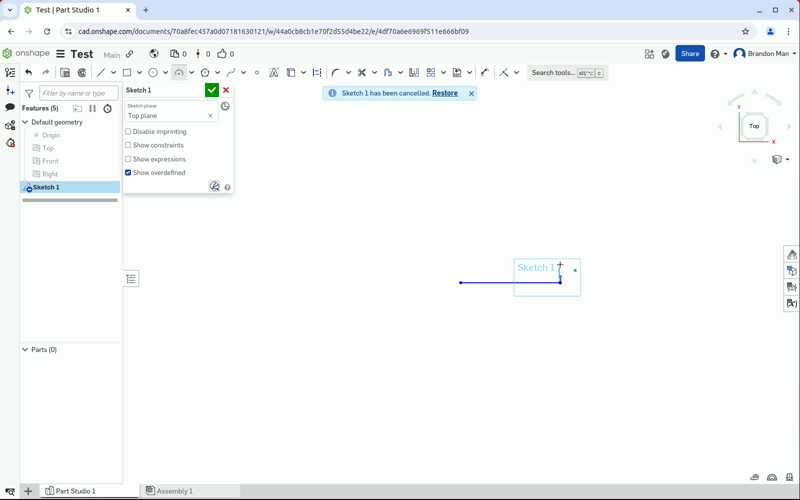
mouse_move(554, 270)
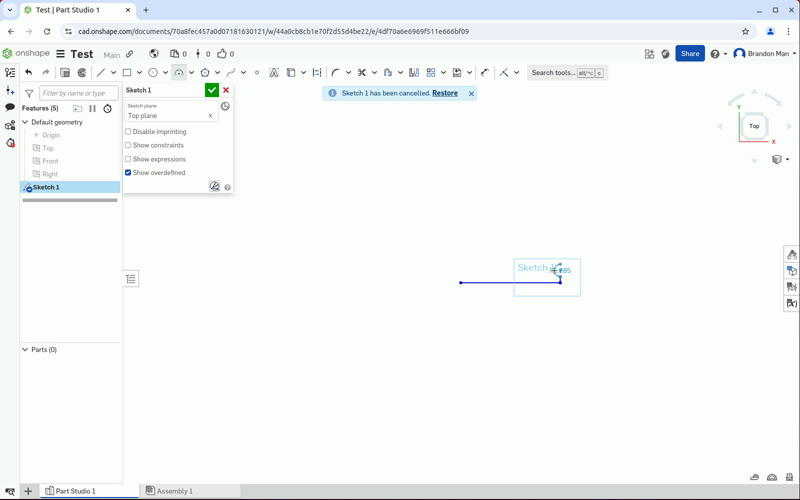
click(554, 270)
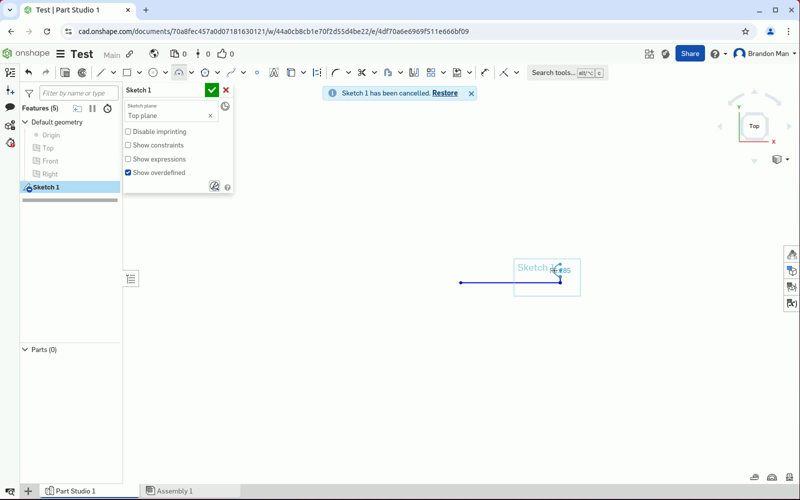
key_up(shift)
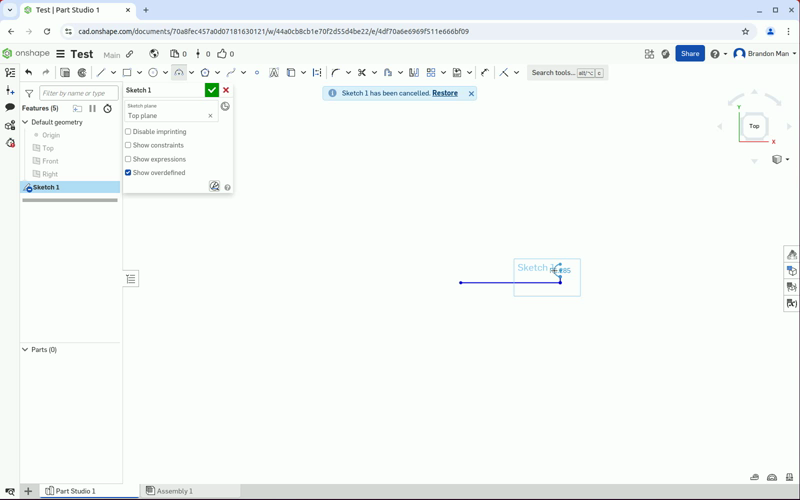
key(esc)
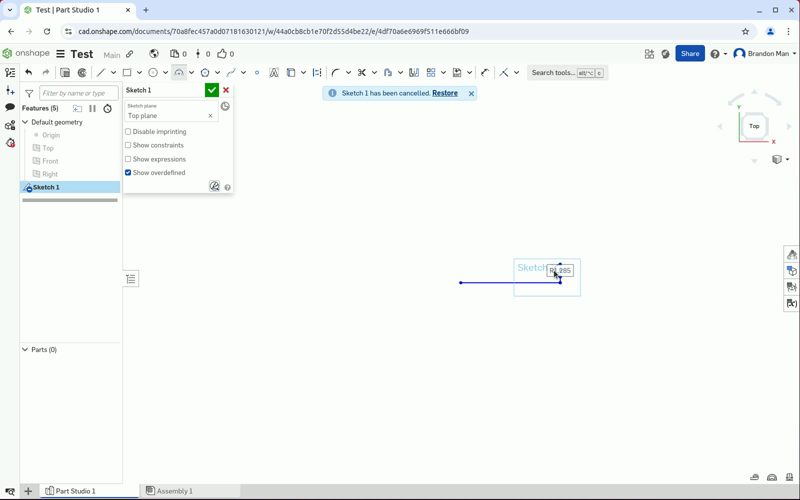
key(l)
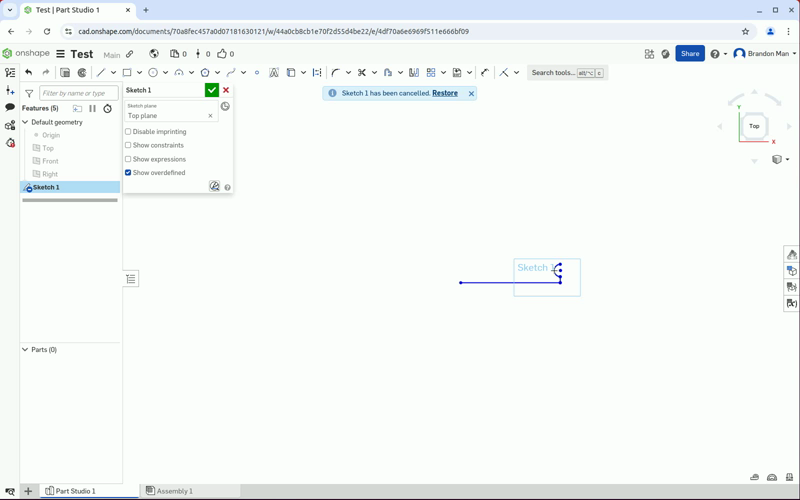
mouse_move(560, 264)
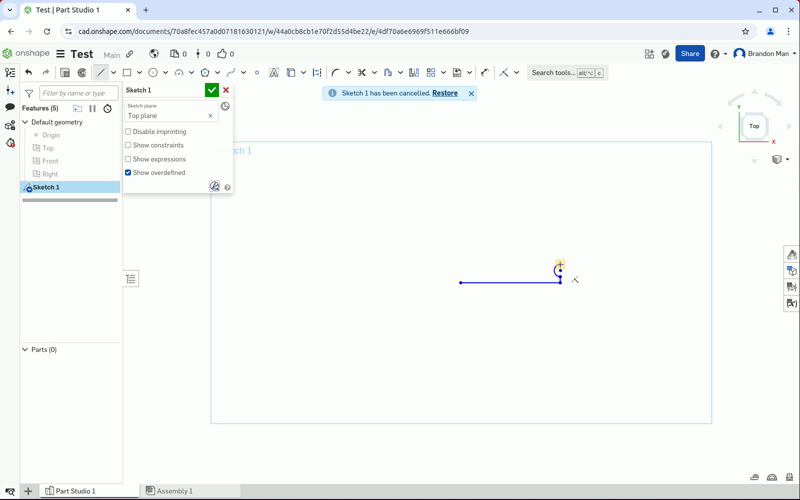
click(560, 264)
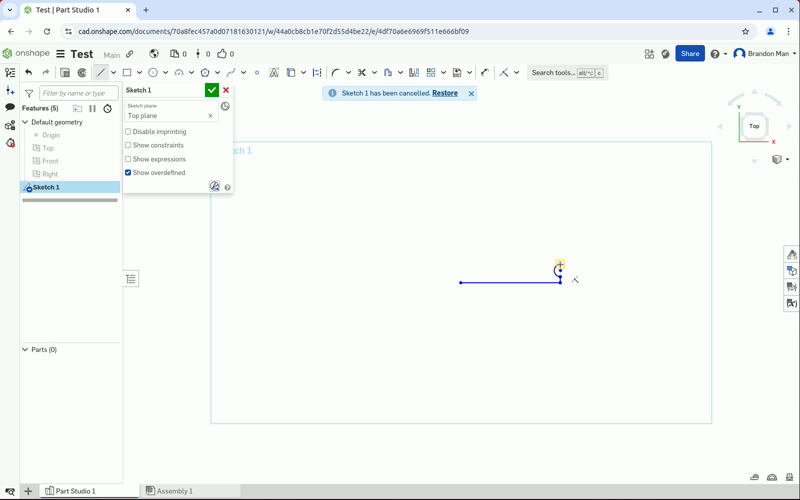
key_down(shift)
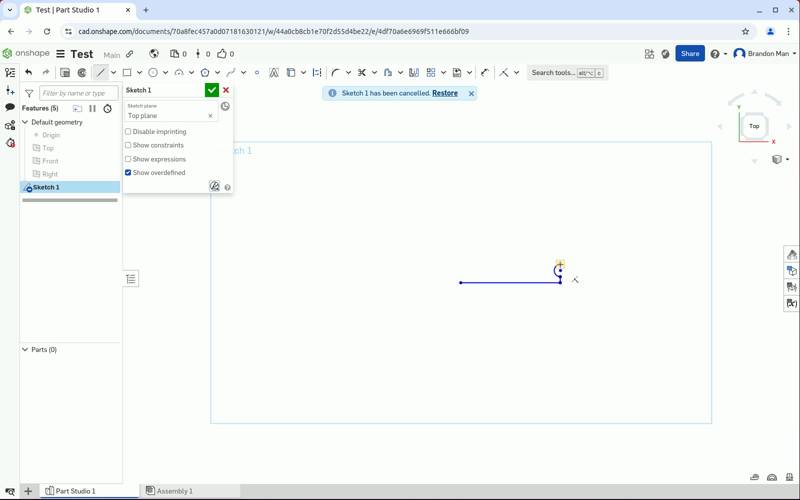
mouse_move(589, 264)
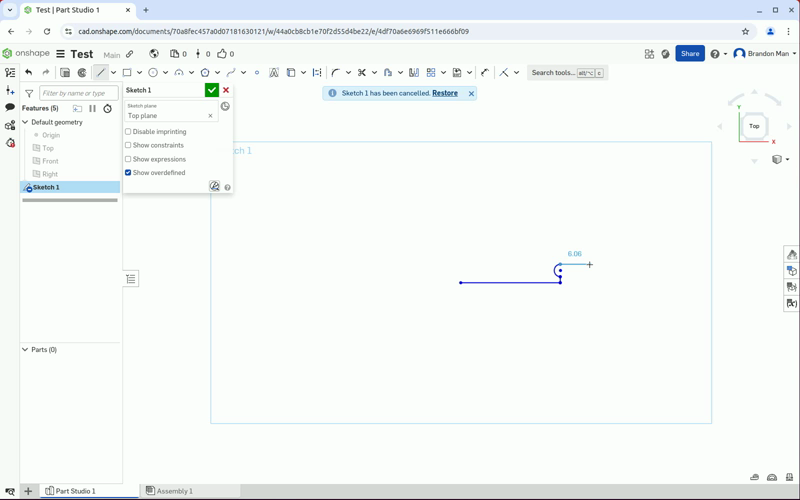
mouse_move(560, 257)
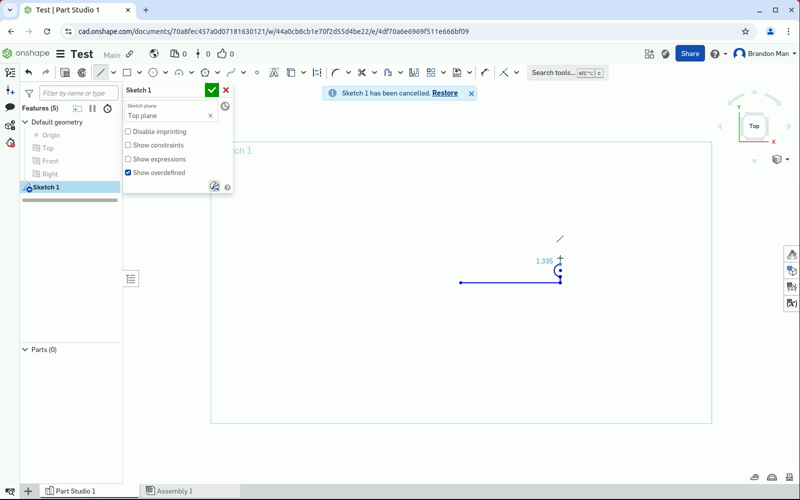
scroll(6)
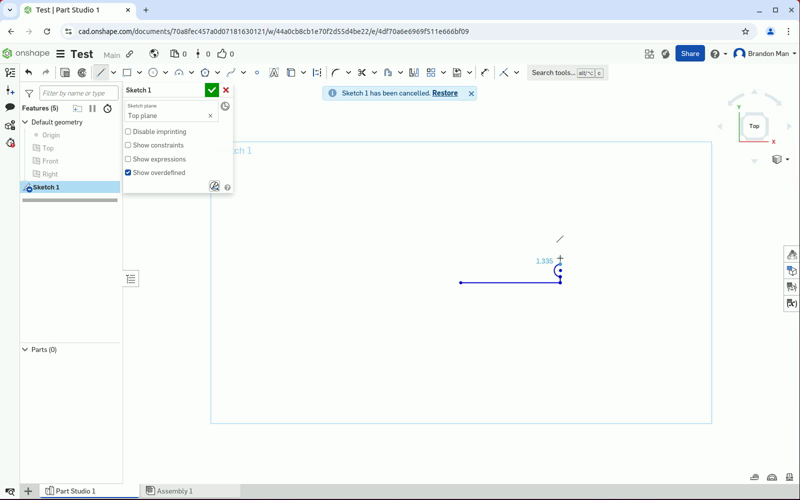
scroll(6)
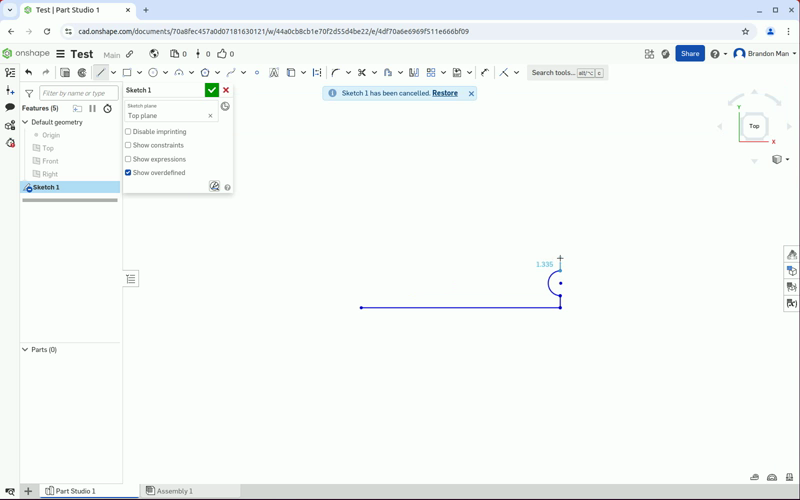
scroll(6)
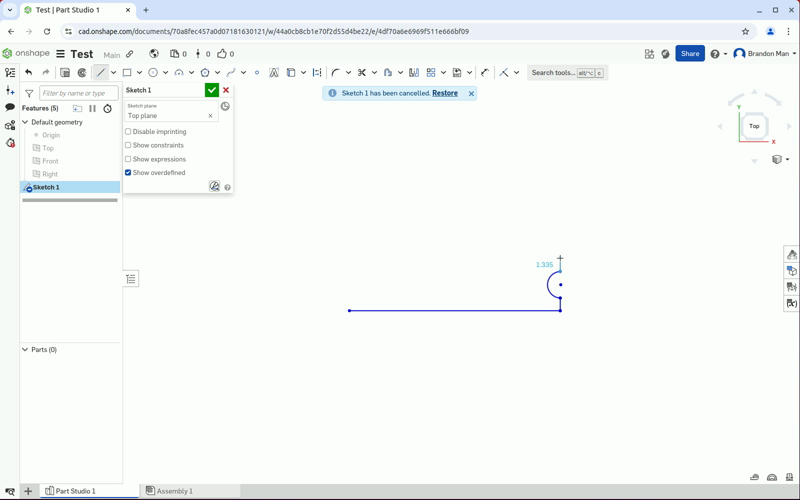
scroll(6)
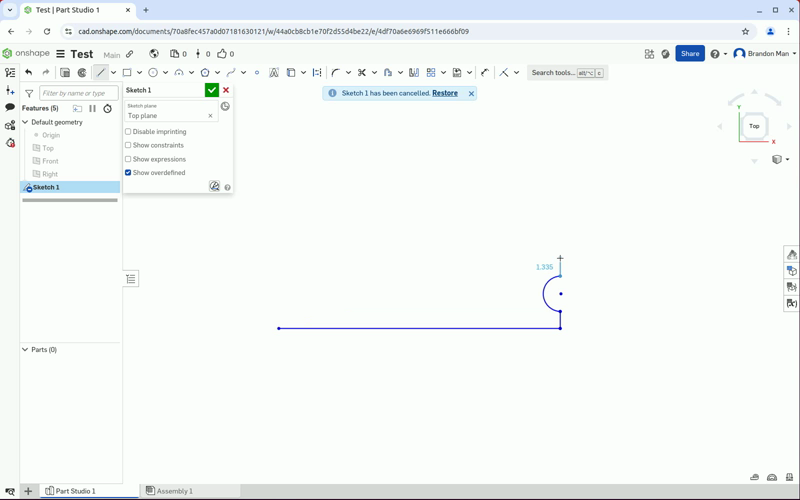
scroll(6)
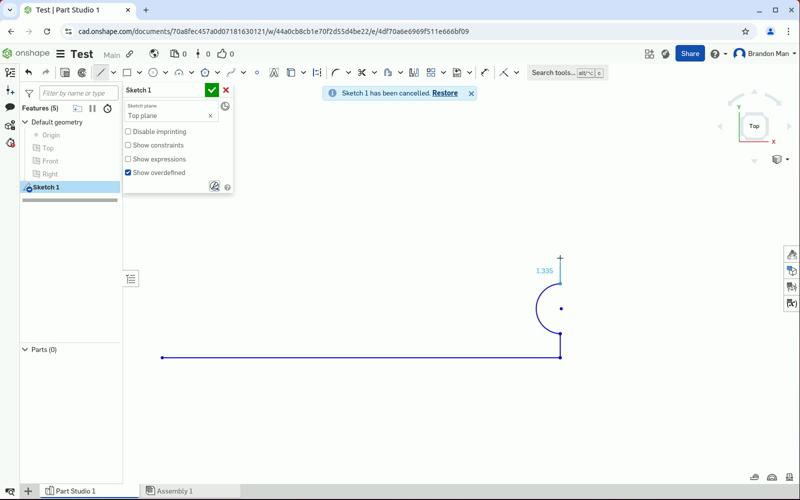
scroll(6)
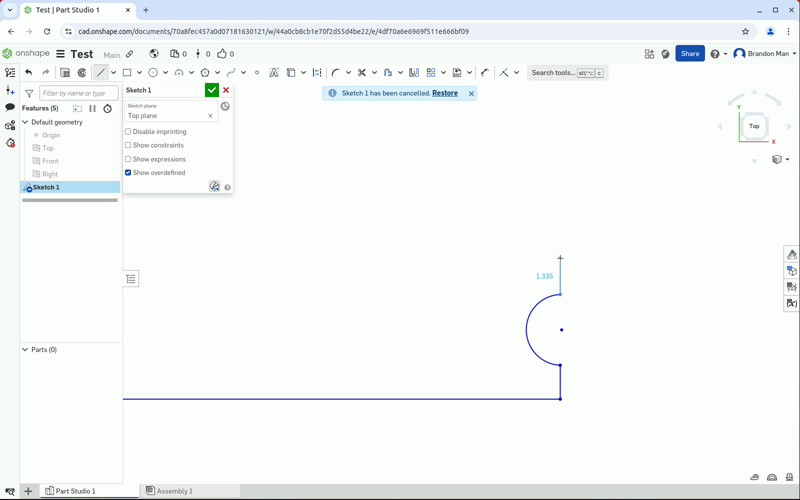
scroll(6)
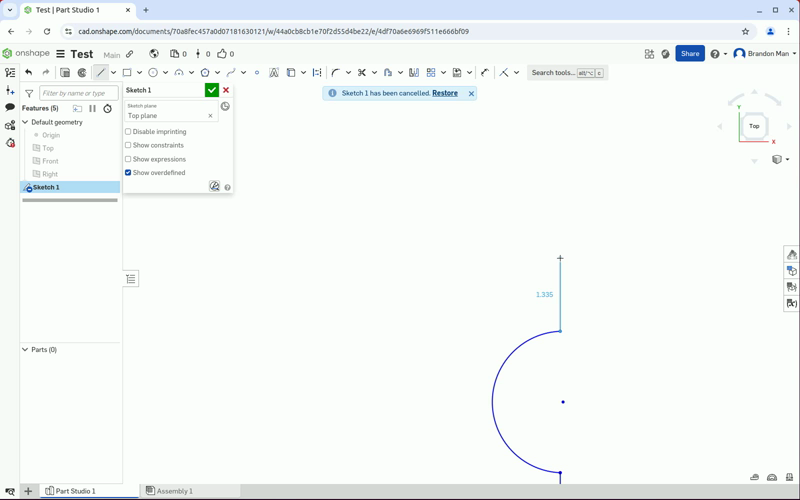
click(560, 257)
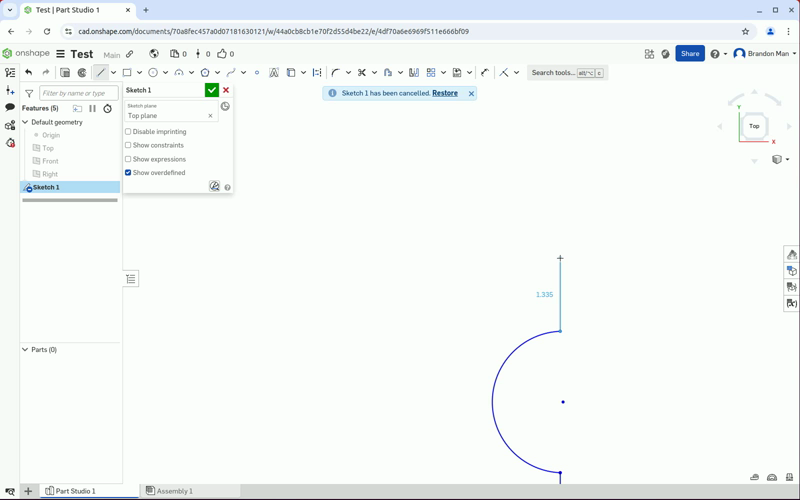
scroll(-6)
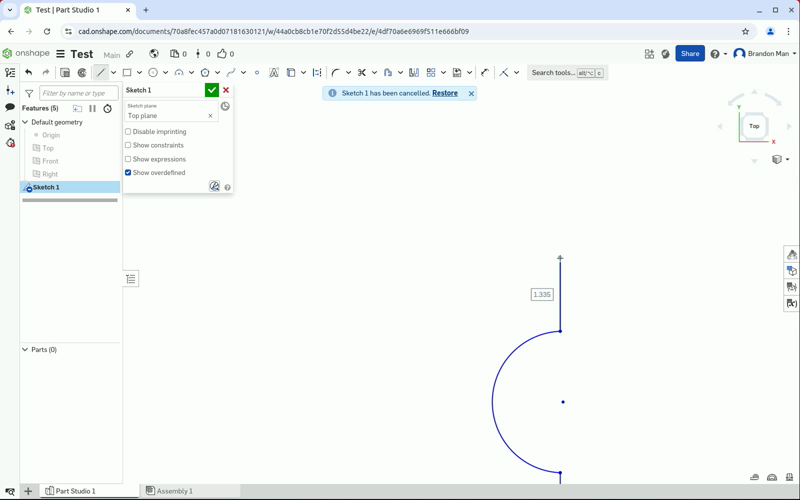
scroll(-6)
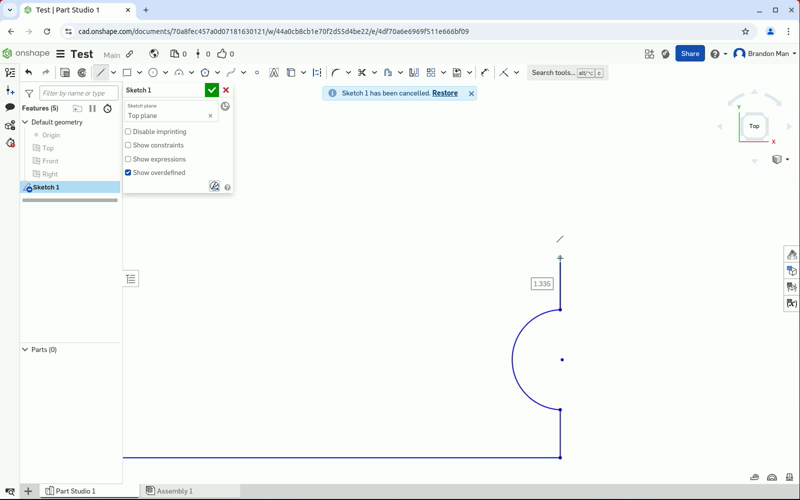
scroll(-6)
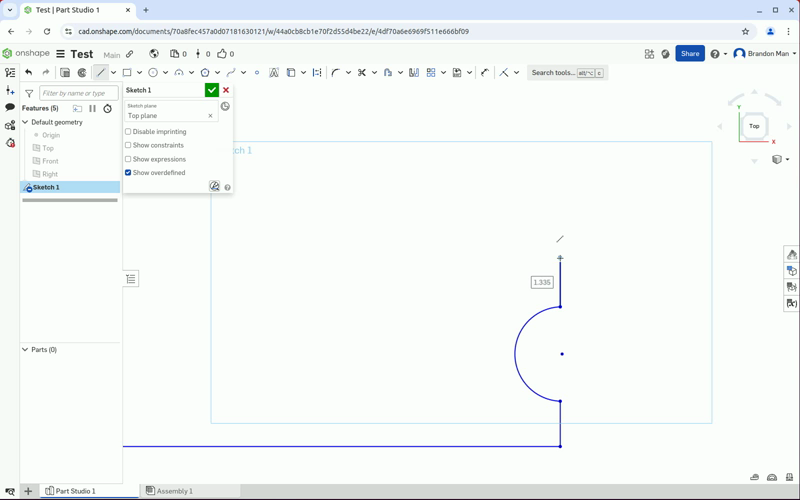
scroll(-6)
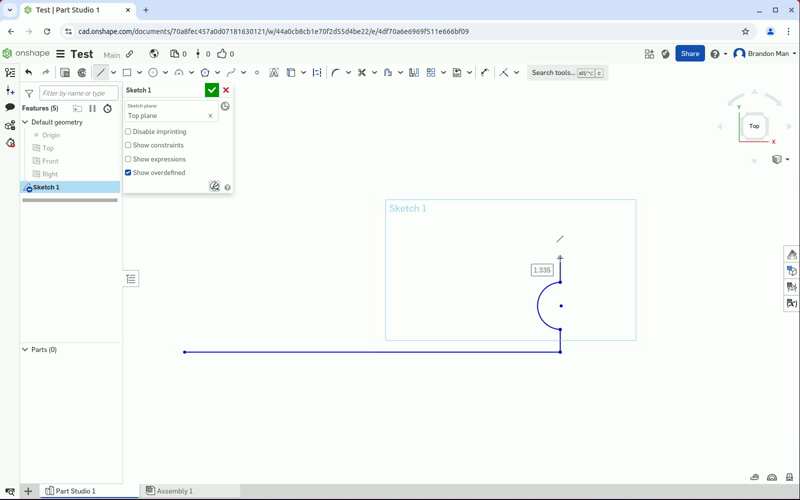
scroll(-6)
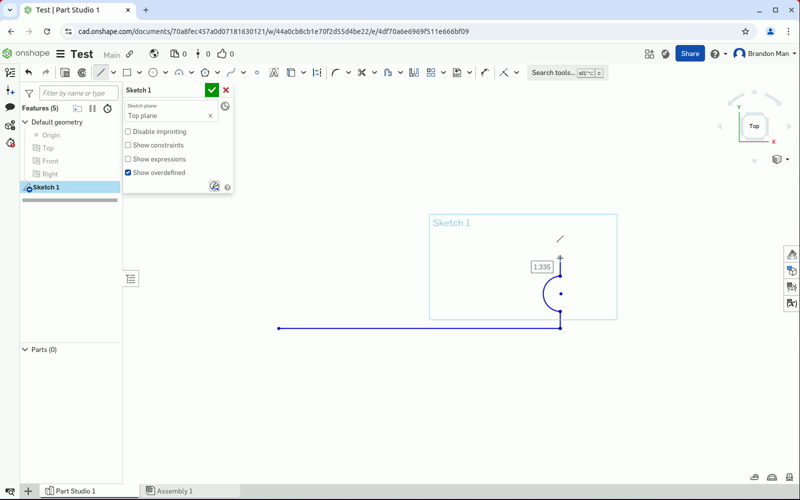
scroll(-6)
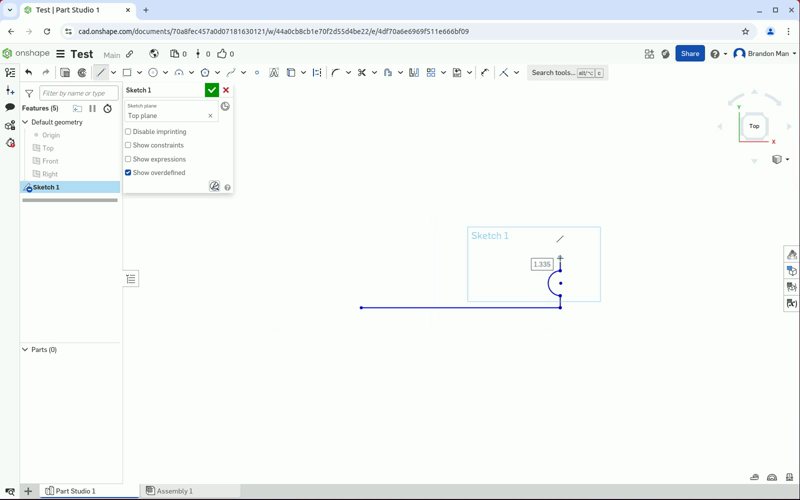
scroll(-6)
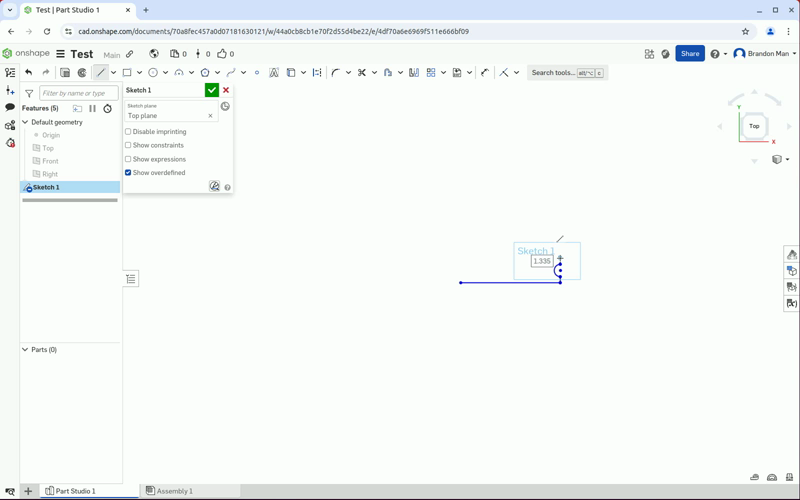
key_up(shift)
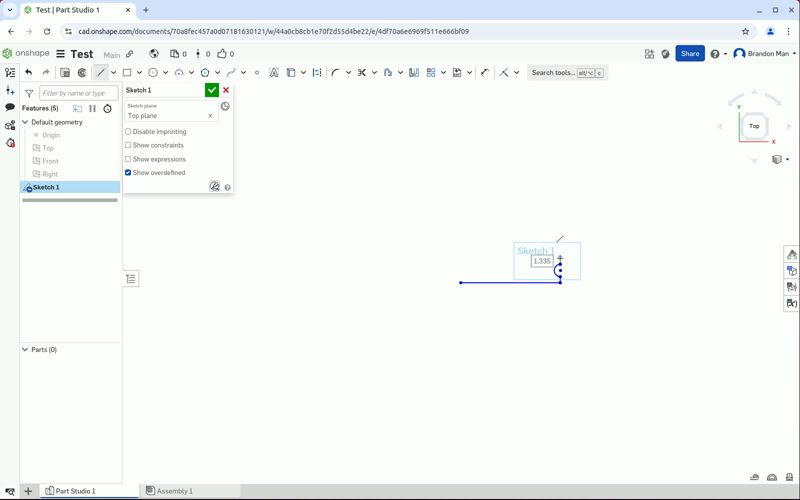
key_down(shift)
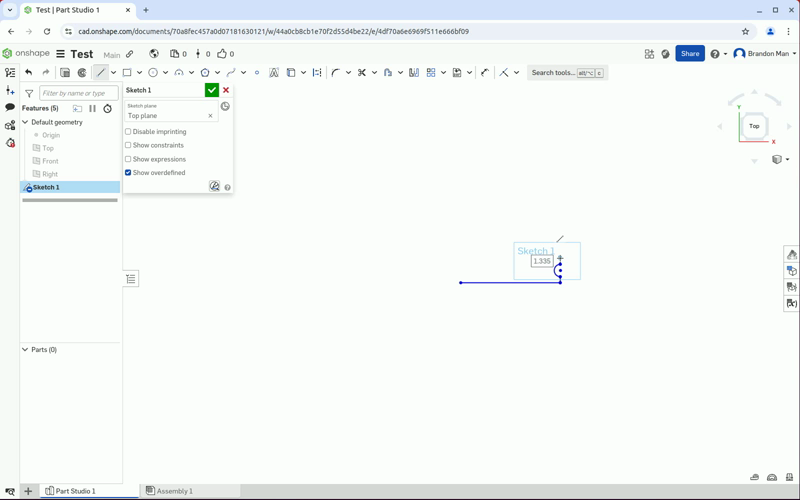
mouse_move(460, 257)
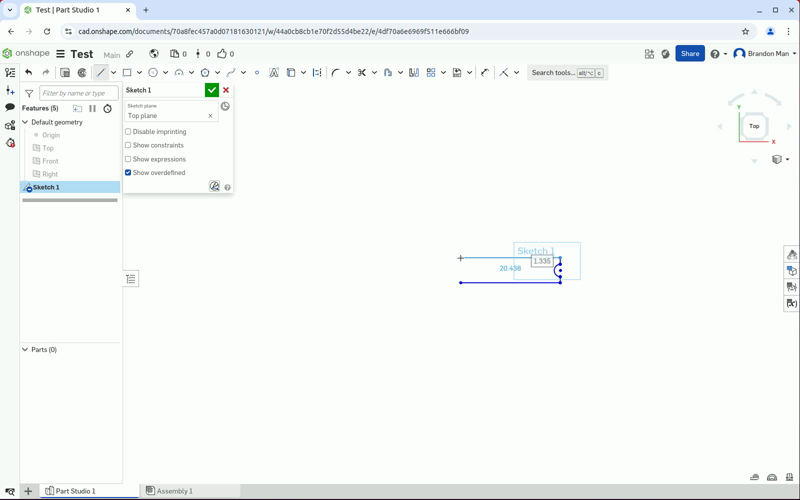
click(460, 257)
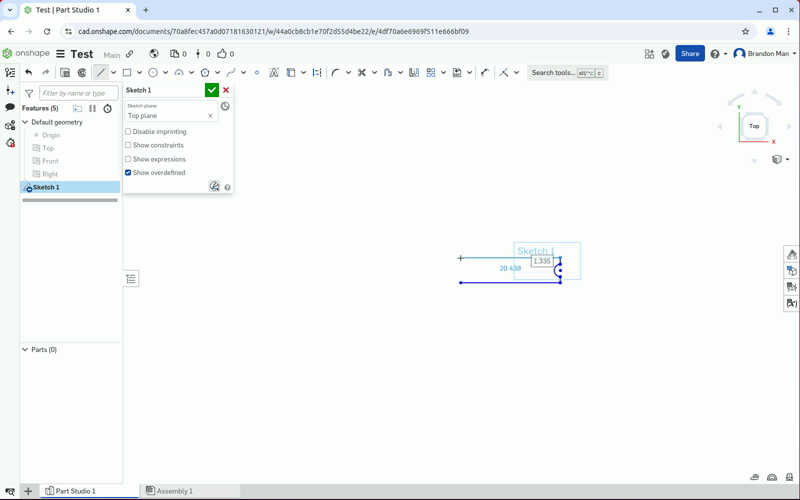
key_up(shift)
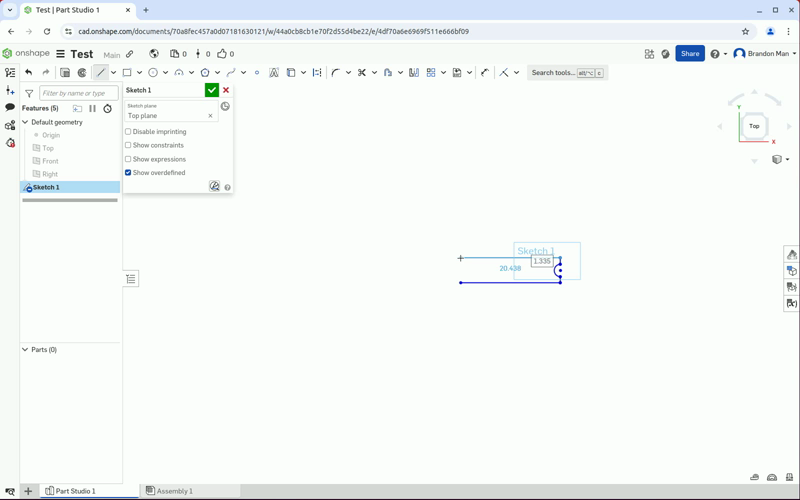
key_down(shift)
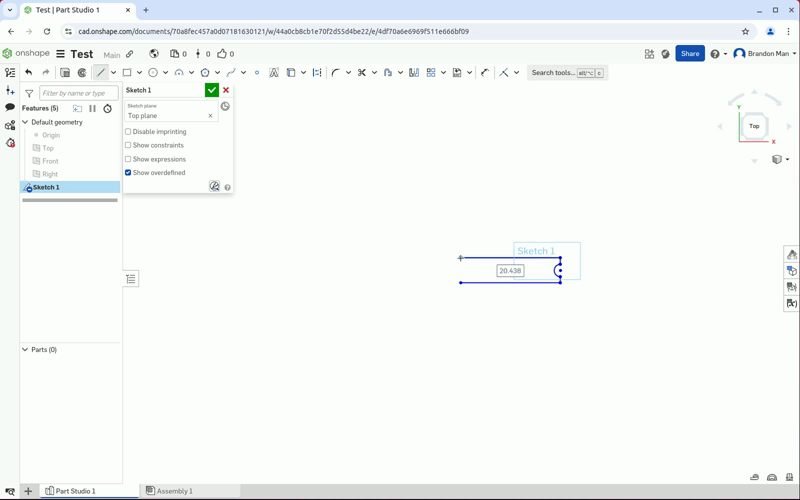
mouse_move(490, 257)
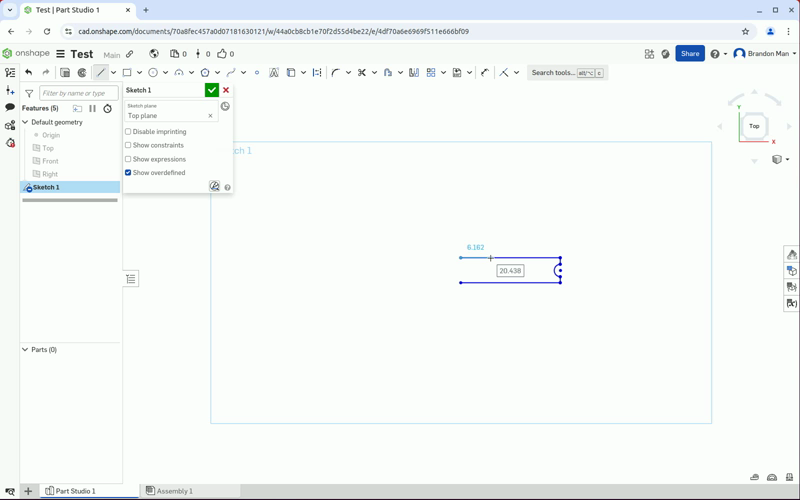
mouse_move(460, 264)
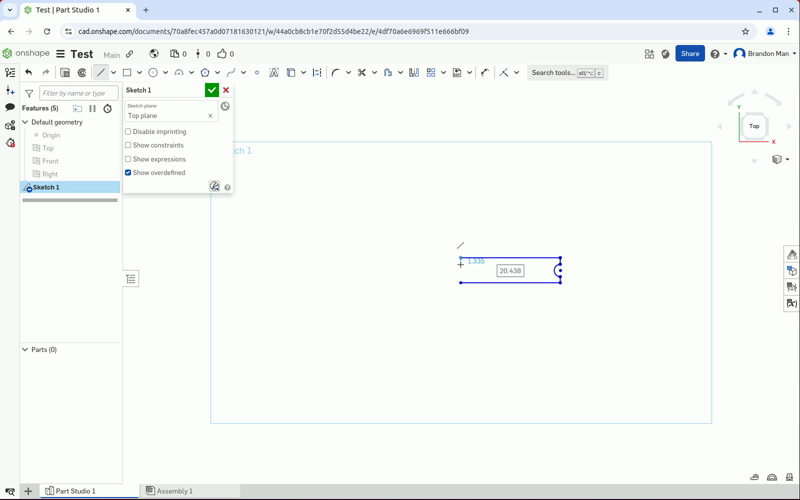
scroll(6)
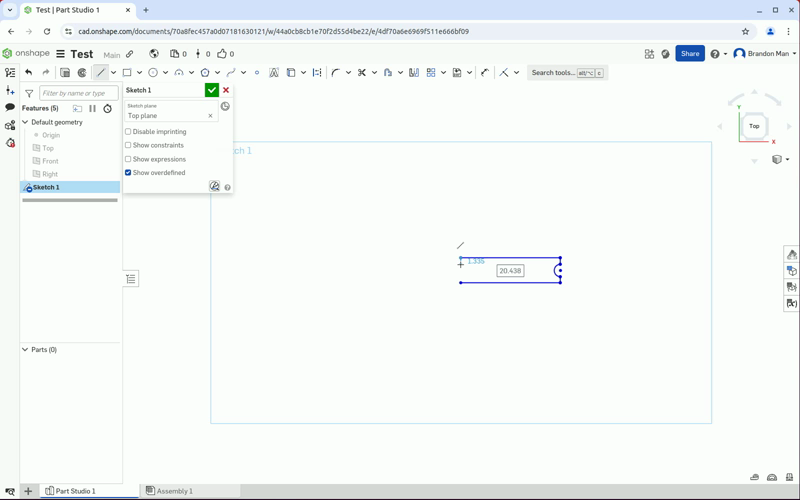
scroll(6)
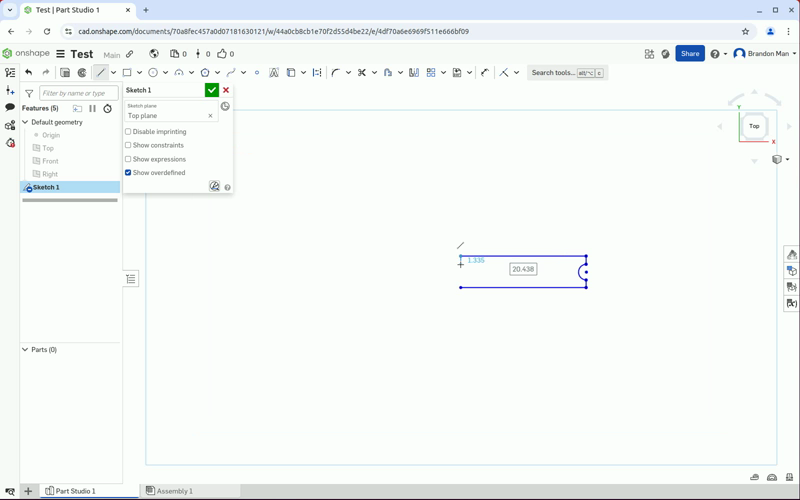
scroll(6)
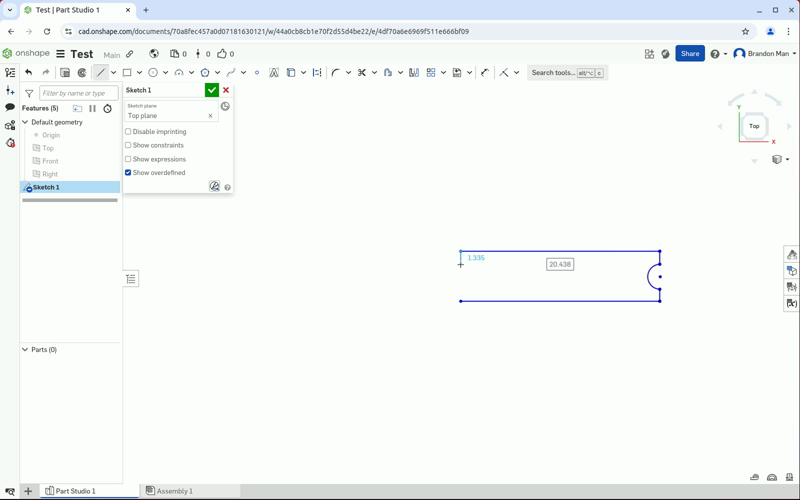
scroll(6)
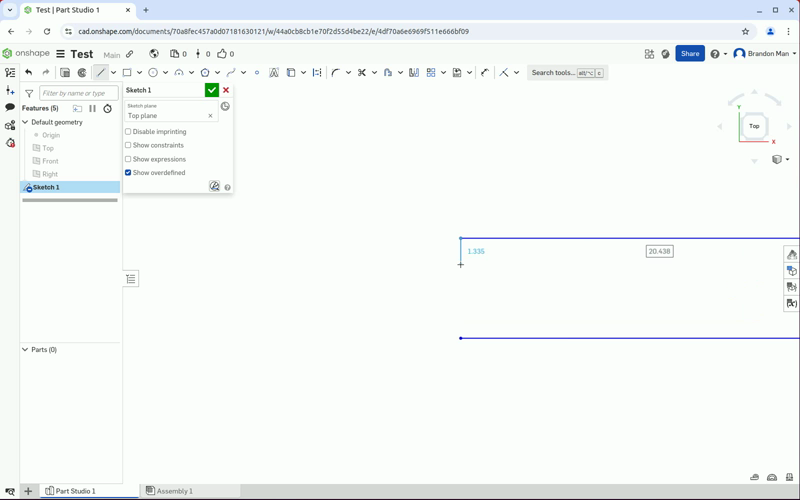
scroll(6)
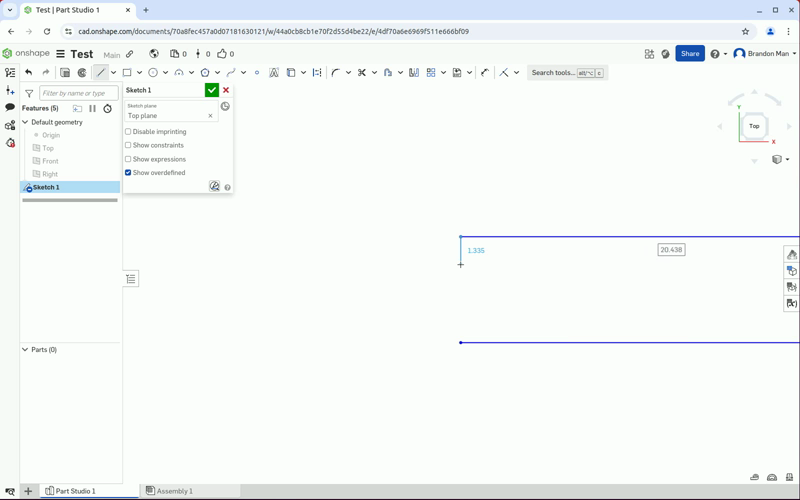
scroll(6)
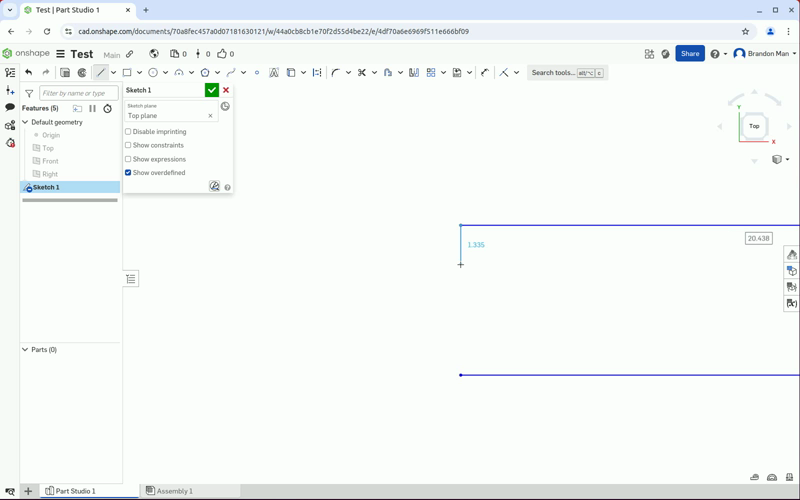
scroll(6)
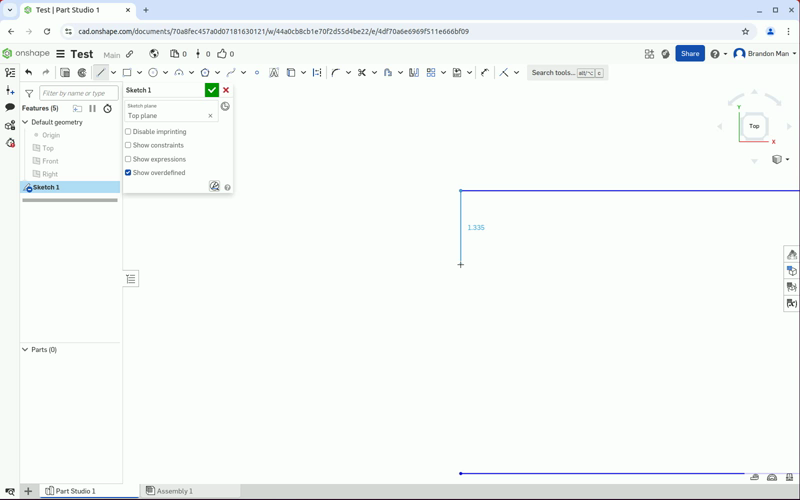
click(460, 264)
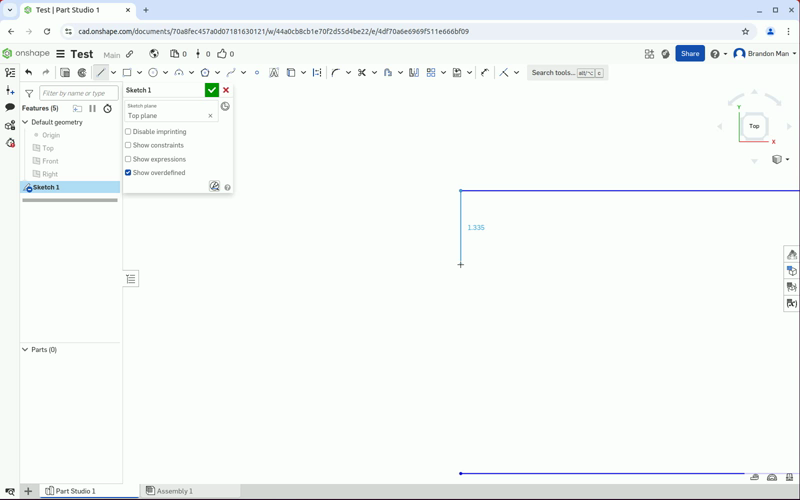
scroll(-6)
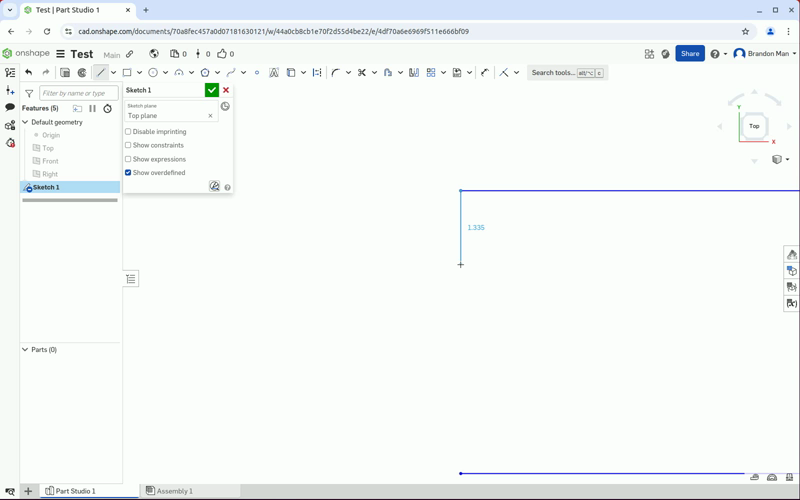
scroll(-6)
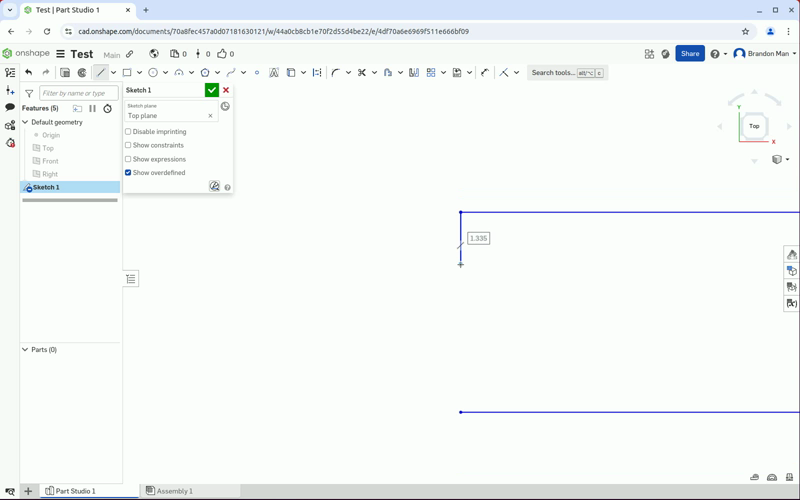
scroll(-6)
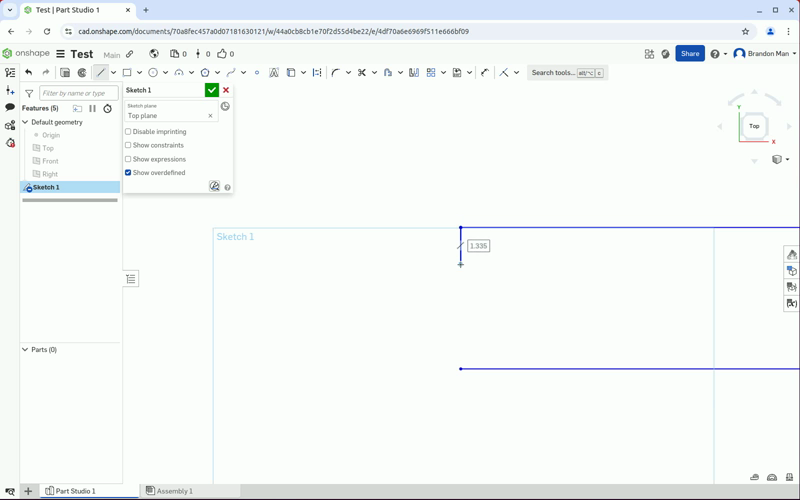
scroll(-6)
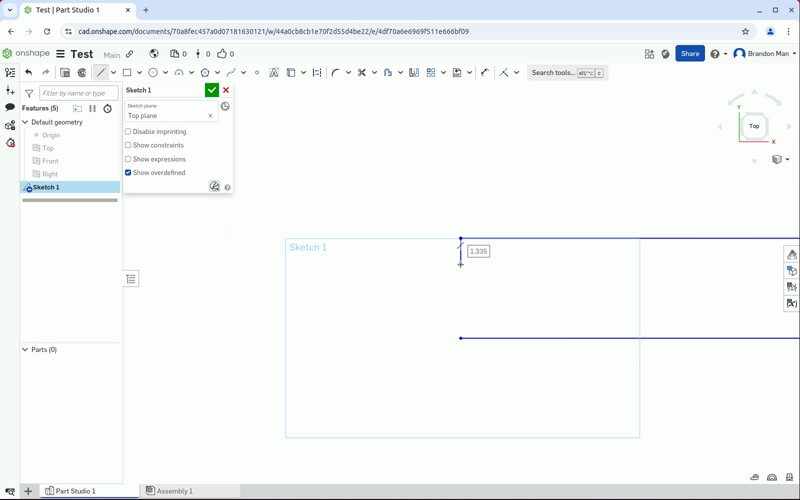
scroll(-6)
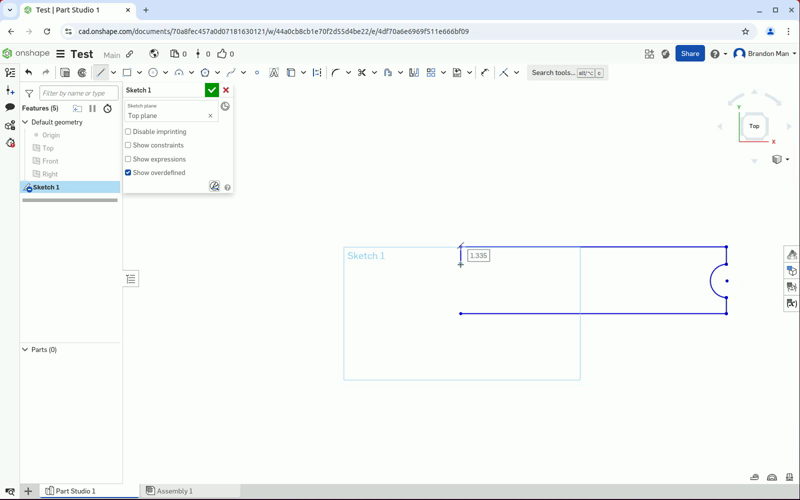
scroll(-6)
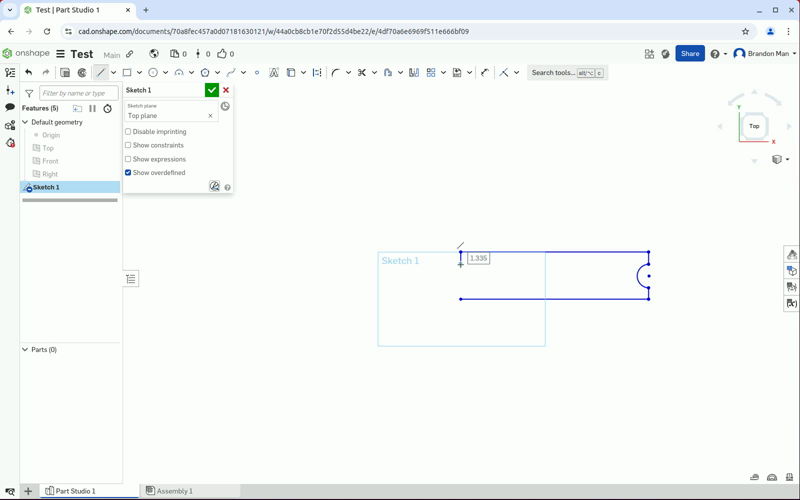
scroll(-6)
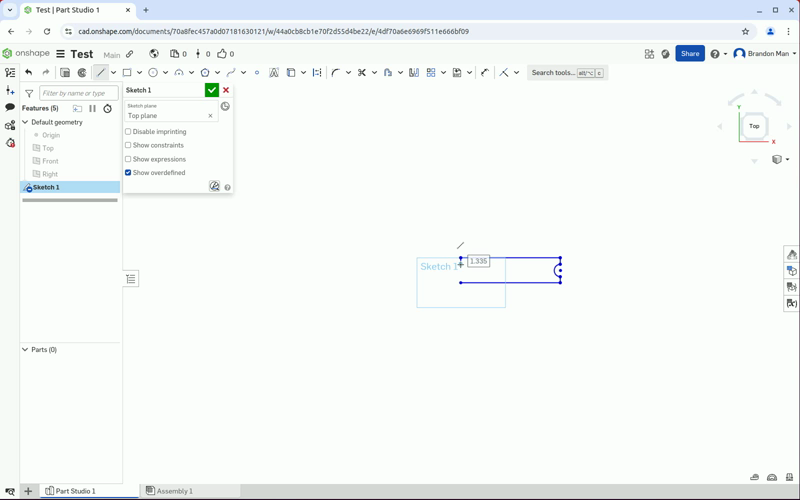
key_up(shift)
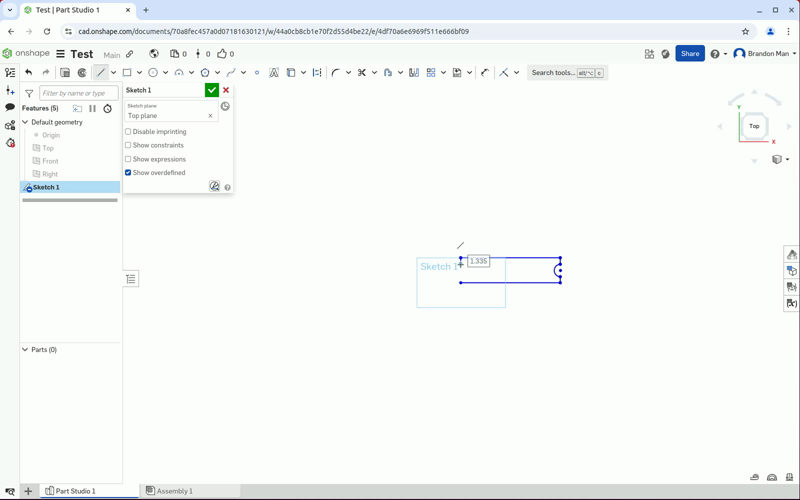
key(esc)
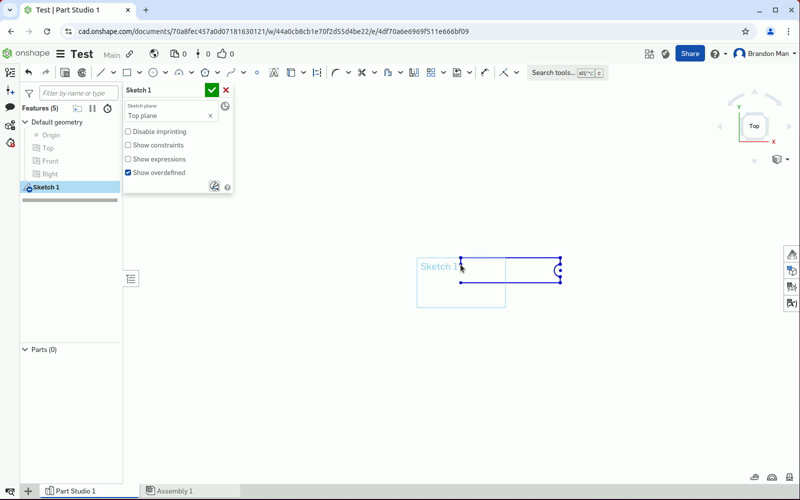
key(a)
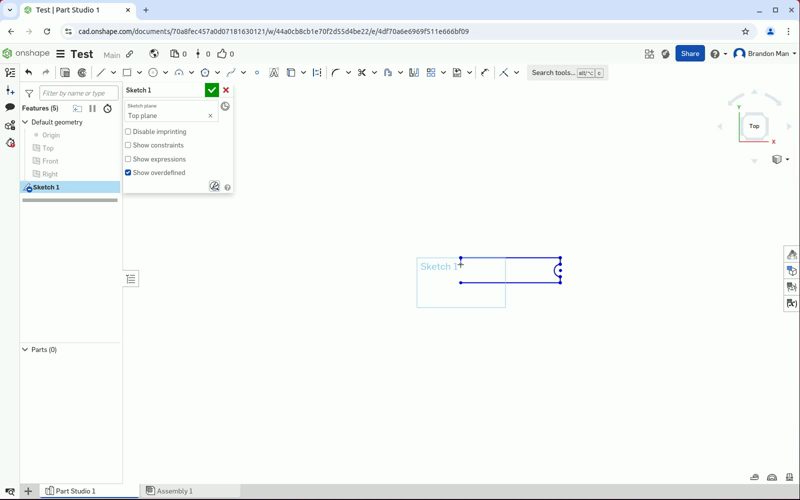
mouse_move(460, 264)
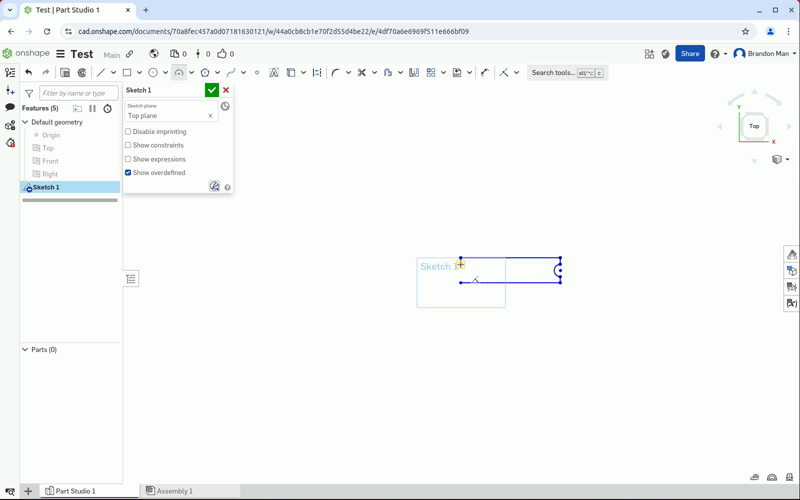
click(460, 264)
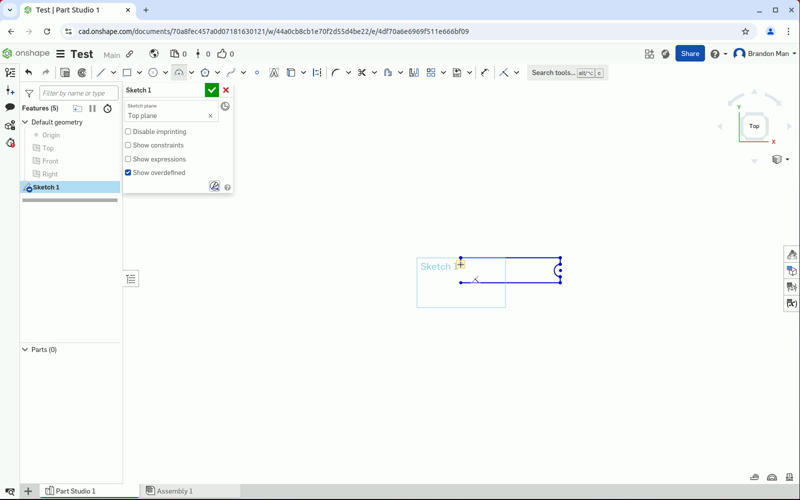
key_down(shift)
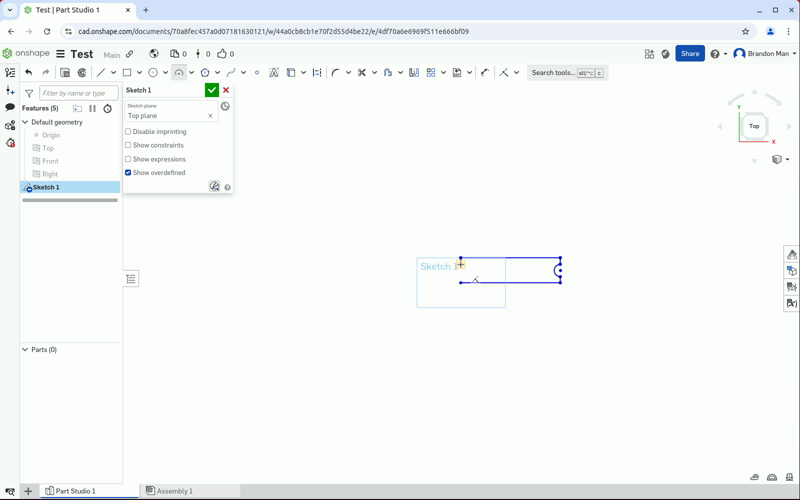
mouse_move(460, 276)
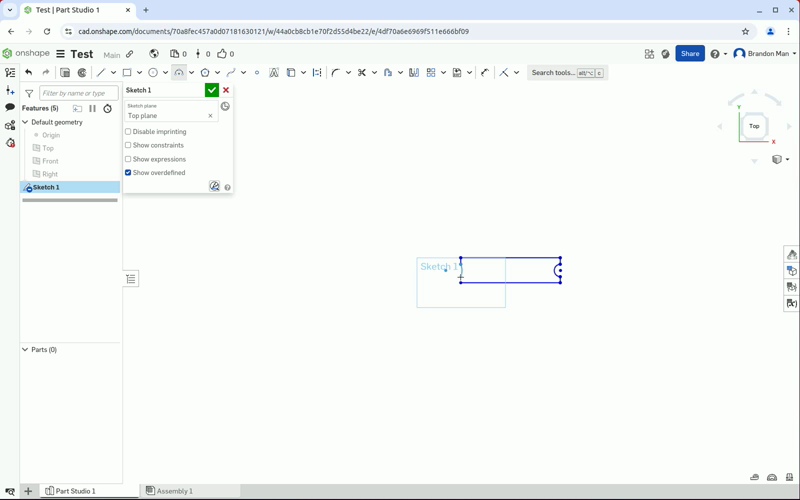
click(460, 276)
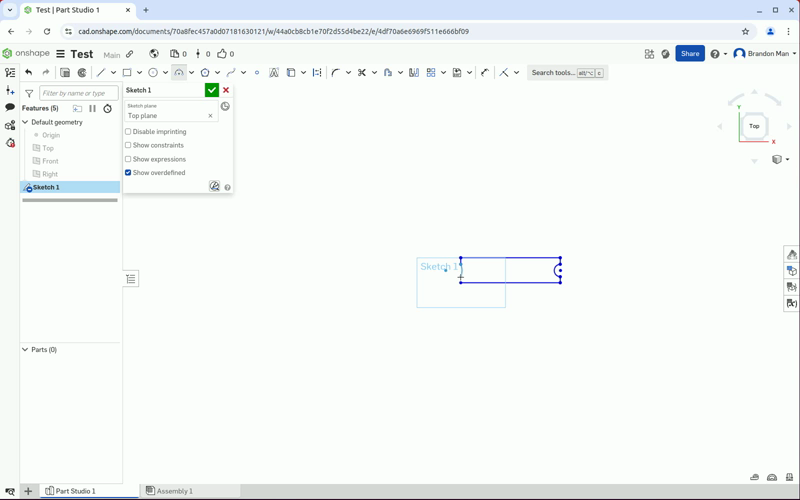
mouse_move(467, 270)
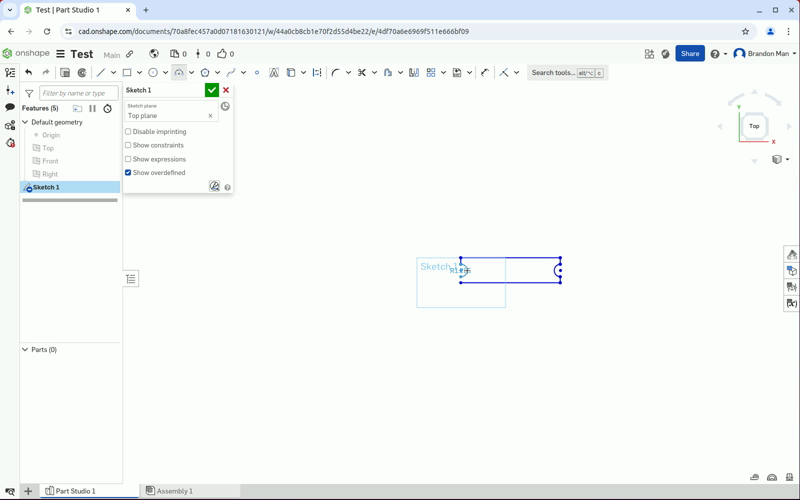
click(467, 270)
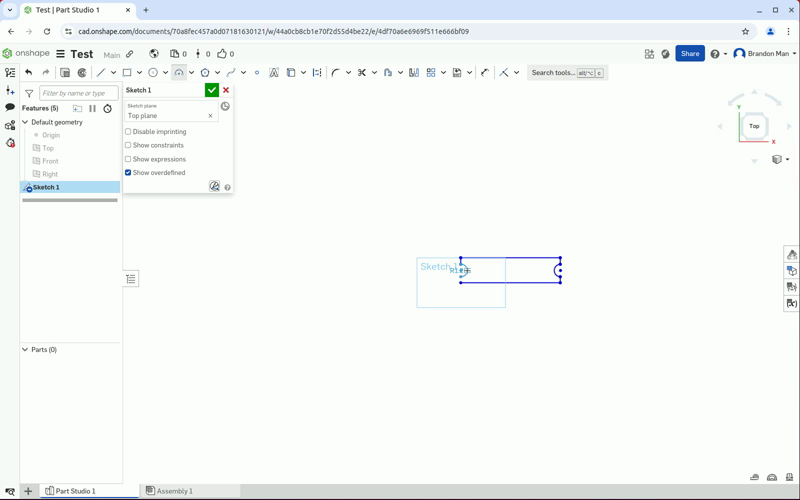
key_up(shift)
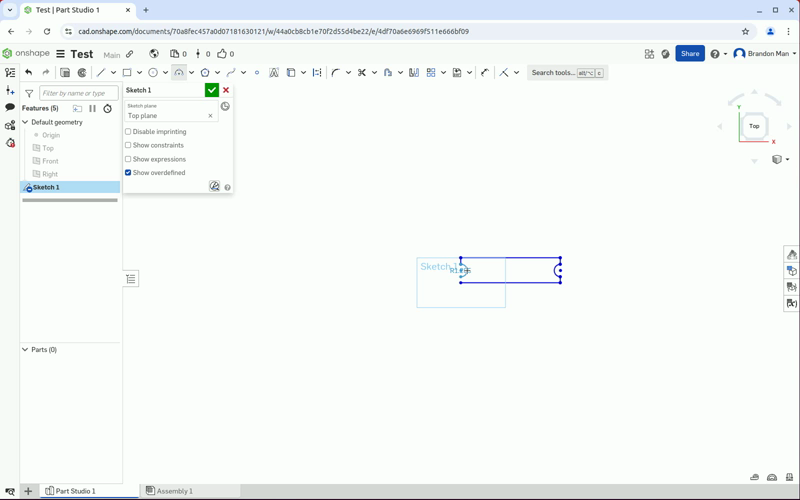
key(esc)
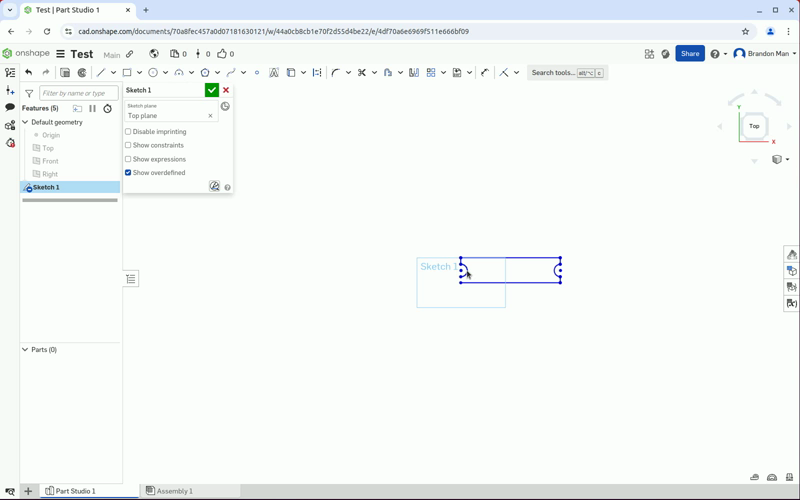
key(l)
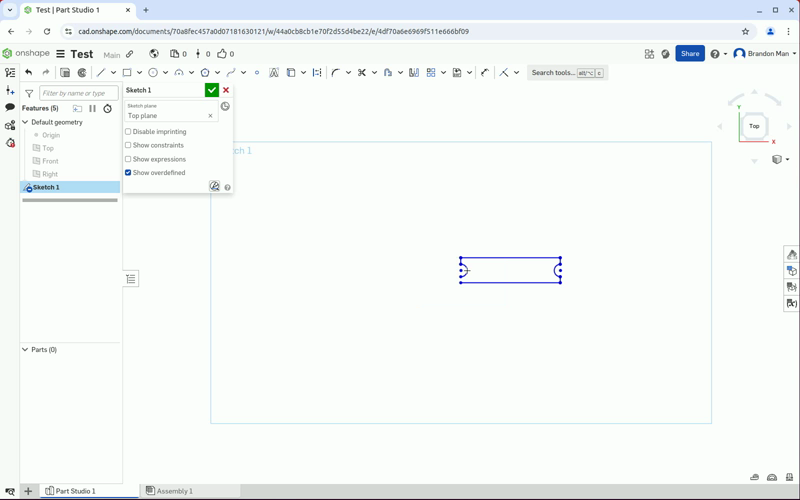
mouse_move(460, 276)
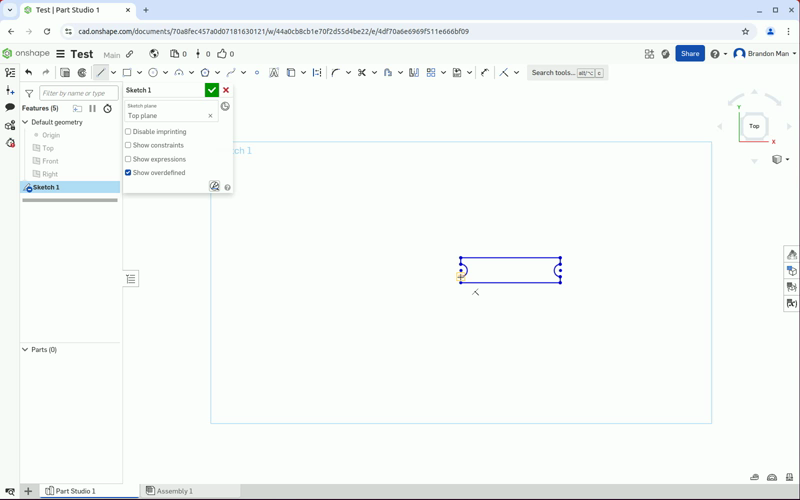
click(460, 276)
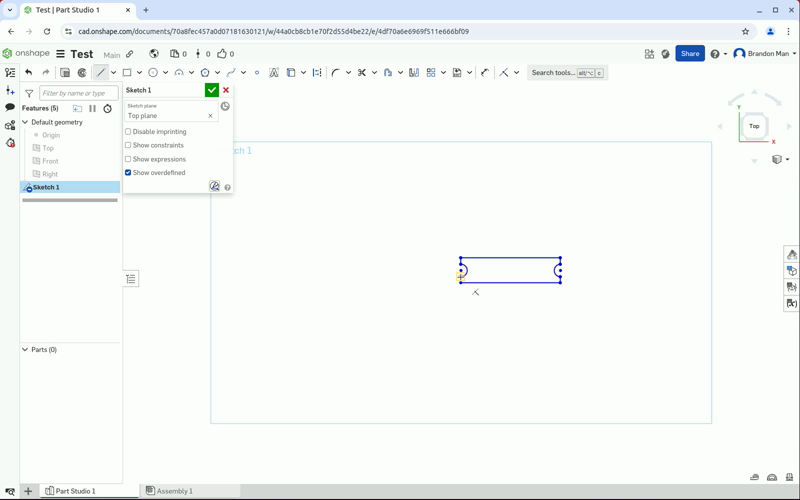
mouse_move(490, 276)
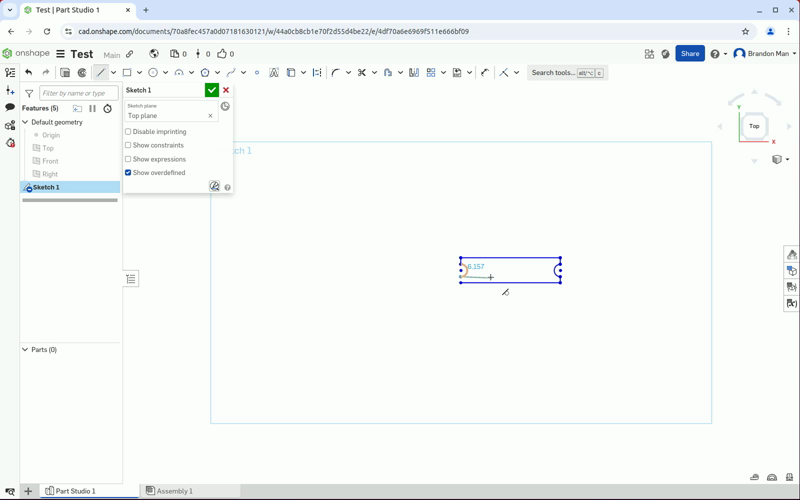
key_down(shift)
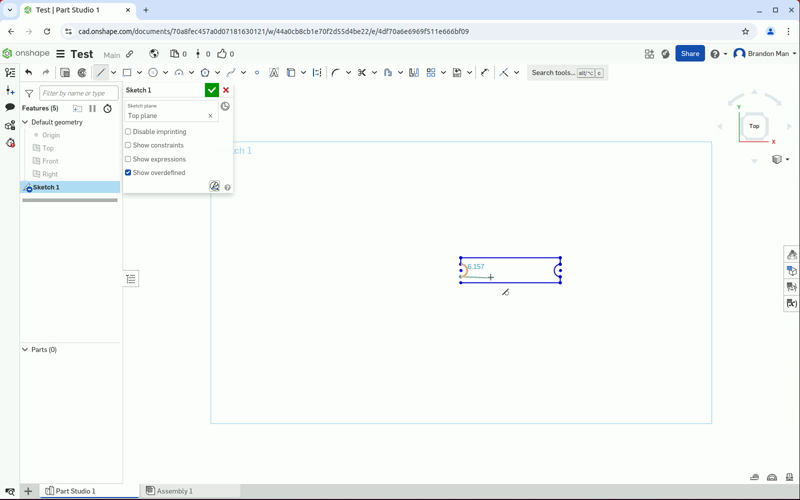
mouse_move(460, 282)
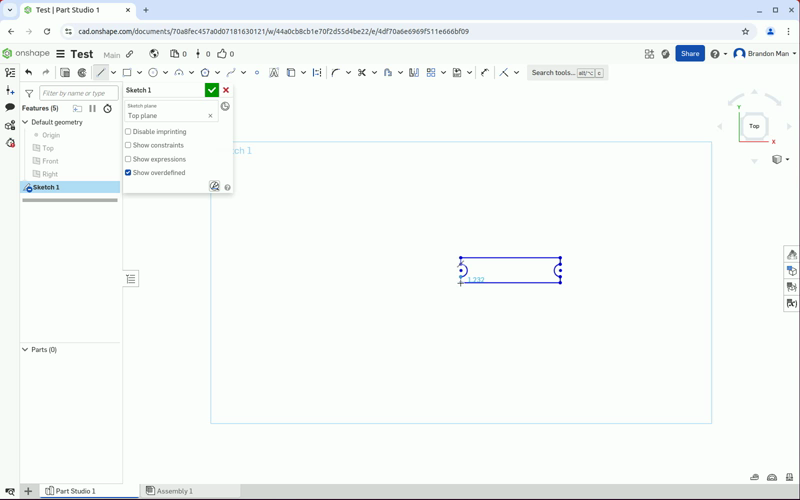
scroll(6)
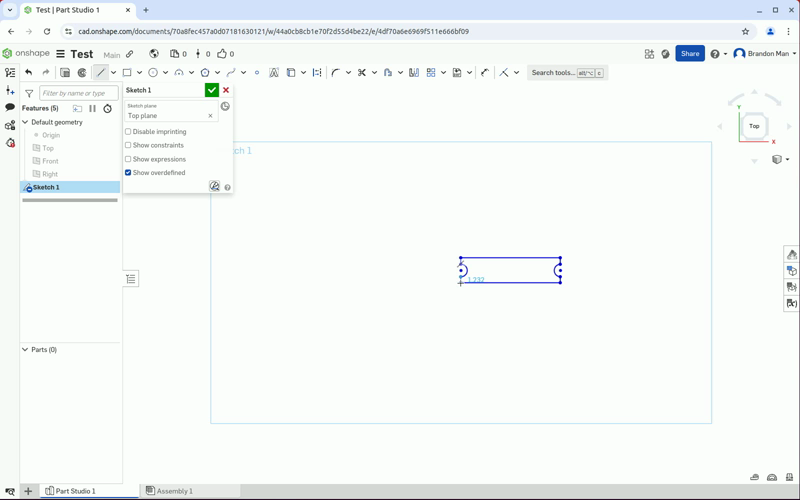
scroll(6)
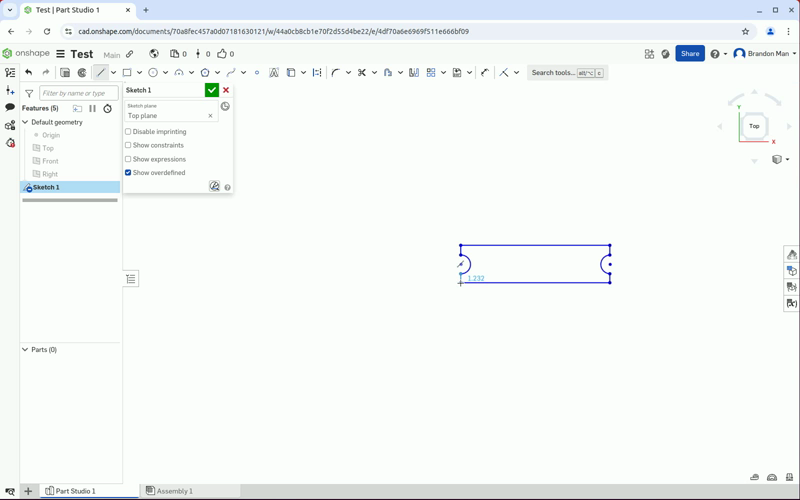
scroll(6)
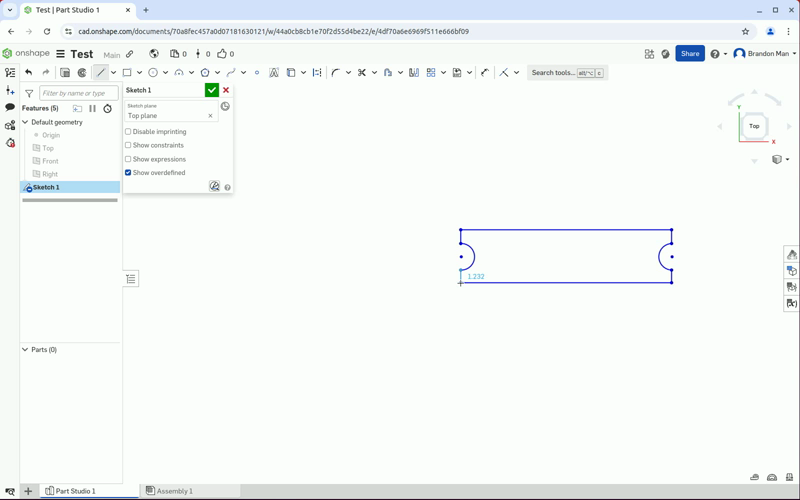
scroll(6)
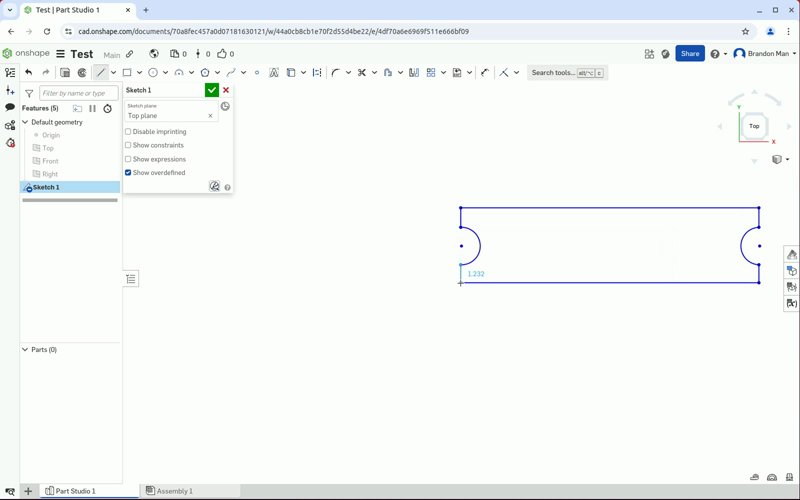
scroll(6)
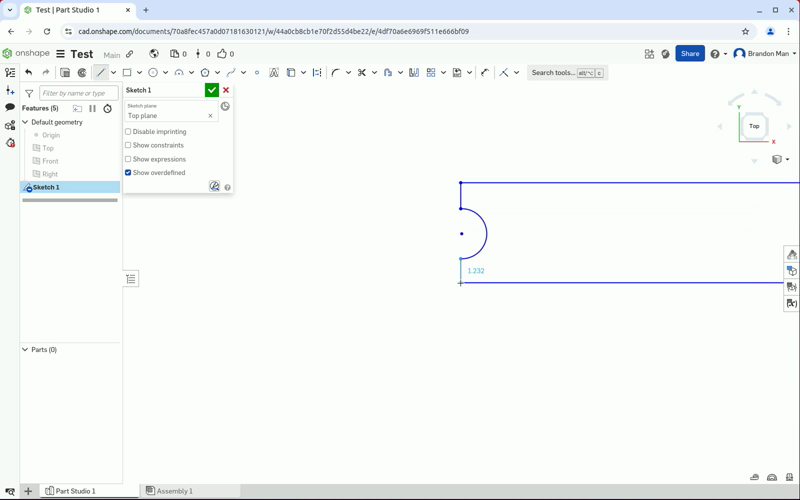
scroll(6)
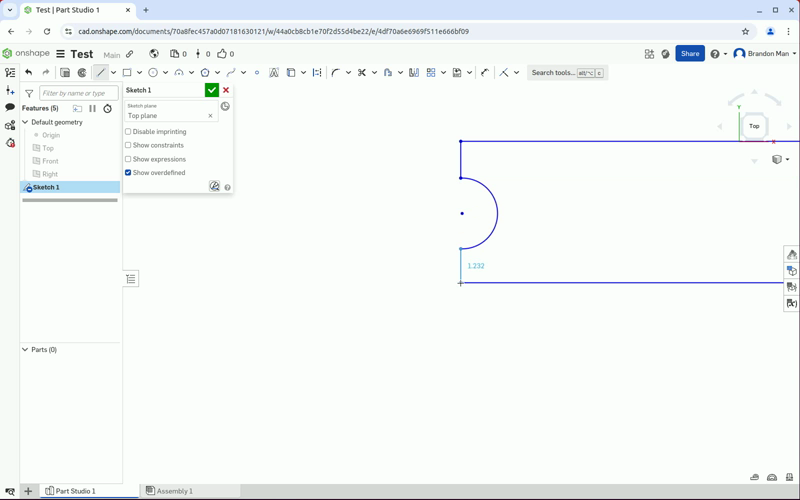
scroll(6)
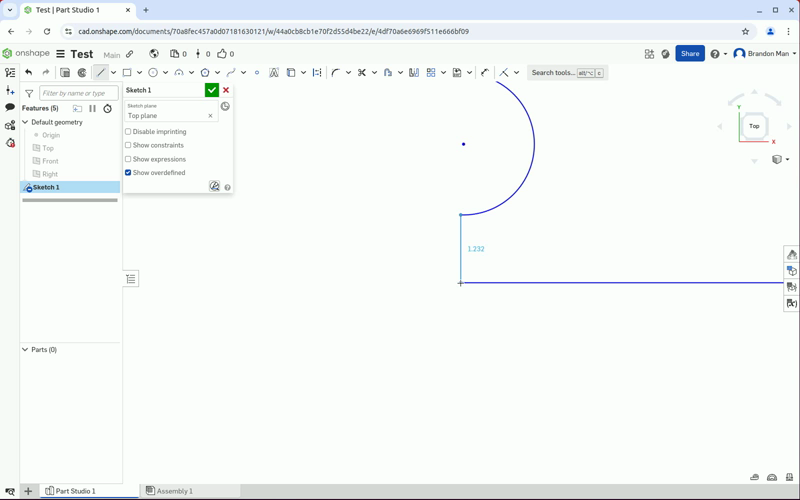
key_up(shift)
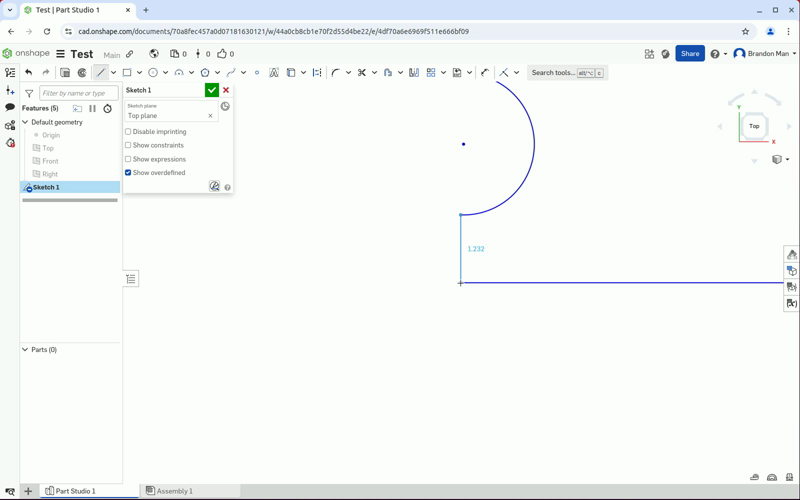
click(460, 282)
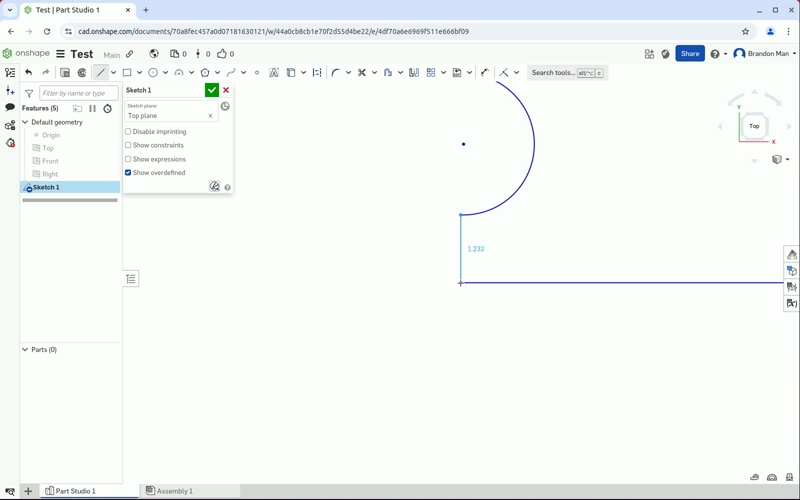
scroll(-6)
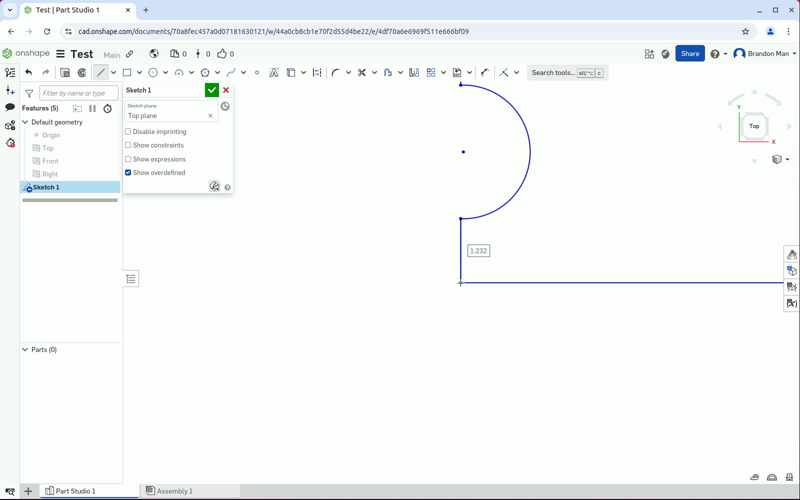
scroll(-6)
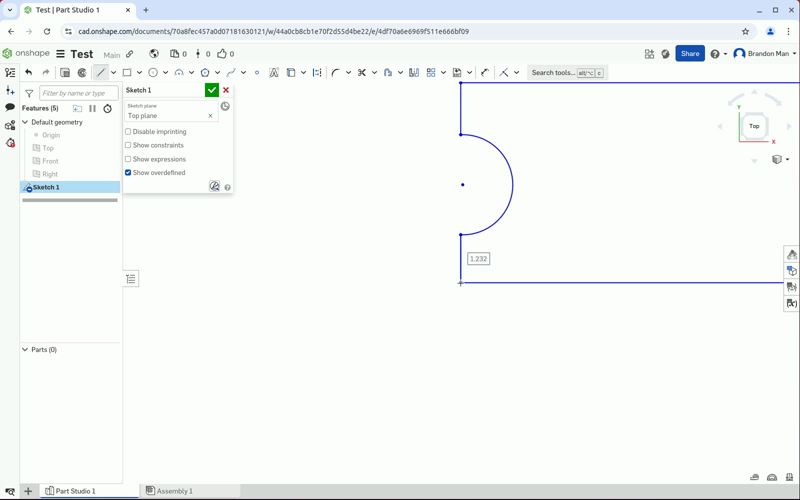
scroll(-6)
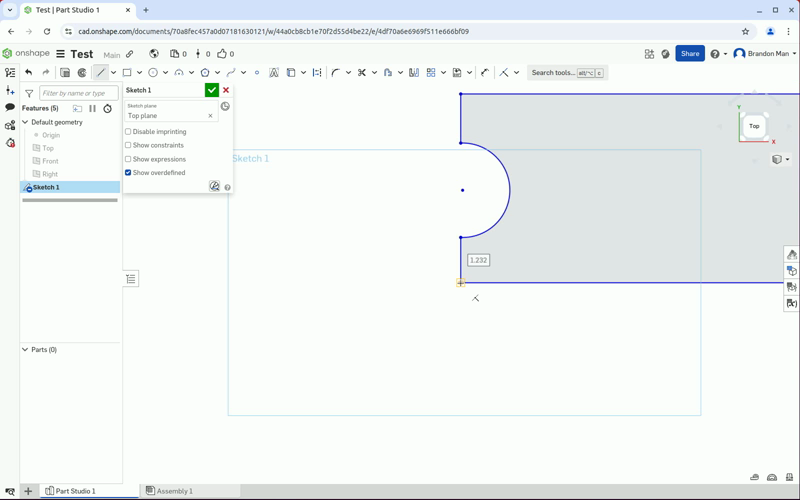
scroll(-6)
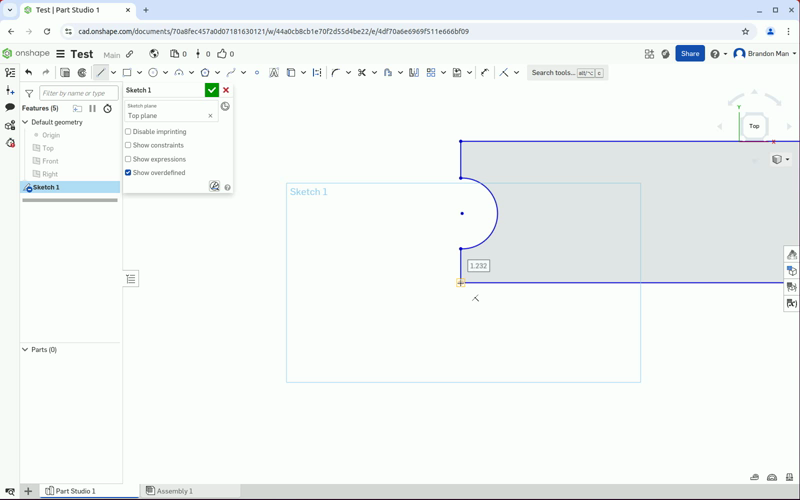
scroll(-6)
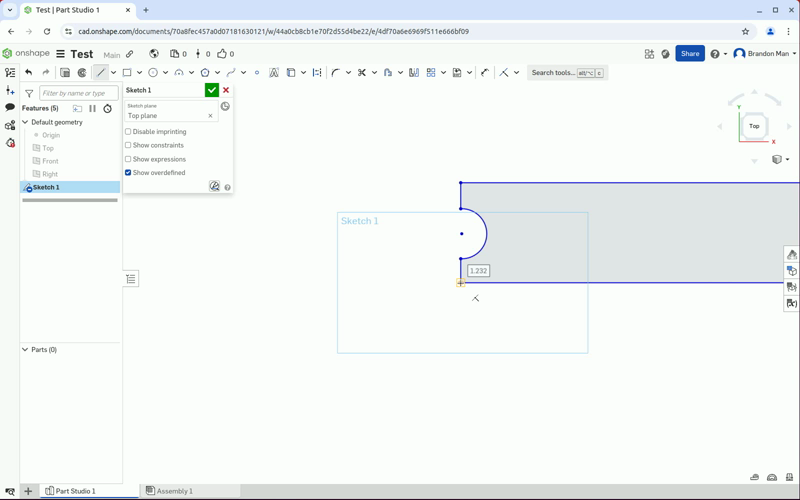
scroll(-6)
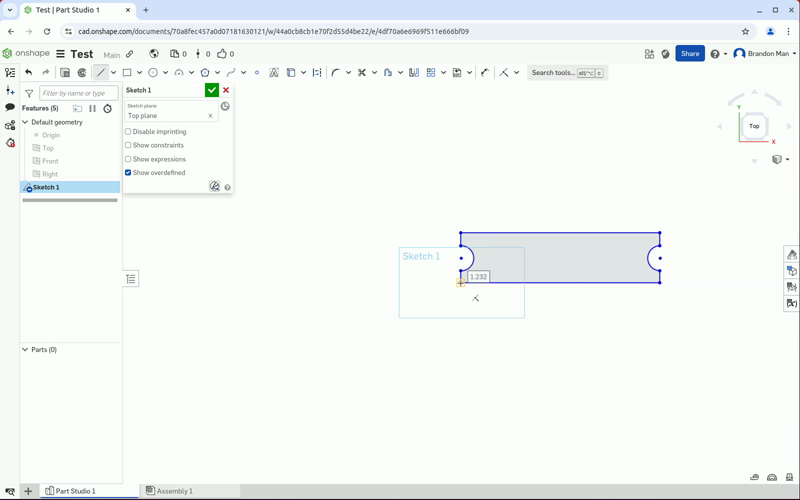
scroll(-6)
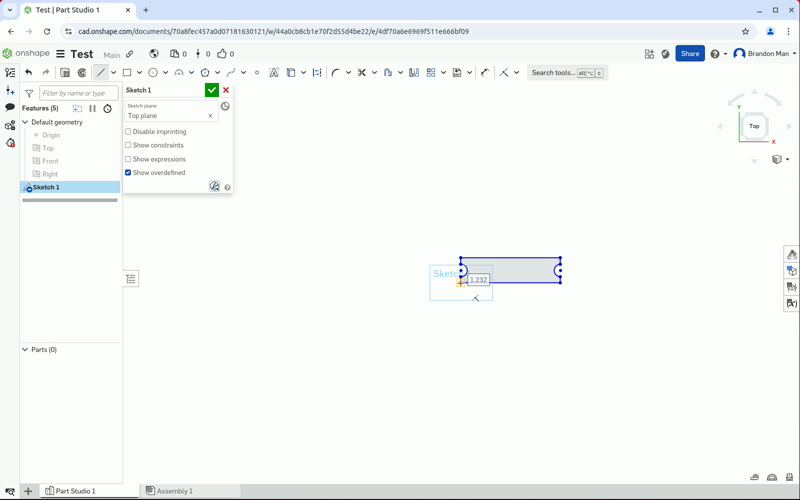
key(esc)
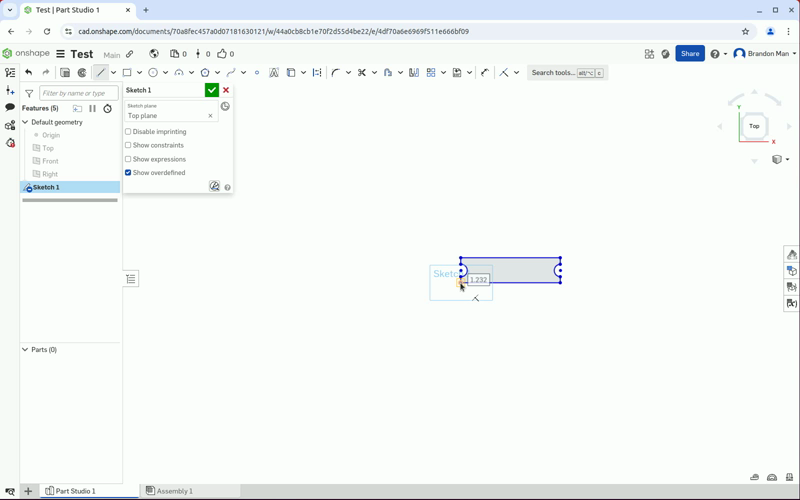
mouse_move(474, 261)
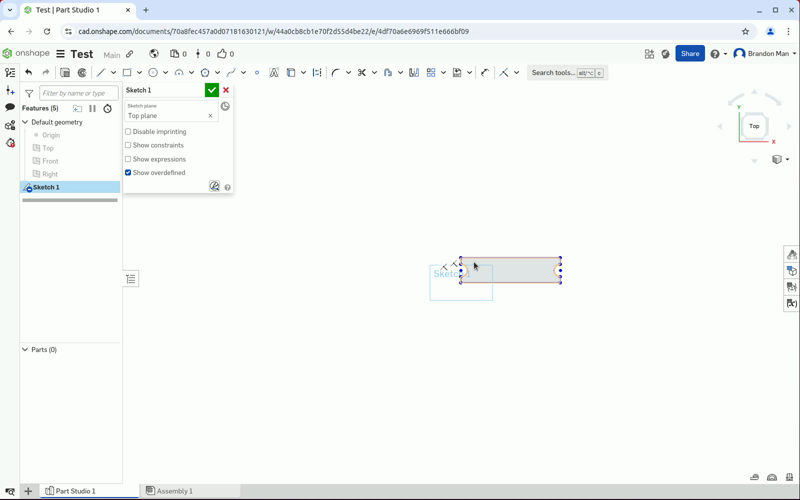
click(474, 261)
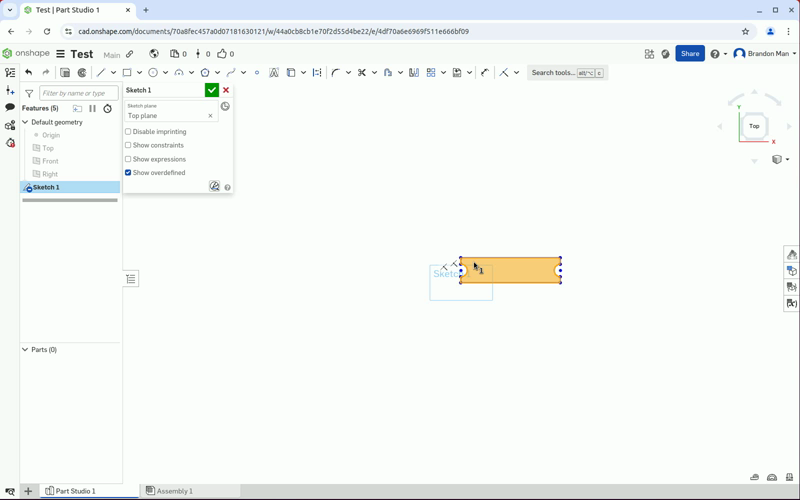
mouse_move(73, 352)
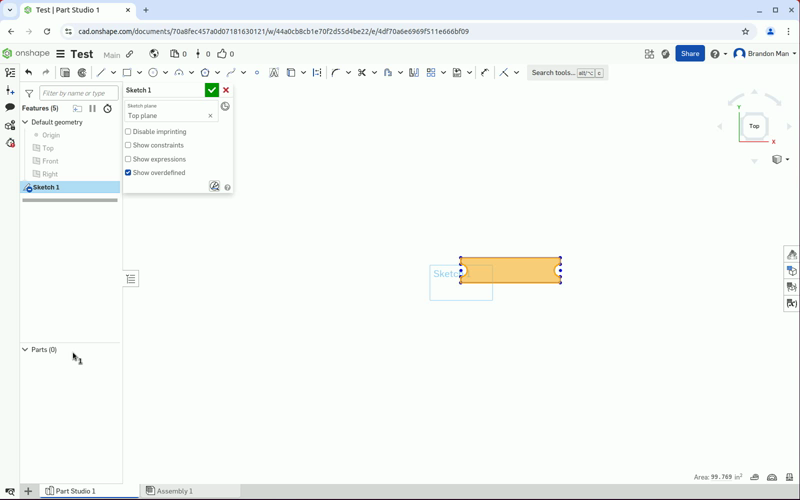
key(shift+y)
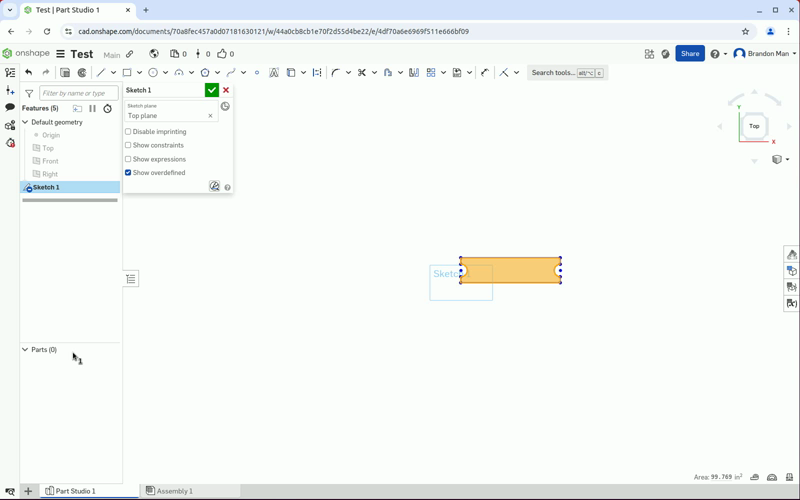
key(shift+e)
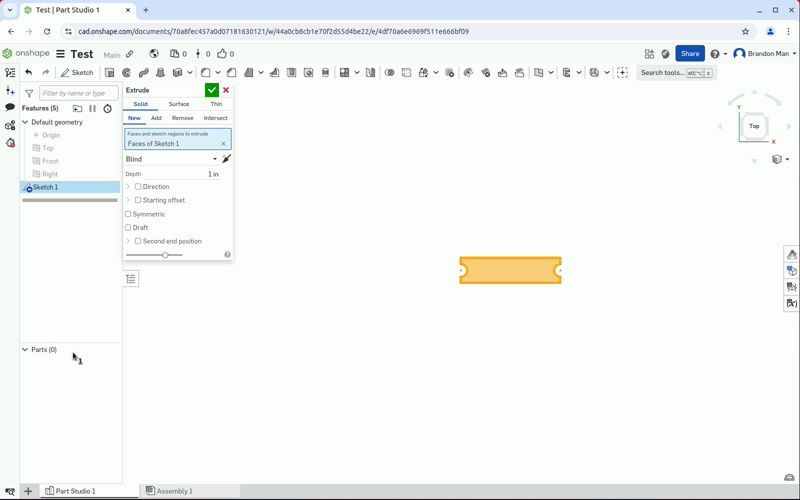
mouse_move(143, 106)
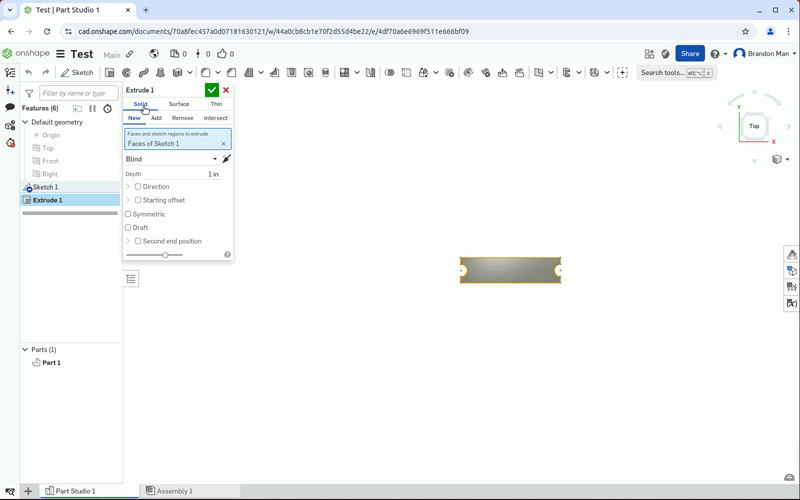
click(143, 106)
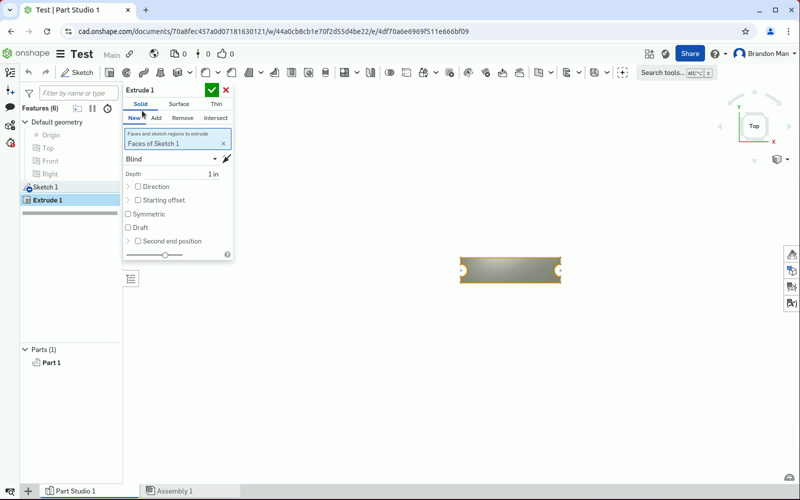
mouse_move(137, 120)
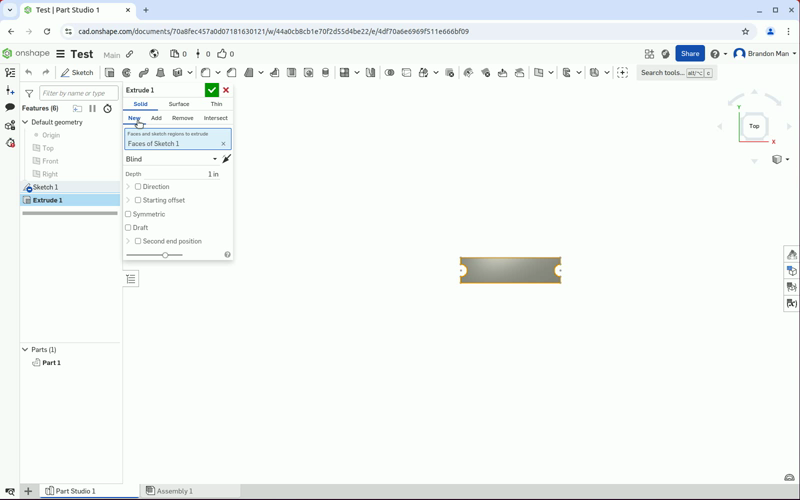
click(137, 120)
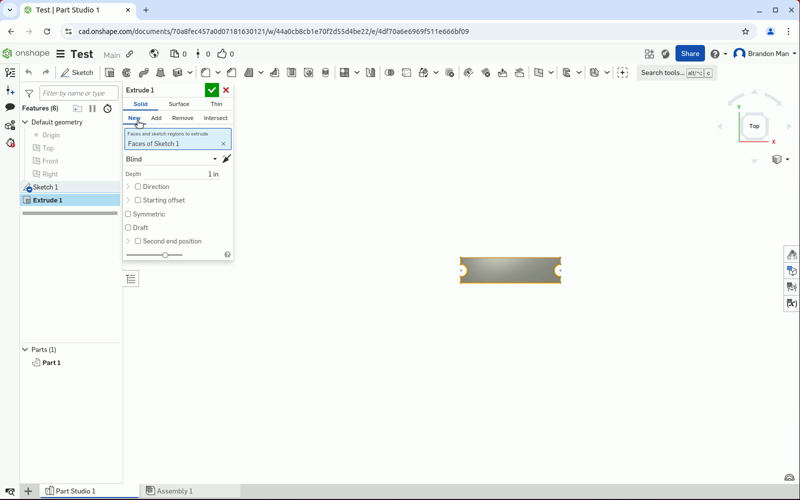
key(tab, 4)
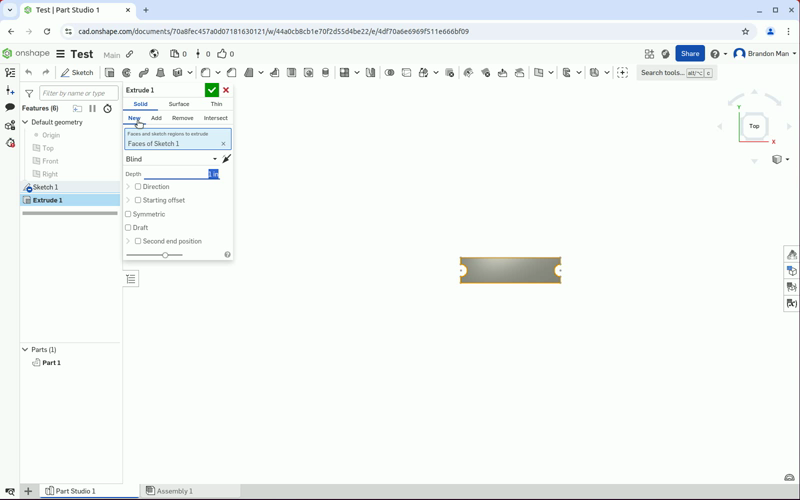
text(2.648)
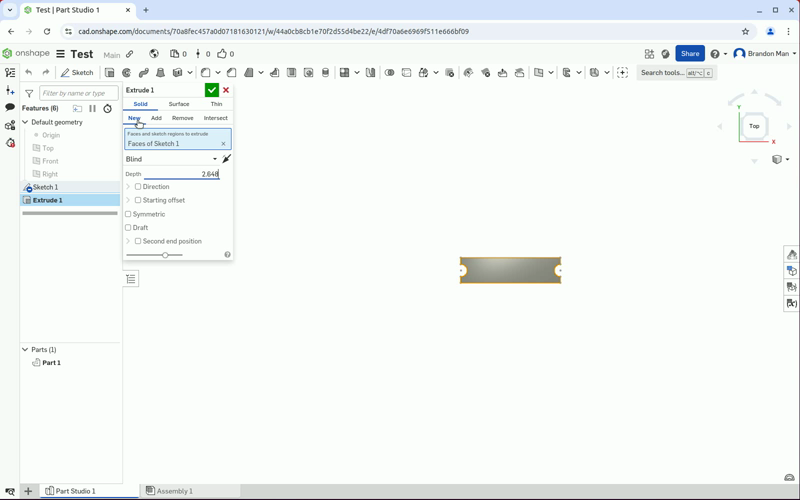
key(enter)
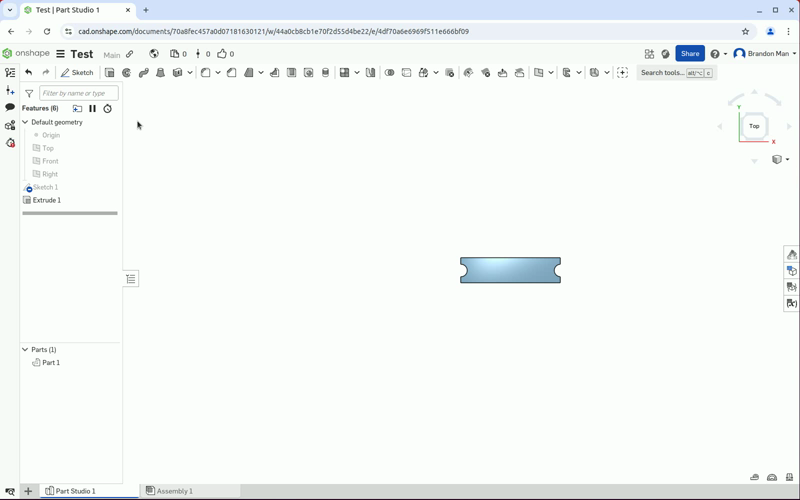
key(shift+h)
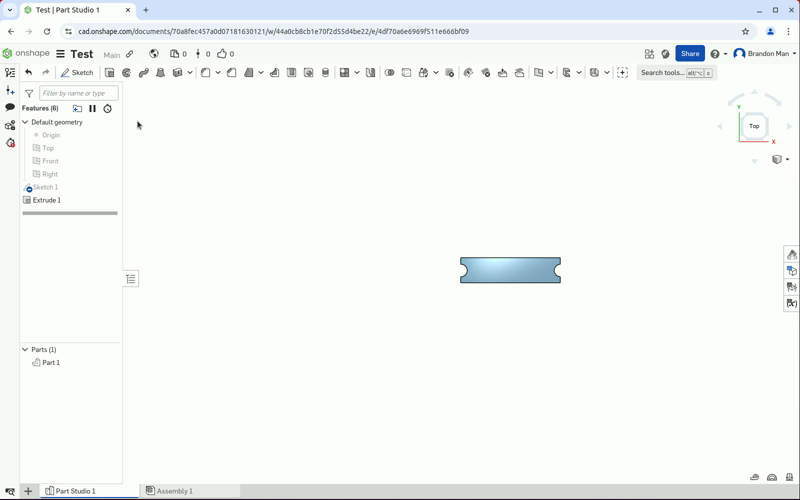
key(shift+h)
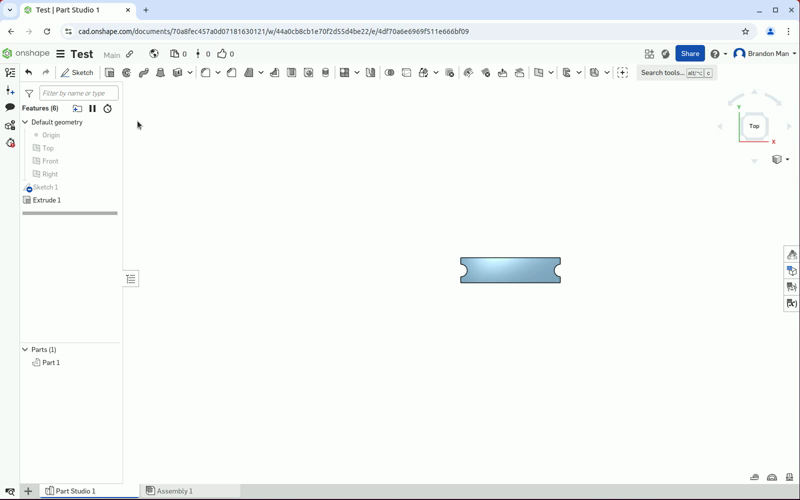
mouse_move(73, 189)
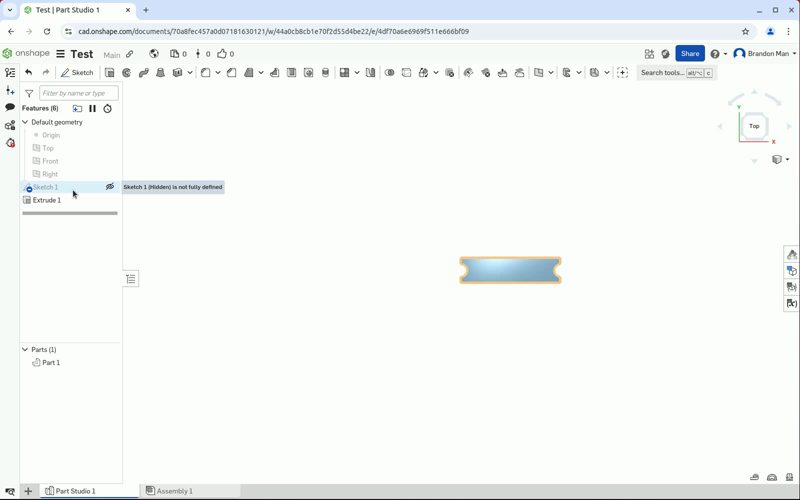
click(73, 189)
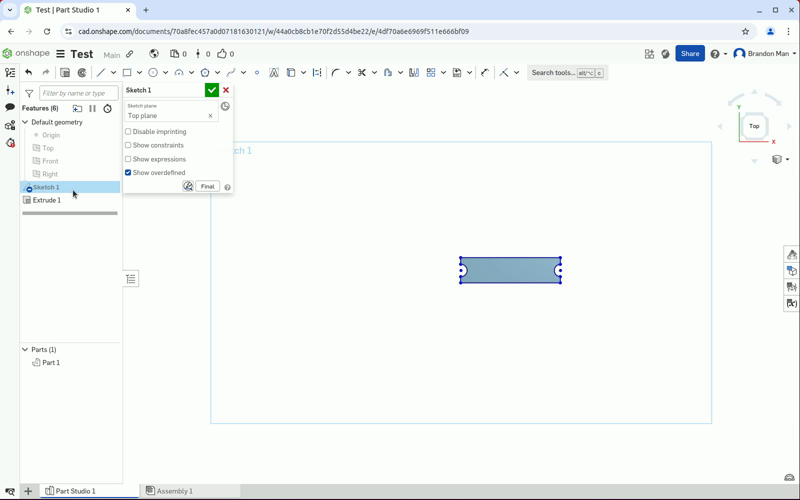
mouse_move(229, 92)
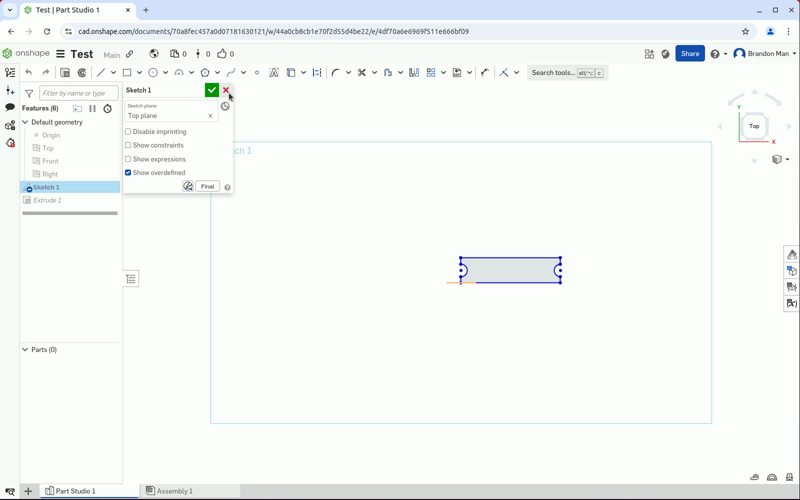
click(229, 92)
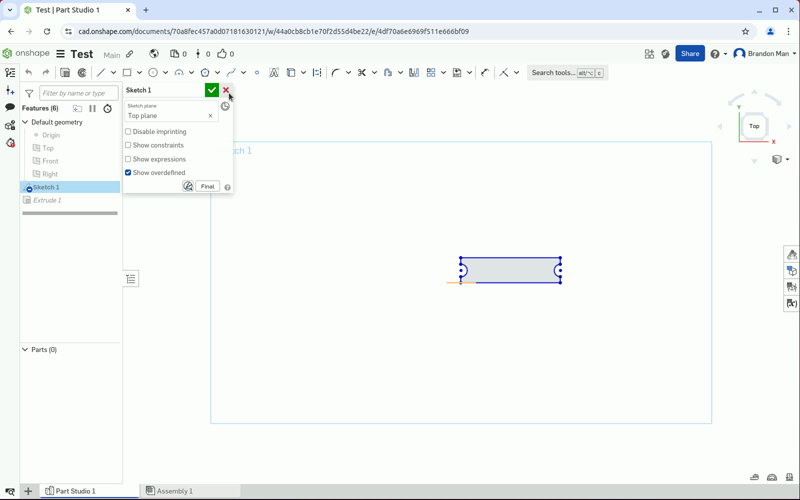
key(shift+s)
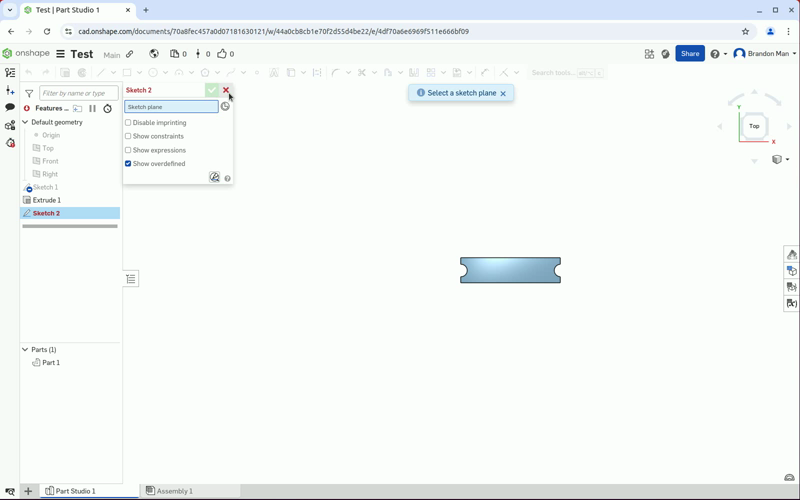
mouse_move(73, 150)
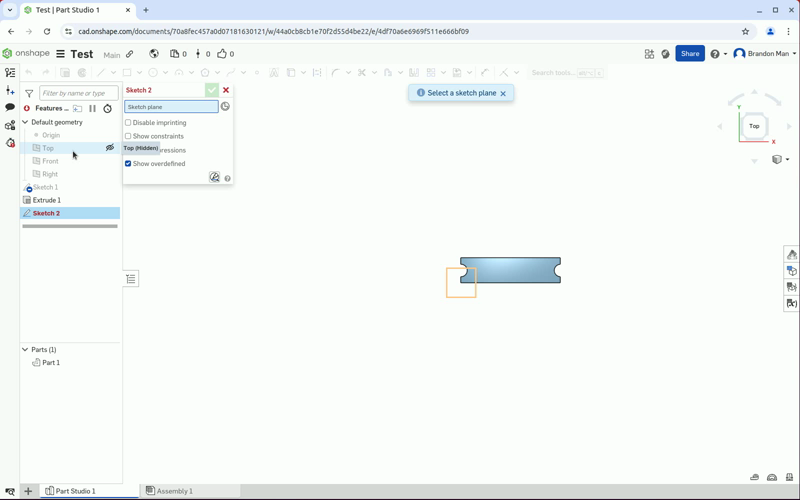
click(73, 150)
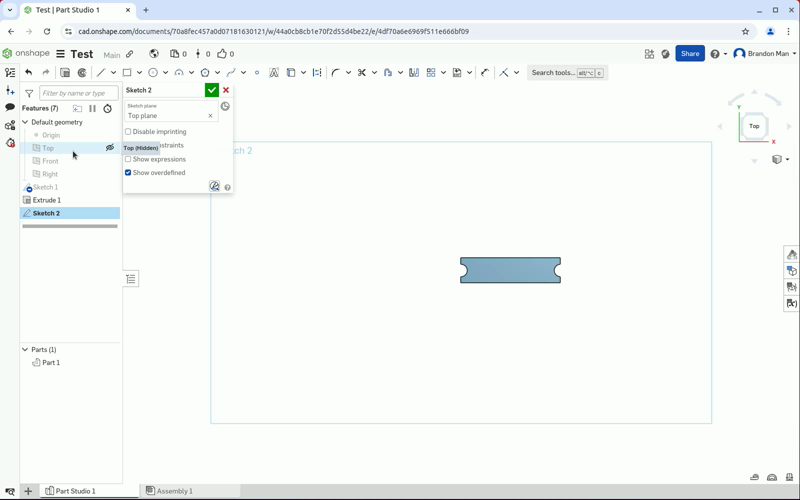
mouse_move(73, 352)
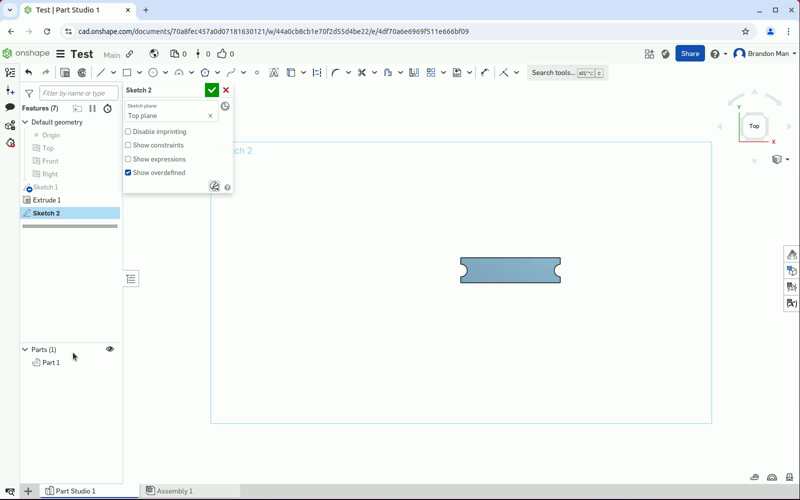
key(y)
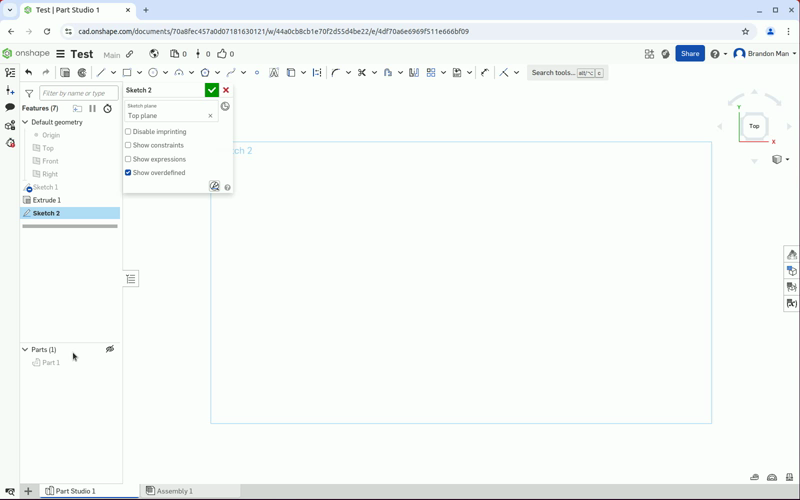
key(l)
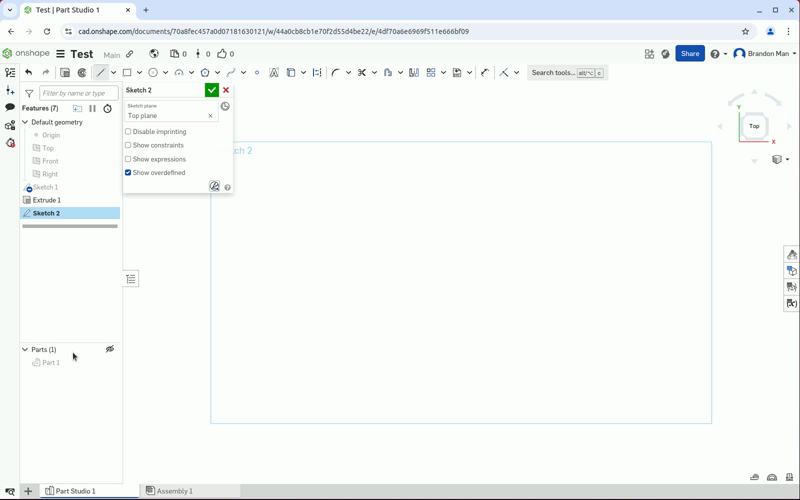
key_down(shift)
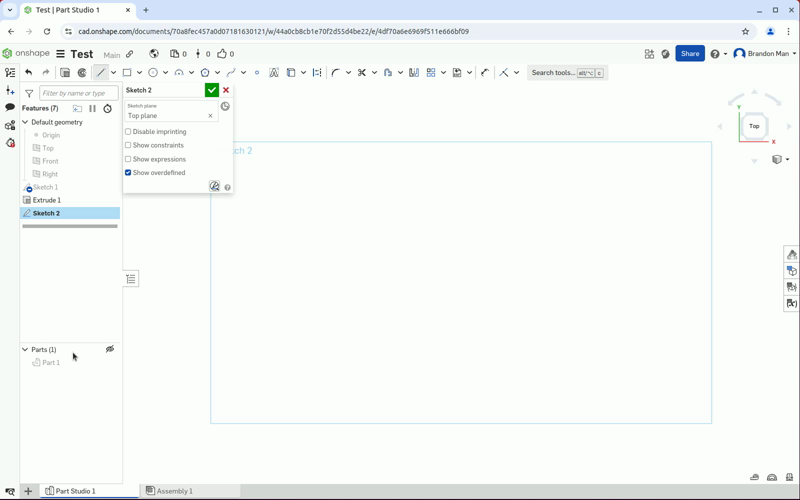
mouse_move(460, 282)
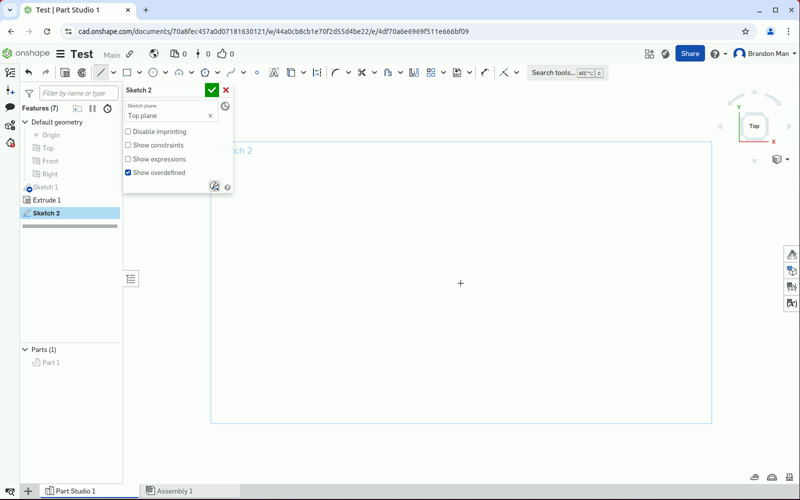
click(460, 282)
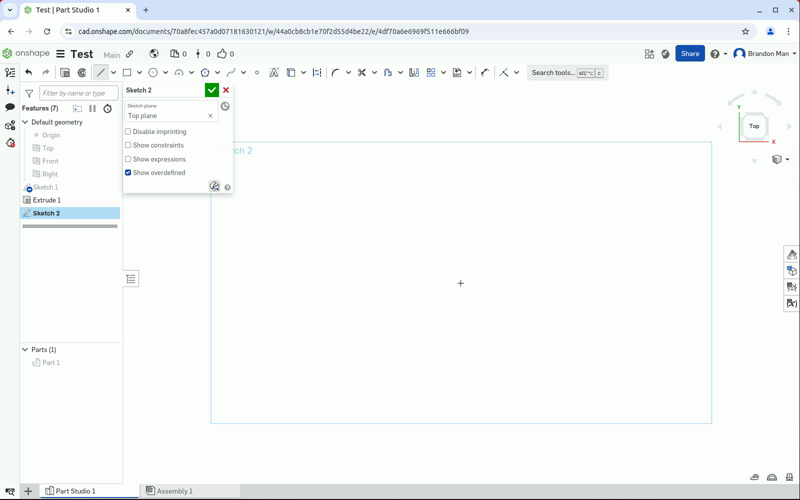
key_up(shift)
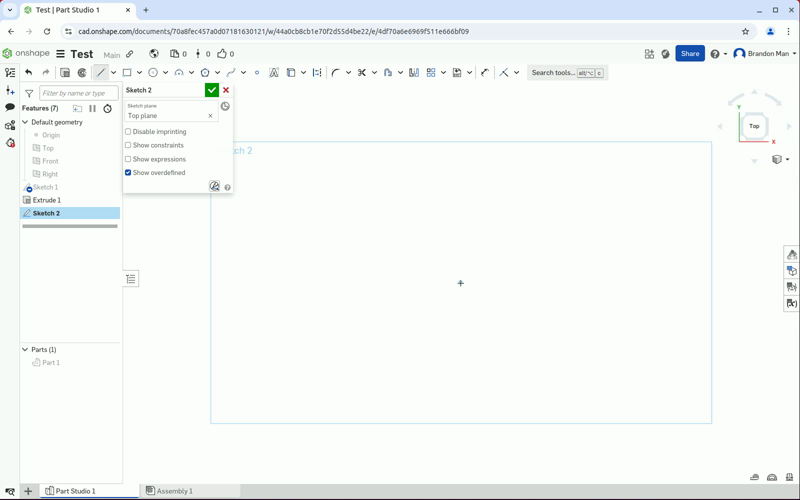
key_down(shift)
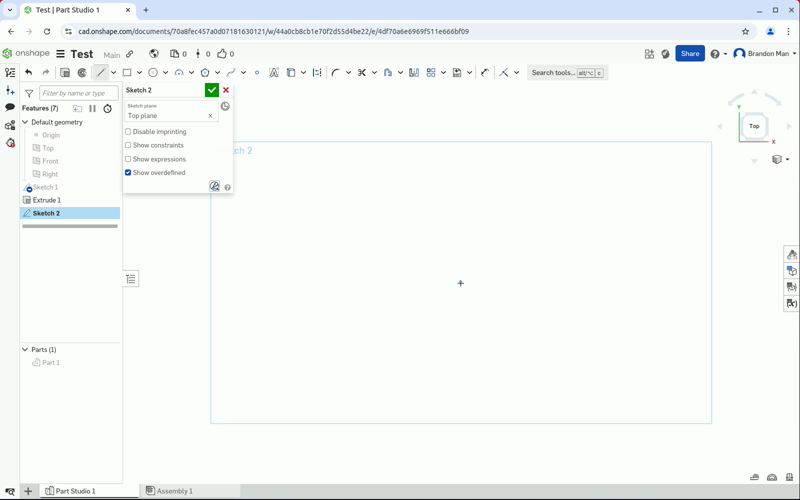
mouse_move(490, 282)
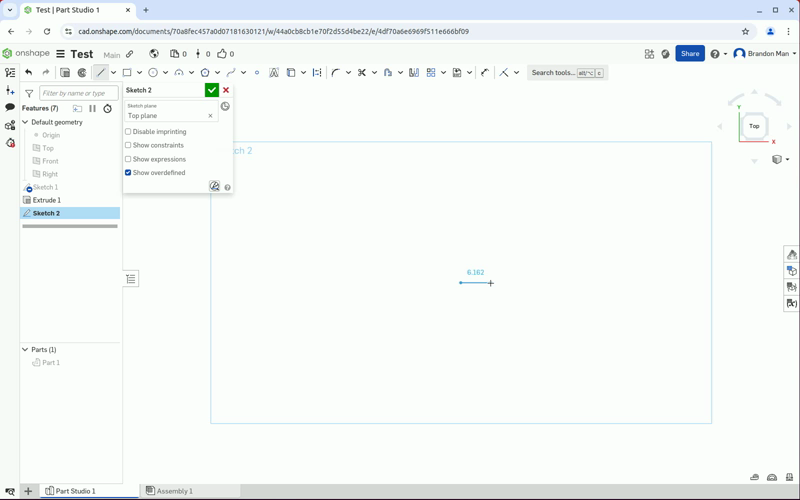
mouse_move(460, 276)
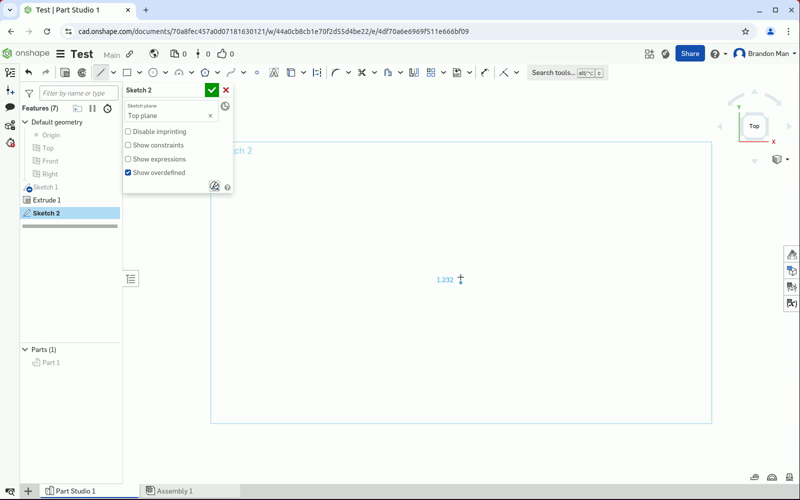
scroll(6)
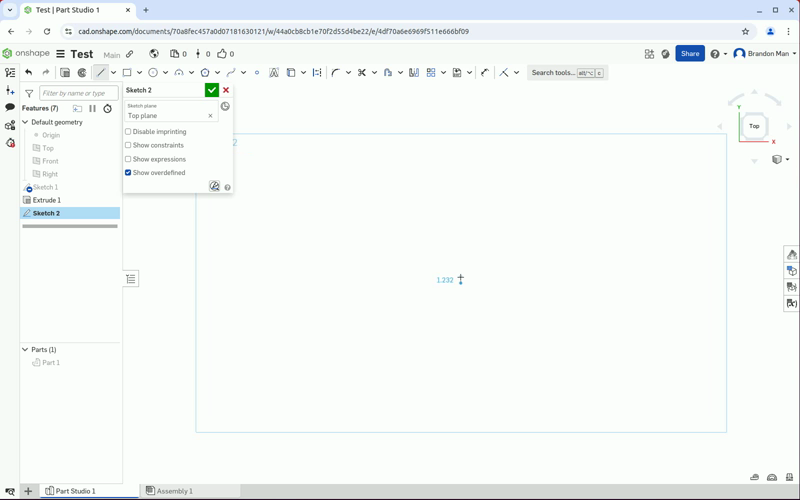
scroll(6)
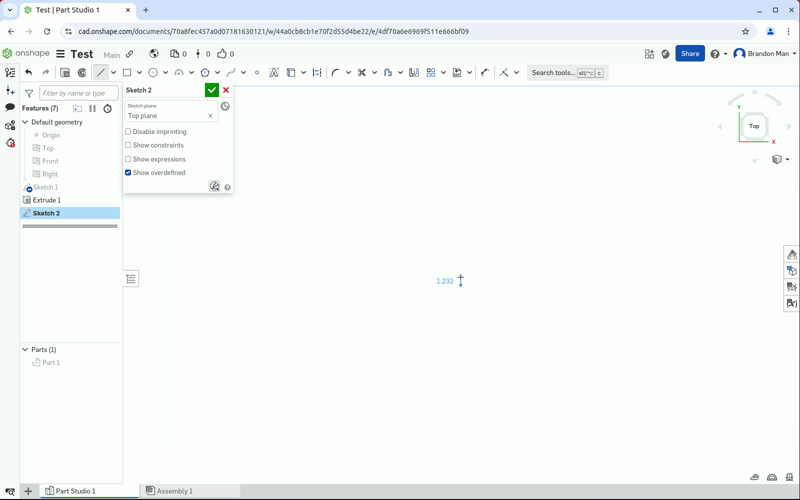
scroll(6)
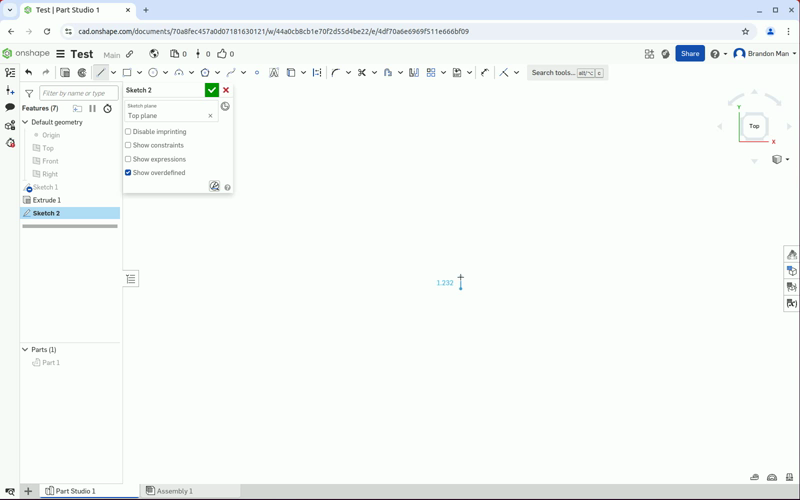
scroll(6)
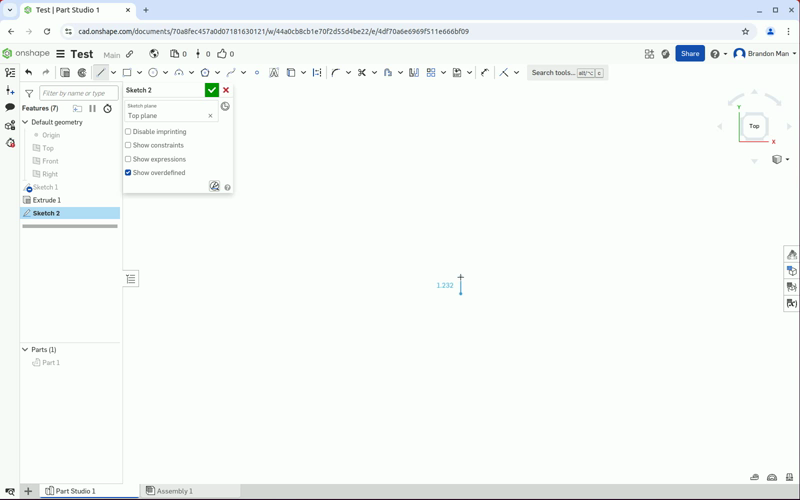
scroll(6)
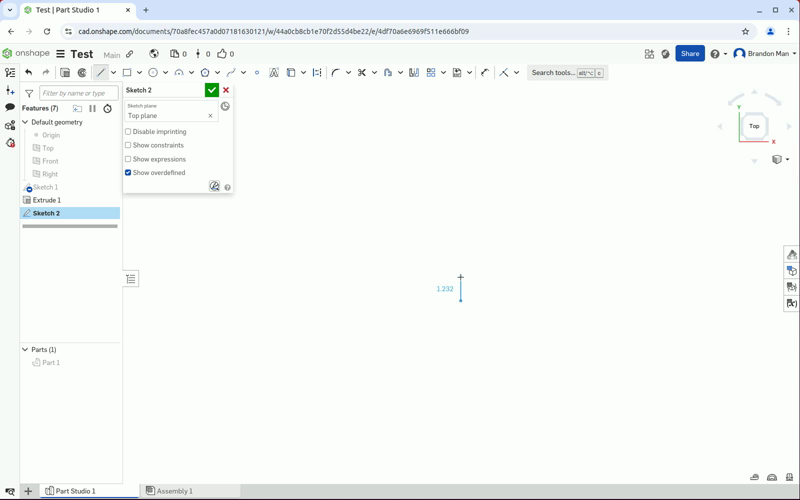
scroll(6)
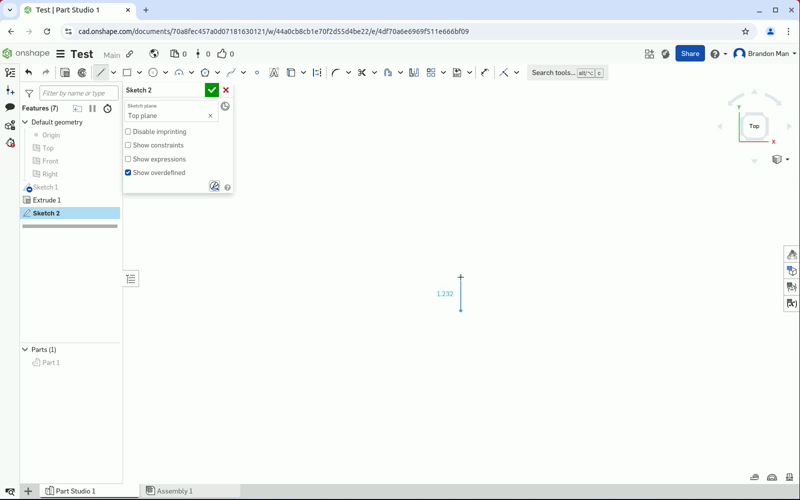
scroll(6)
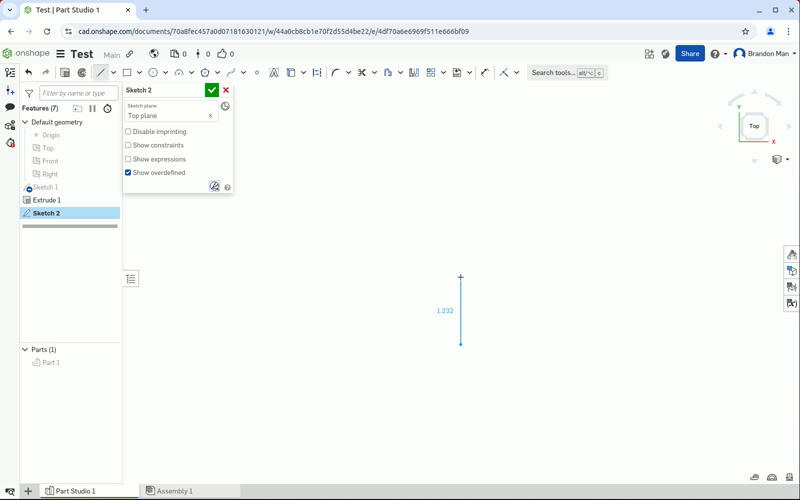
click(460, 276)
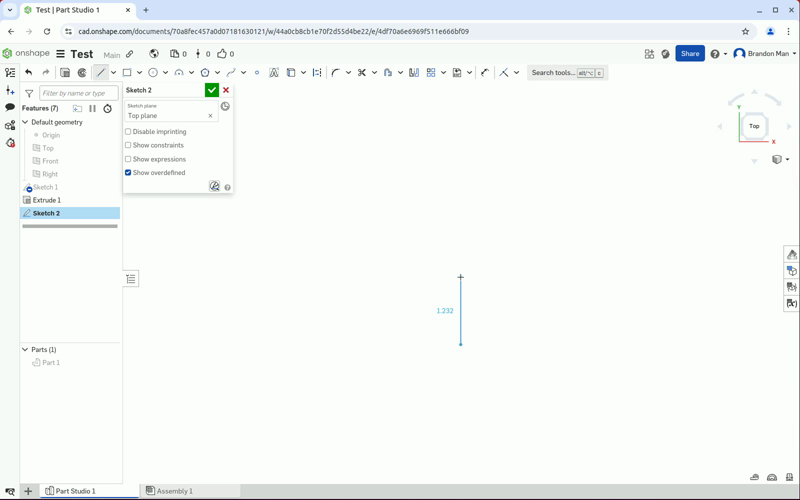
scroll(-6)
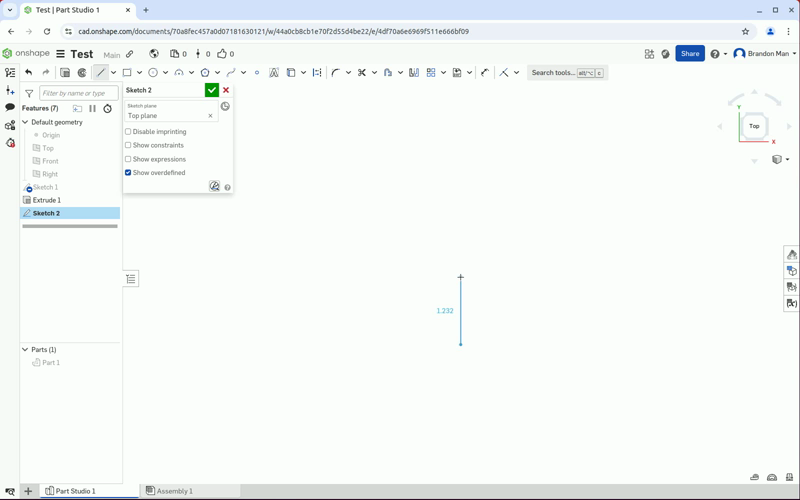
scroll(-6)
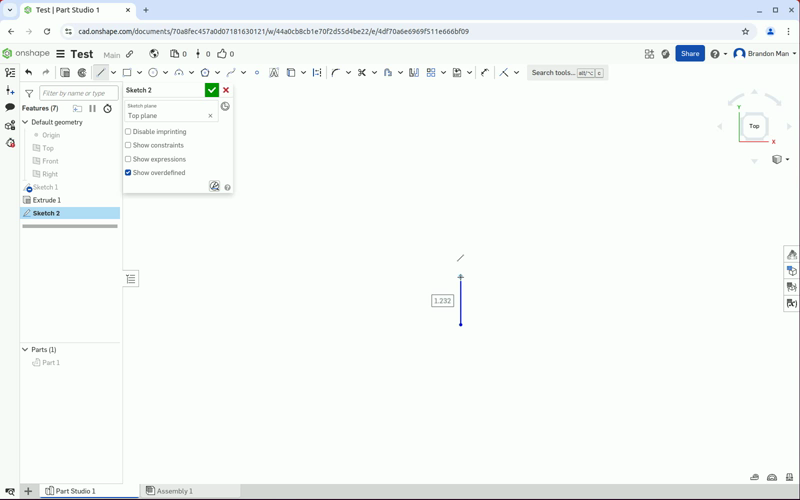
scroll(-6)
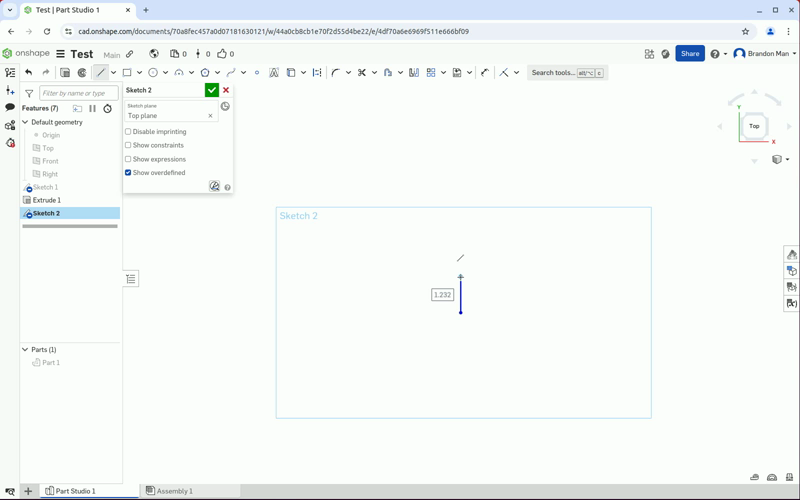
scroll(-6)
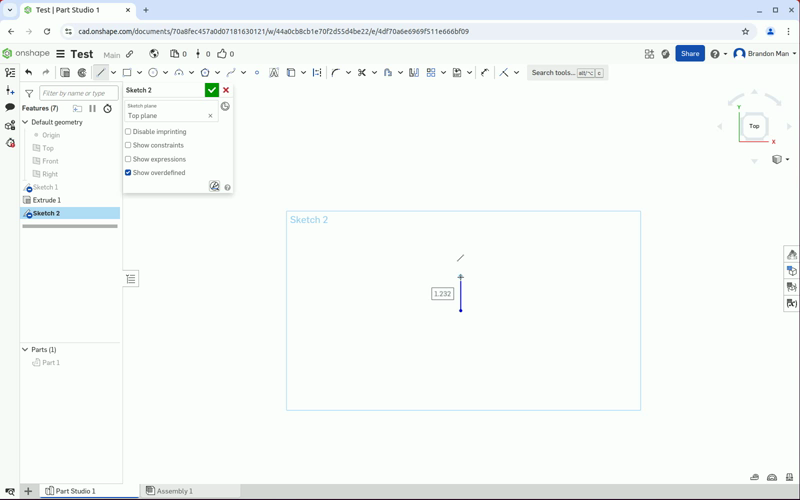
scroll(-6)
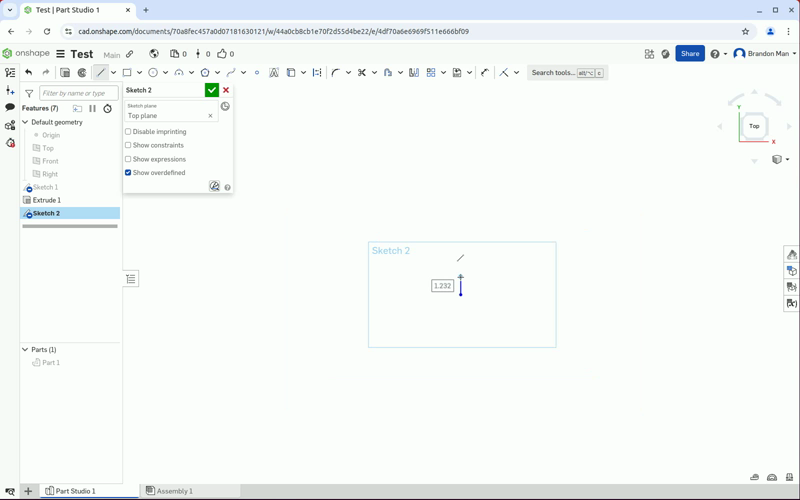
scroll(-6)
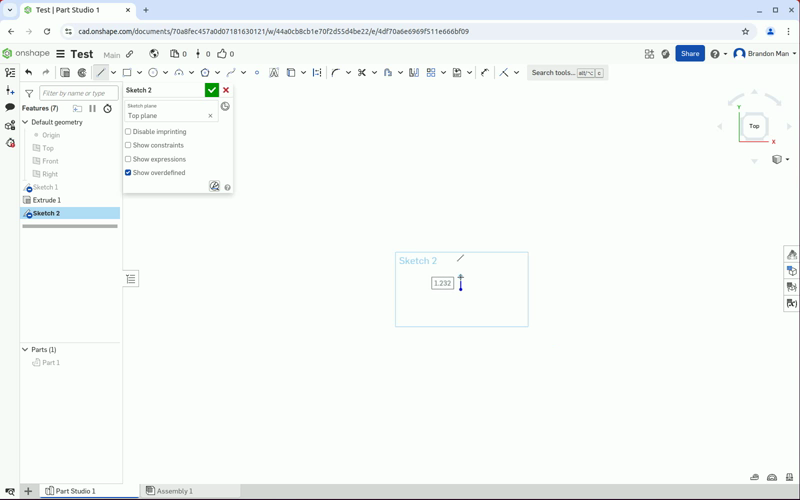
scroll(-6)
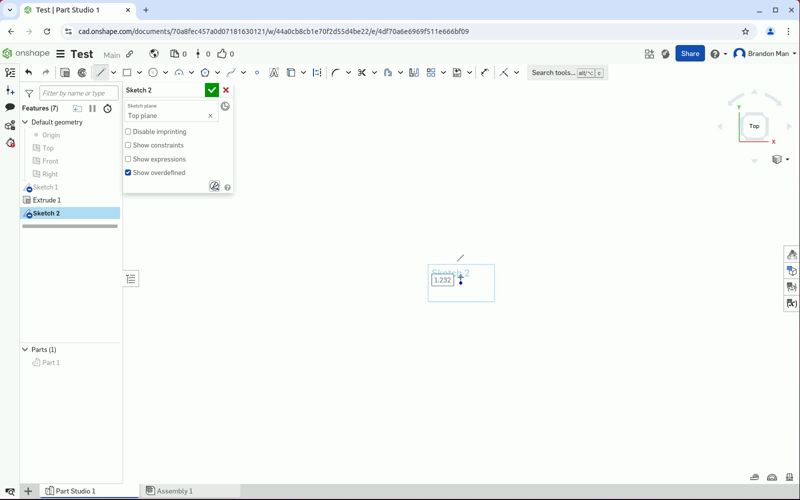
key_up(shift)
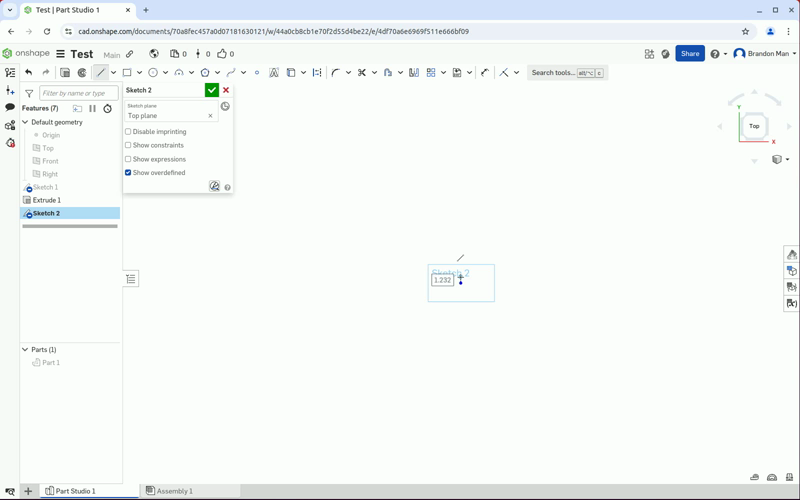
key(esc)
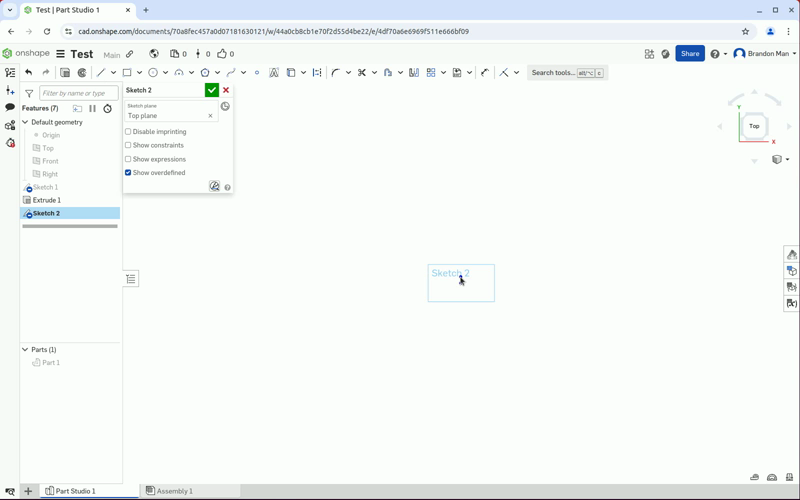
key(a)
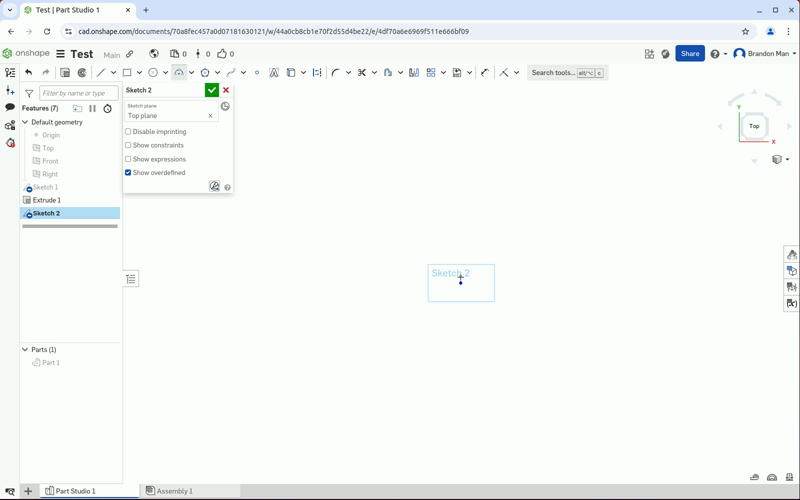
mouse_move(460, 276)
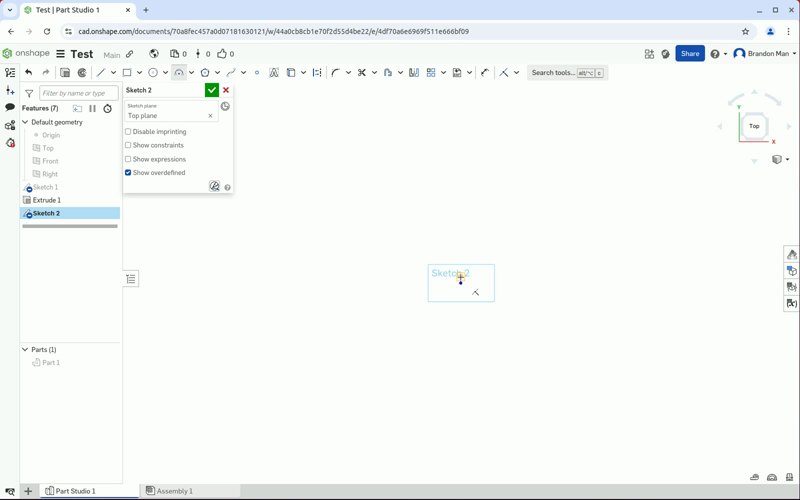
click(460, 276)
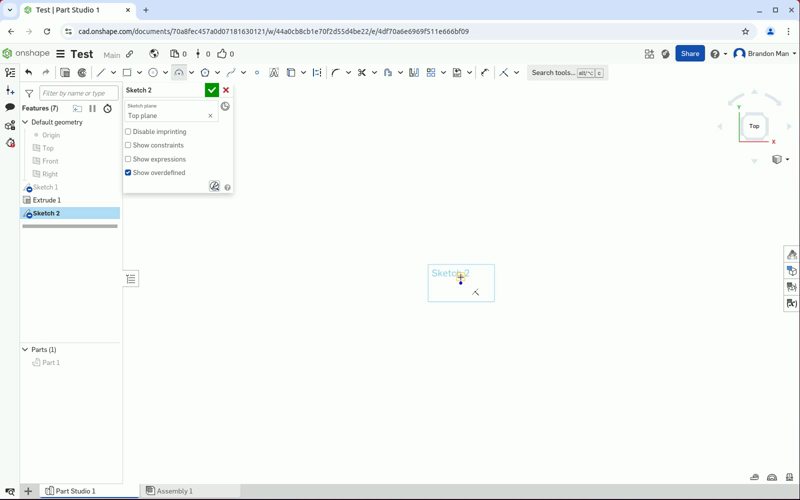
key_down(shift)
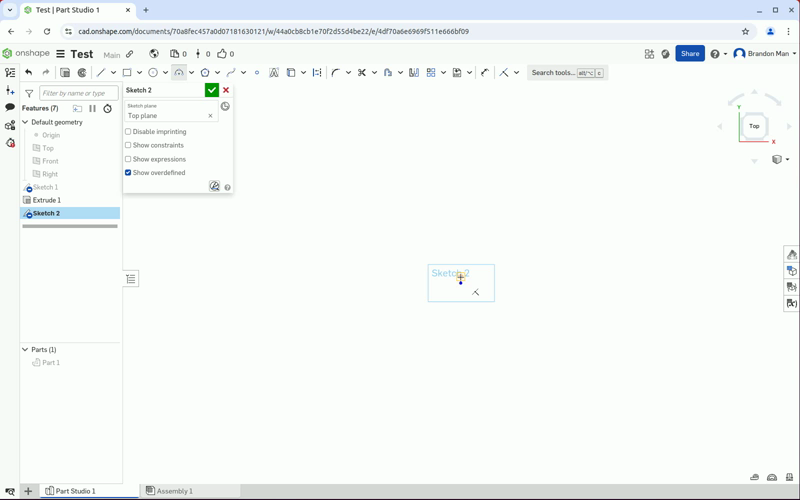
mouse_move(460, 263)
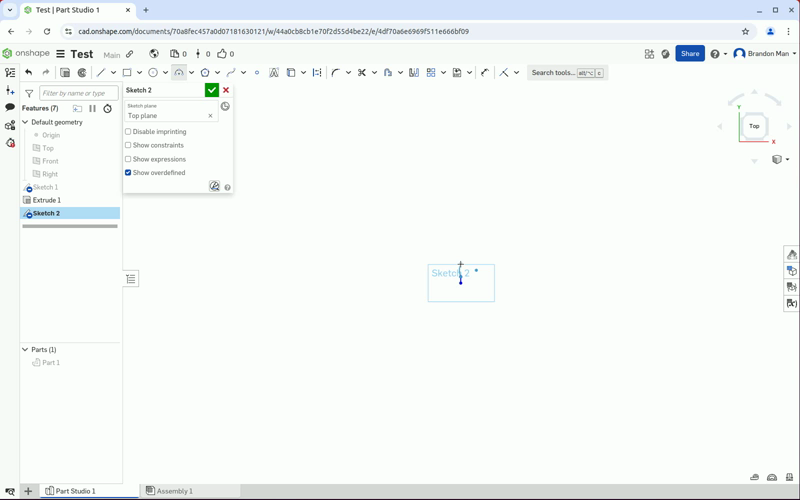
click(460, 263)
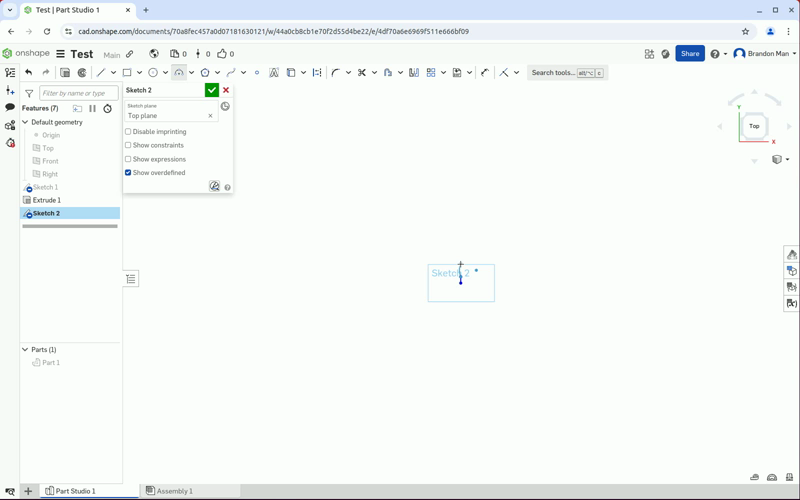
mouse_move(454, 270)
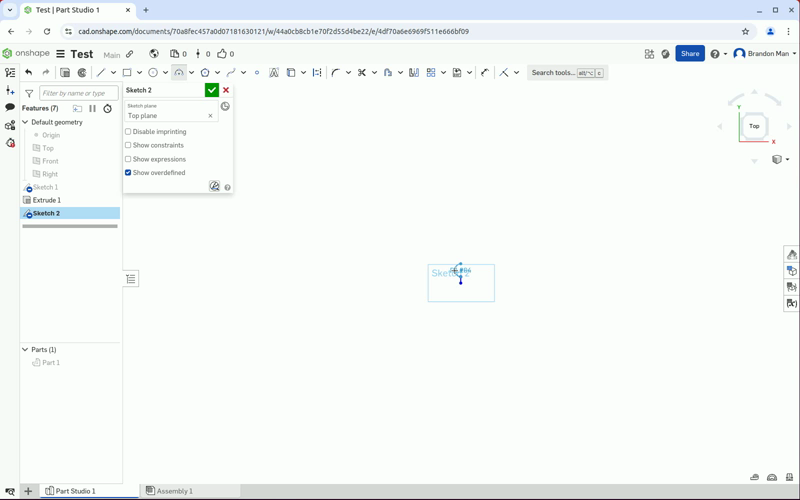
click(454, 270)
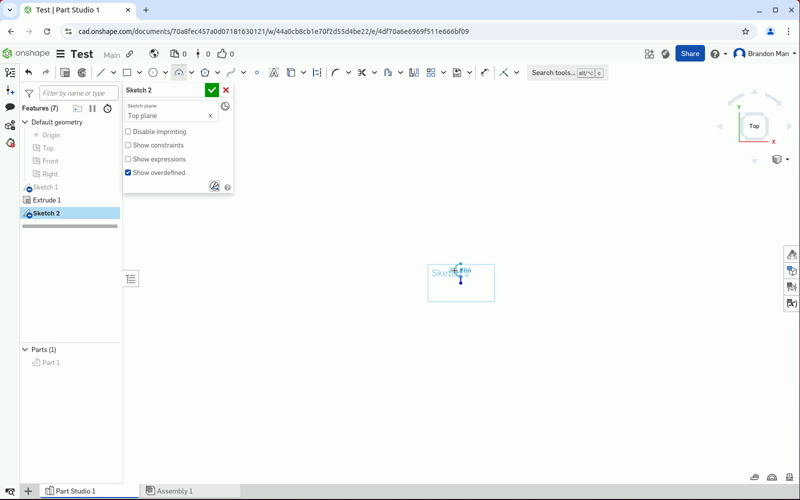
key_up(shift)
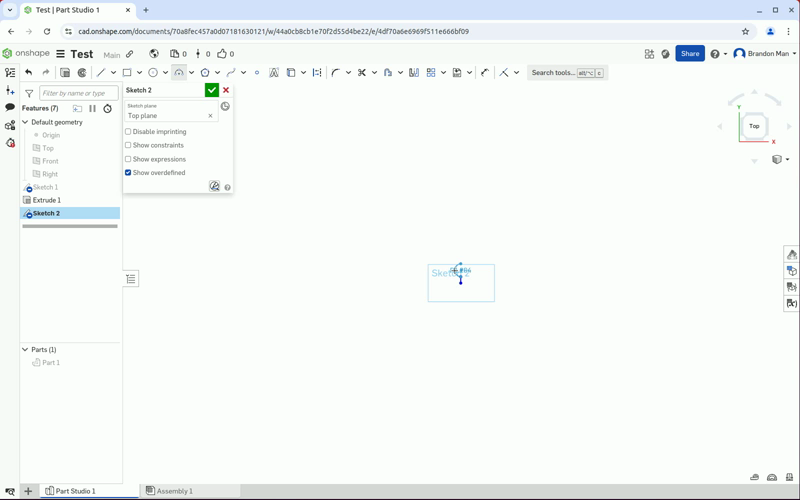
key(esc)
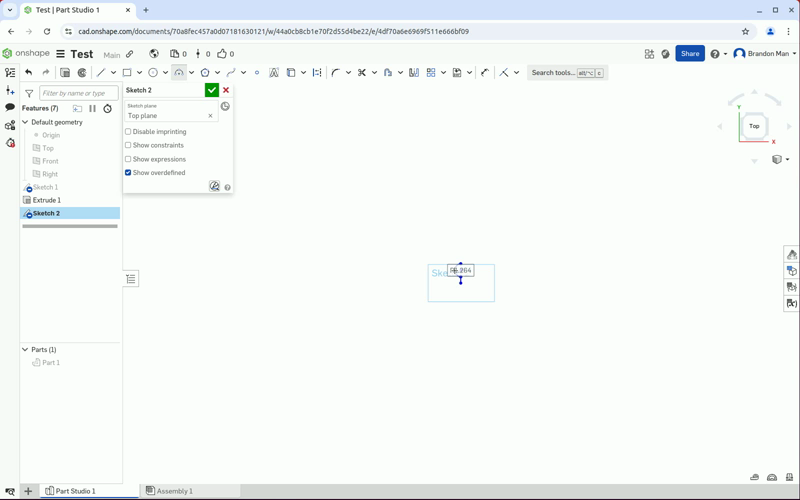
key(l)
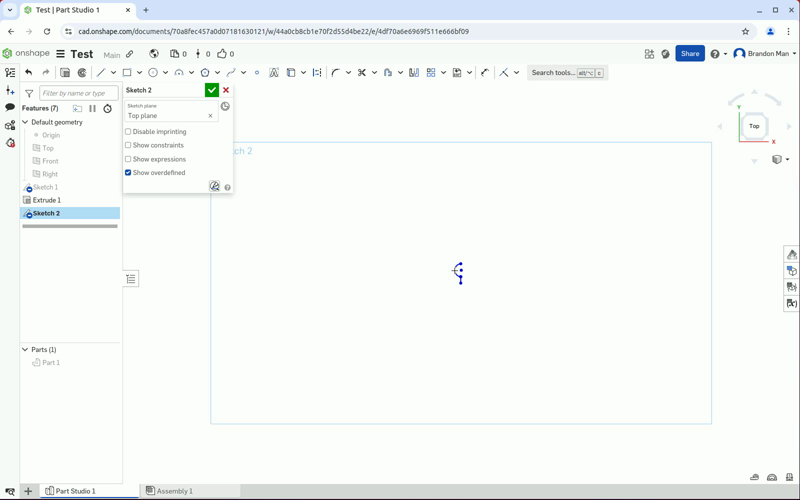
mouse_move(460, 263)
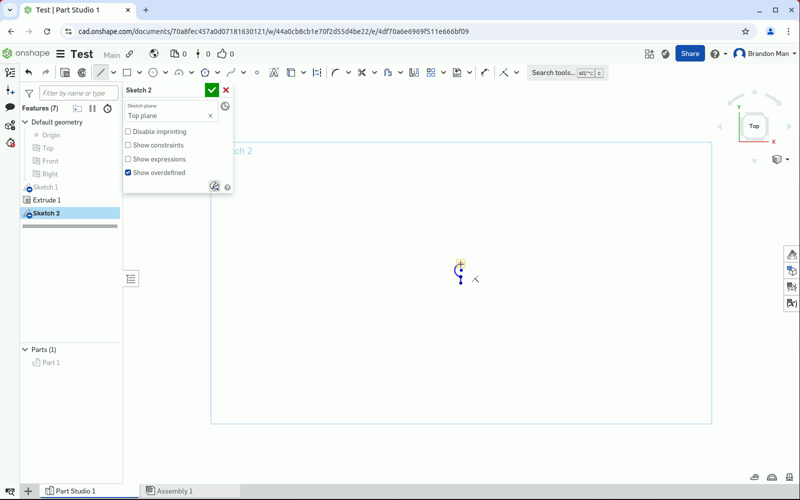
click(460, 263)
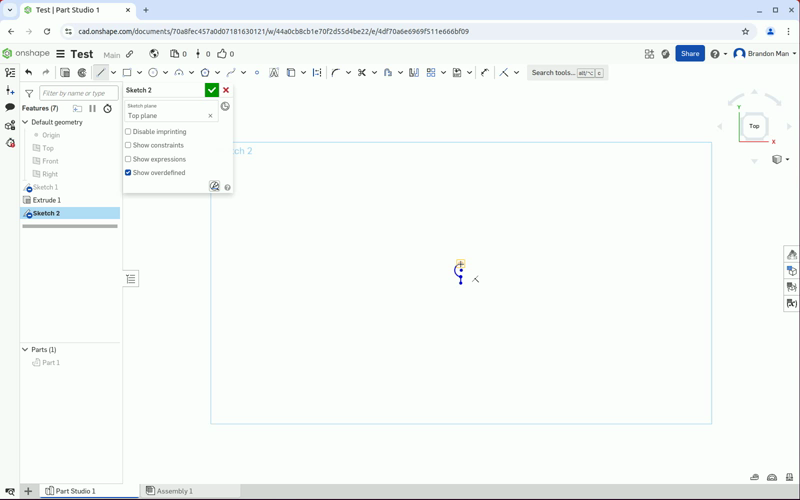
key_down(shift)
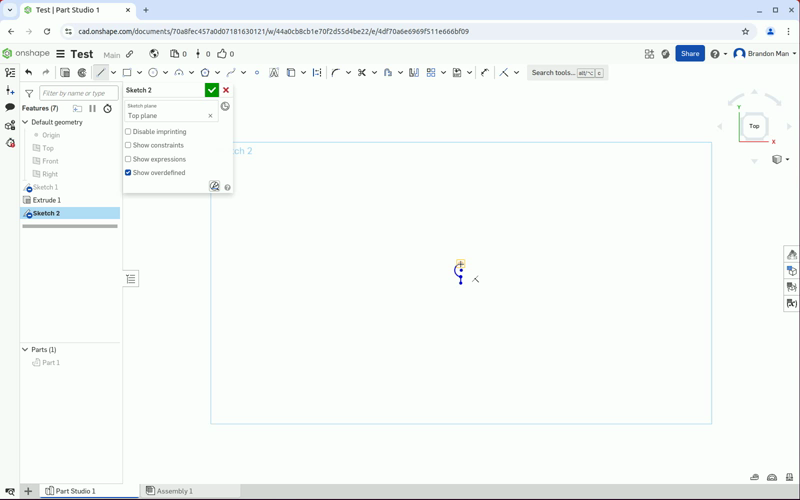
mouse_move(490, 263)
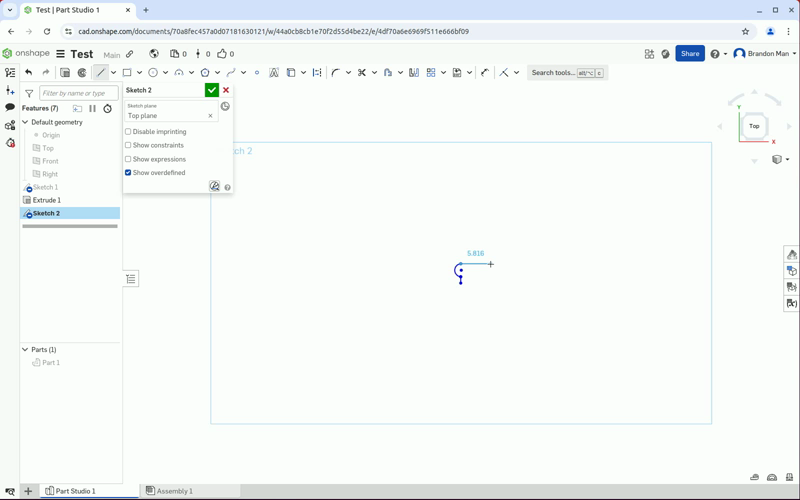
mouse_move(460, 257)
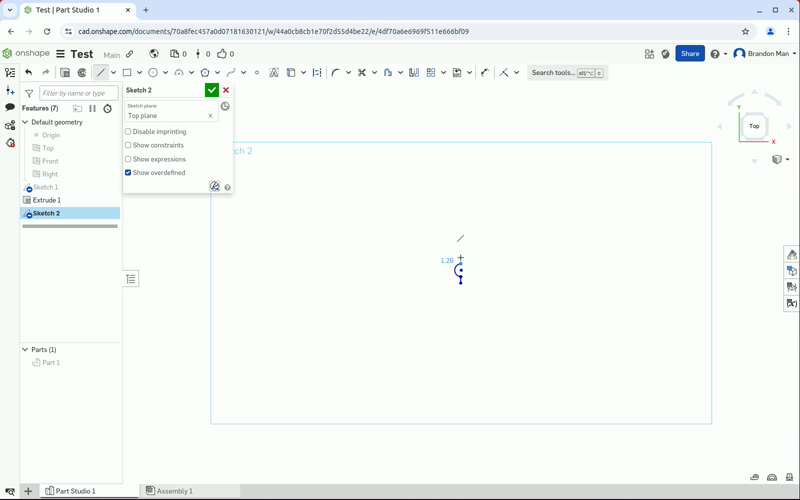
scroll(6)
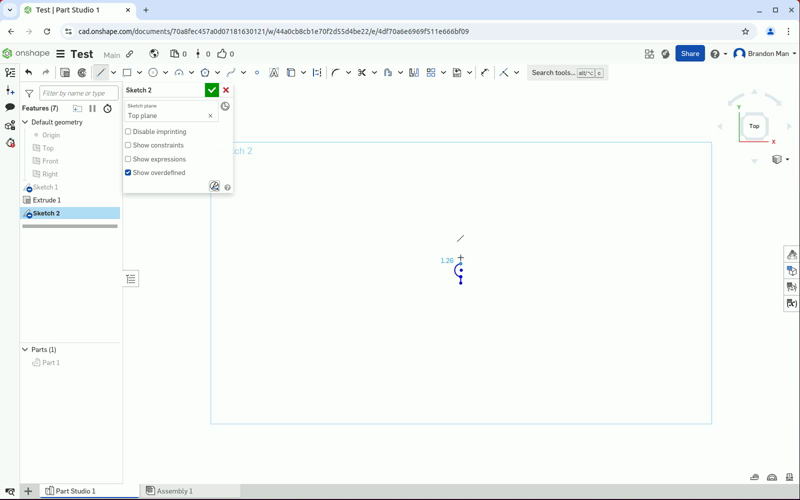
scroll(6)
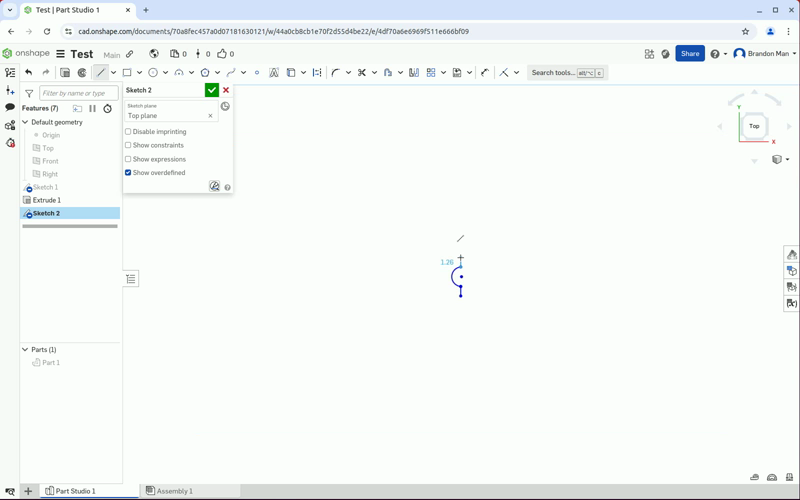
scroll(6)
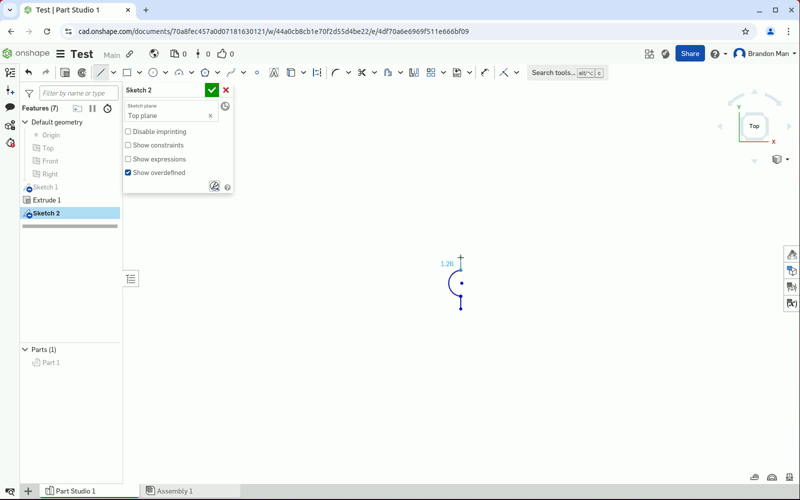
scroll(6)
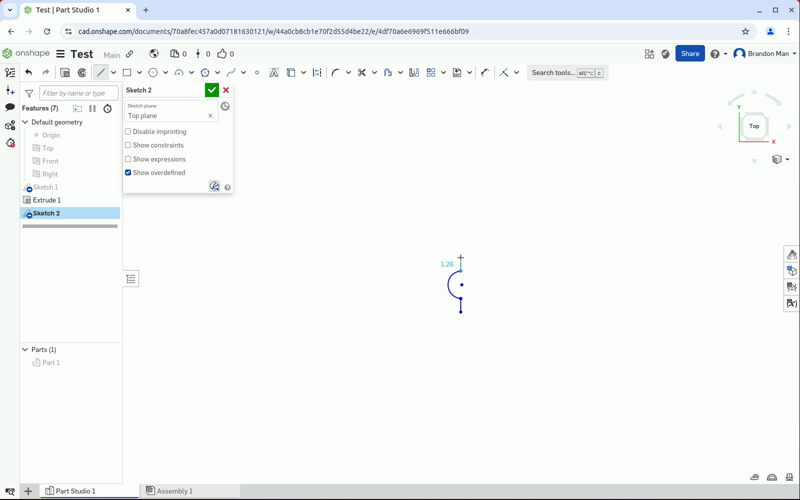
scroll(6)
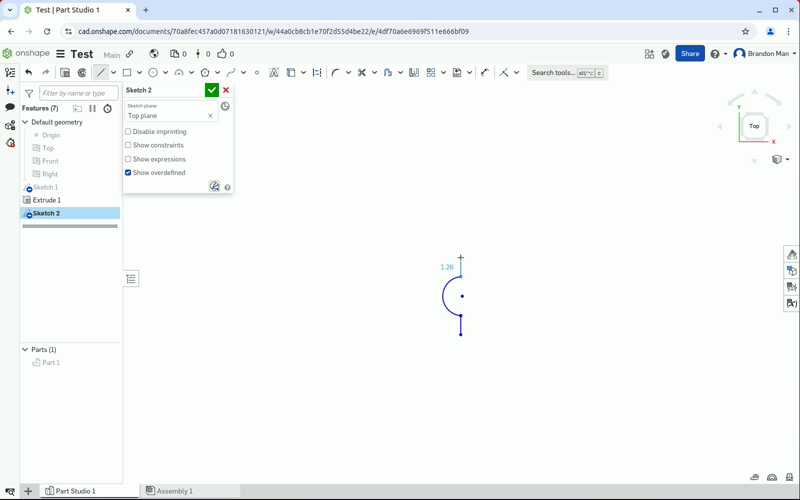
scroll(6)
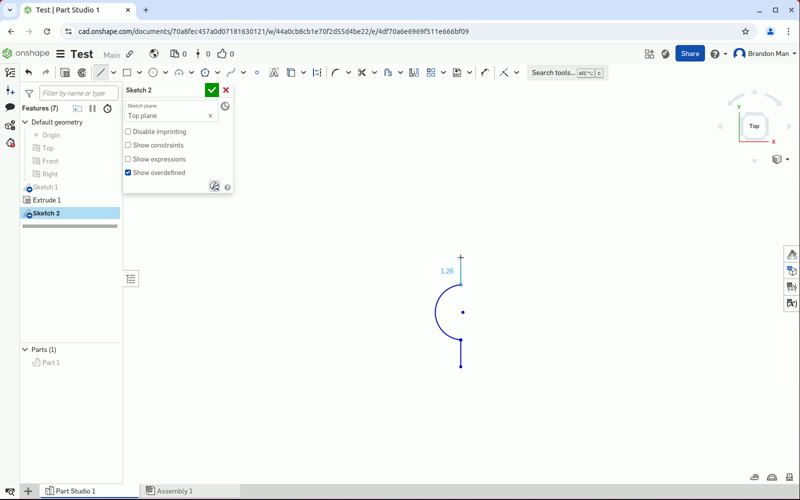
scroll(6)
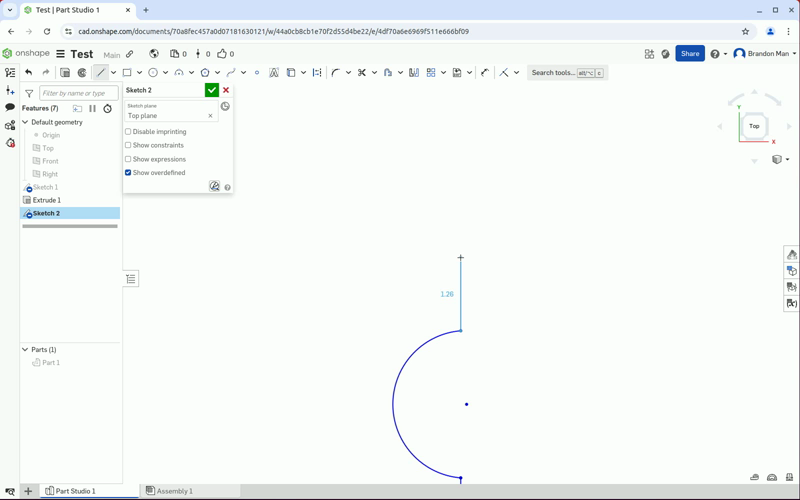
click(460, 257)
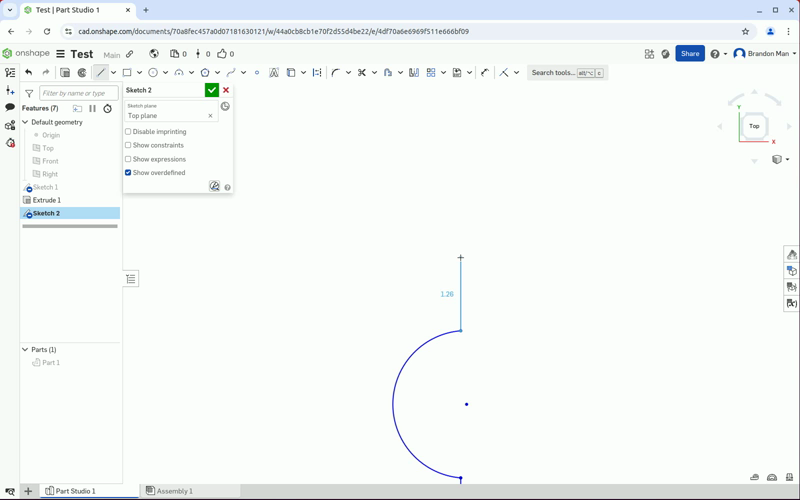
scroll(-6)
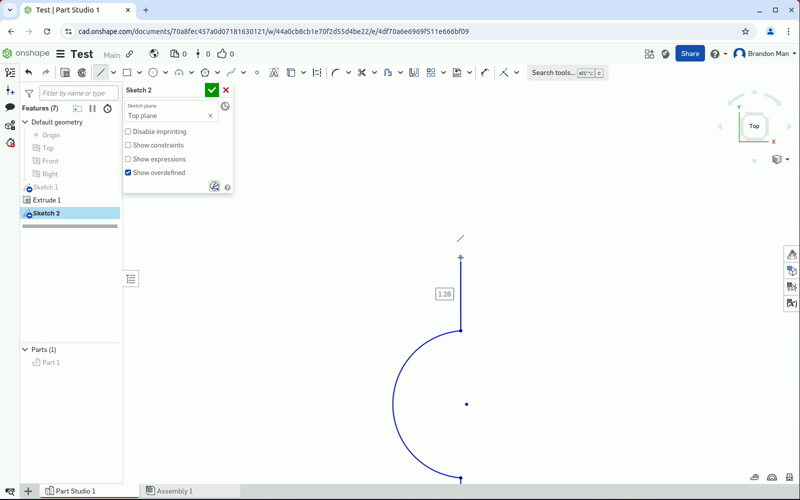
scroll(-6)
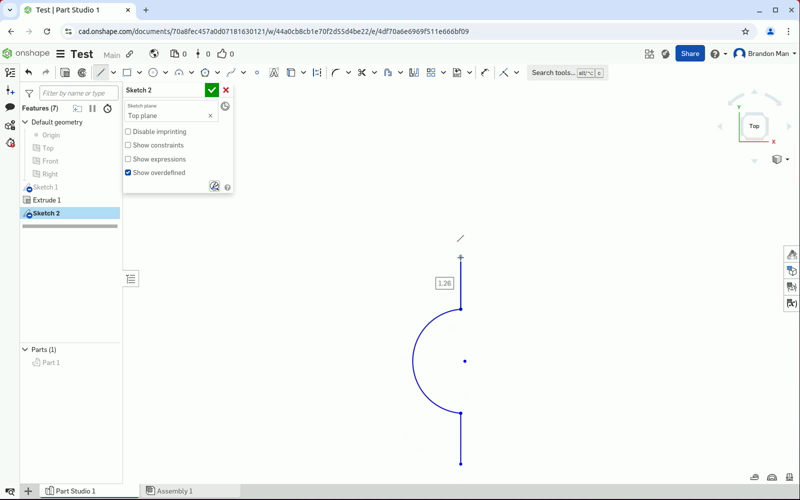
scroll(-6)
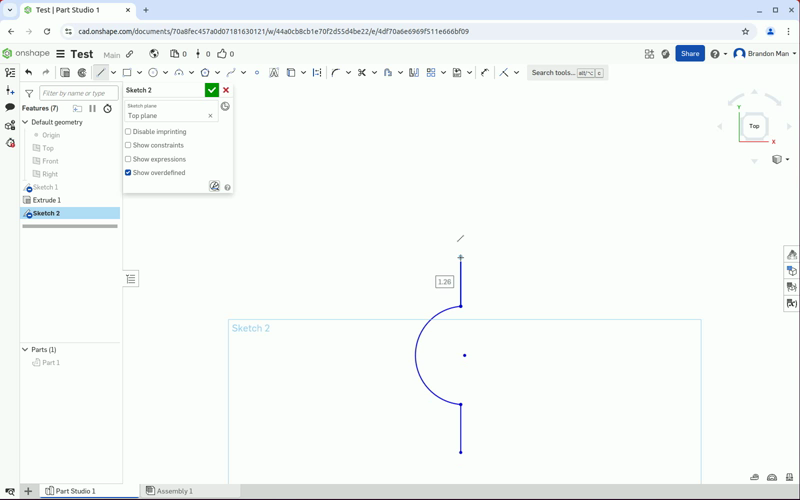
scroll(-6)
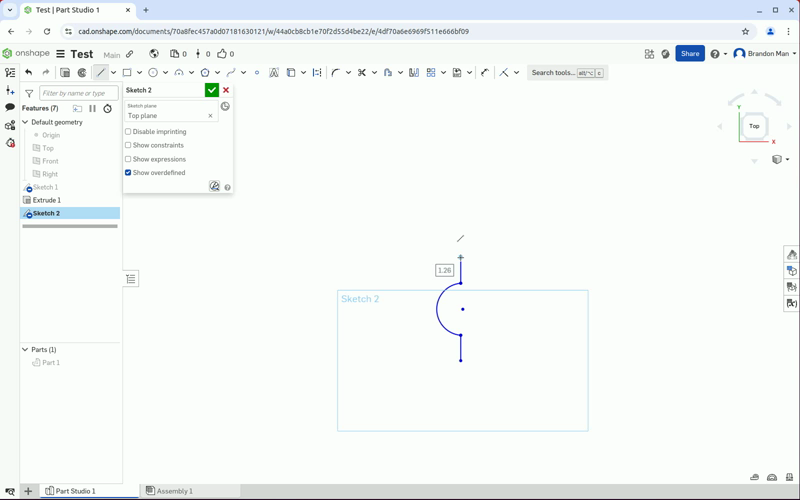
scroll(-6)
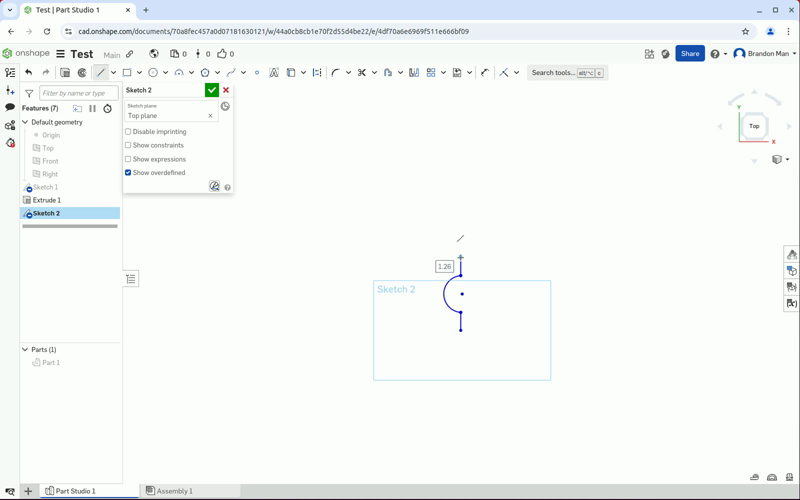
scroll(-6)
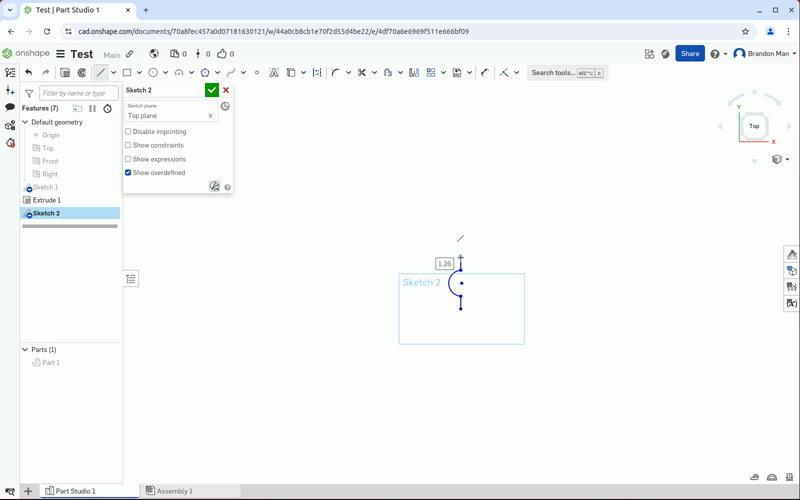
scroll(-6)
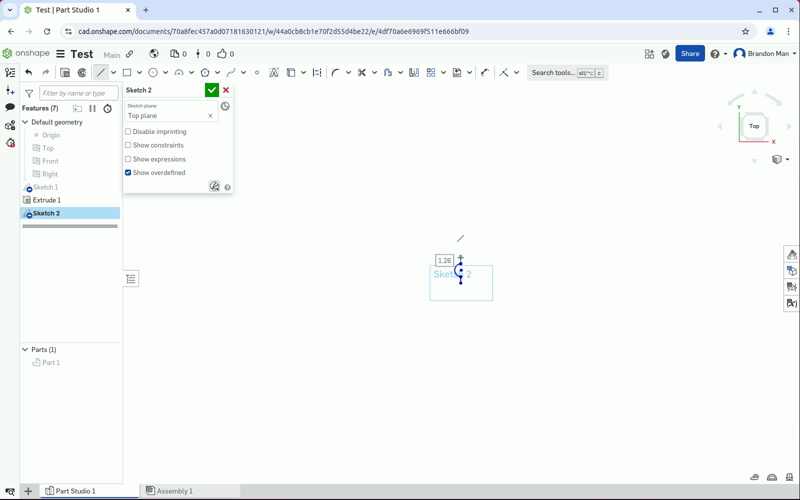
key_up(shift)
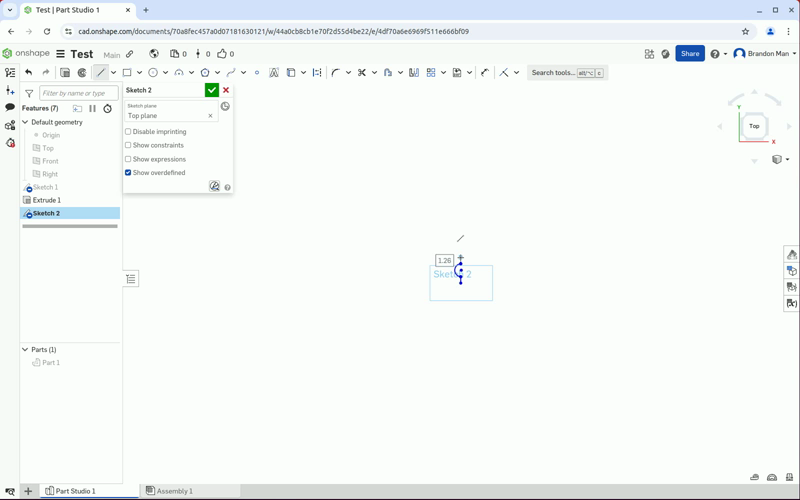
key(esc)
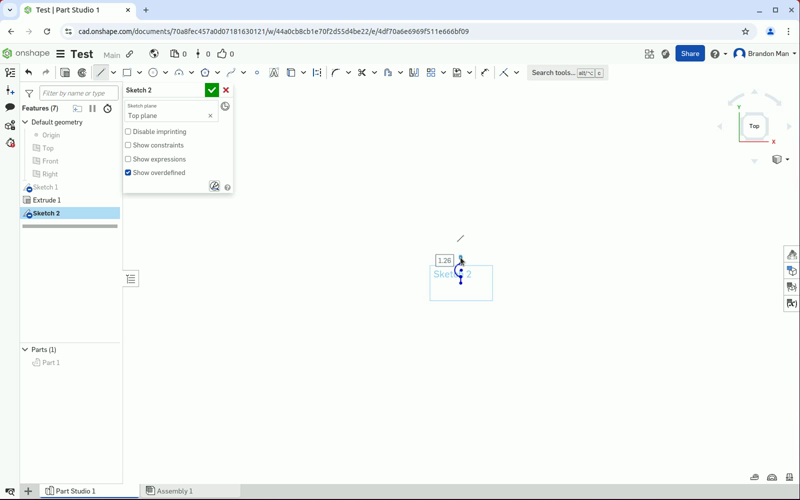
key(a)
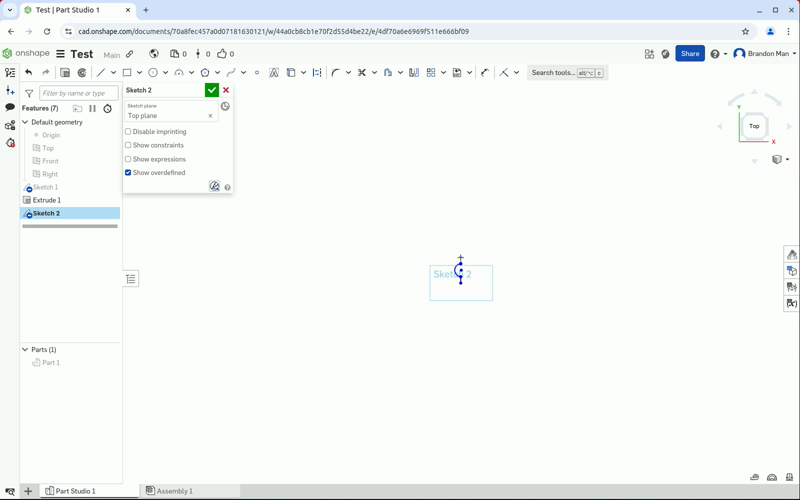
mouse_move(460, 257)
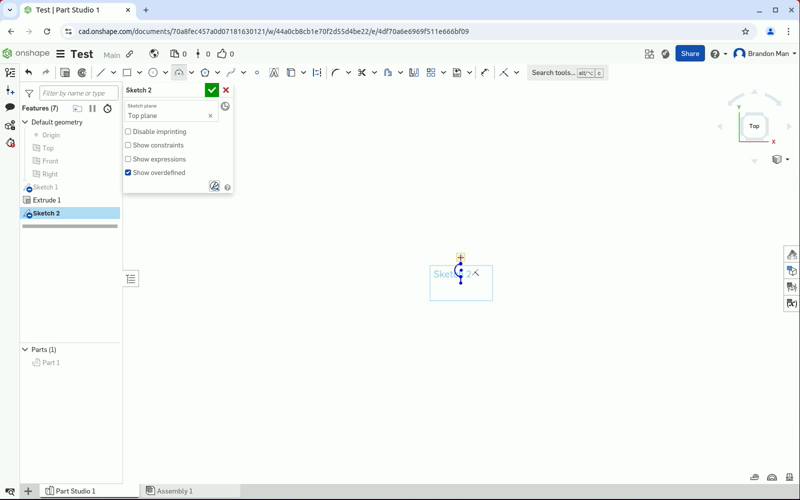
click(460, 257)
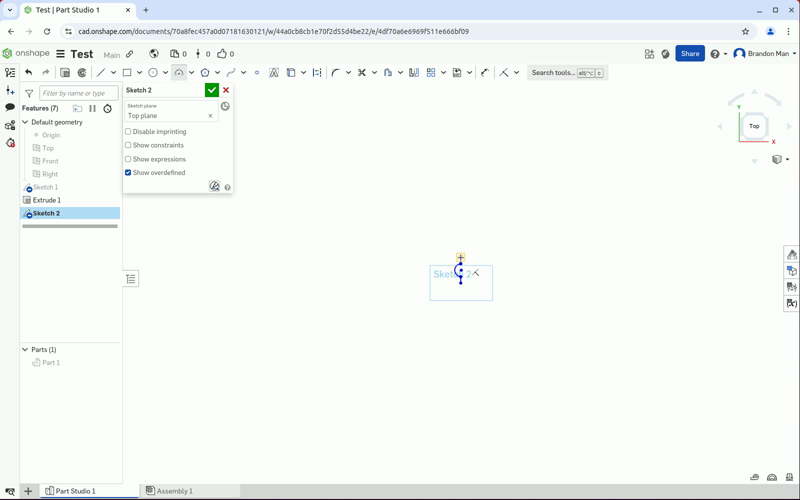
mouse_move(460, 282)
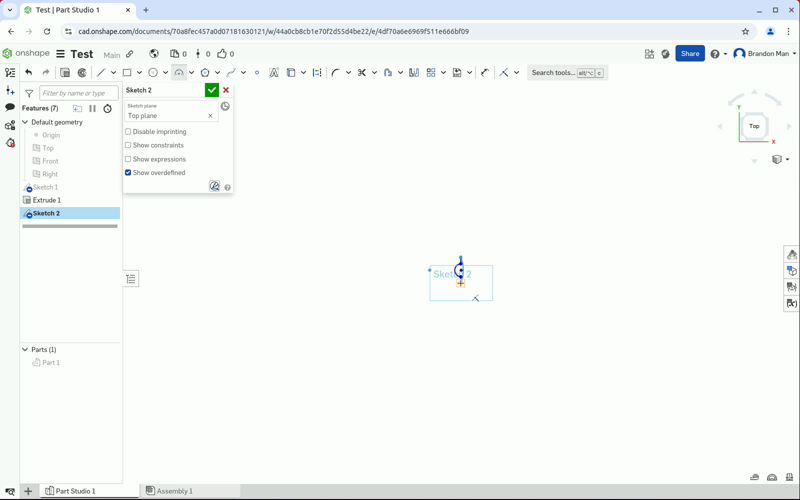
click(460, 282)
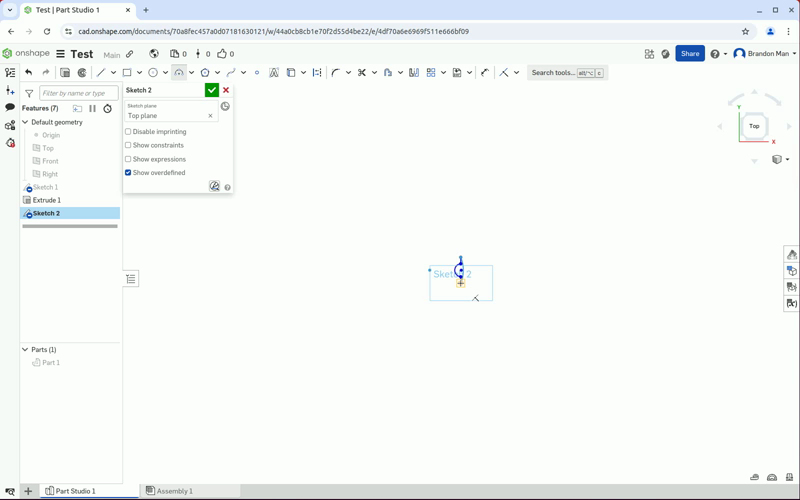
key_down(shift)
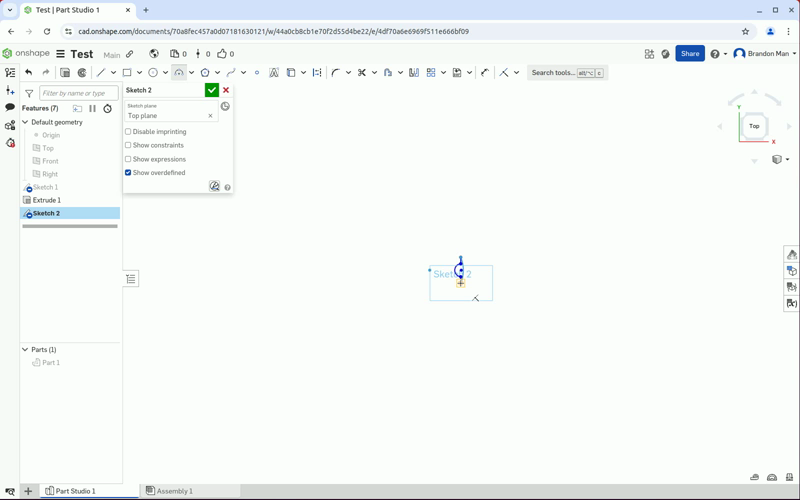
mouse_move(447, 270)
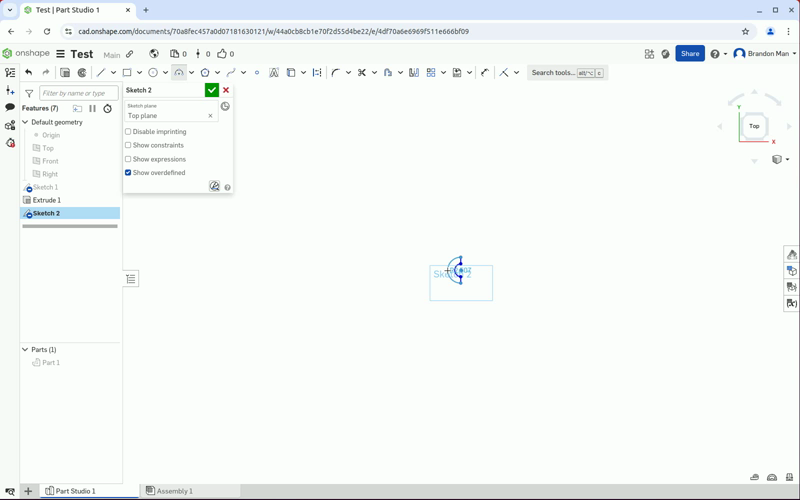
click(447, 270)
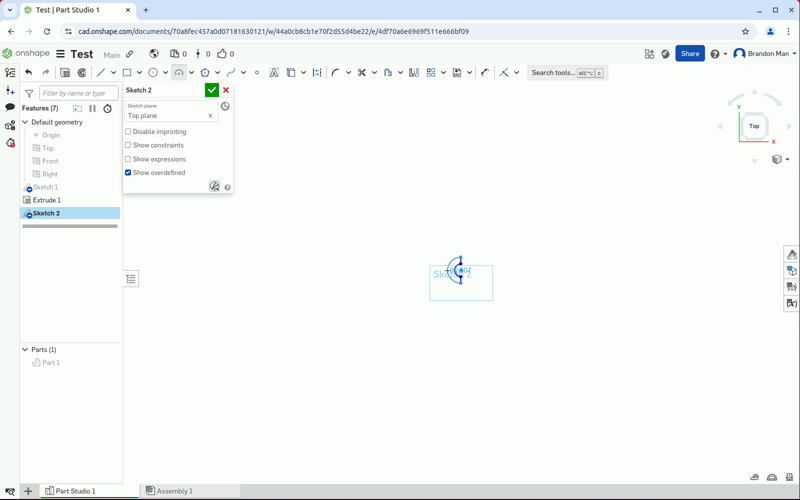
key_up(shift)
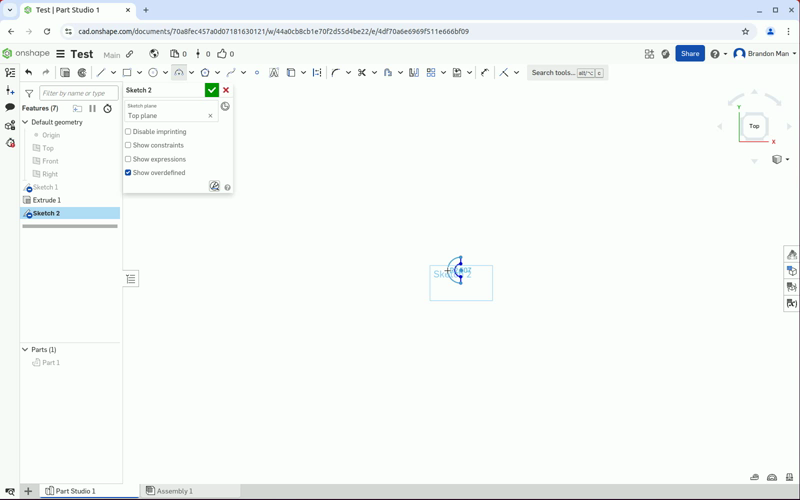
key(esc)
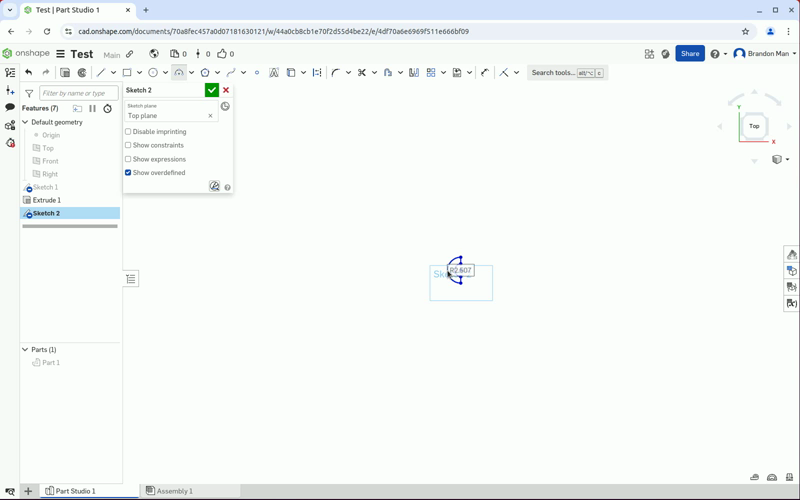
mouse_move(459, 264)
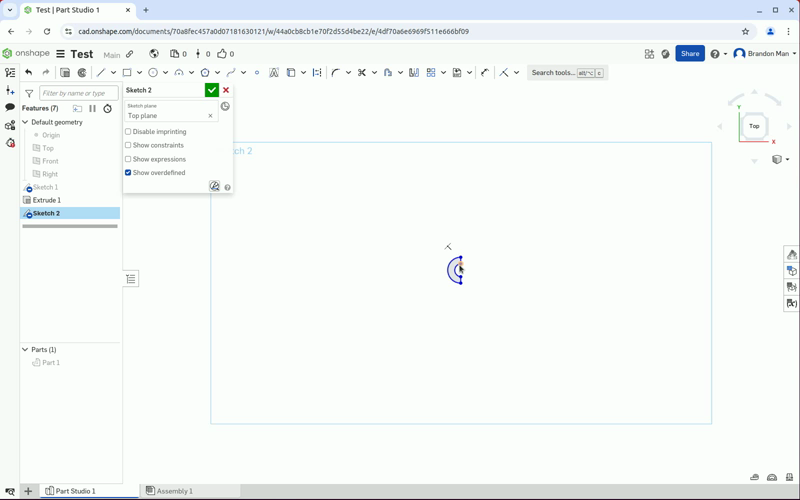
scroll(6)
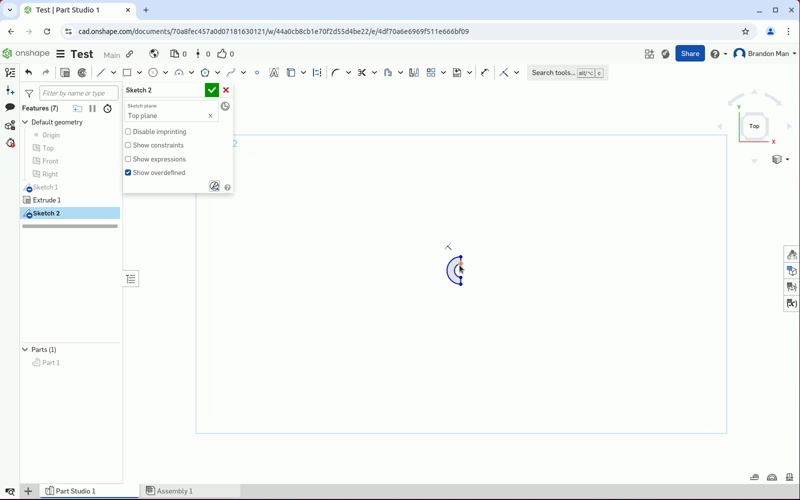
scroll(6)
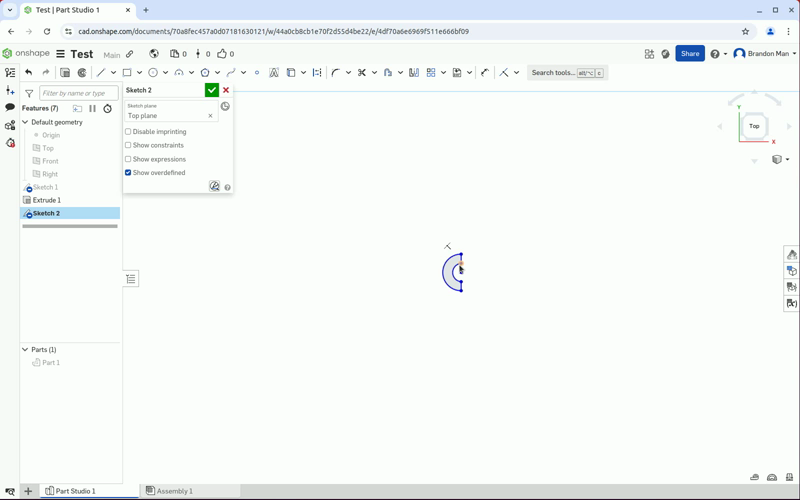
scroll(6)
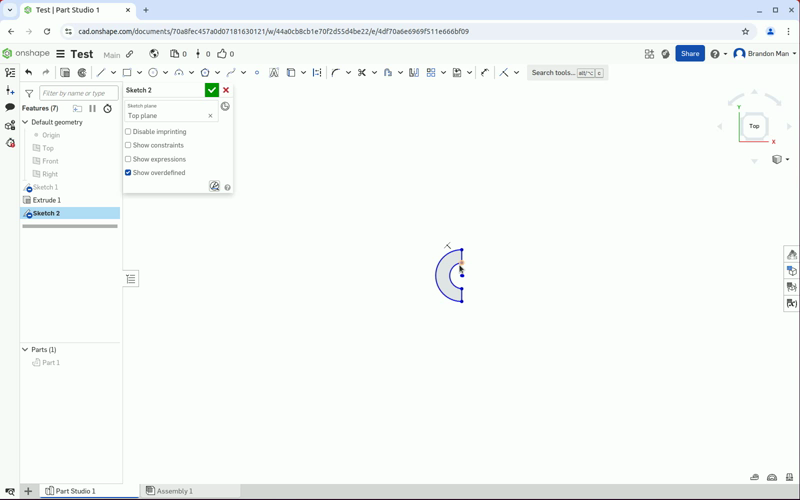
scroll(6)
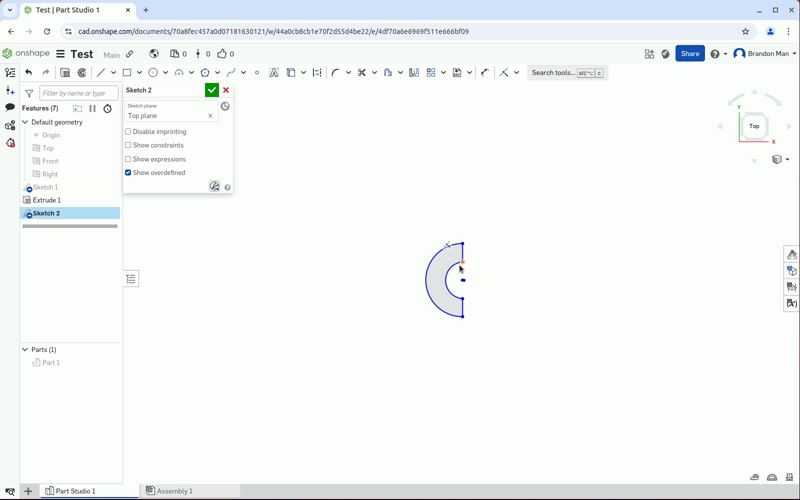
scroll(6)
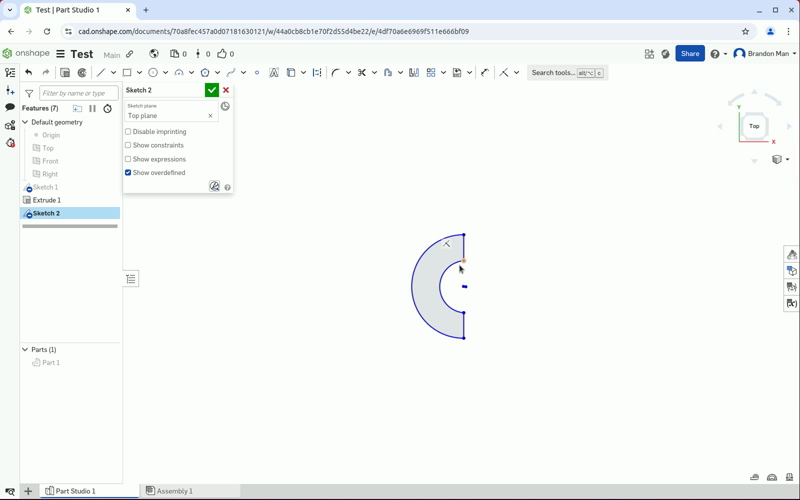
scroll(6)
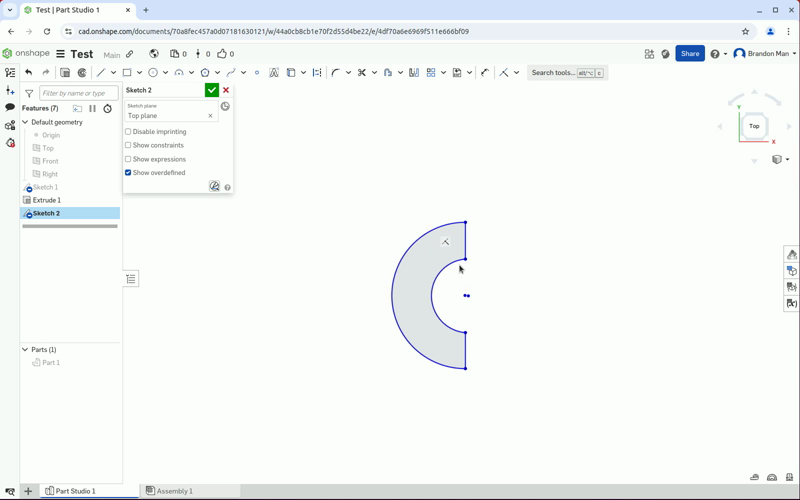
scroll(6)
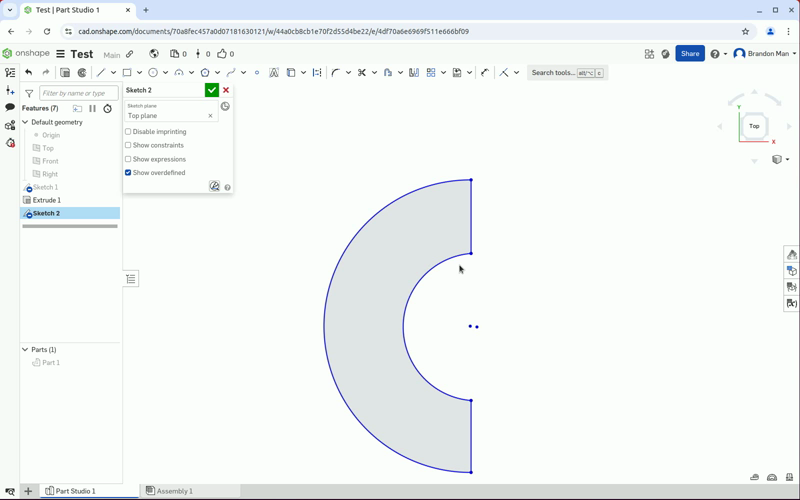
click(459, 264)
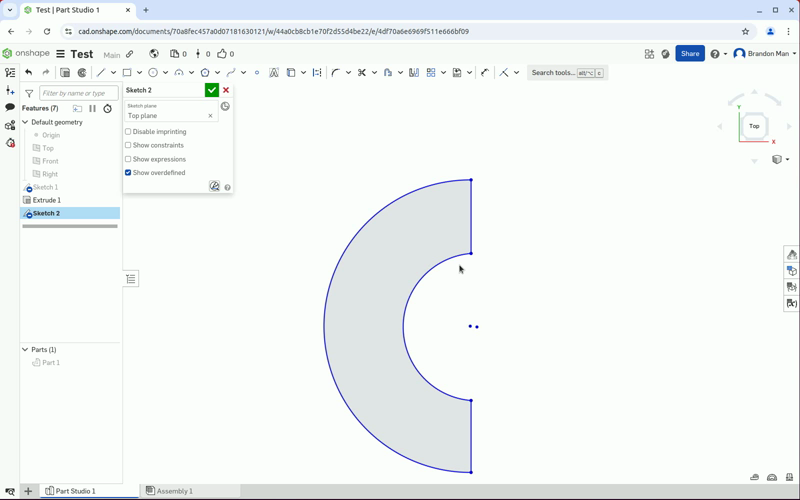
scroll(-6)
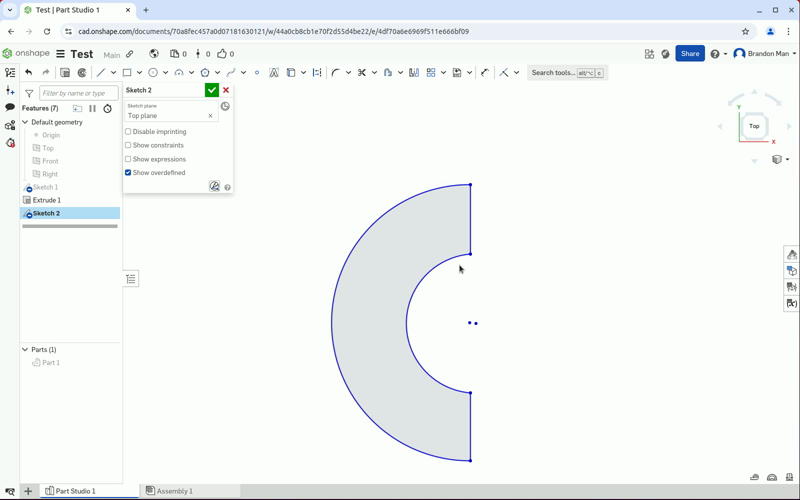
scroll(-6)
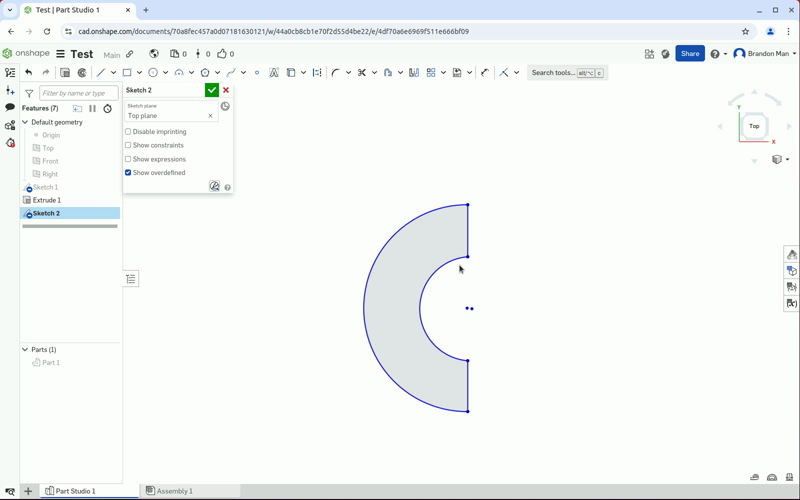
scroll(-6)
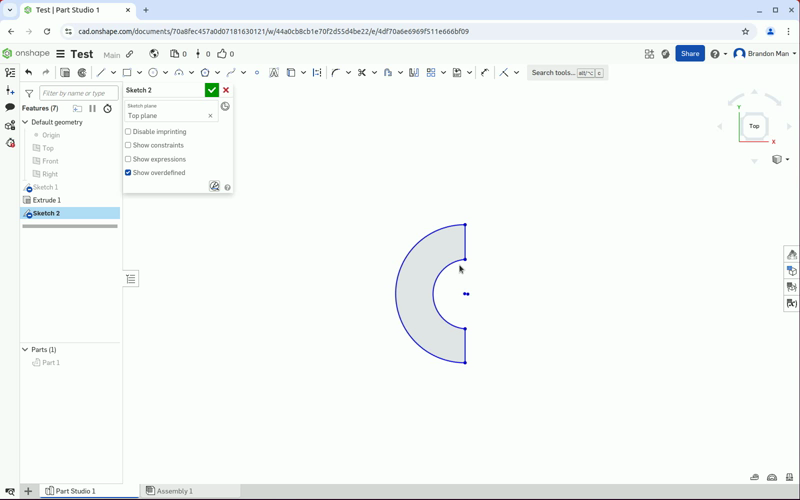
scroll(-6)
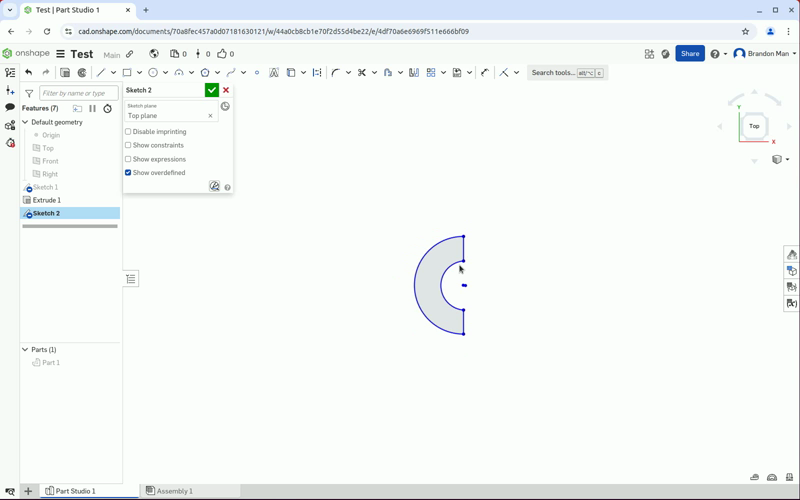
scroll(-6)
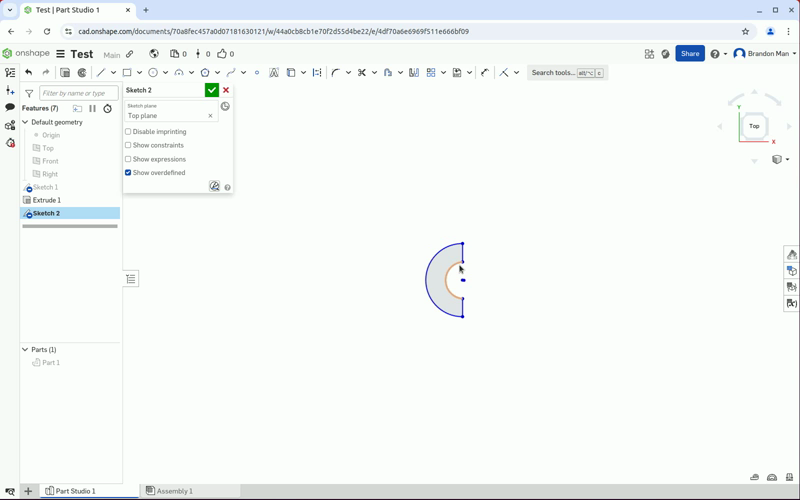
scroll(-6)
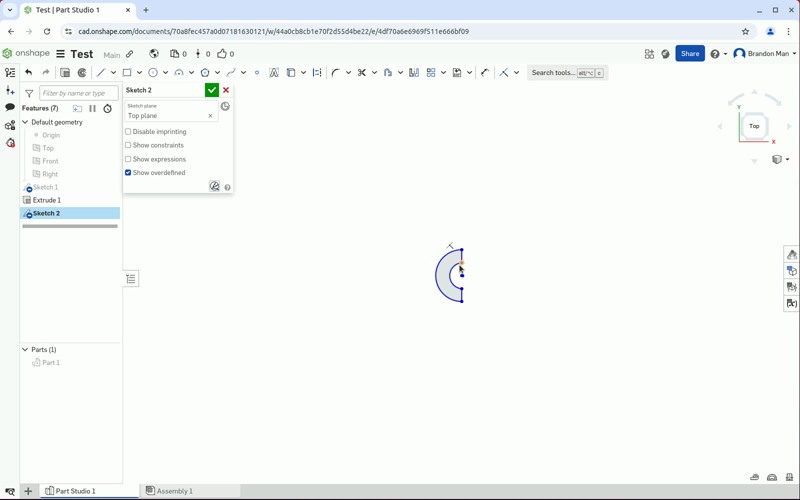
scroll(-6)
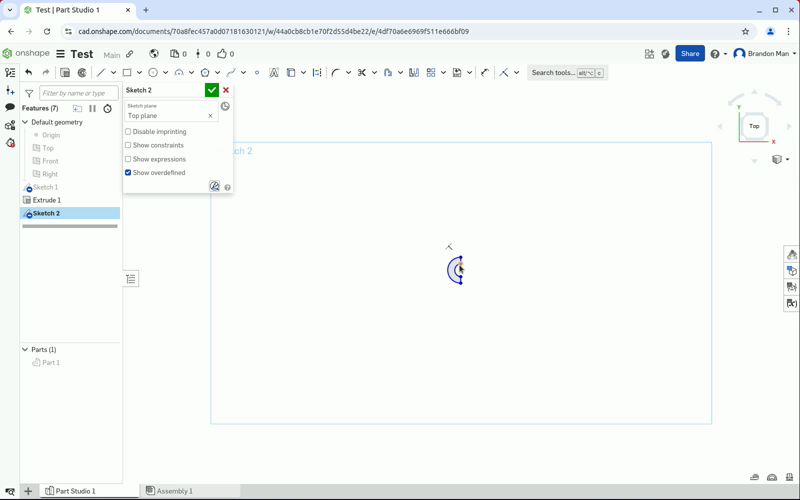
mouse_move(73, 352)
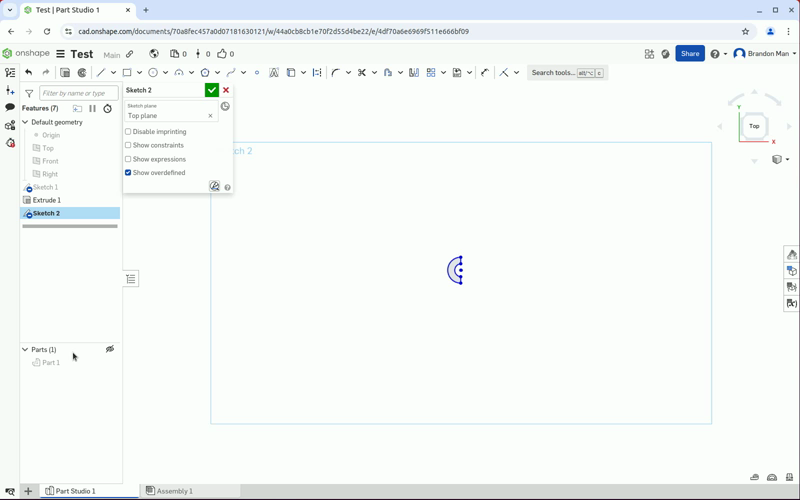
key(shift+y)
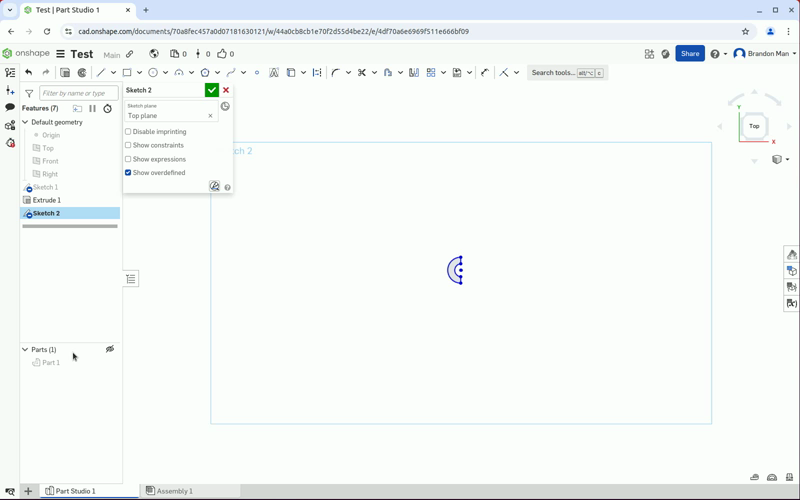
key(shift+e)
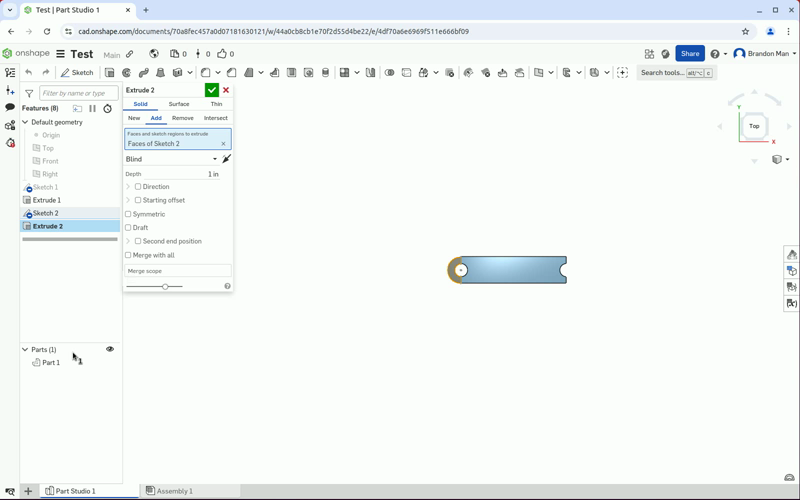
mouse_move(143, 106)
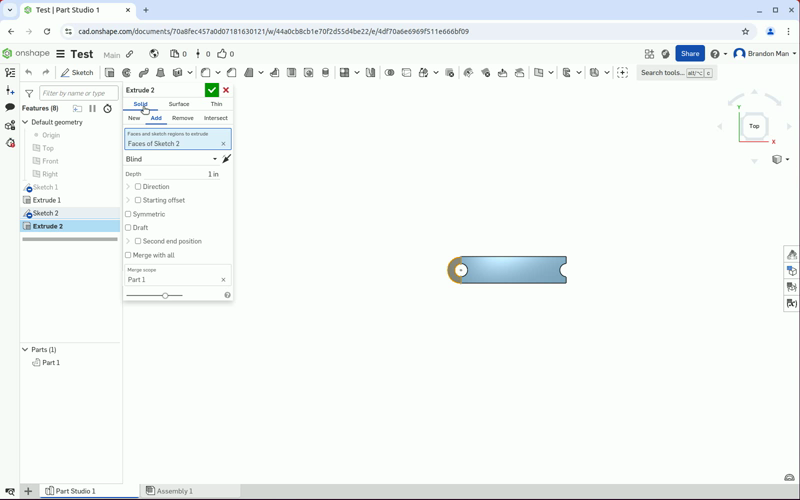
click(143, 106)
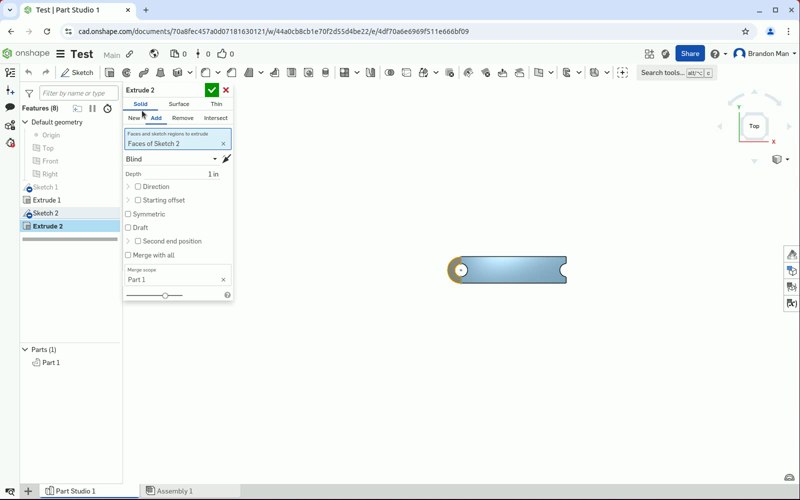
mouse_move(137, 120)
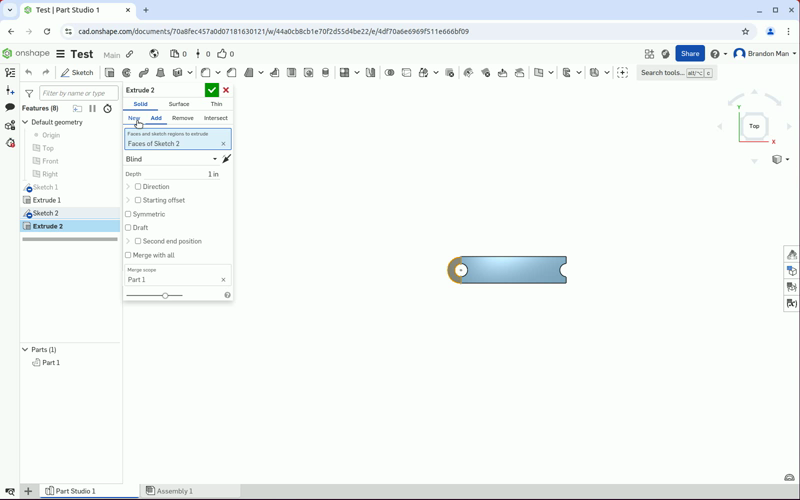
click(137, 120)
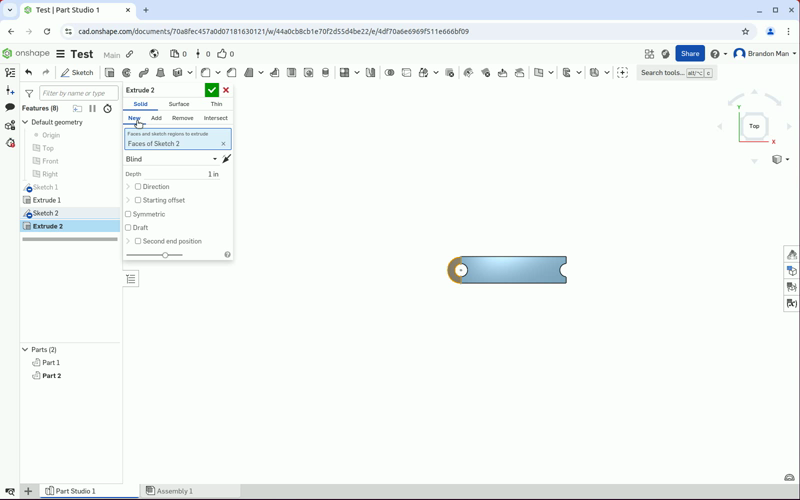
key(tab, 4)
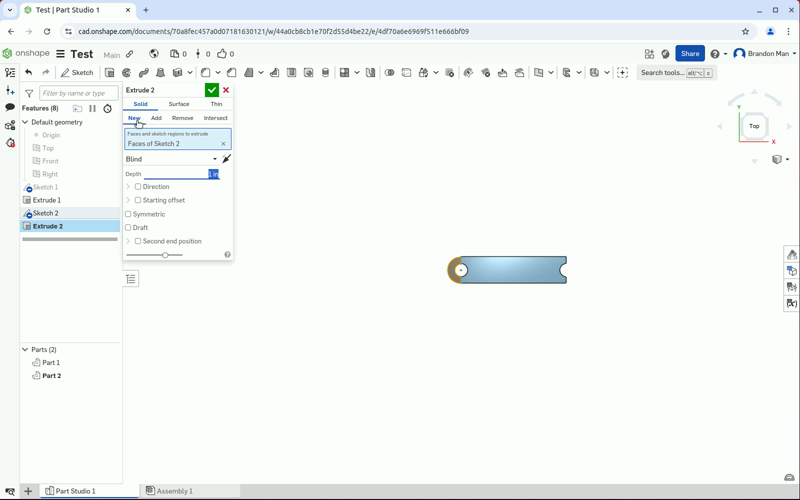
text(2.648)
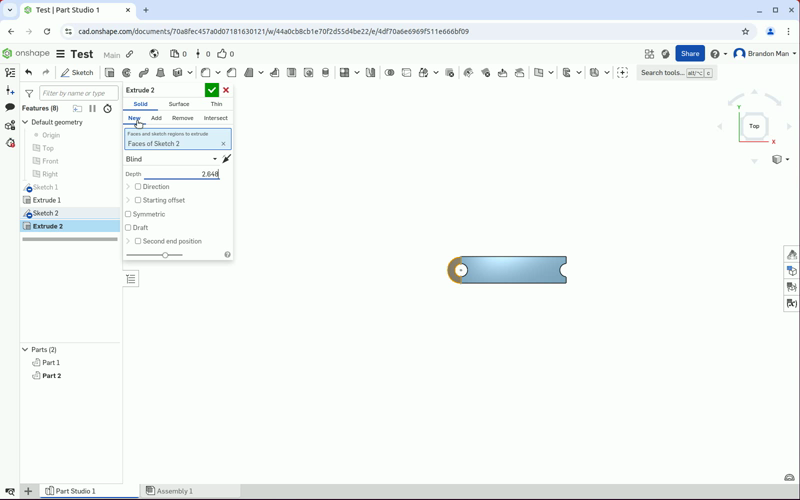
key(enter)
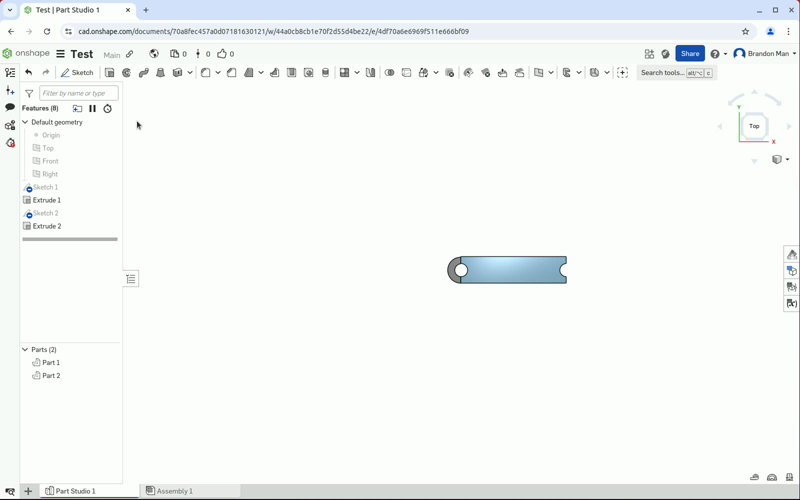
key(shift+h)
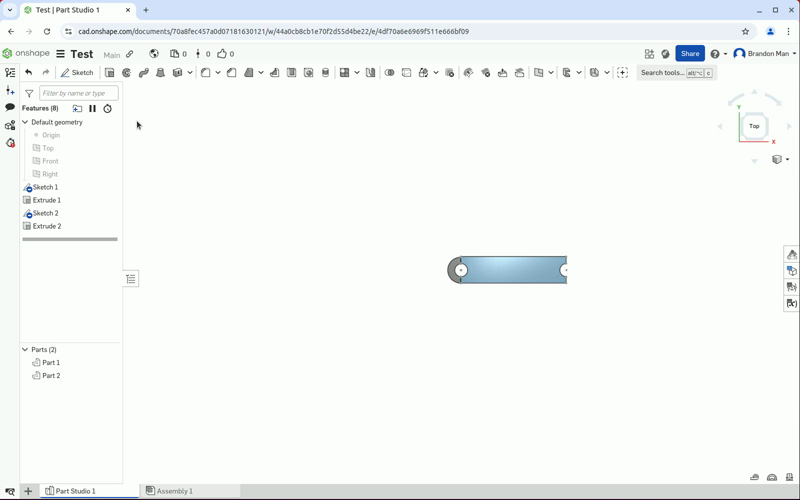
key(shift+h)
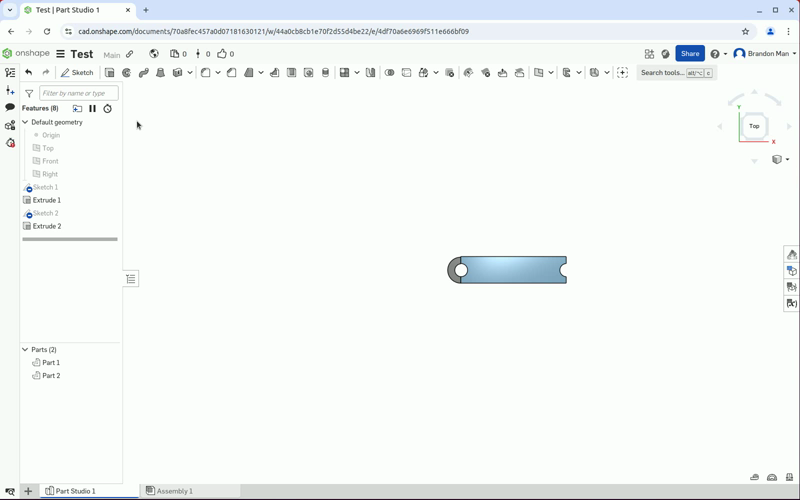
mouse_move(73, 189)
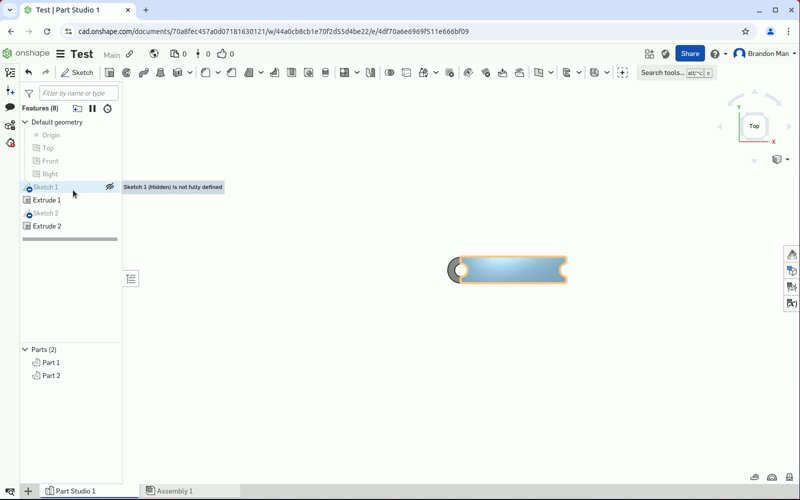
click(73, 189)
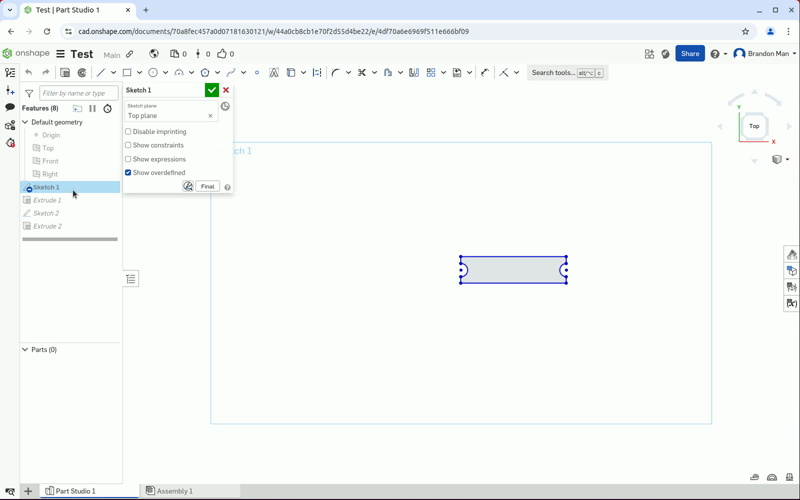
mouse_move(229, 92)
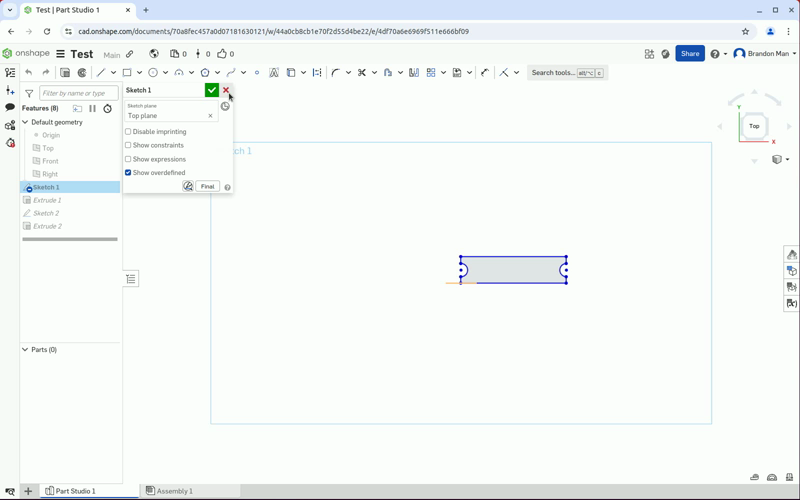
click(229, 92)
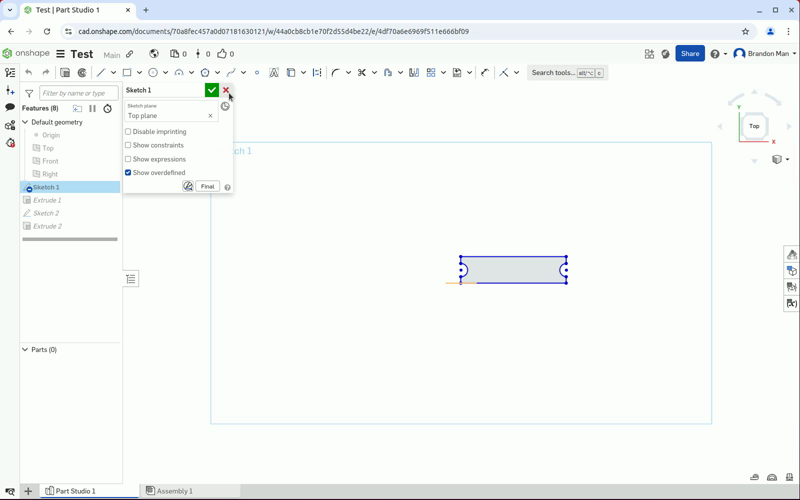
key(shift+s)
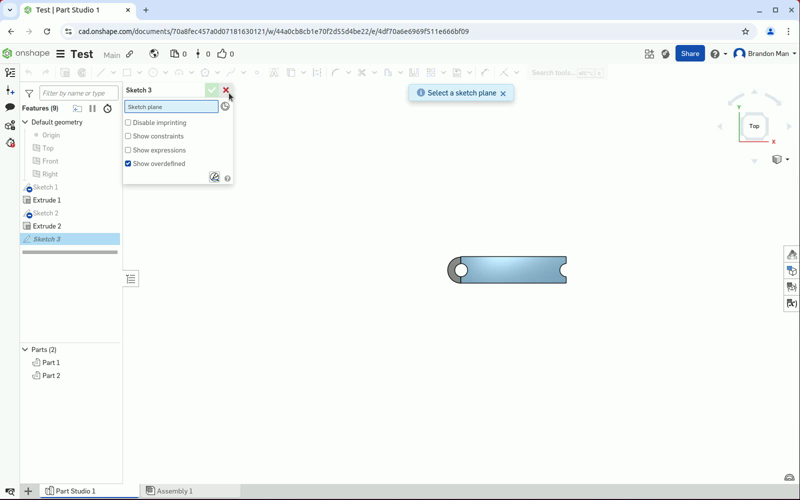
mouse_move(73, 150)
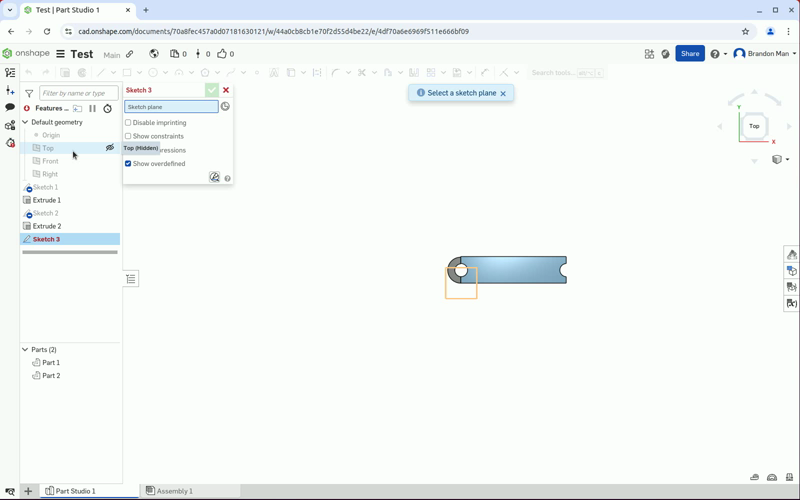
click(73, 150)
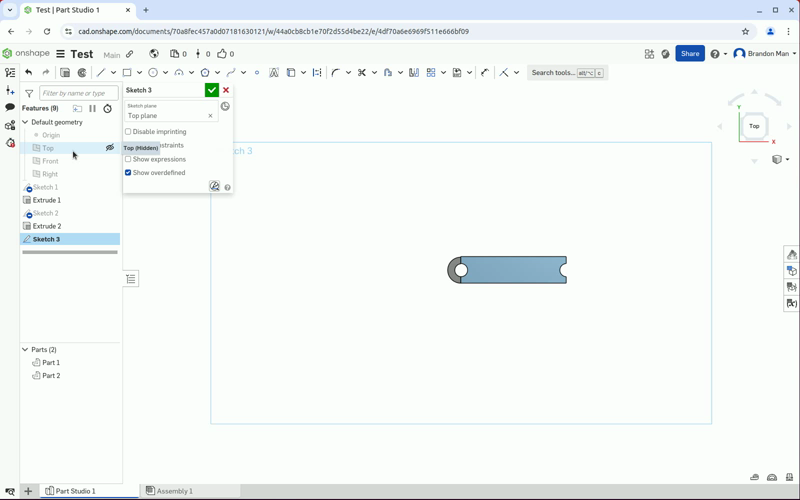
mouse_move(73, 352)
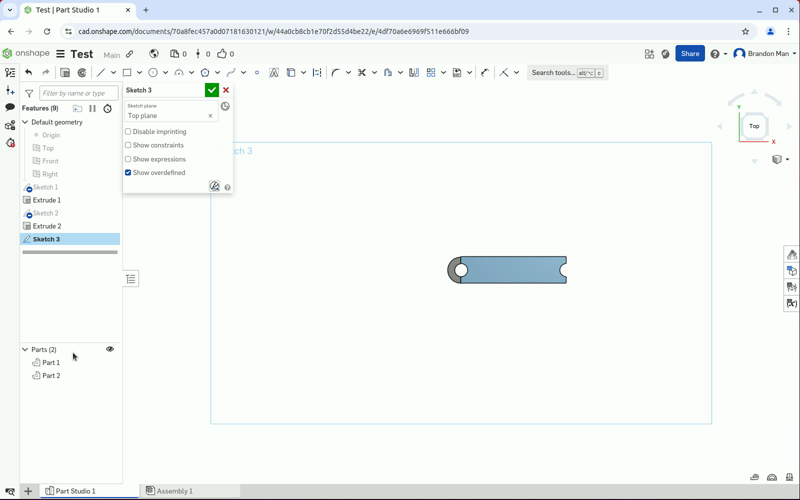
key(y)
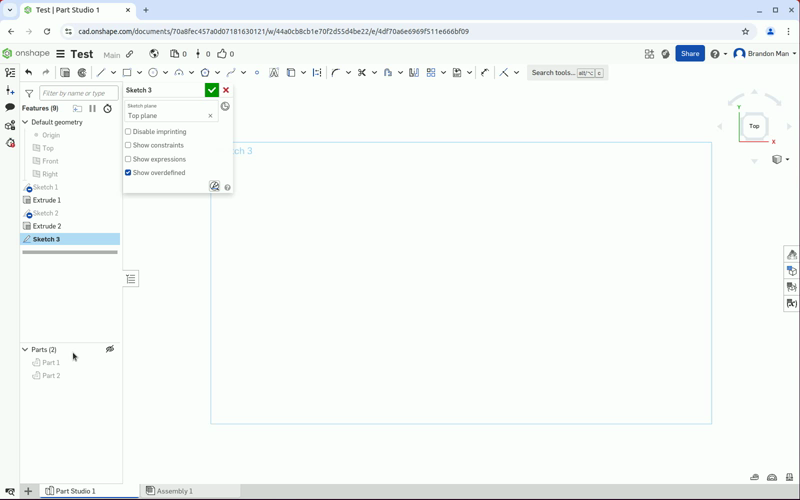
key(a)
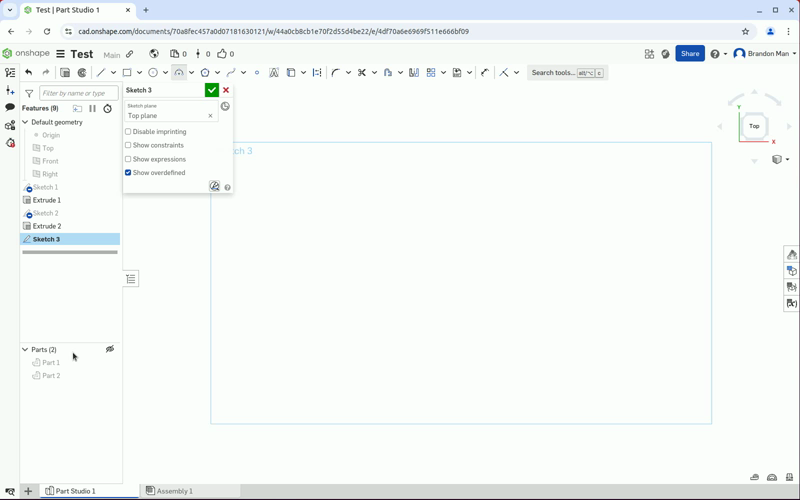
key_down(shift)
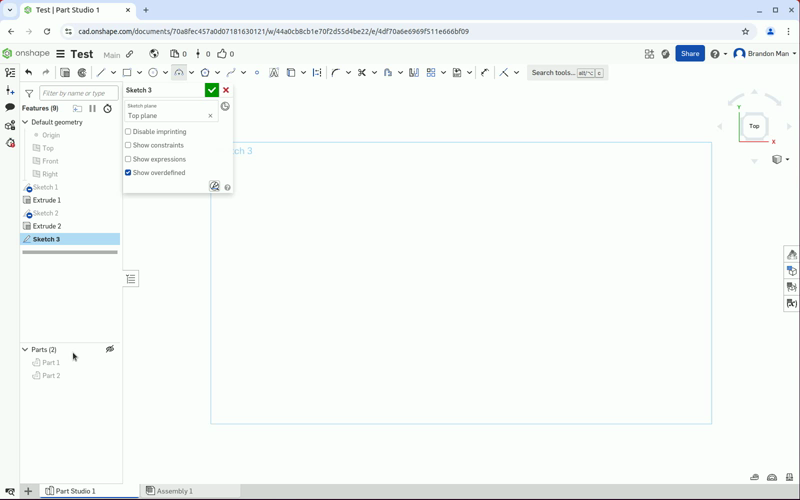
mouse_move(560, 282)
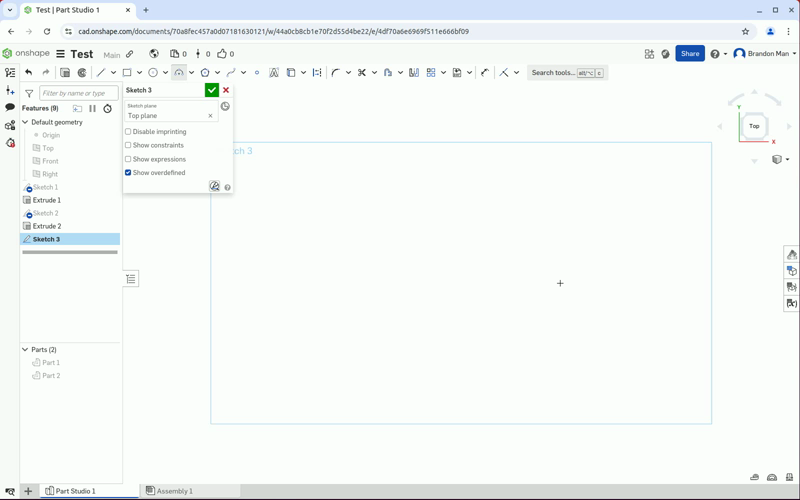
click(560, 282)
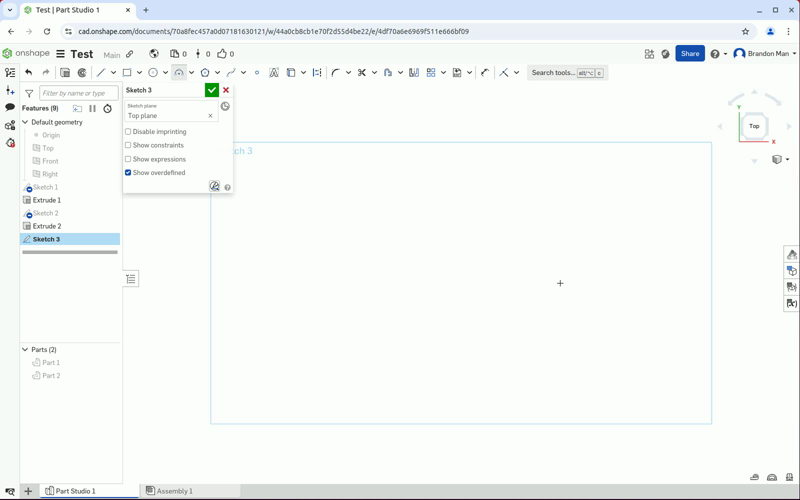
key_up(shift)
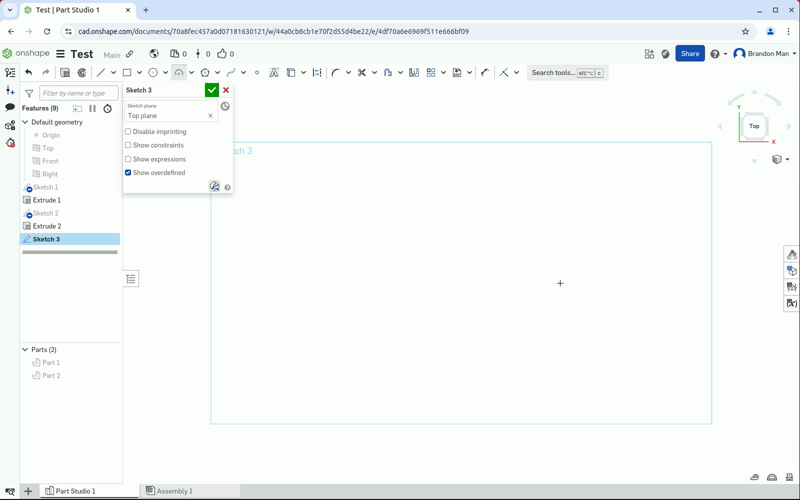
key_down(shift)
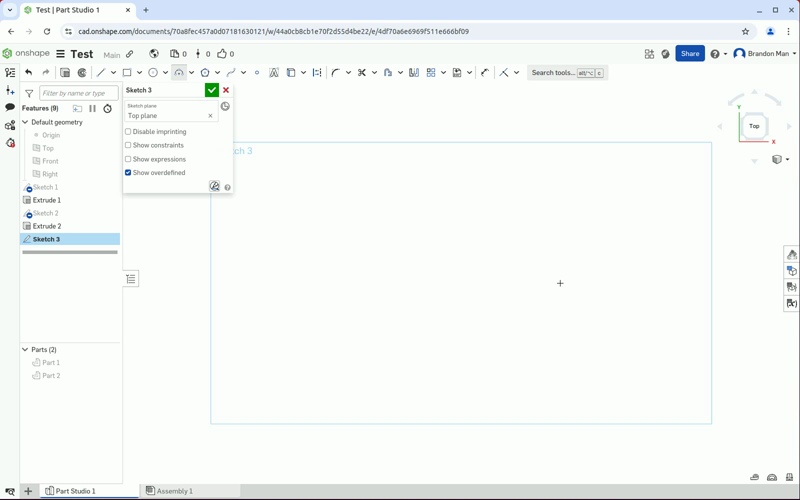
mouse_move(560, 257)
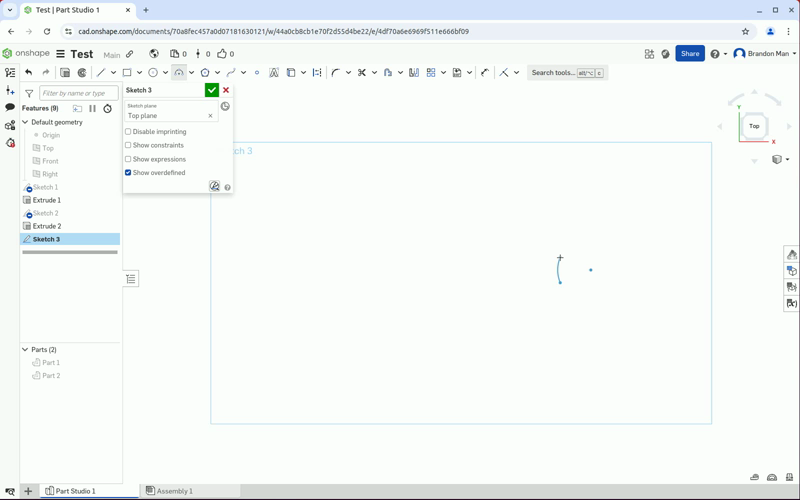
click(560, 257)
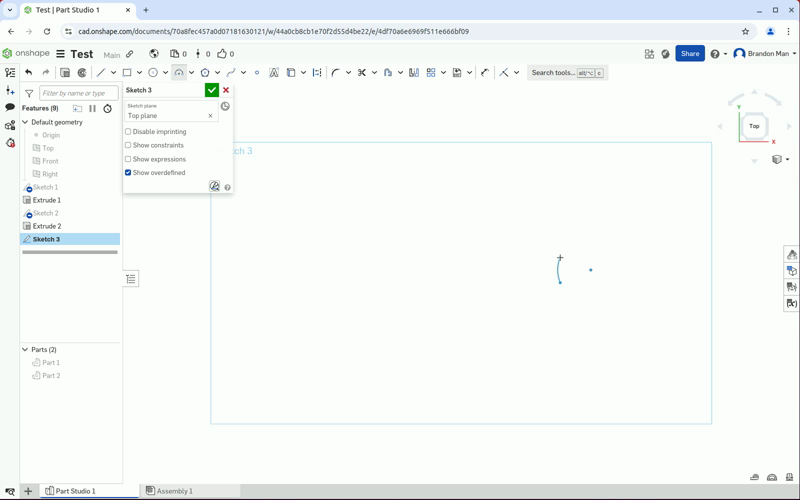
mouse_move(573, 270)
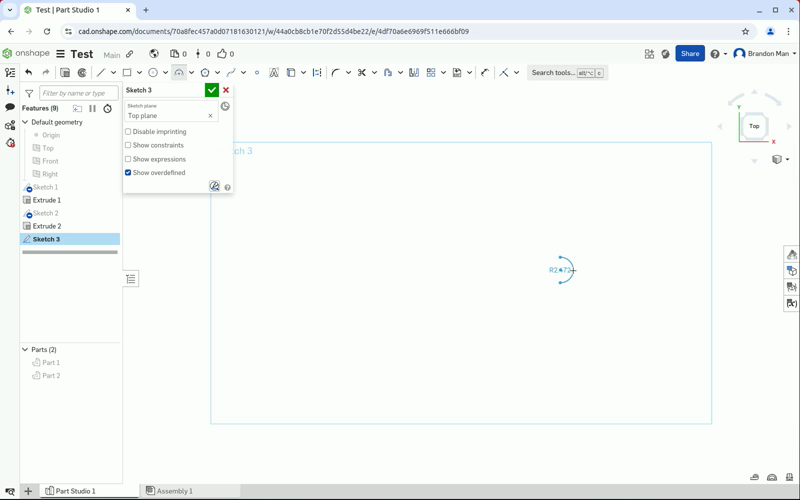
click(573, 270)
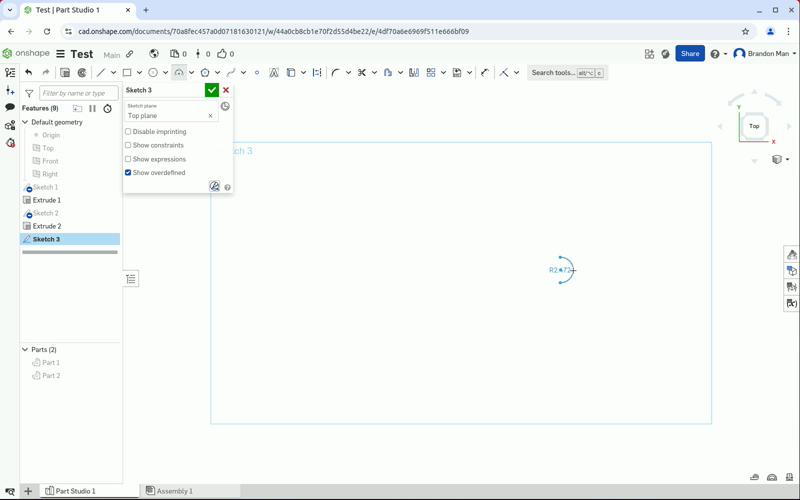
key_up(shift)
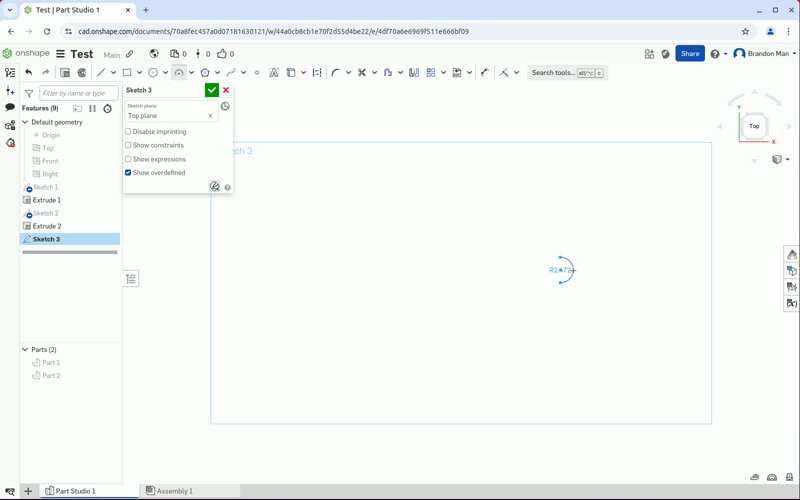
key(esc)
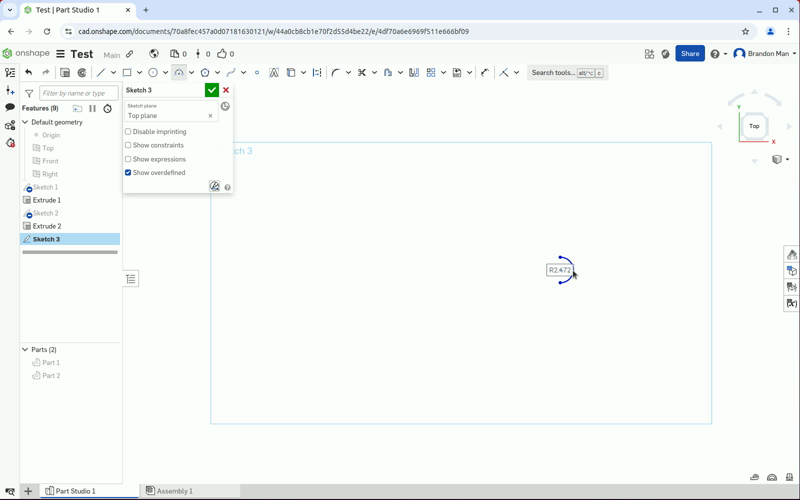
key(l)
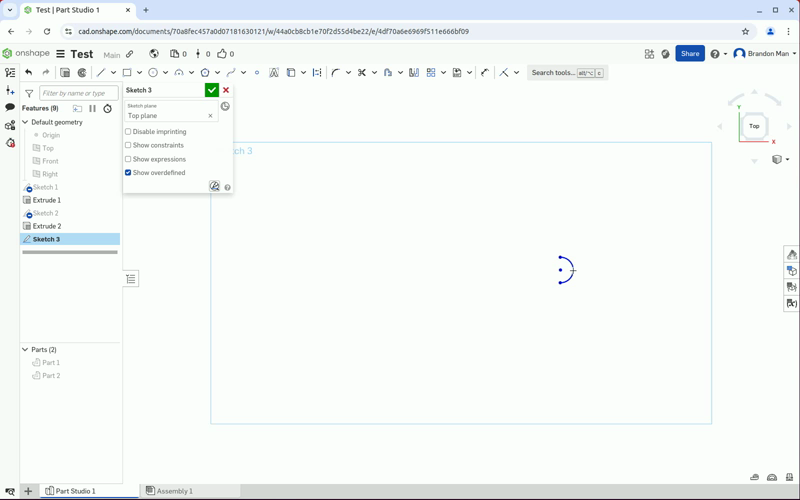
mouse_move(560, 257)
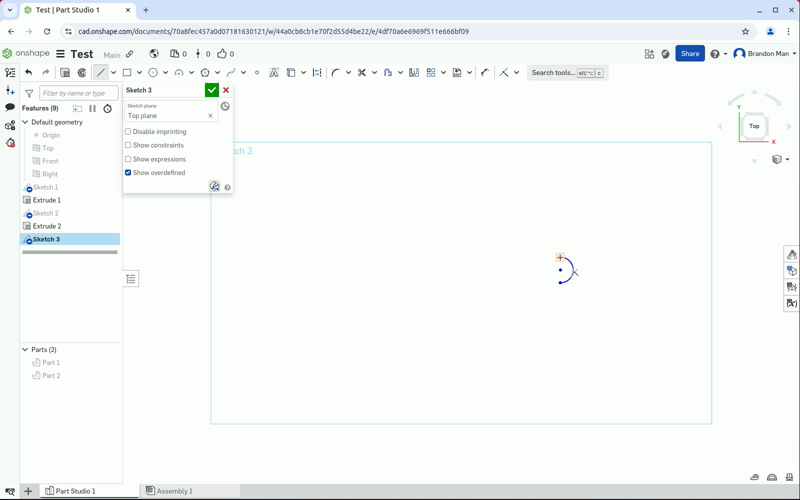
click(560, 257)
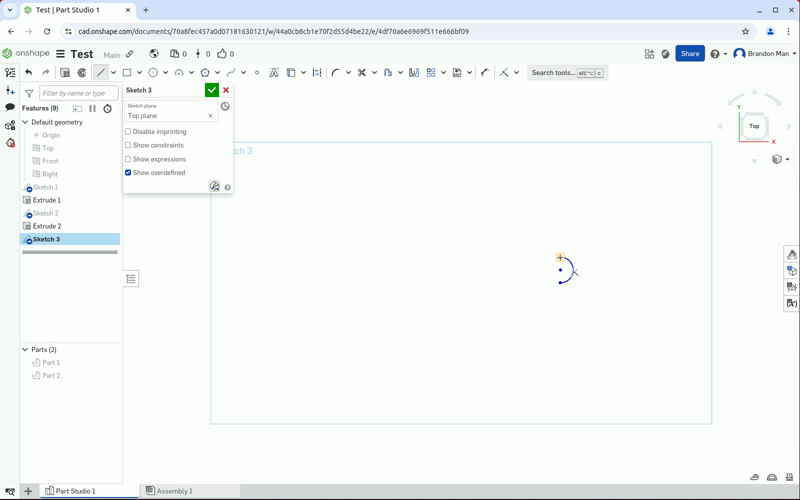
key_down(shift)
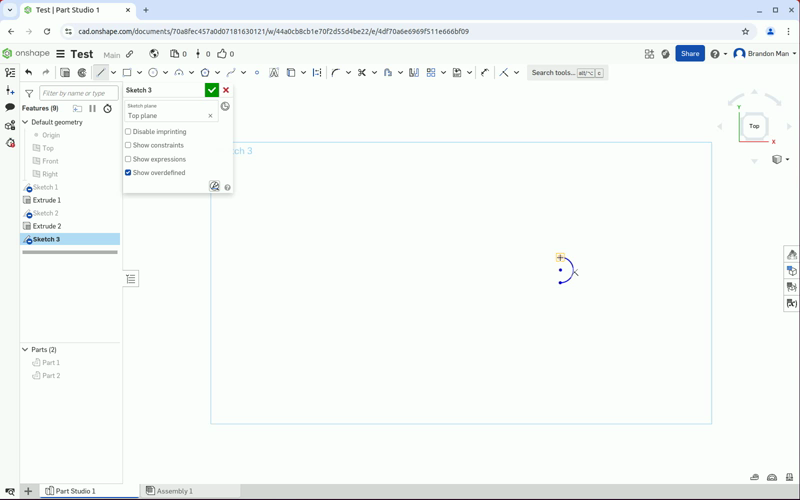
mouse_move(589, 257)
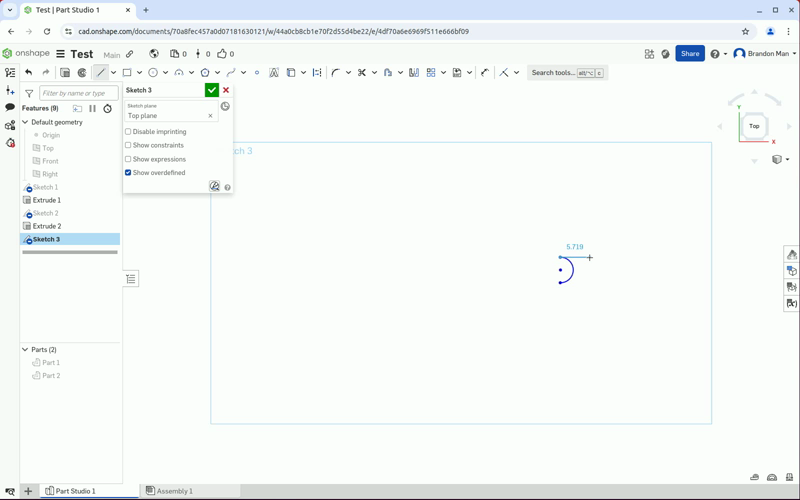
mouse_move(560, 263)
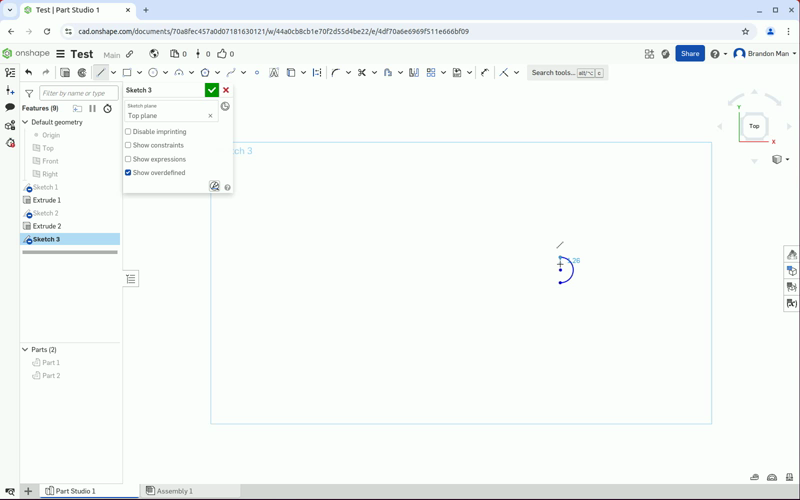
scroll(6)
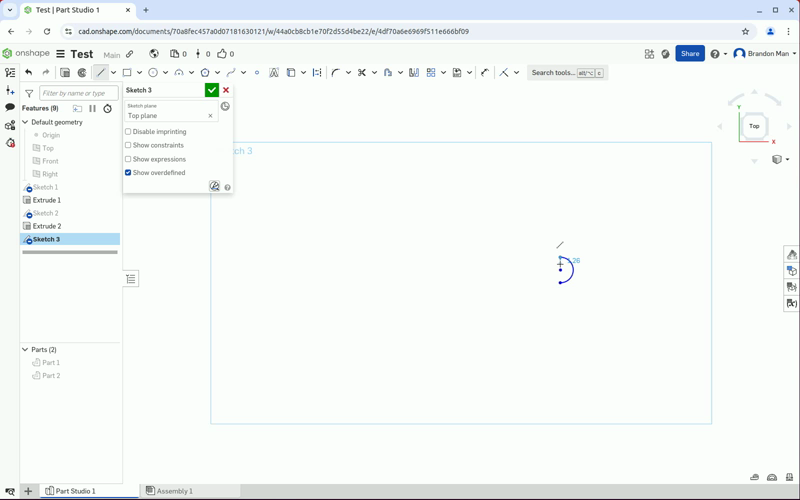
scroll(6)
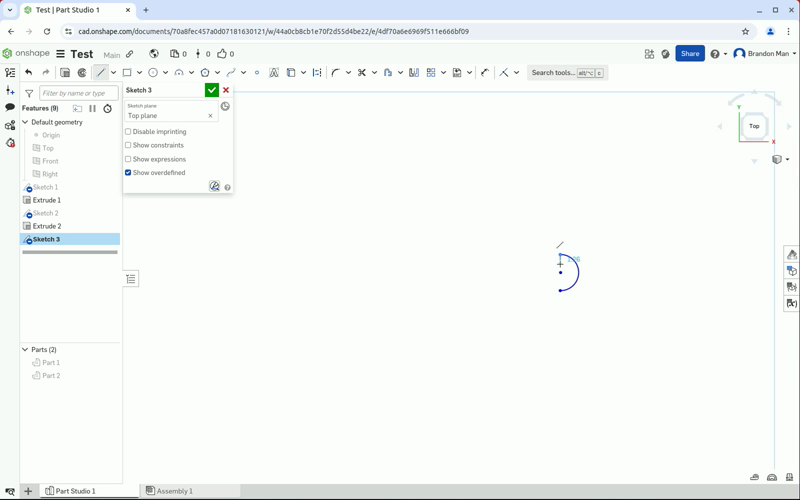
scroll(6)
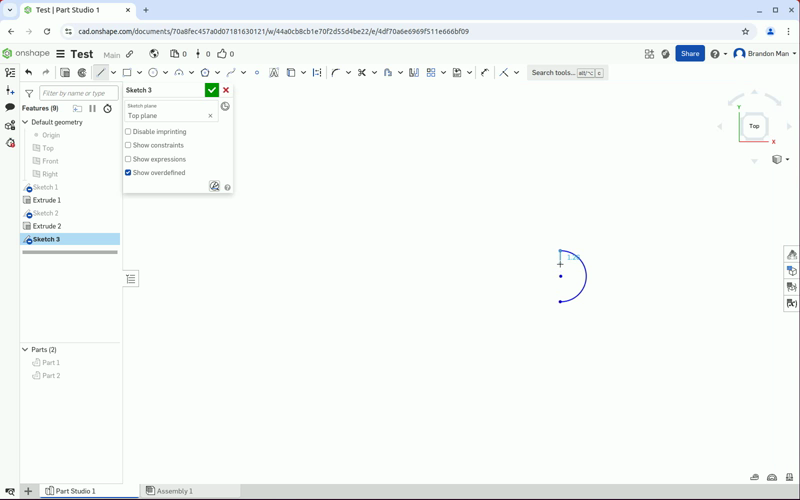
scroll(6)
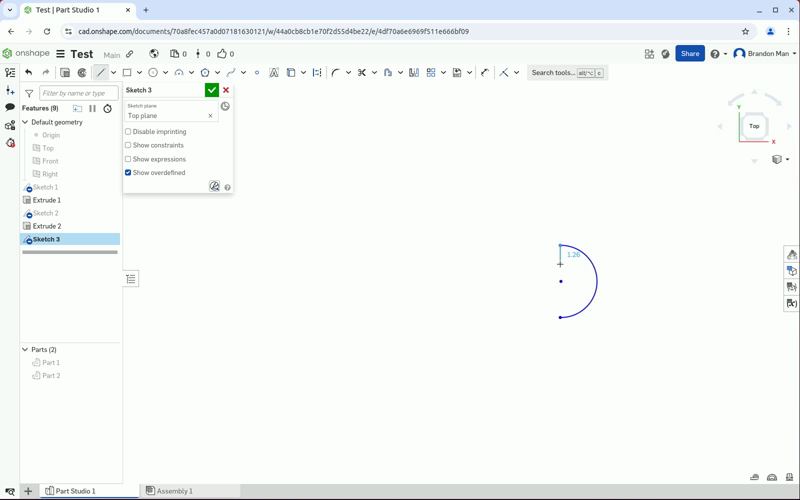
scroll(6)
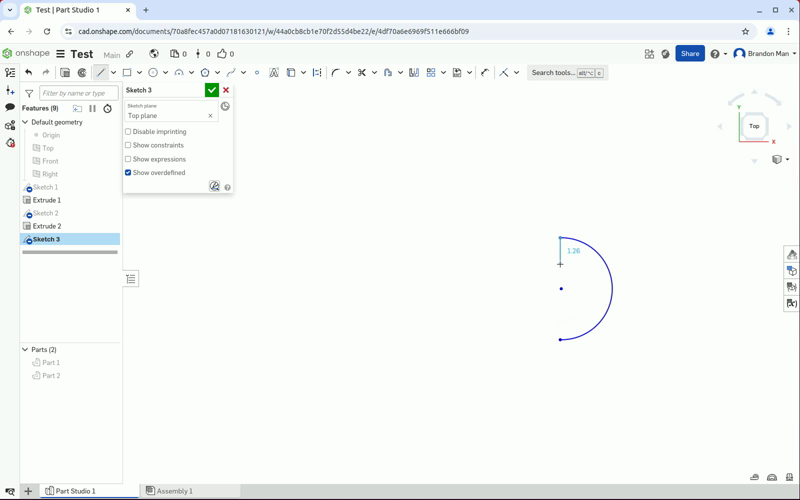
scroll(6)
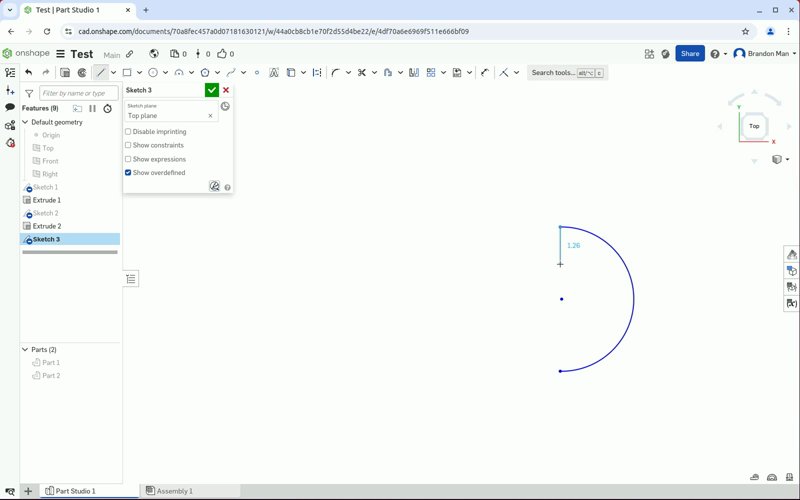
scroll(6)
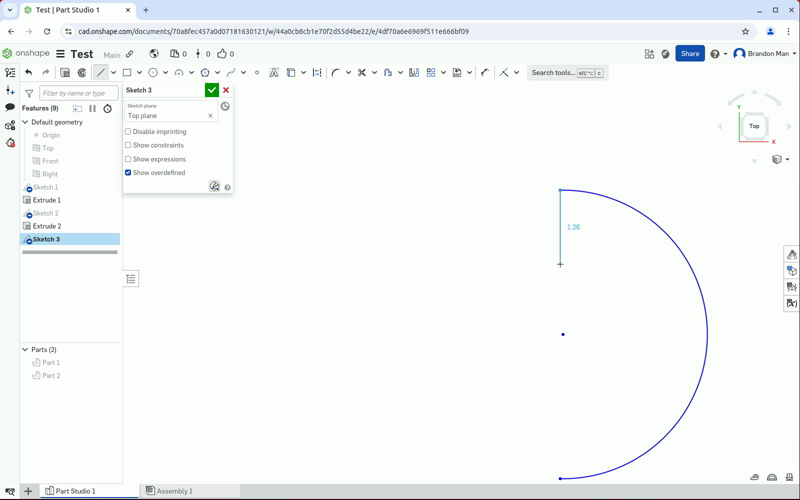
click(560, 263)
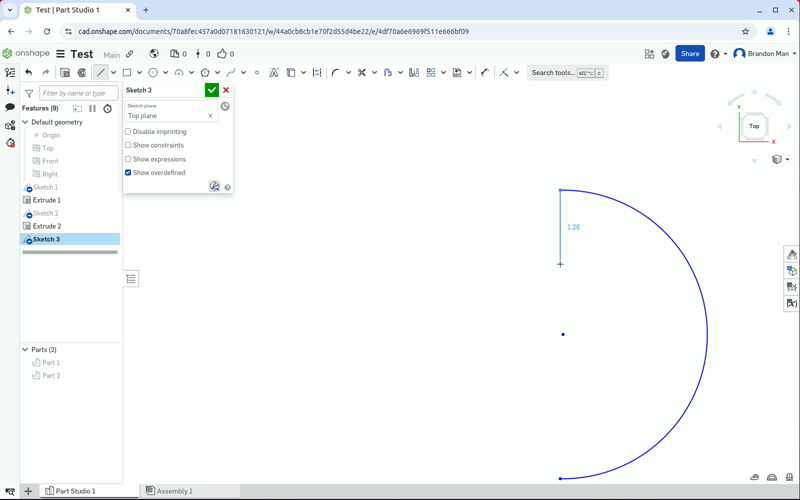
scroll(-6)
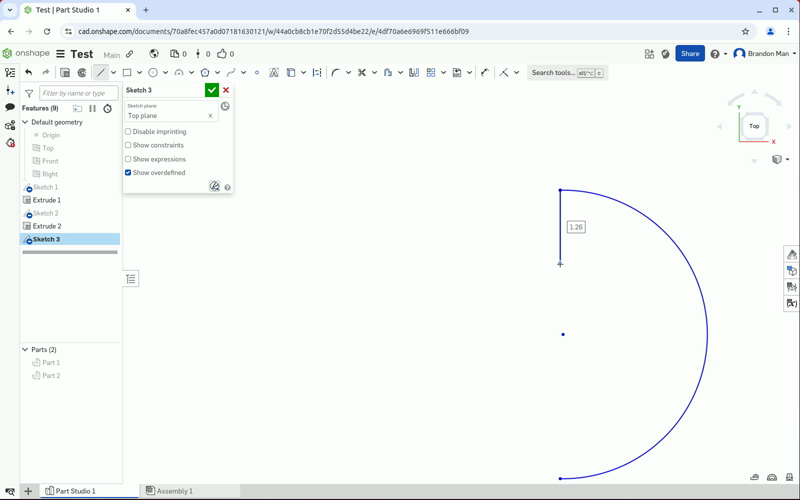
scroll(-6)
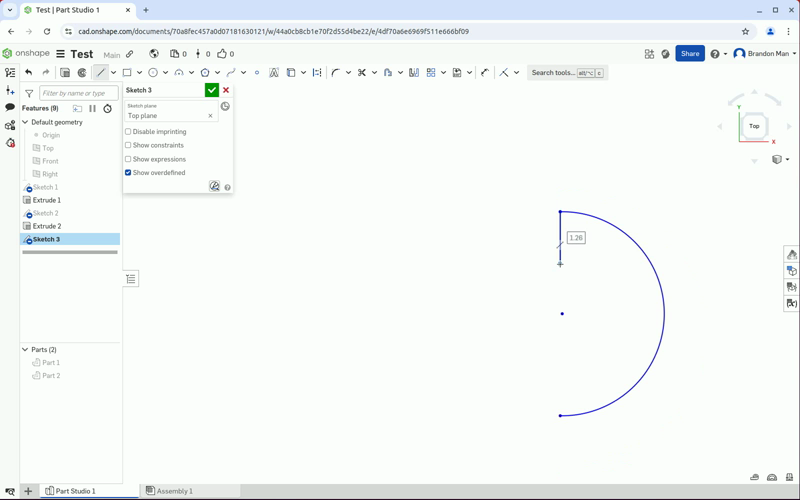
scroll(-6)
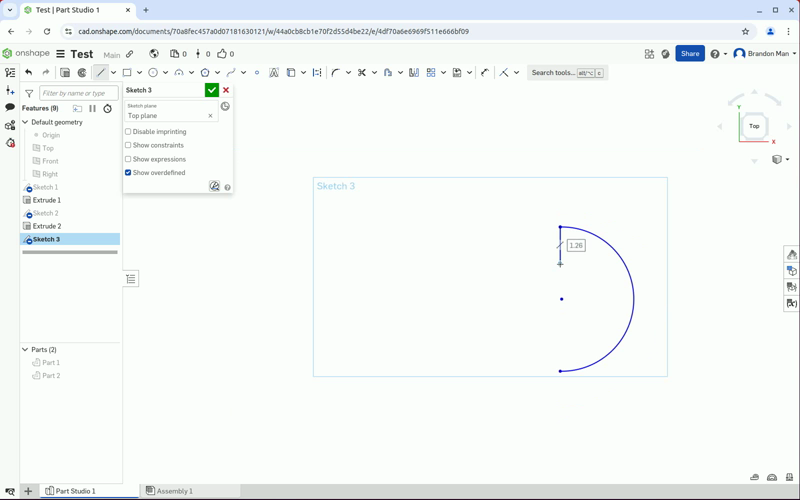
scroll(-6)
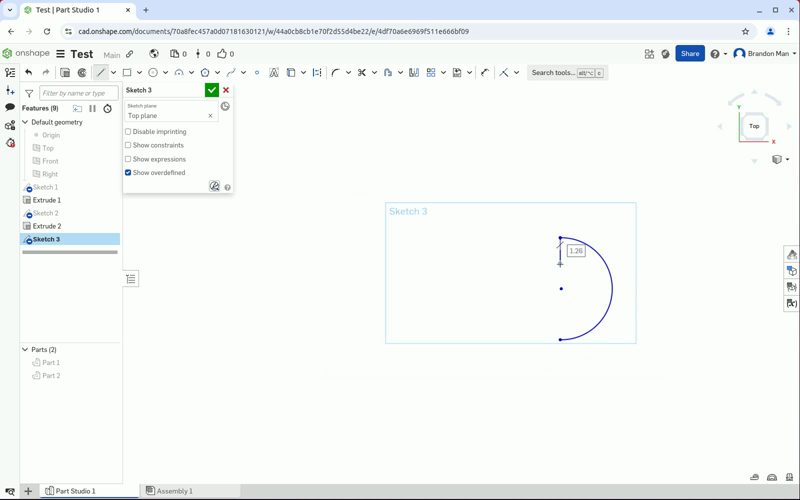
scroll(-6)
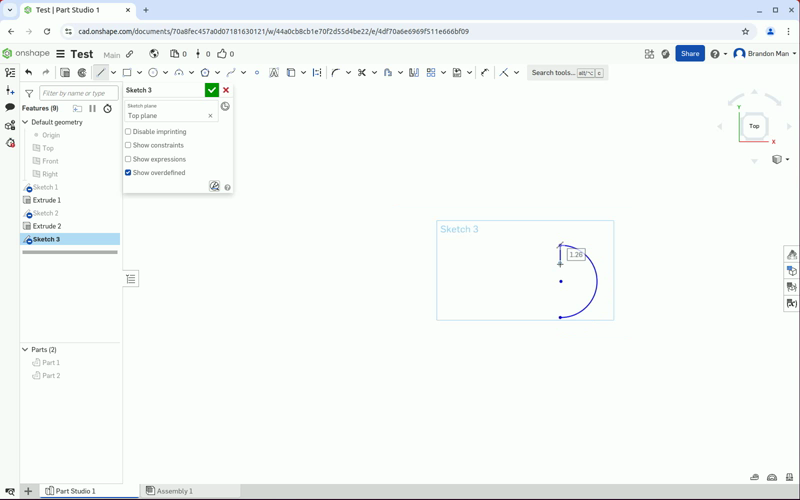
scroll(-6)
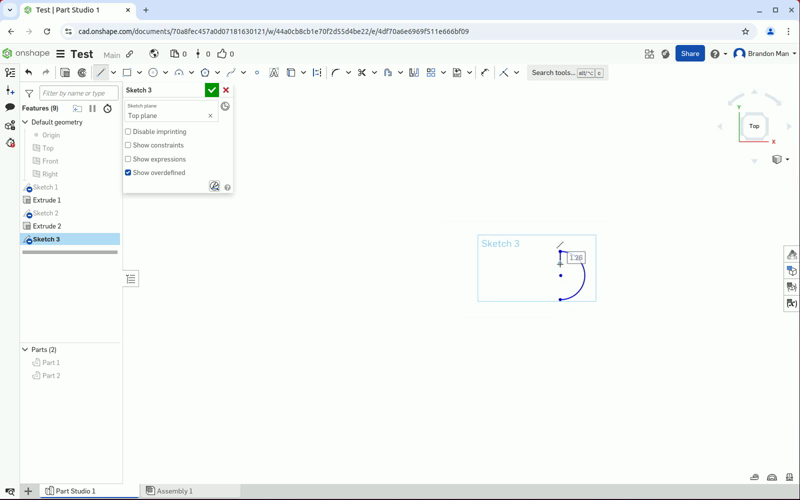
scroll(-6)
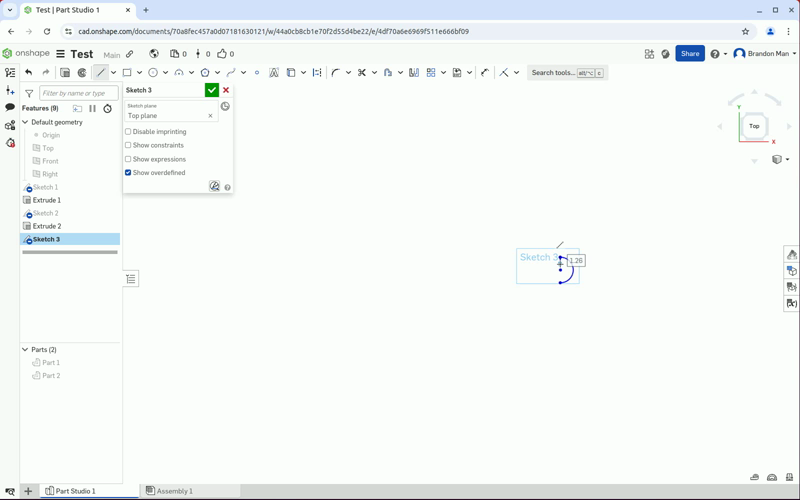
key_up(shift)
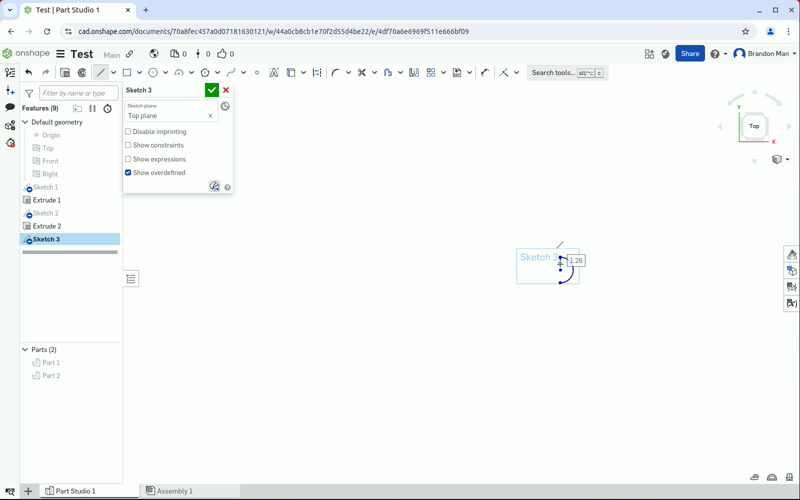
key(esc)
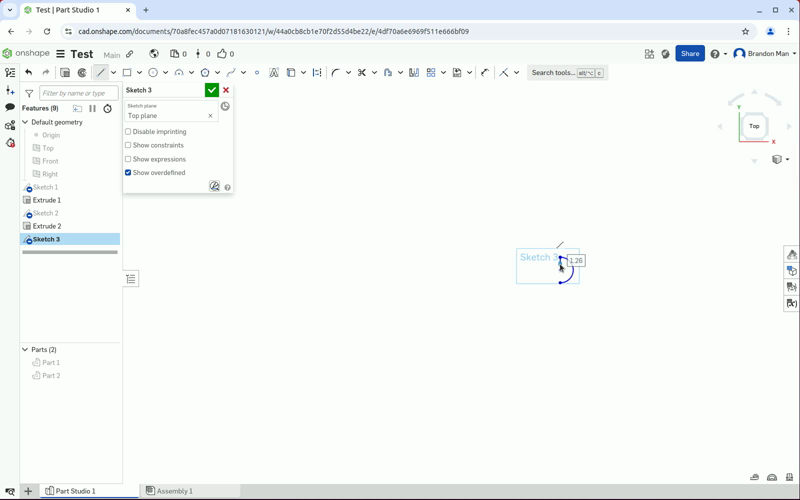
key(a)
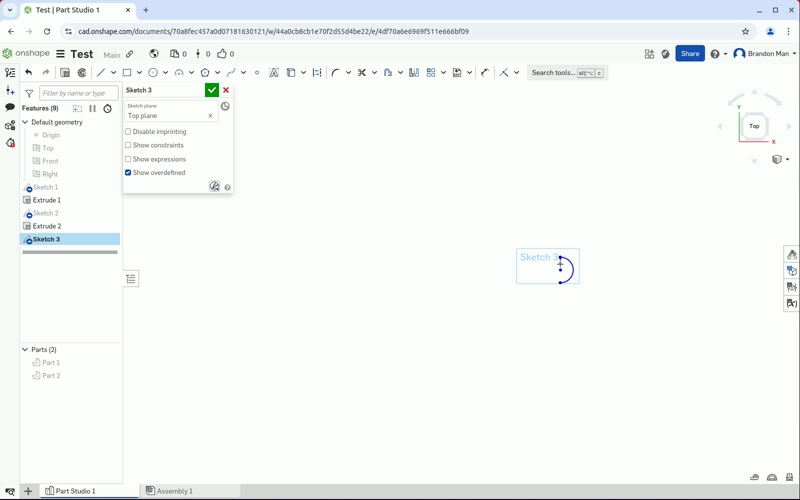
mouse_move(560, 263)
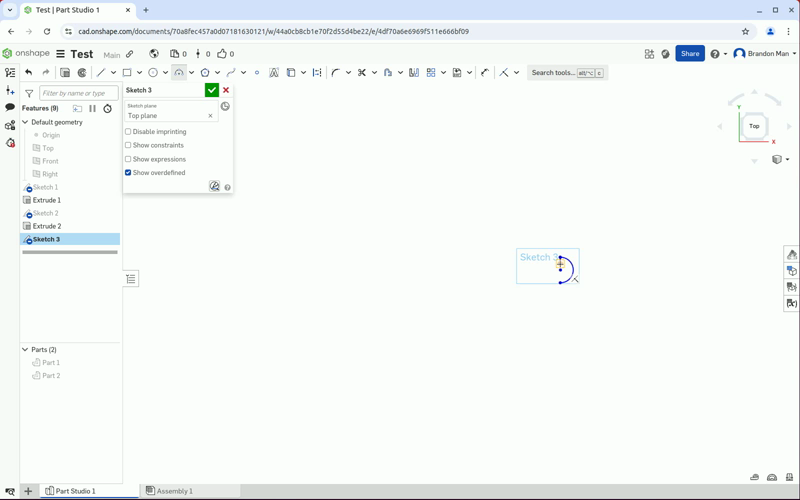
click(560, 263)
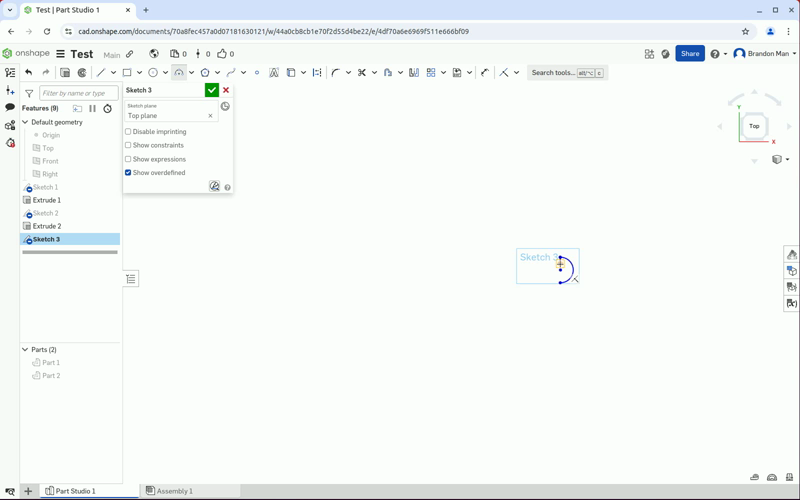
key_down(shift)
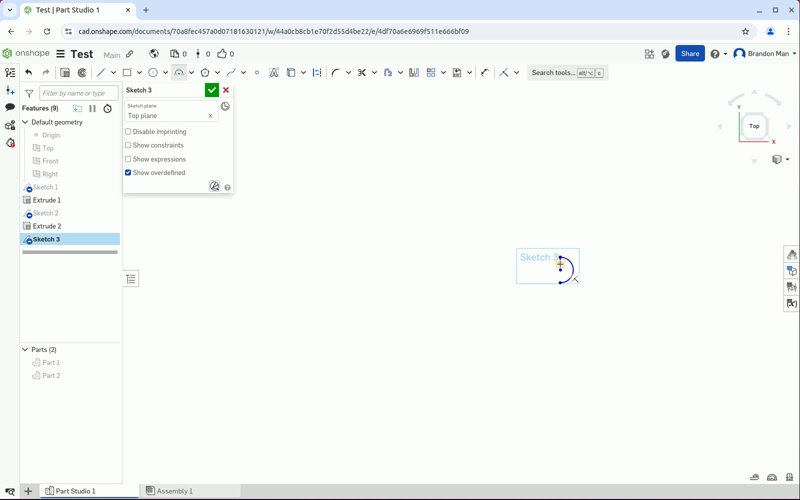
mouse_move(560, 276)
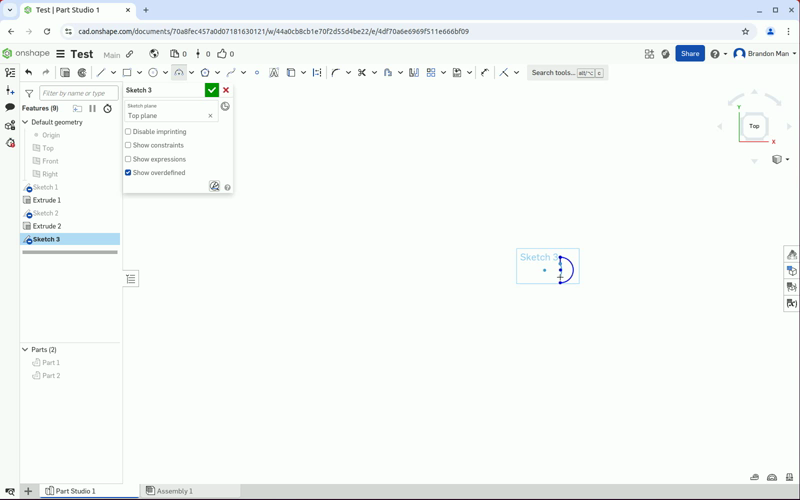
click(560, 276)
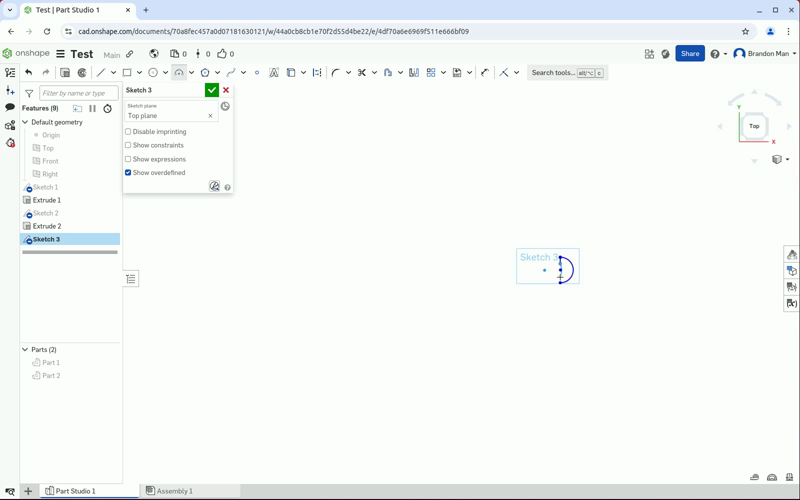
mouse_move(566, 270)
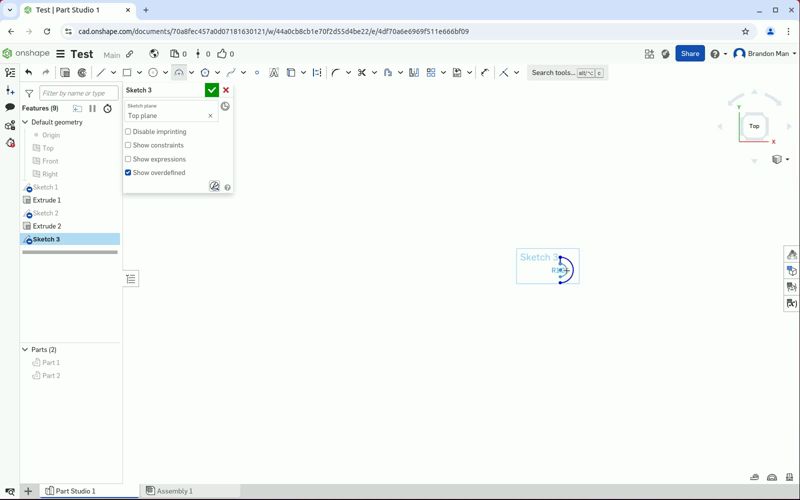
click(566, 270)
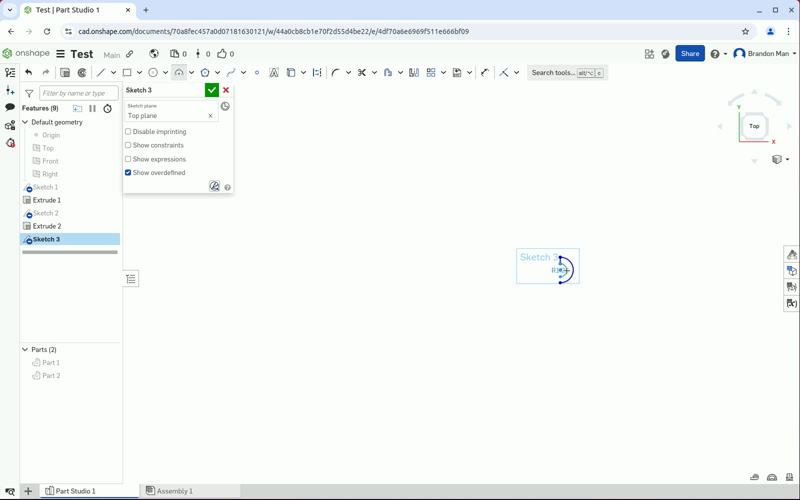
key_up(shift)
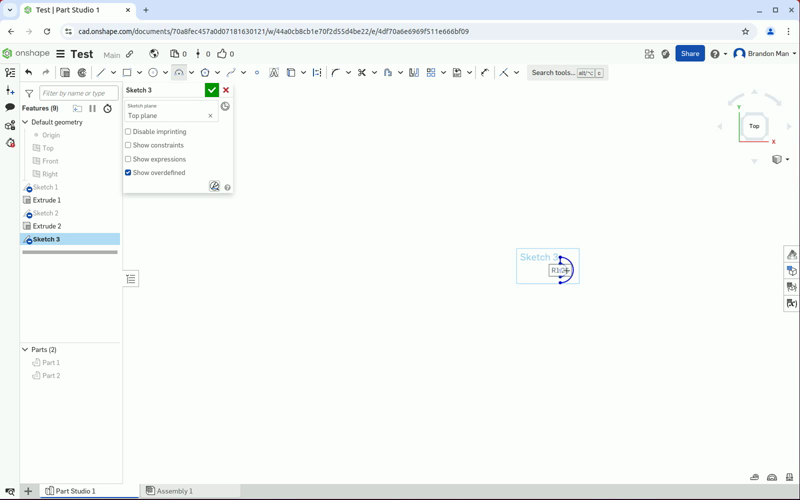
key(esc)
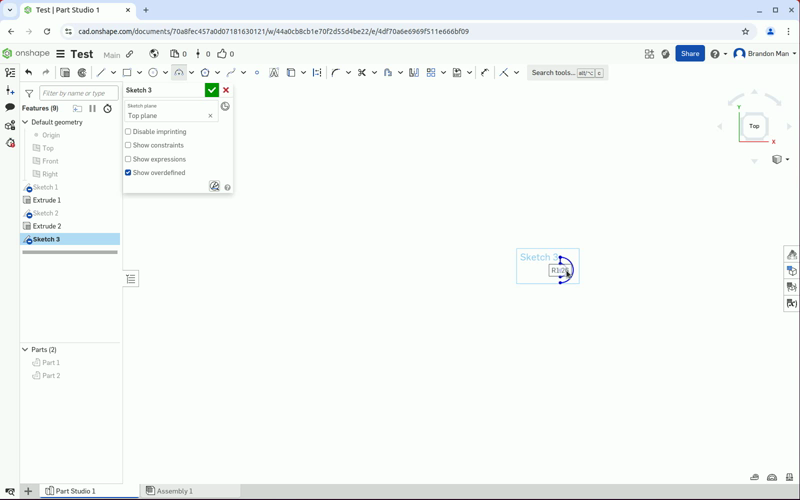
key(l)
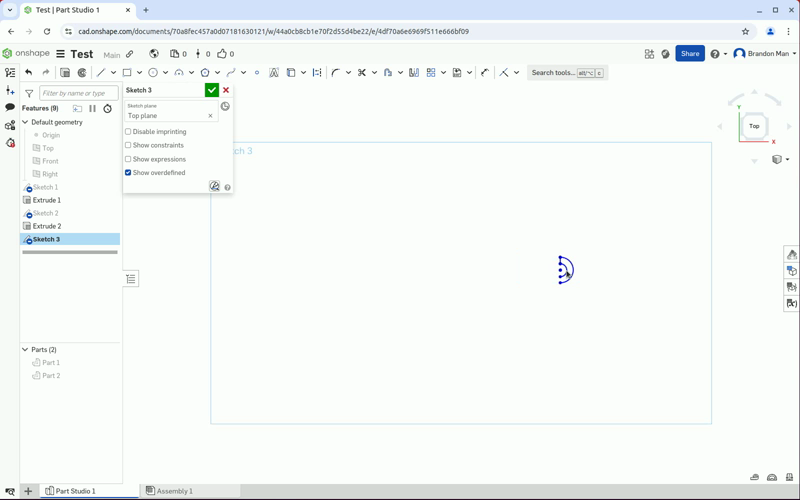
mouse_move(560, 276)
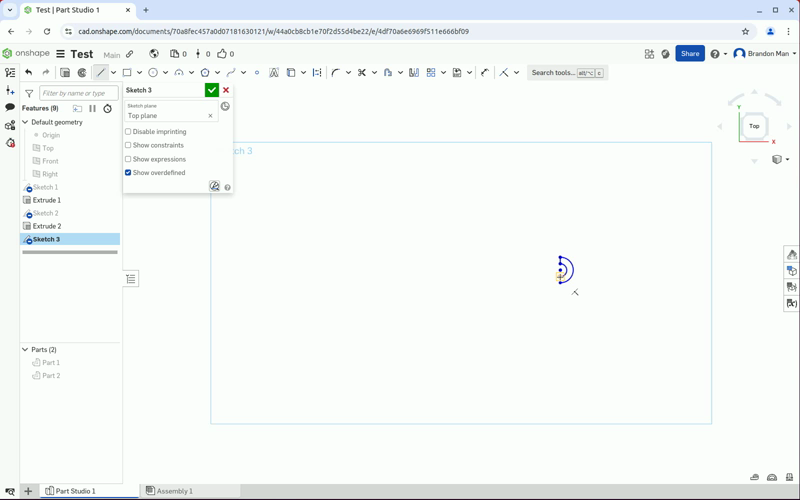
click(560, 276)
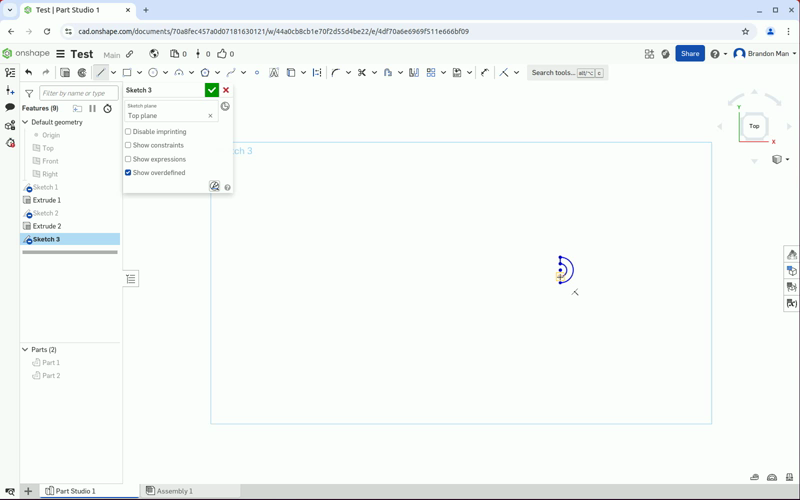
mouse_move(589, 276)
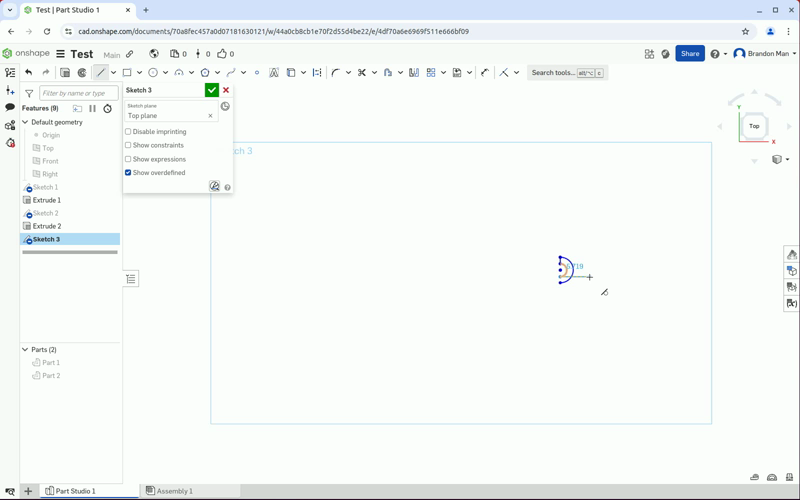
key_down(shift)
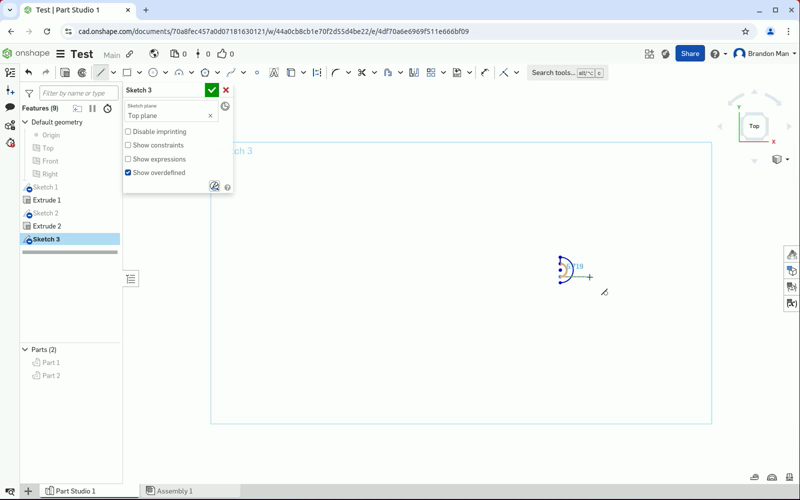
mouse_move(560, 282)
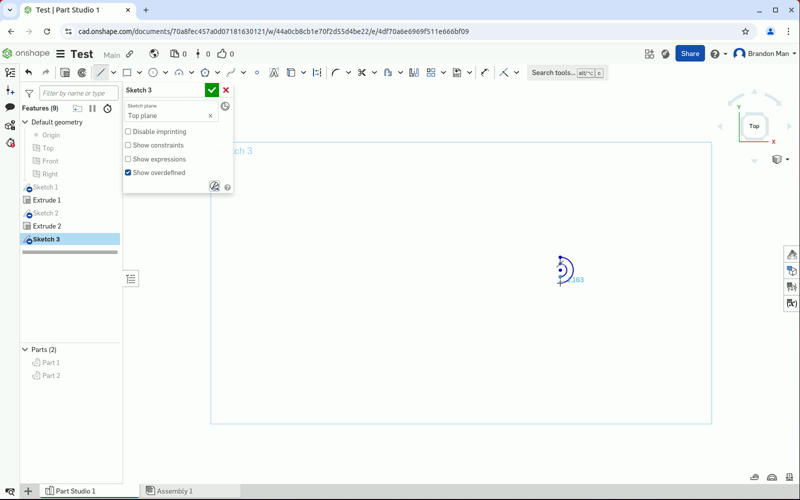
scroll(6)
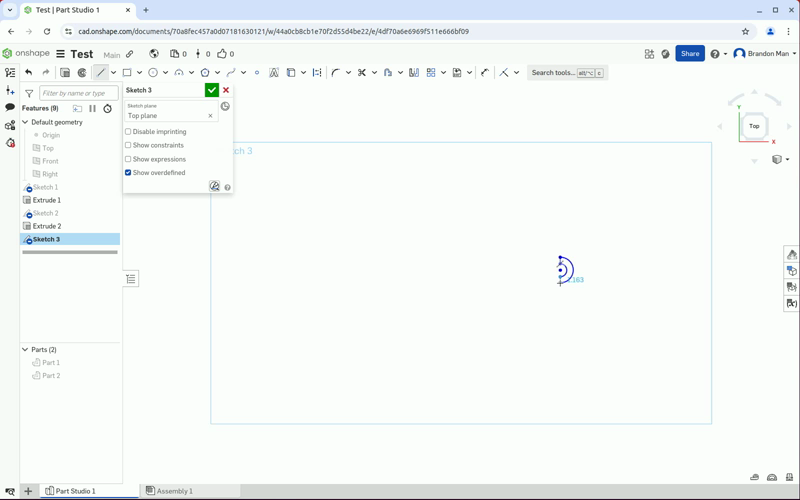
scroll(6)
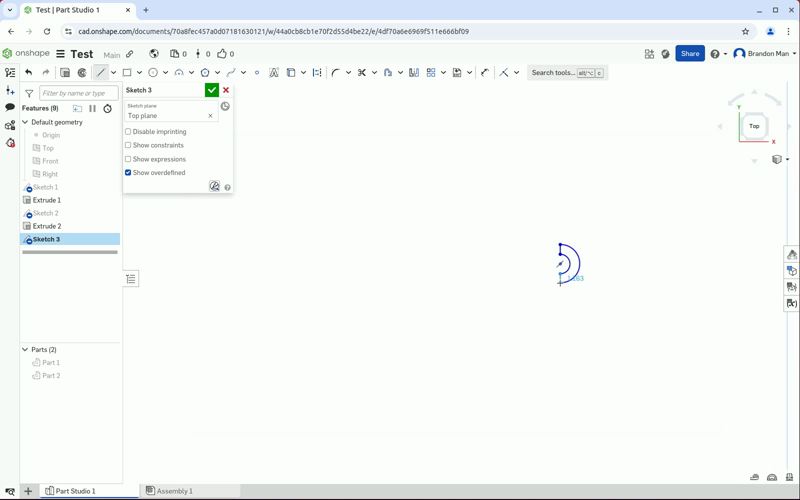
scroll(6)
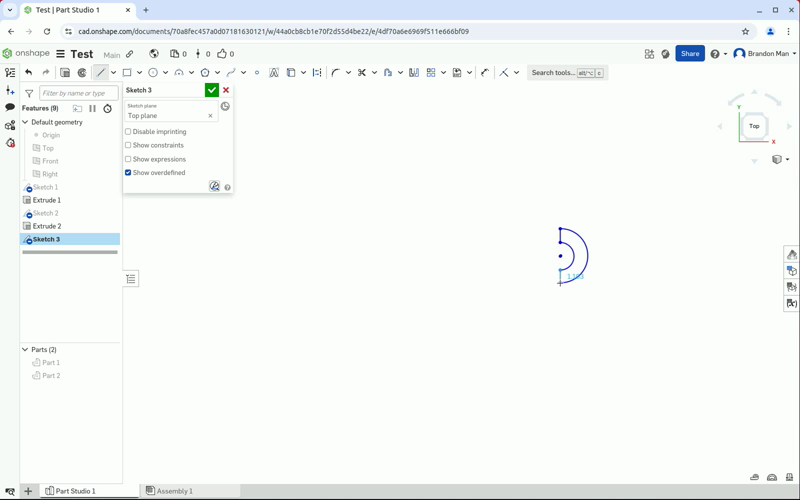
scroll(6)
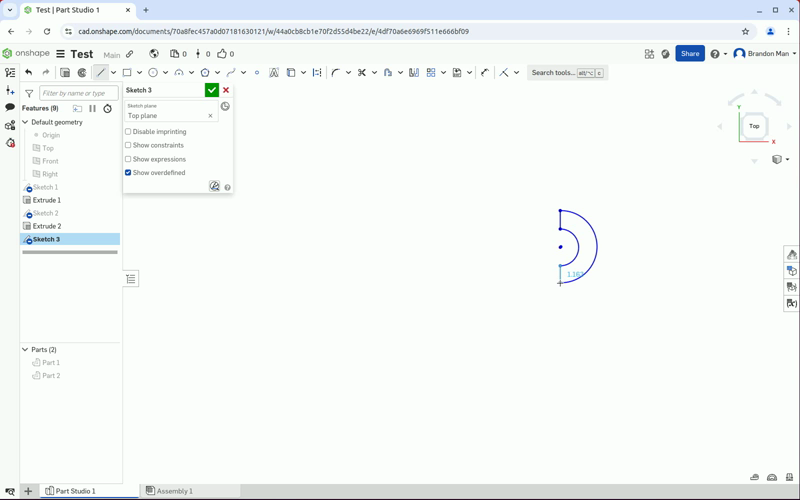
scroll(6)
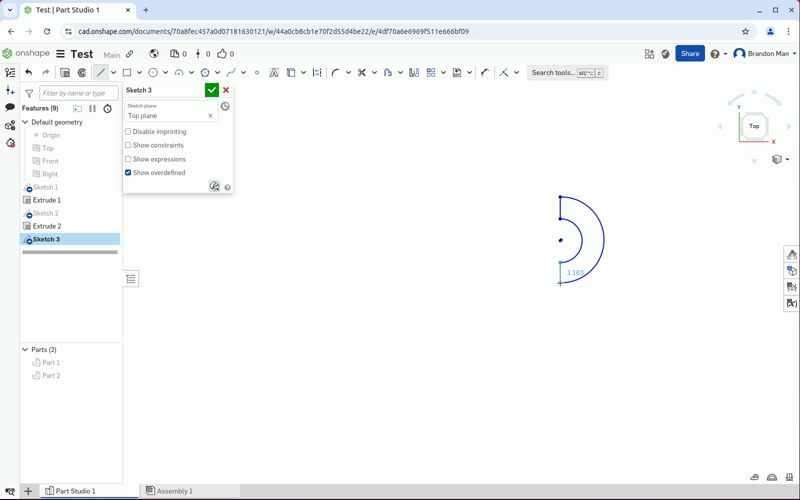
scroll(6)
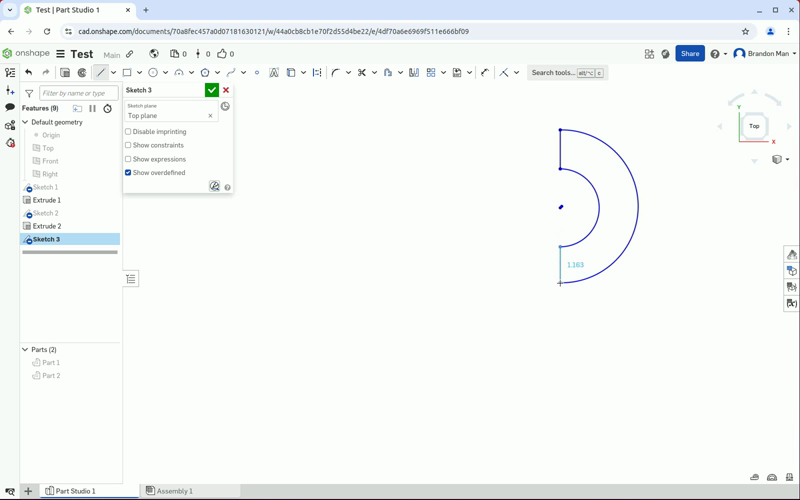
scroll(6)
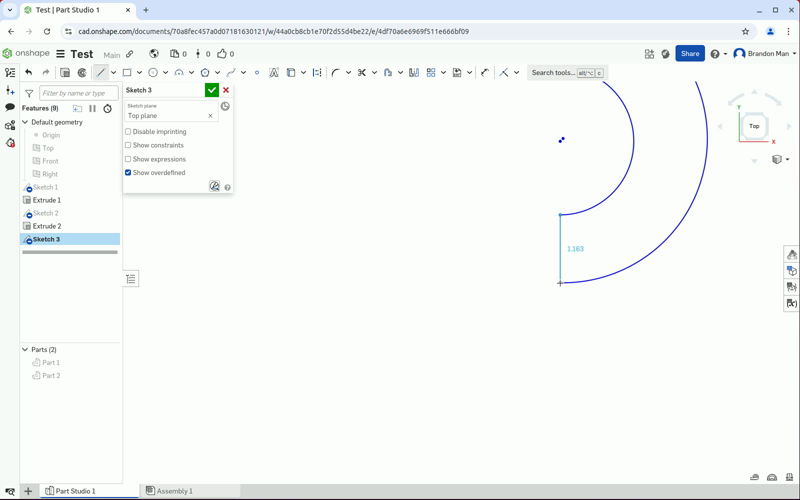
key_up(shift)
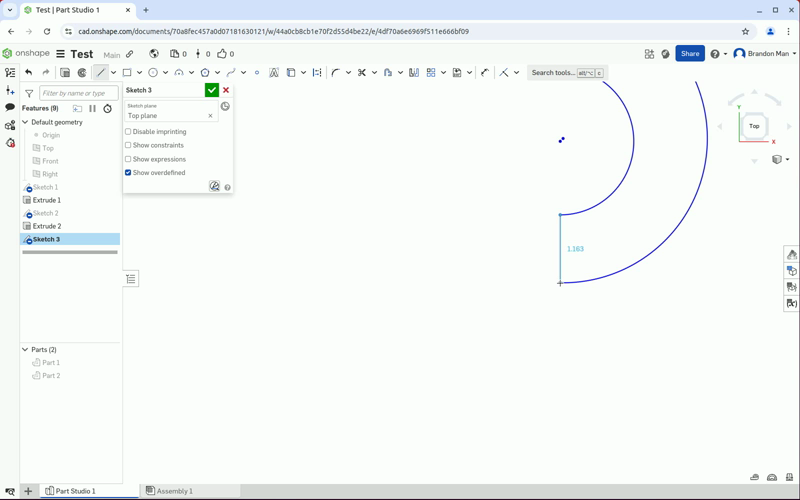
click(560, 282)
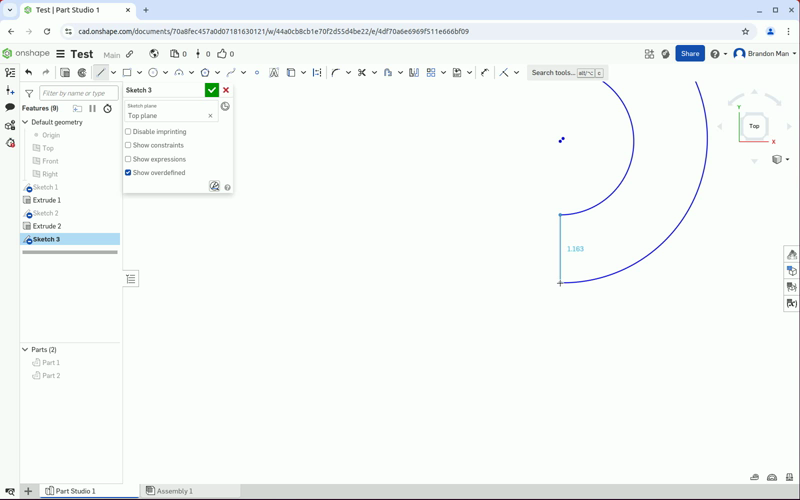
scroll(-6)
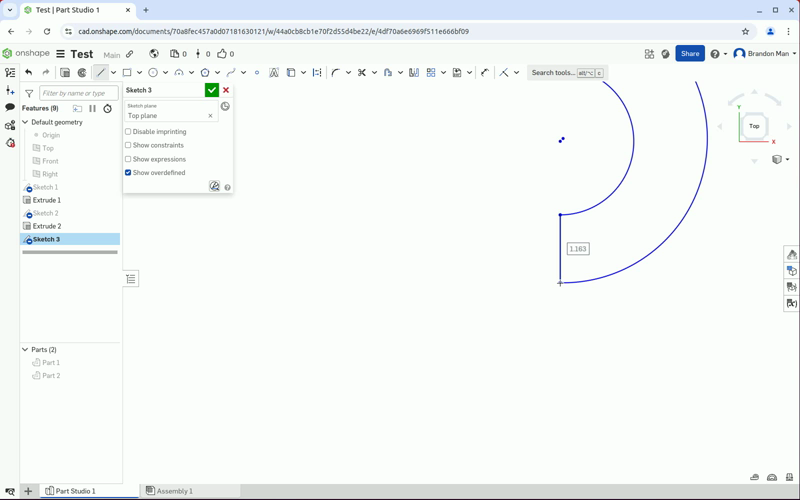
scroll(-6)
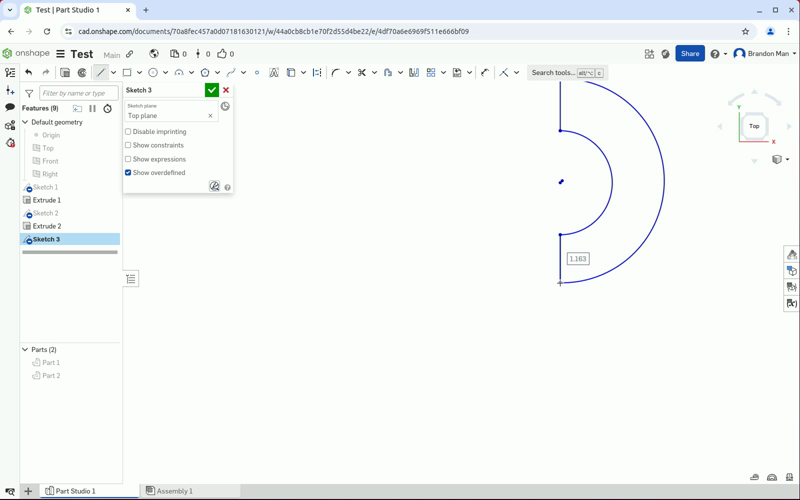
scroll(-6)
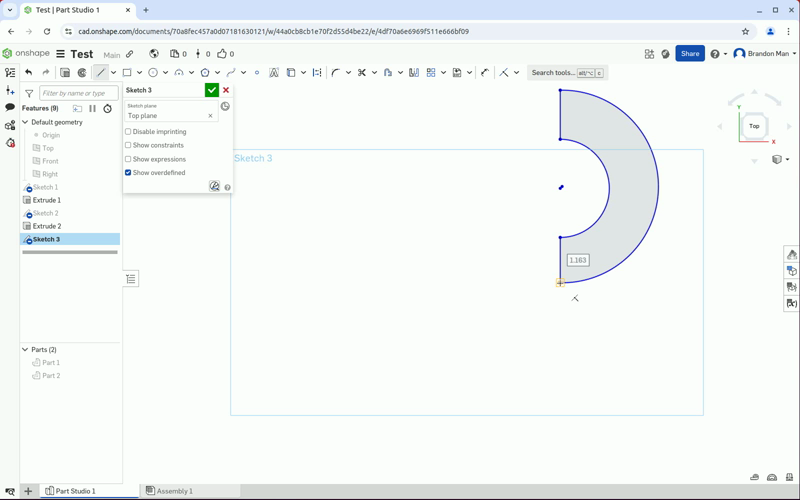
scroll(-6)
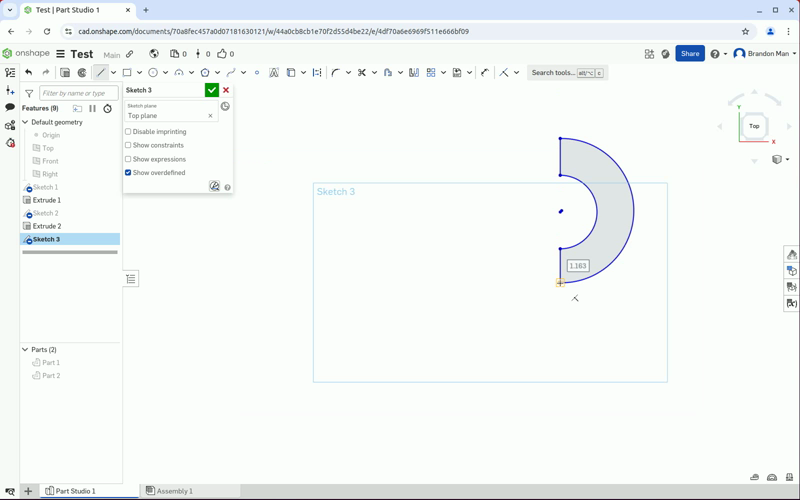
scroll(-6)
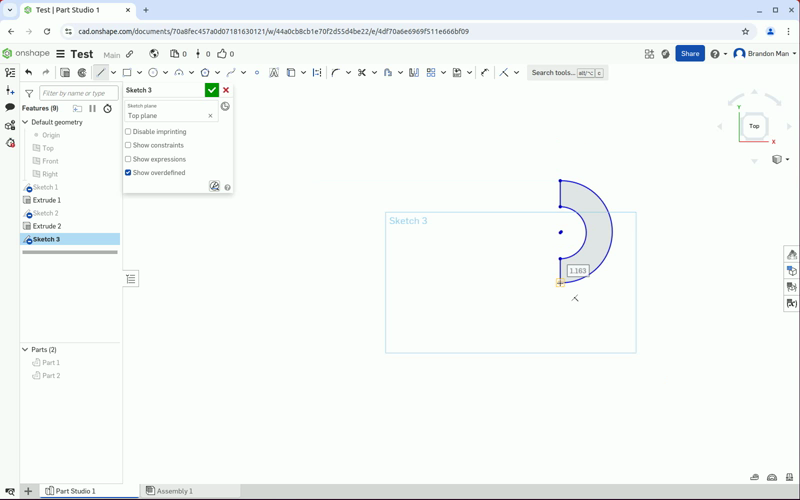
scroll(-6)
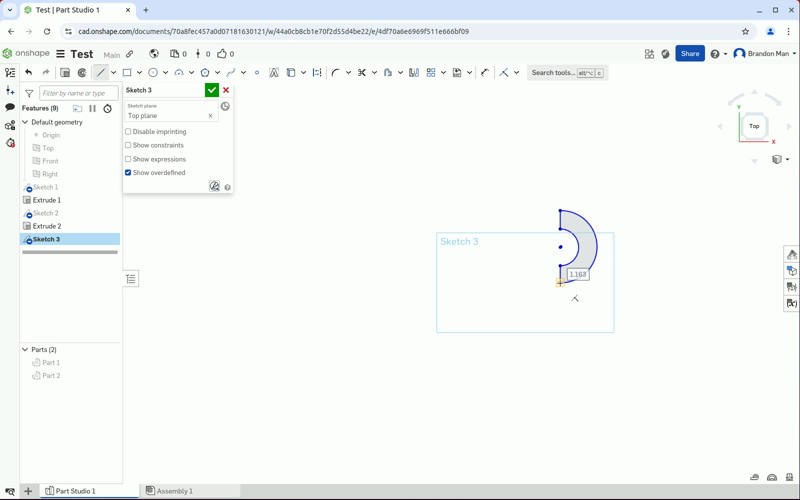
scroll(-6)
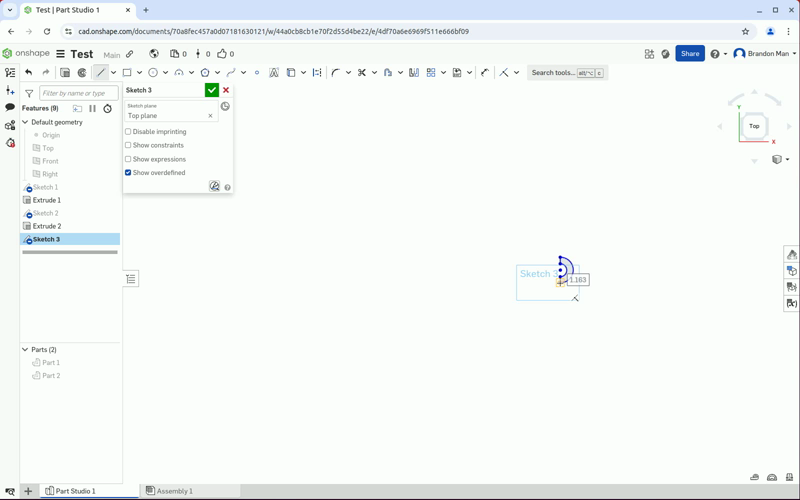
key(esc)
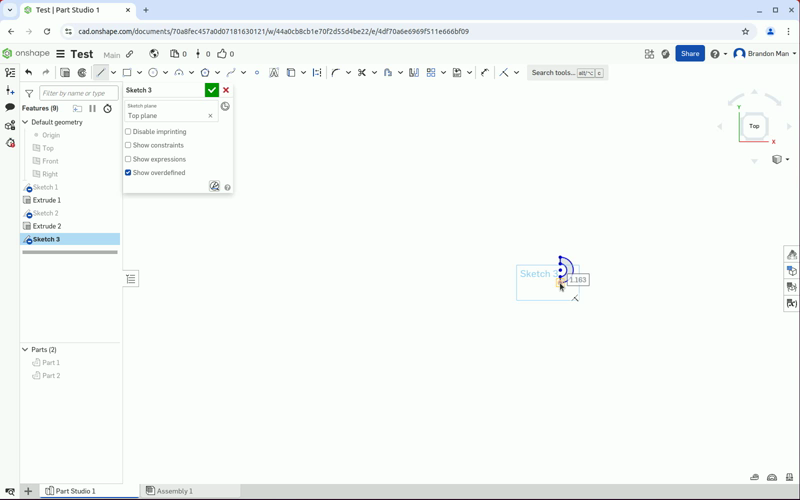
mouse_move(562, 268)
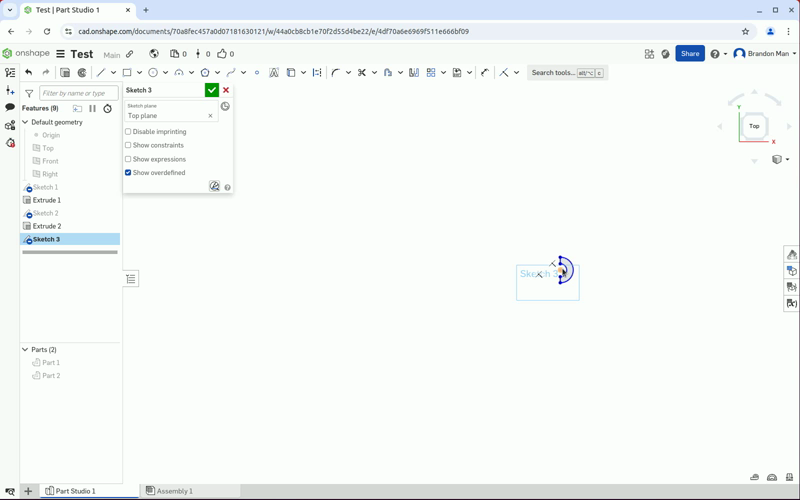
scroll(6)
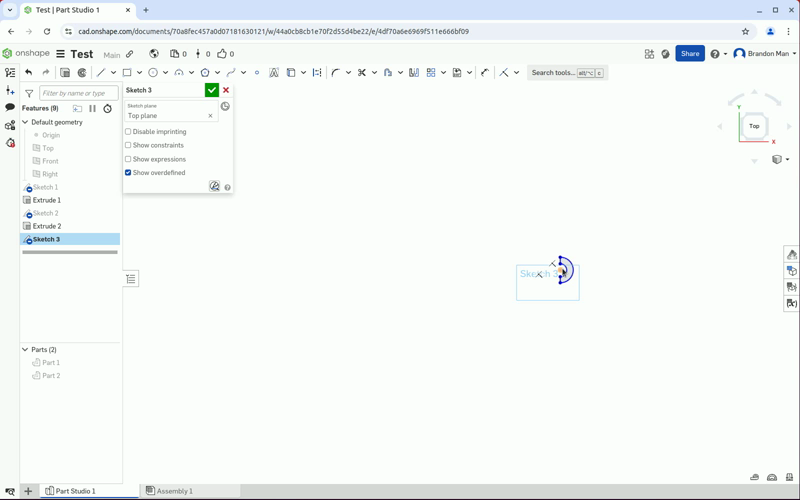
scroll(6)
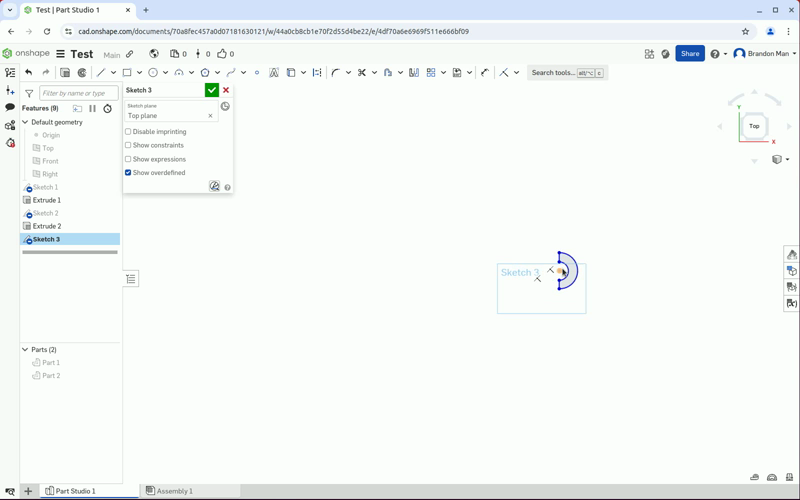
scroll(6)
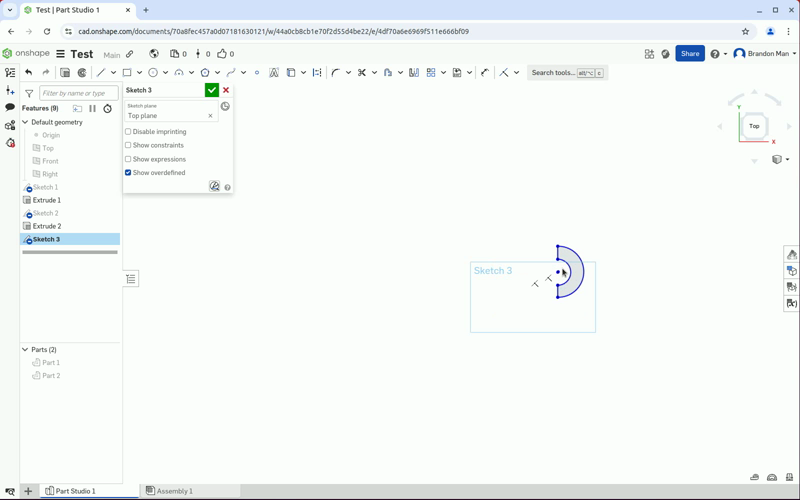
scroll(6)
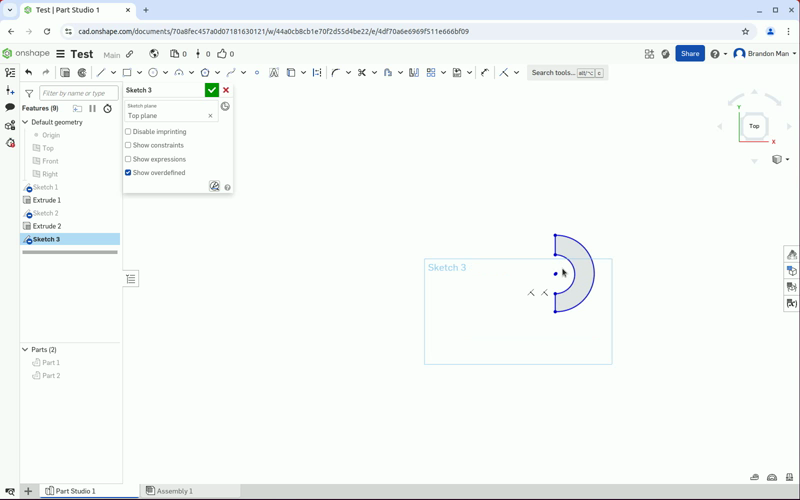
scroll(6)
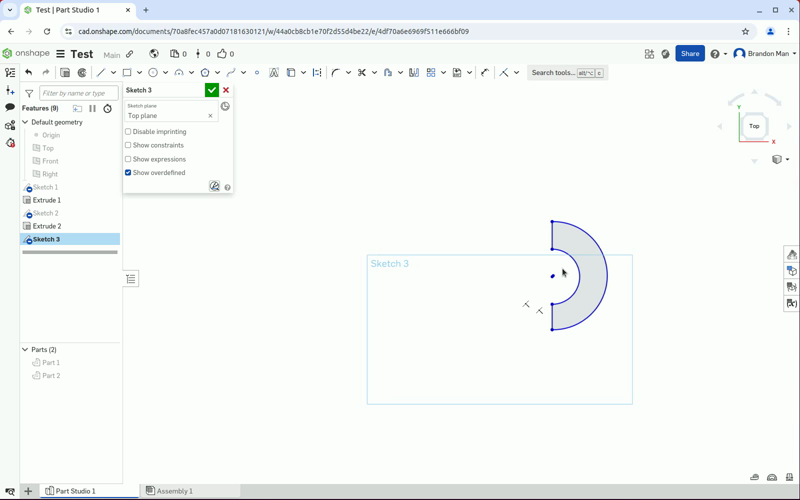
scroll(6)
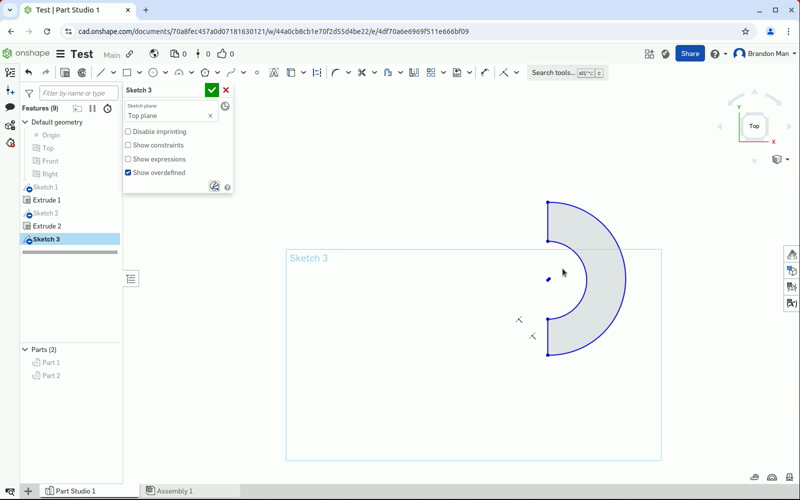
scroll(6)
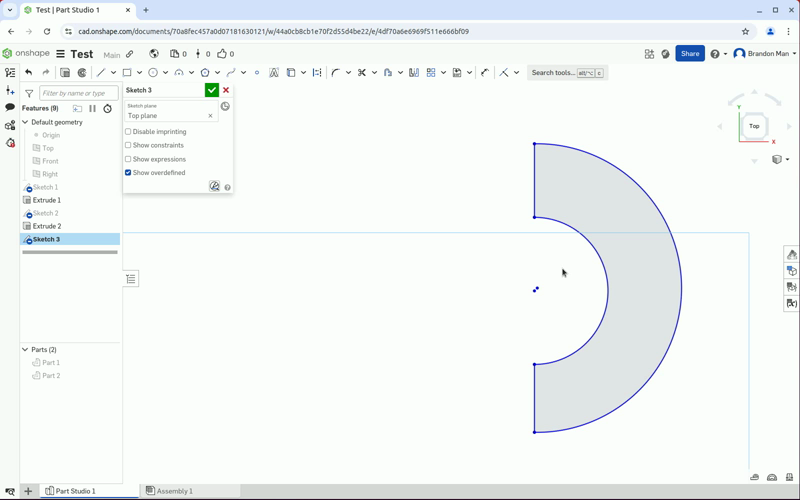
click(562, 268)
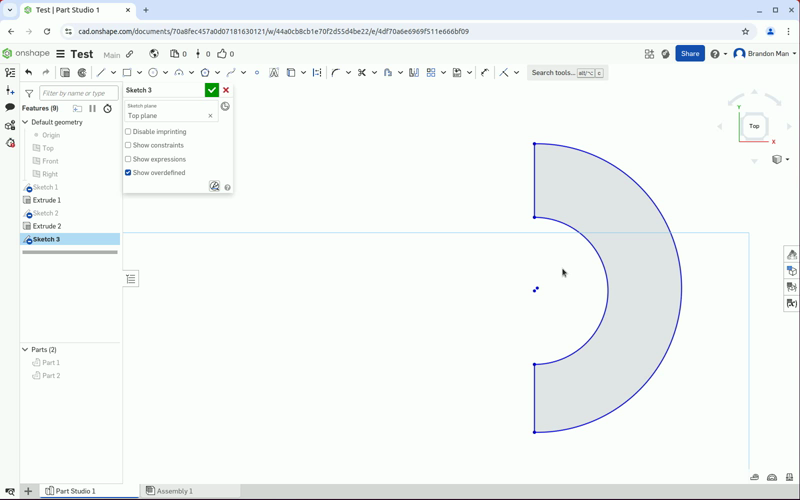
scroll(-6)
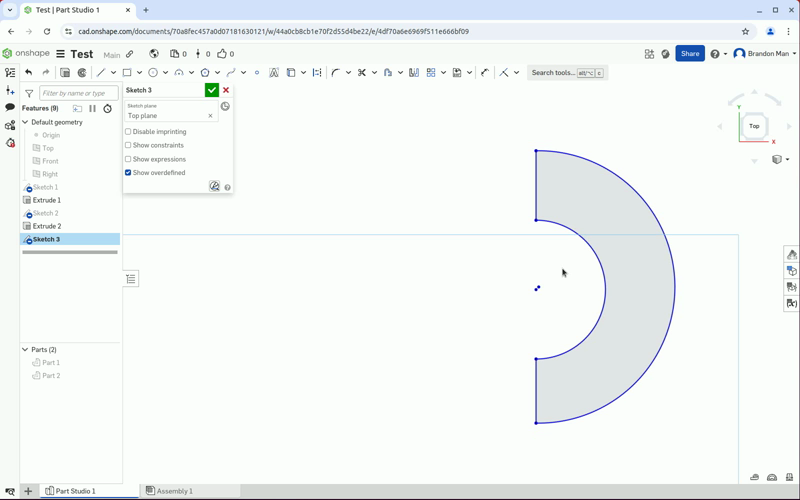
scroll(-6)
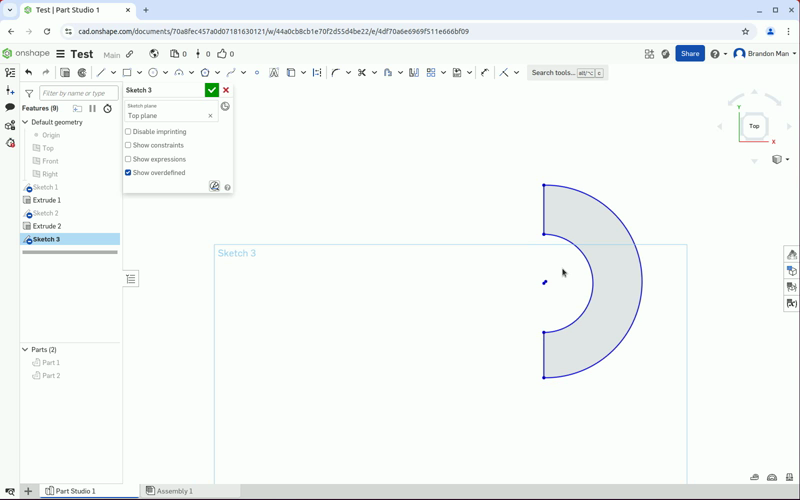
scroll(-6)
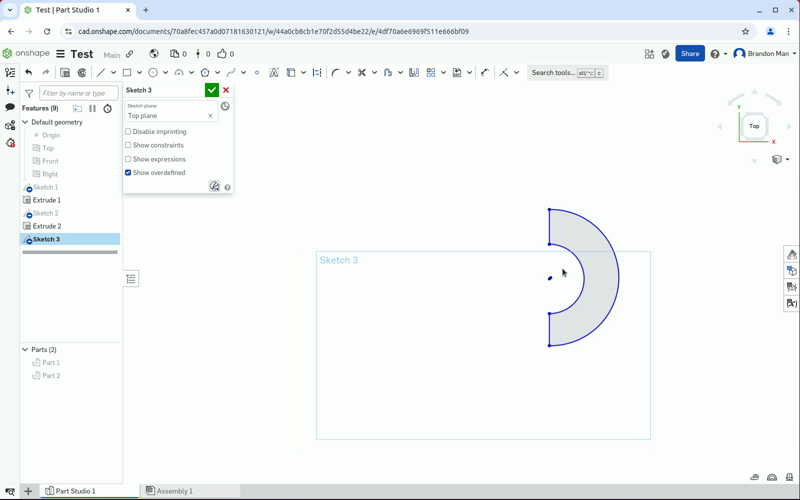
scroll(-6)
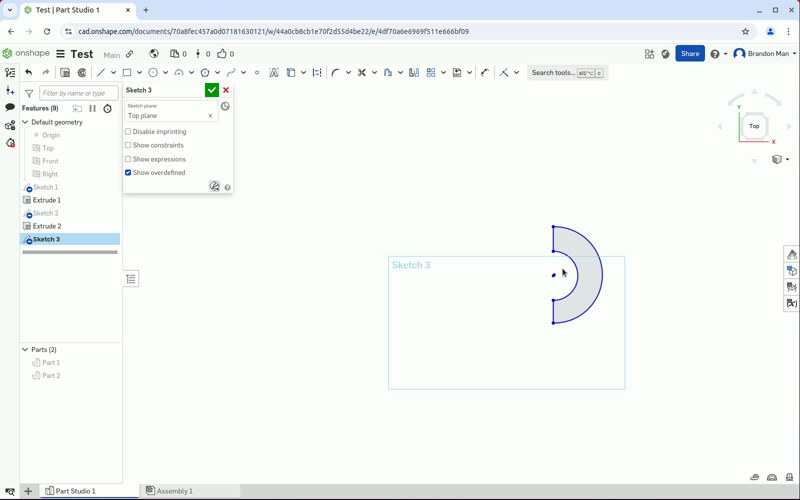
scroll(-6)
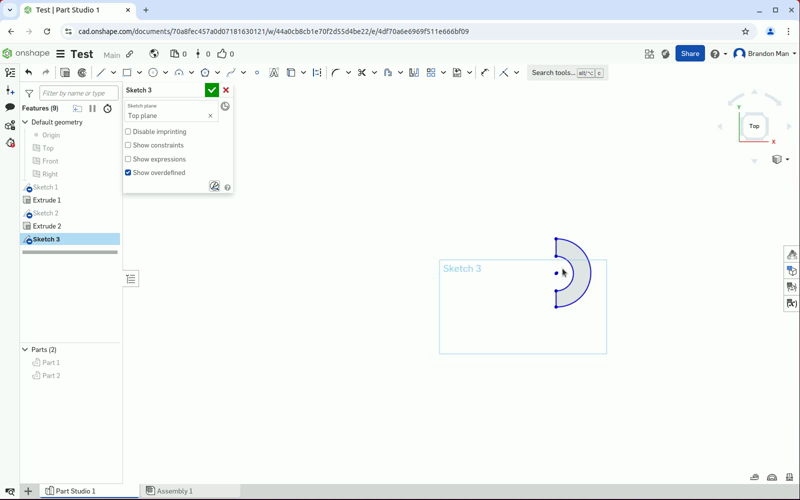
scroll(-6)
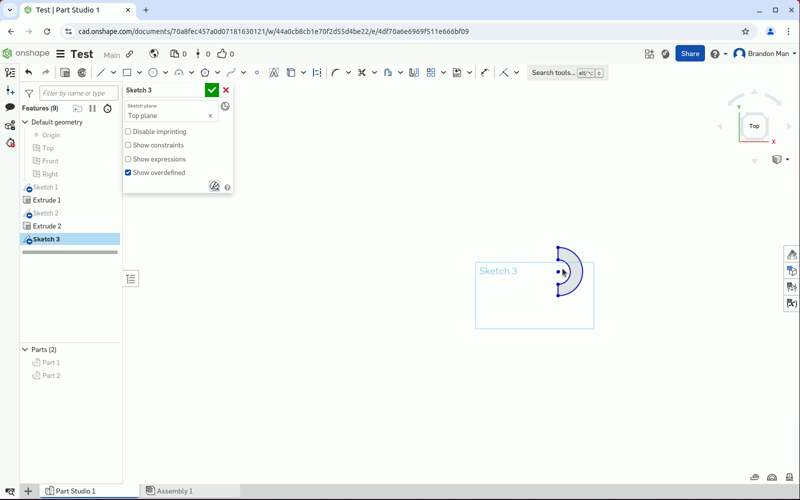
scroll(-6)
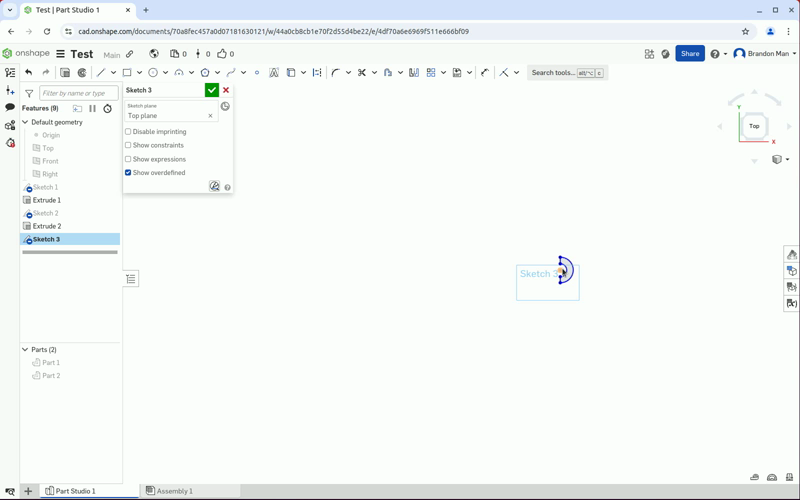
mouse_move(73, 352)
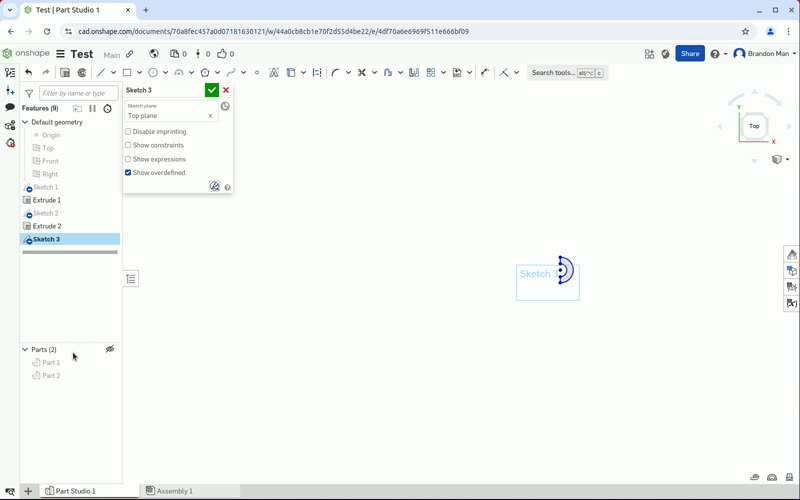
key(shift+y)
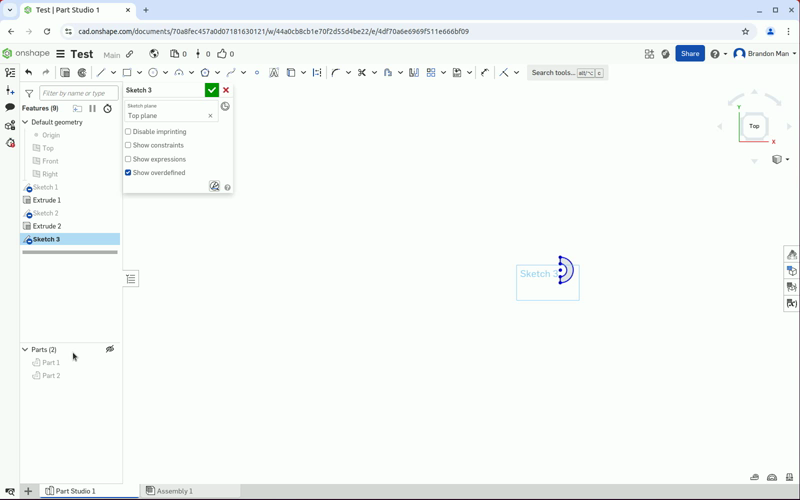
key(shift+e)
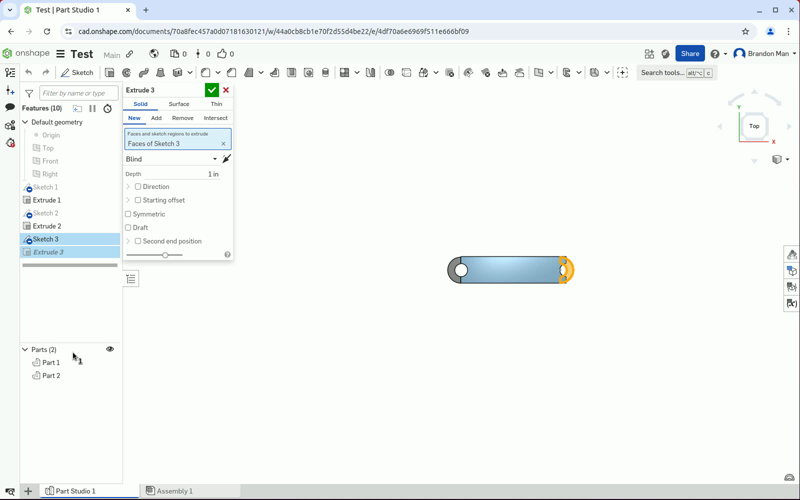
mouse_move(143, 106)
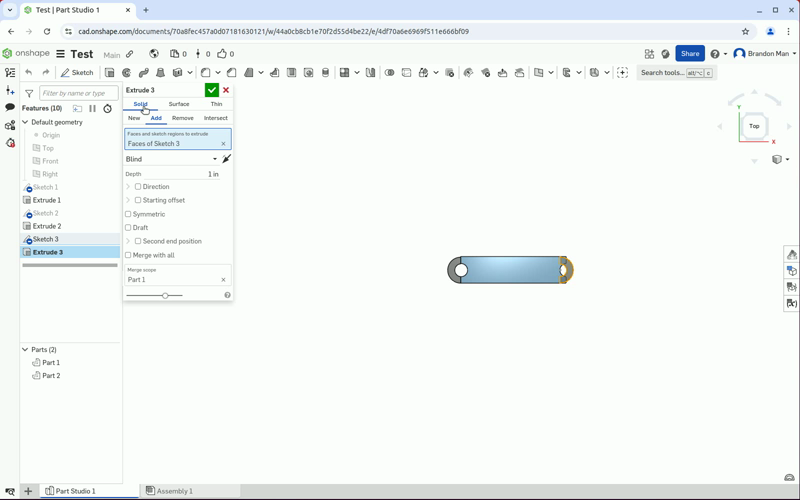
click(143, 106)
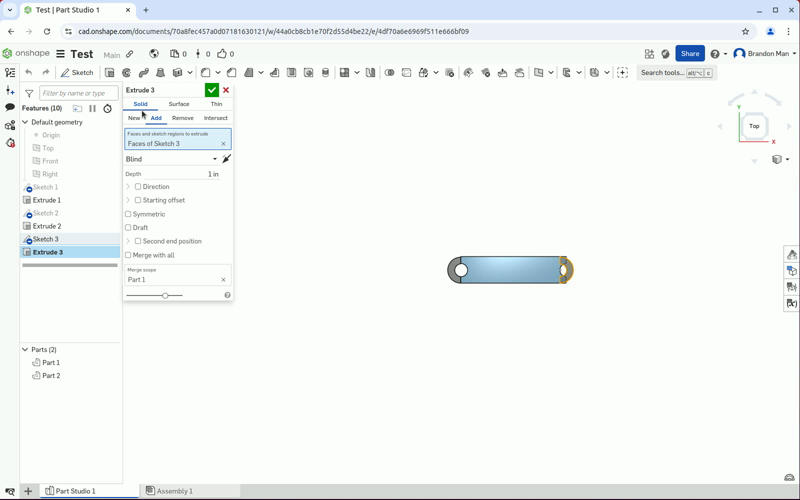
mouse_move(137, 120)
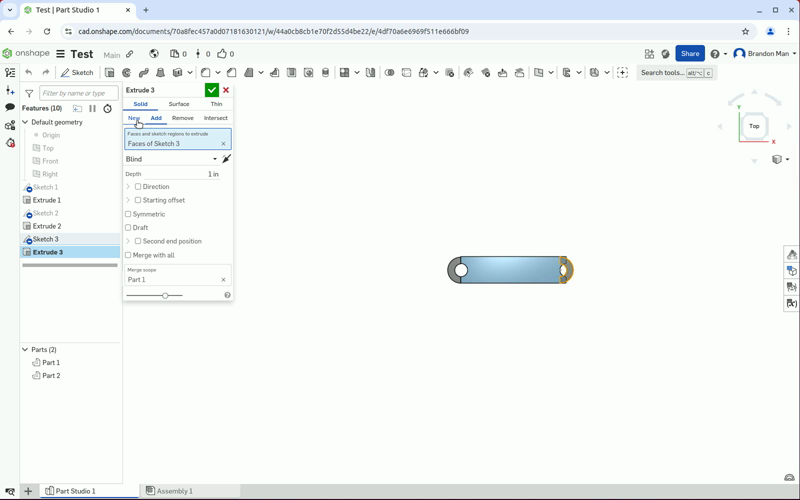
click(137, 120)
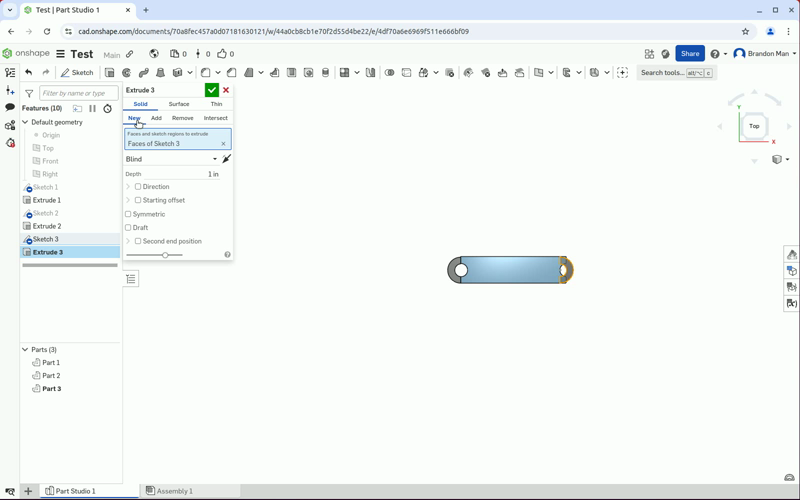
key(tab, 4)
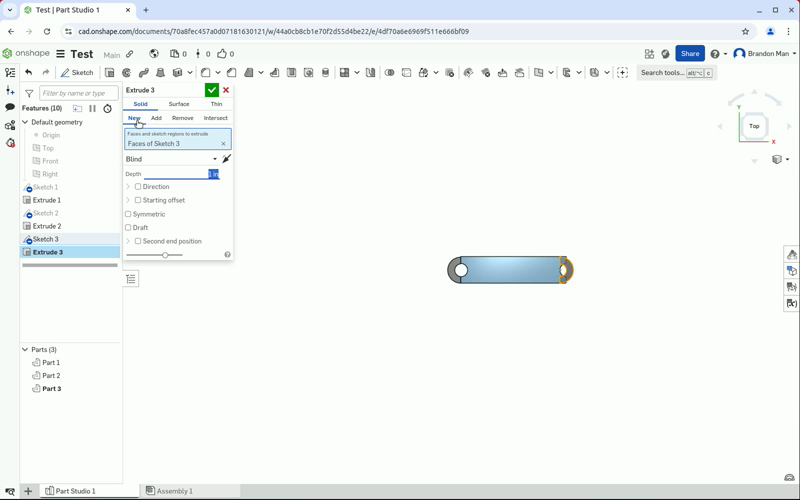
text(2.648)
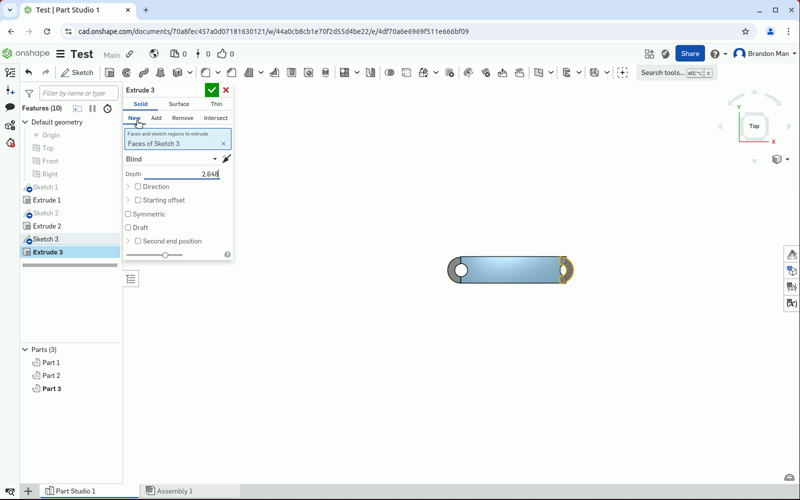
key(enter)
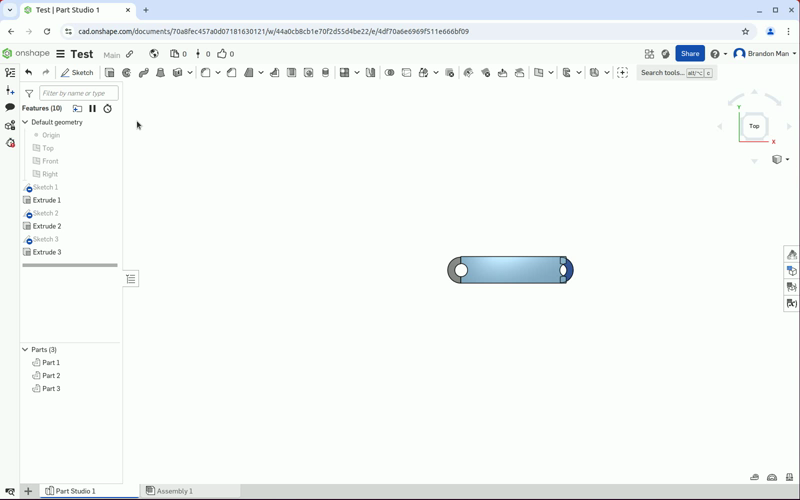
key(shift+h)
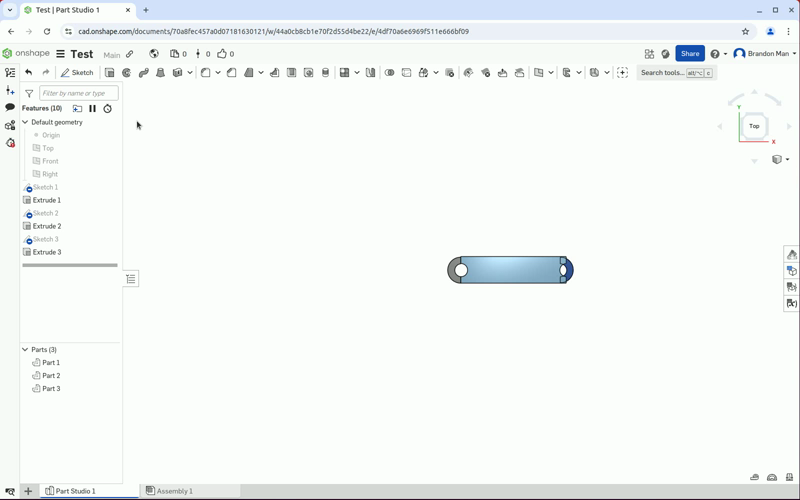
key(shift+h)
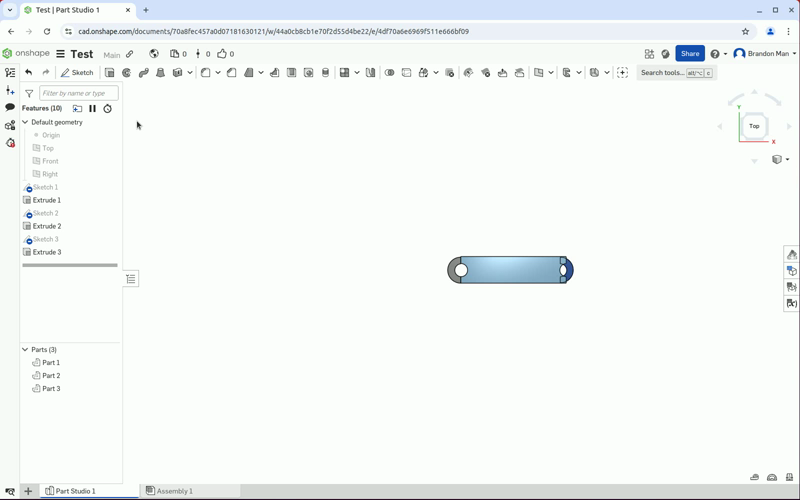
mouse_move(73, 189)
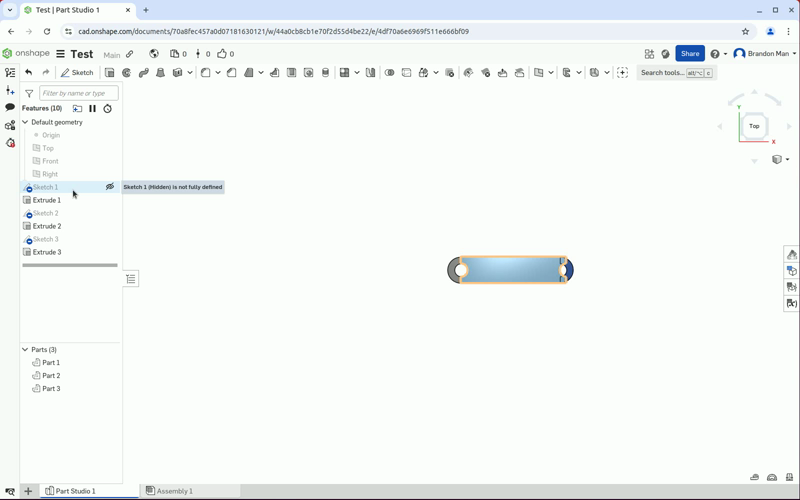
click(73, 189)
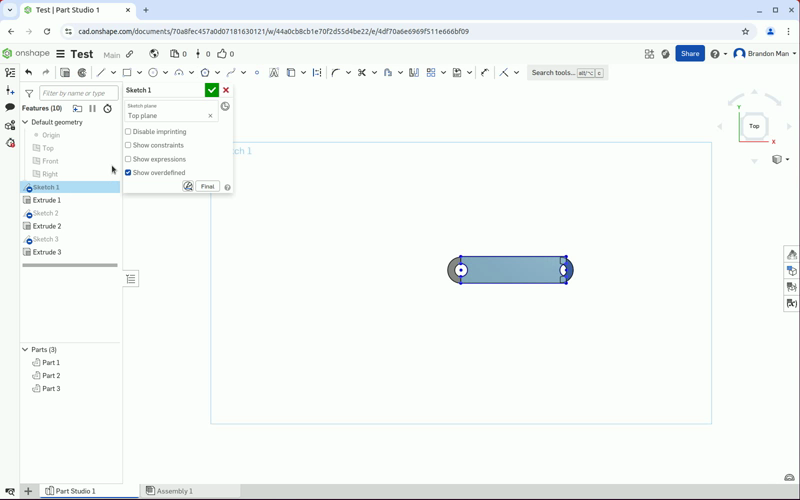
mouse_move(229, 92)
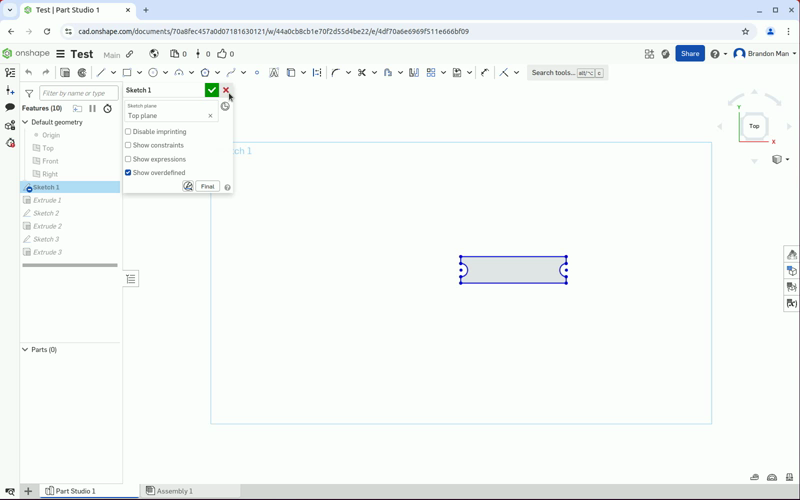
click(229, 92)
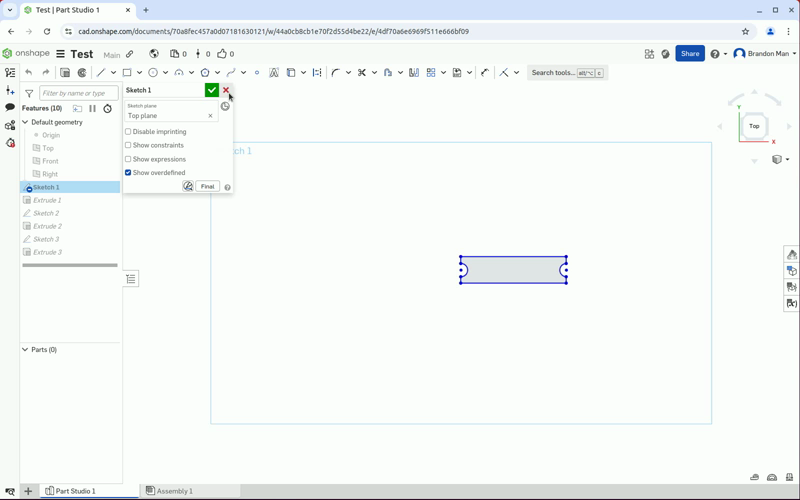
key(shift+s)
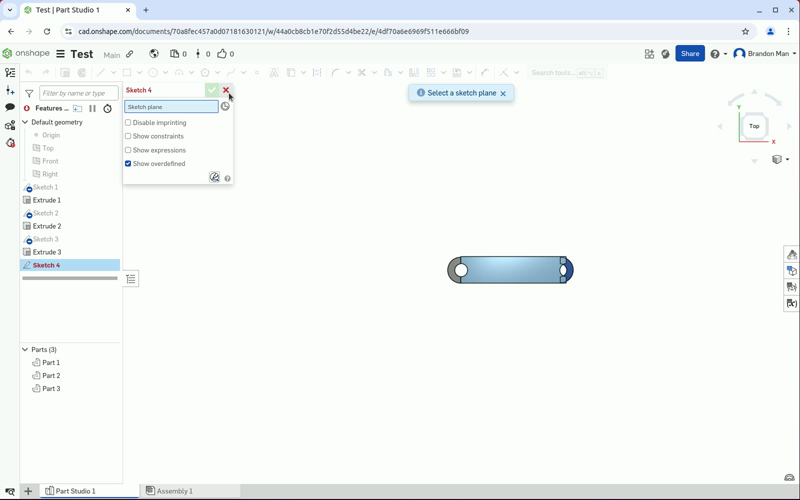
mouse_move(73, 150)
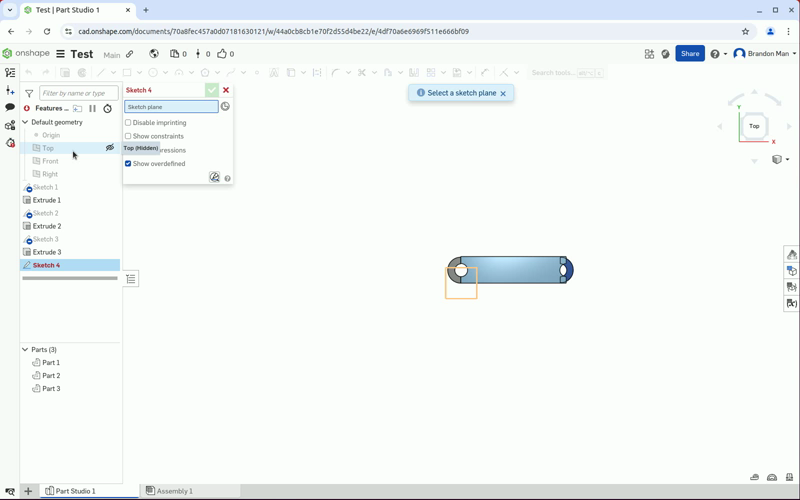
click(73, 150)
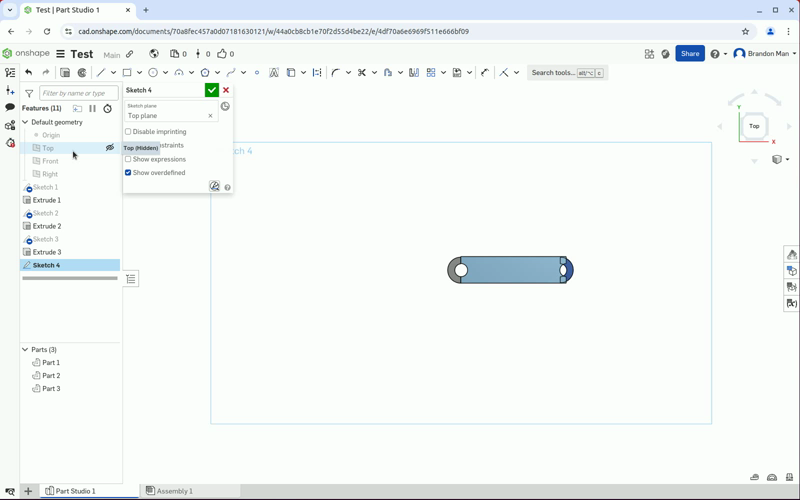
mouse_move(73, 352)
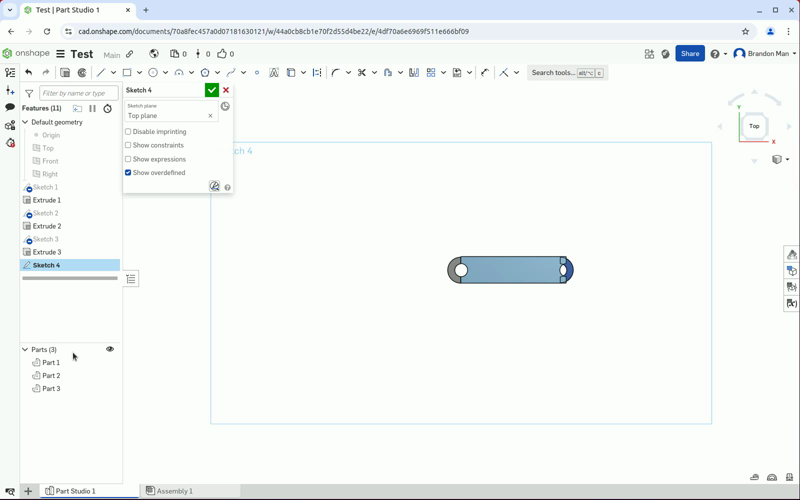
key(y)
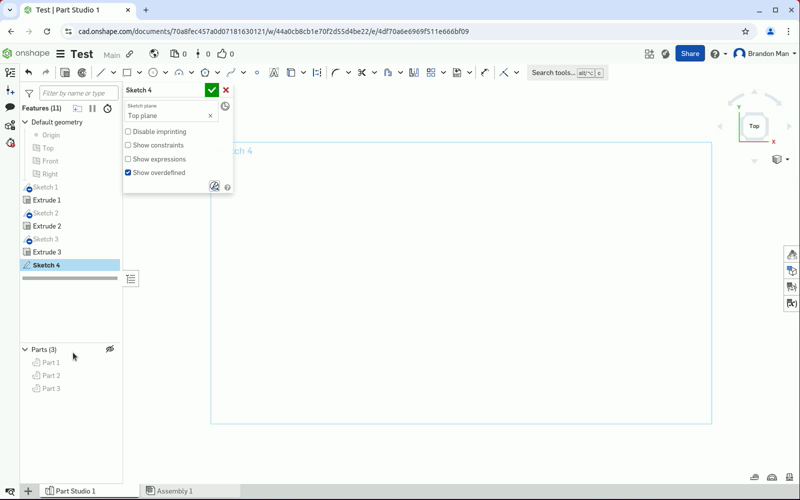
key(l)
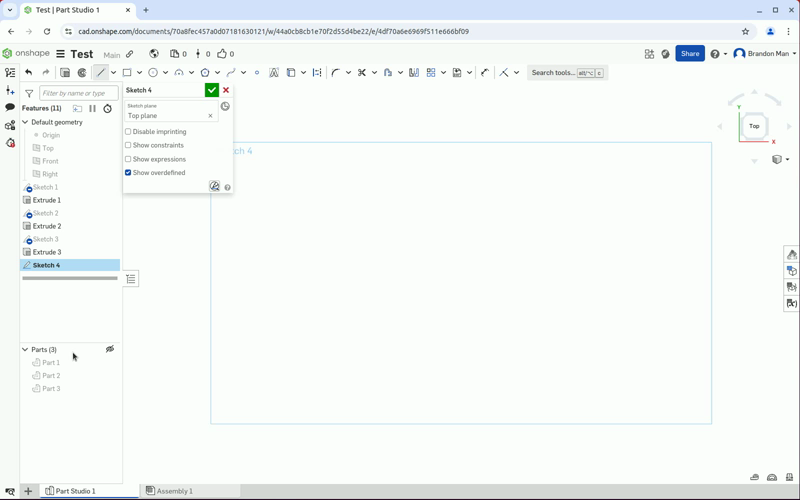
key_down(shift)
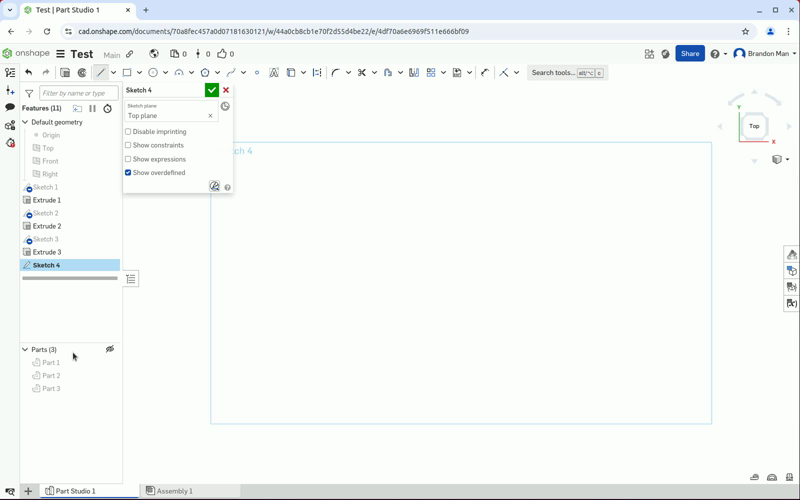
mouse_move(460, 282)
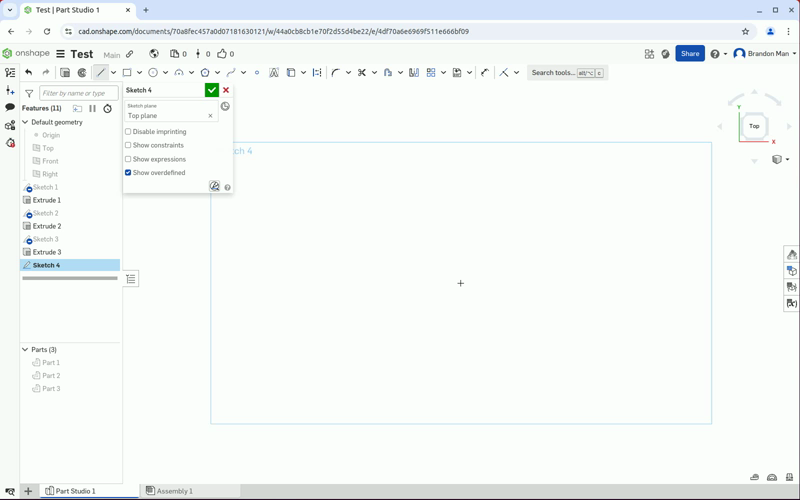
click(460, 282)
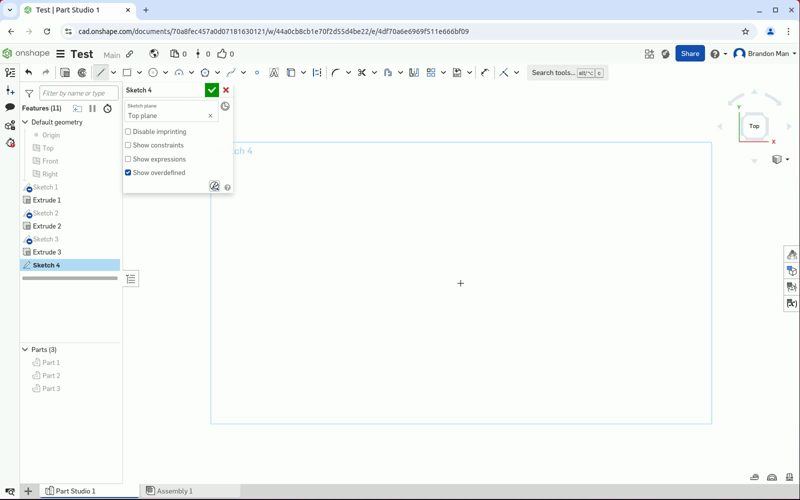
key_up(shift)
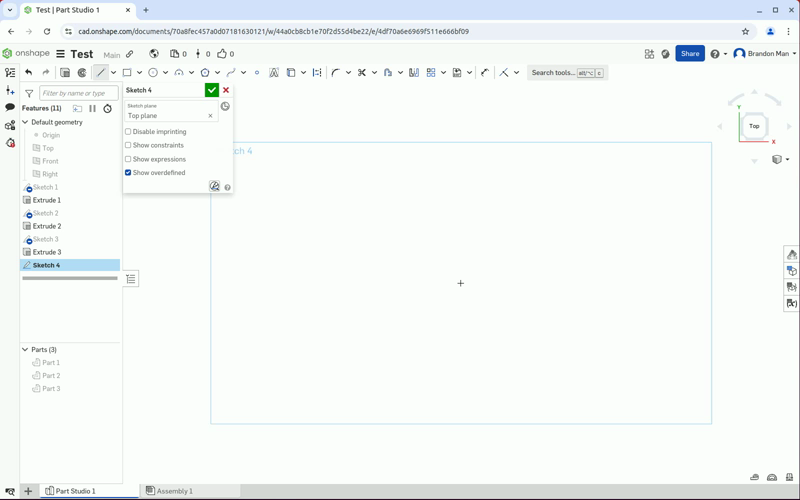
key_down(shift)
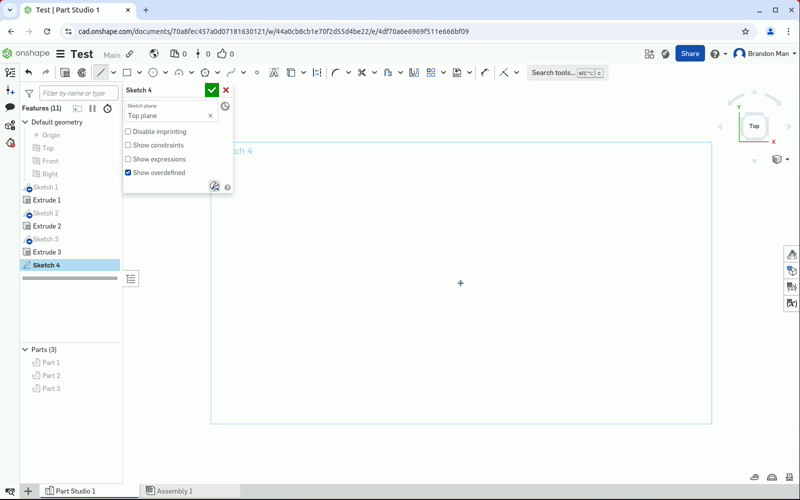
mouse_move(560, 282)
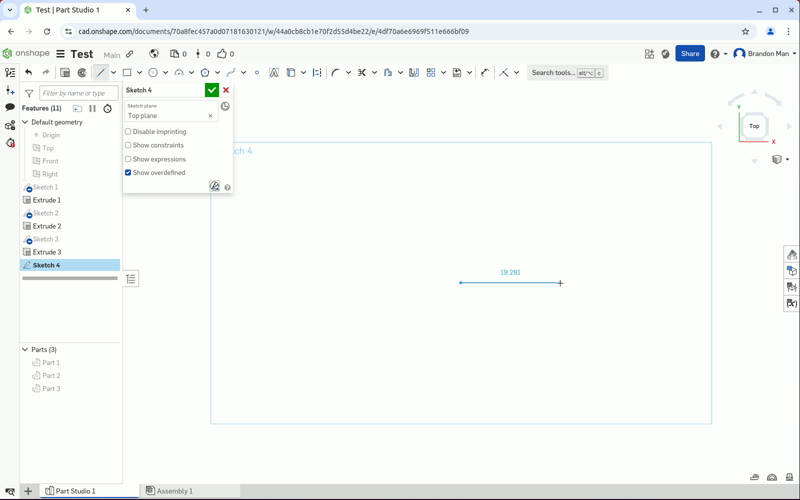
click(560, 282)
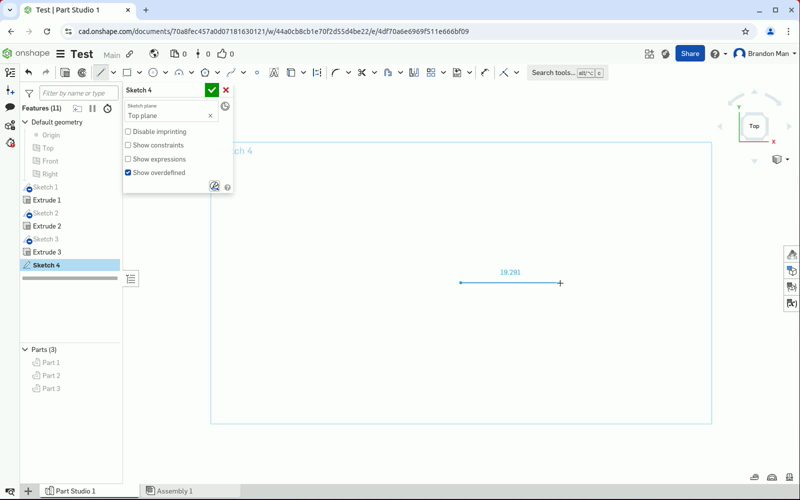
key_up(shift)
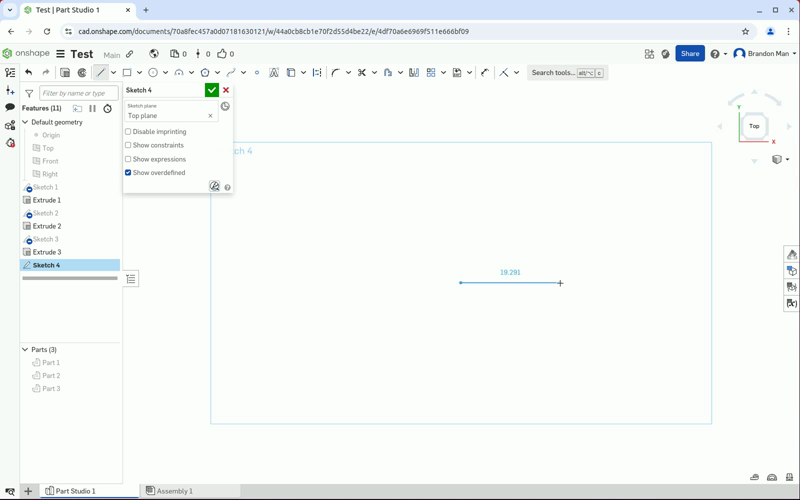
key_down(shift)
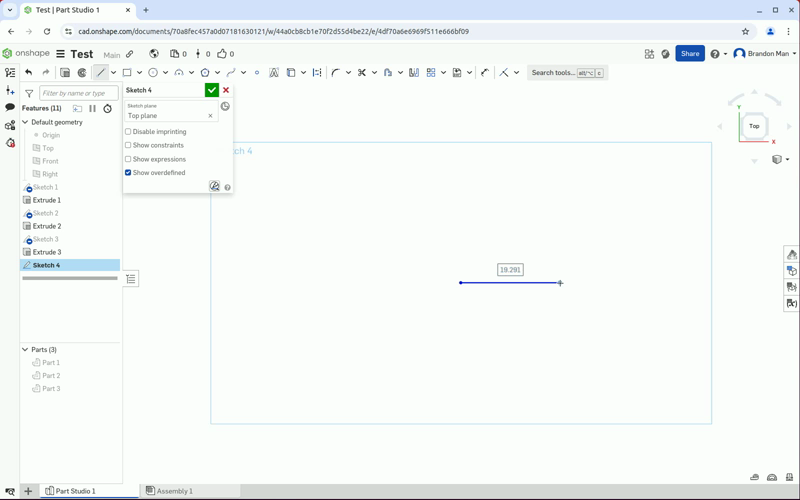
mouse_move(589, 282)
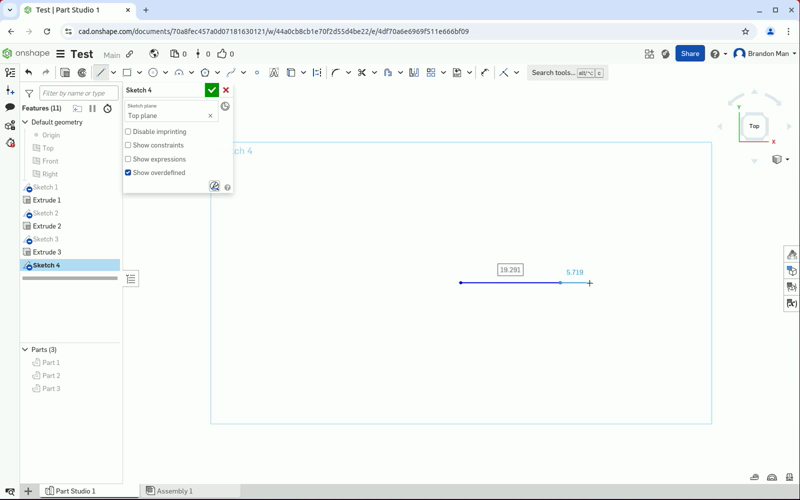
mouse_move(560, 276)
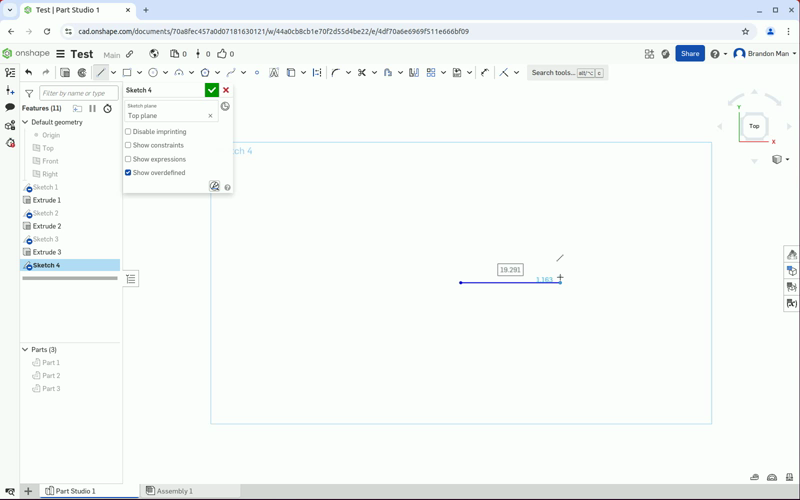
scroll(6)
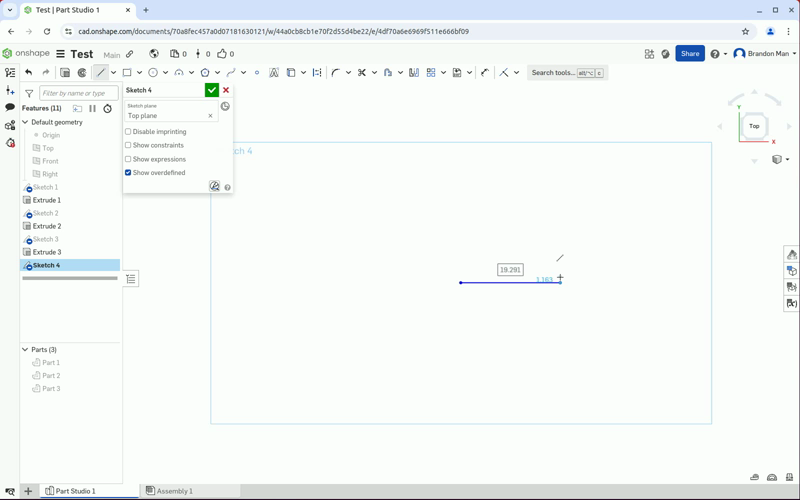
scroll(6)
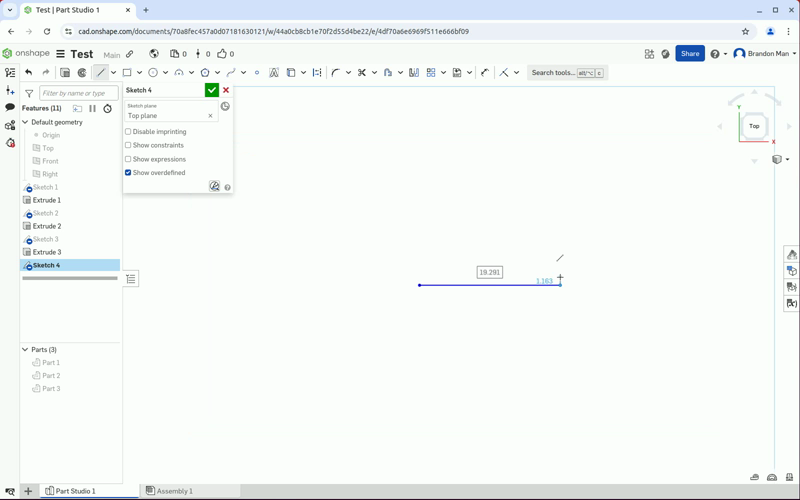
scroll(6)
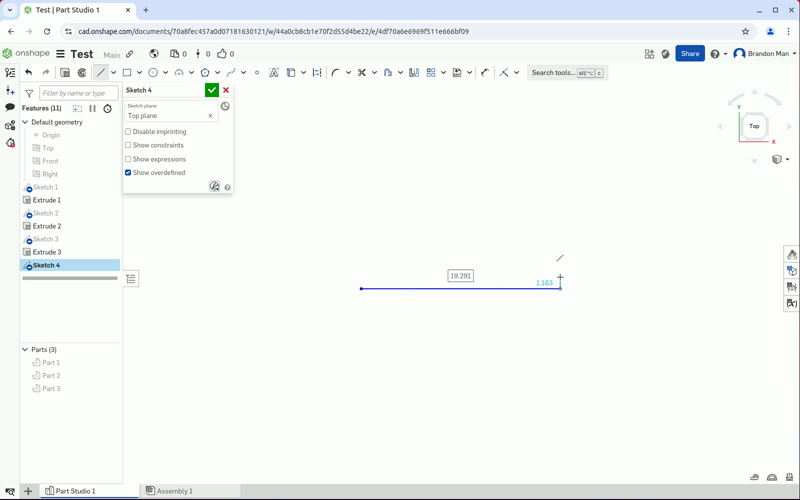
scroll(6)
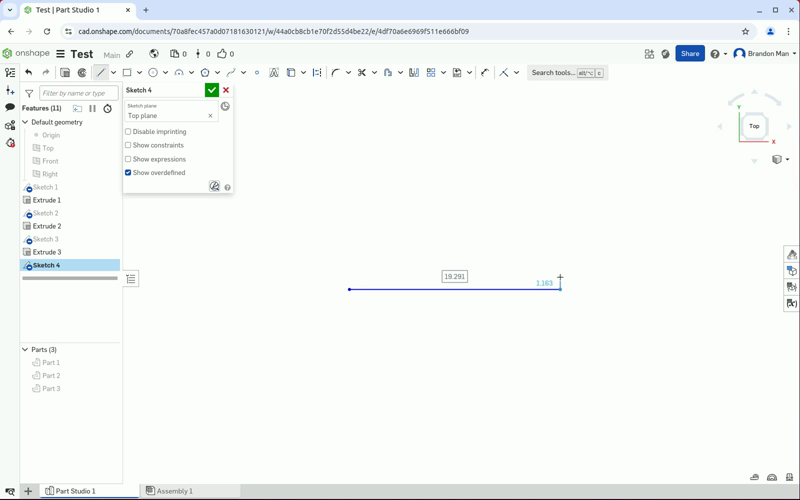
scroll(6)
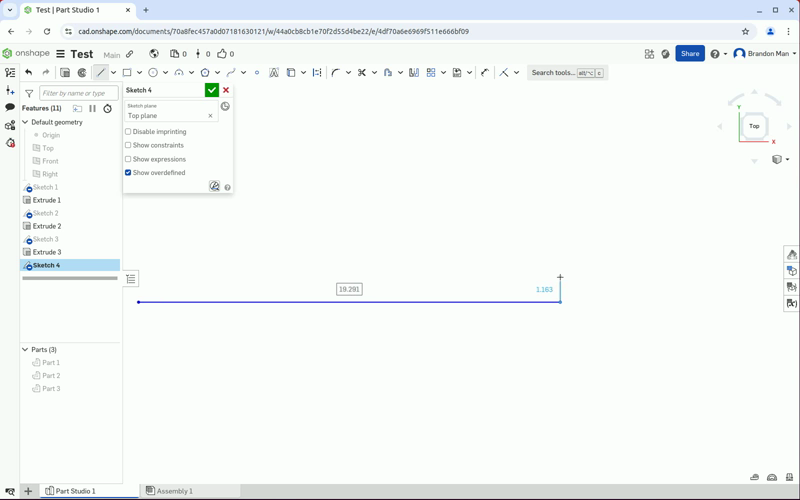
scroll(6)
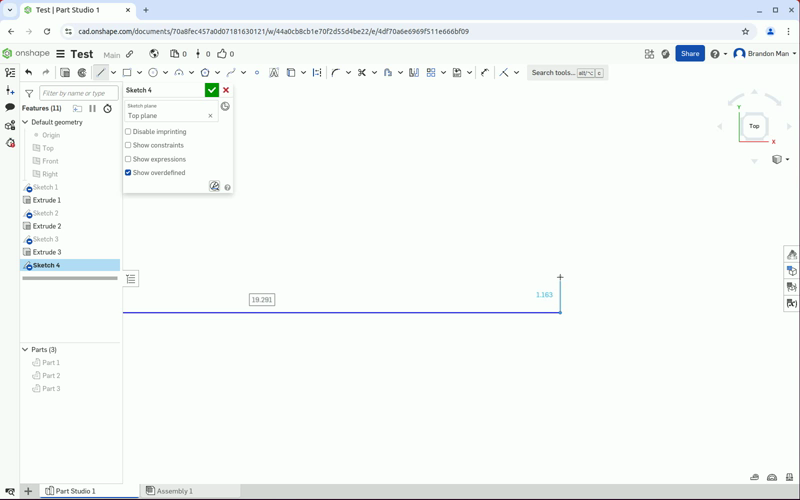
scroll(6)
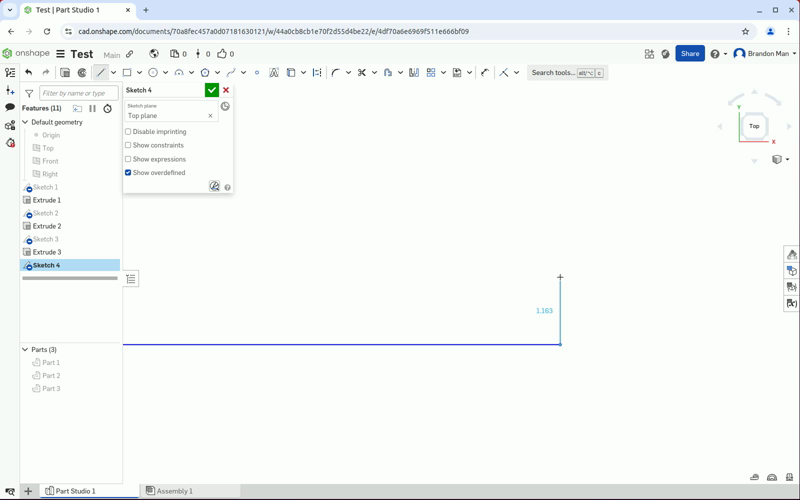
click(560, 276)
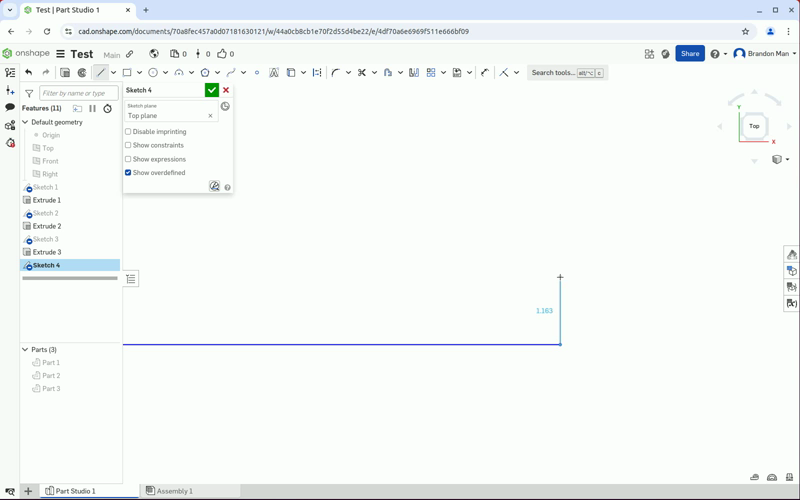
scroll(-6)
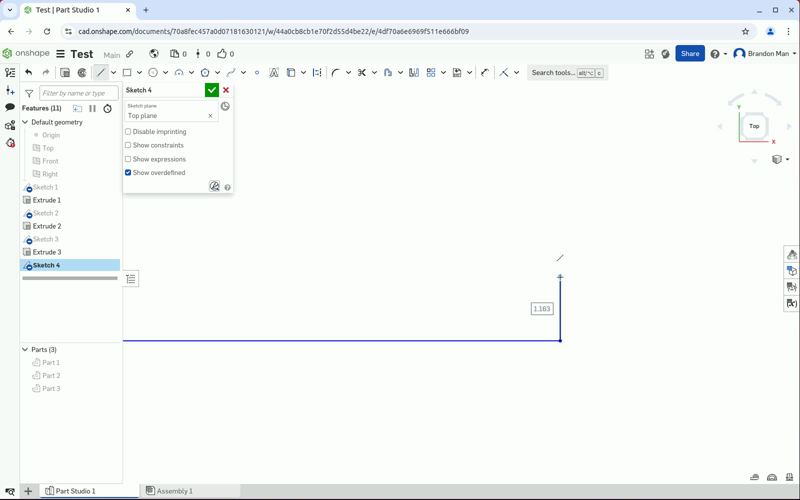
scroll(-6)
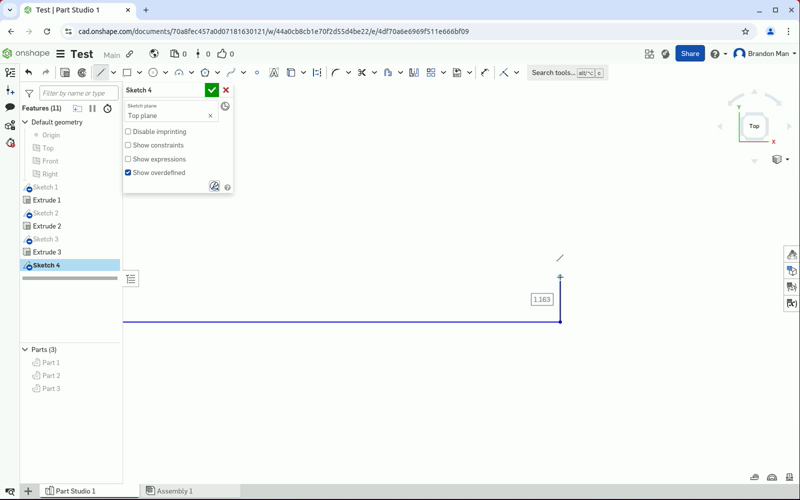
scroll(-6)
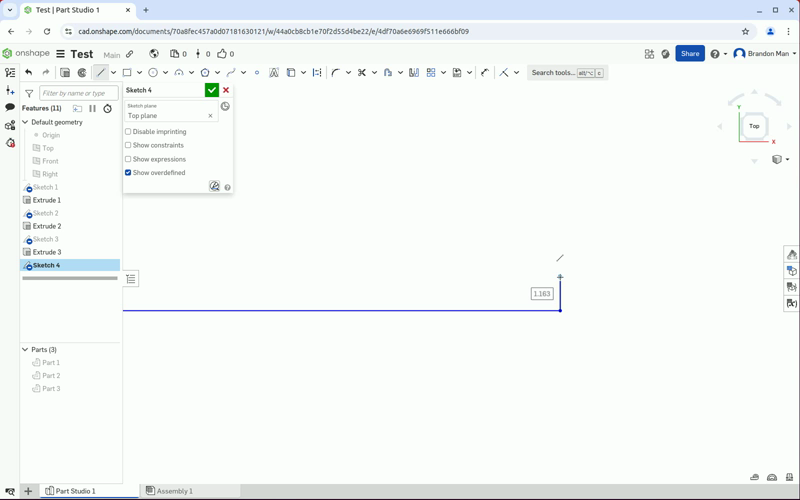
scroll(-6)
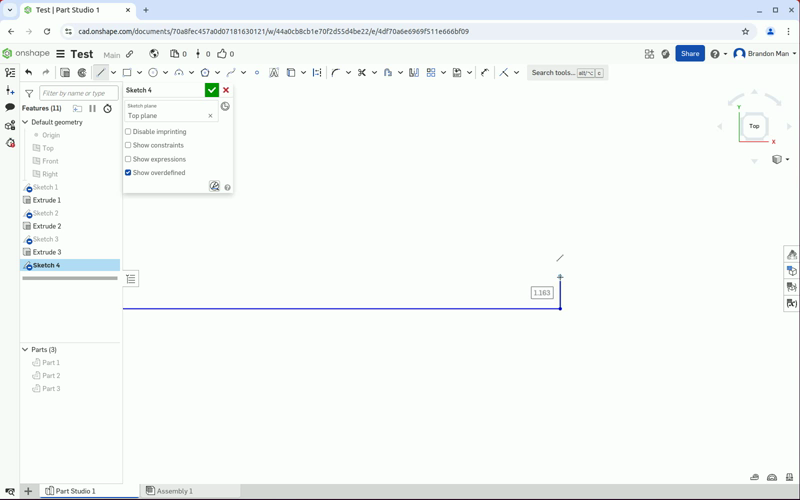
scroll(-6)
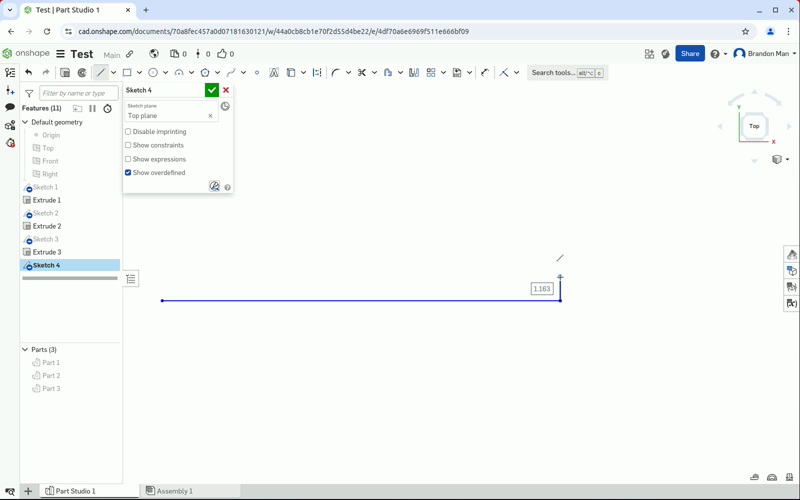
scroll(-6)
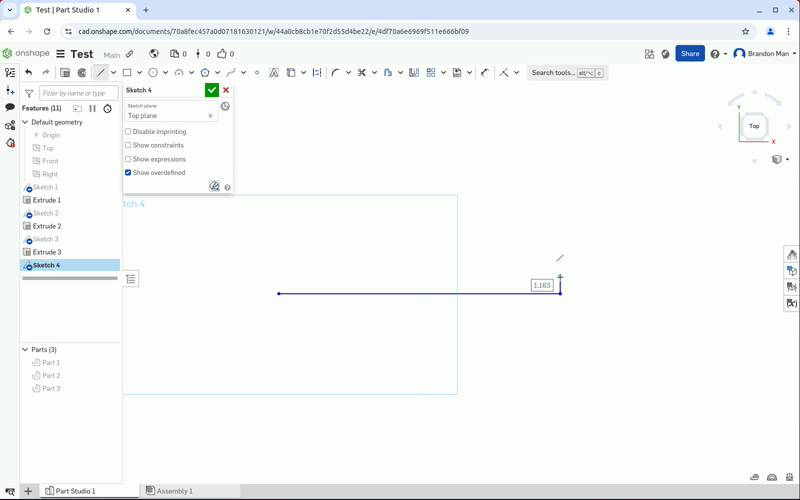
scroll(-6)
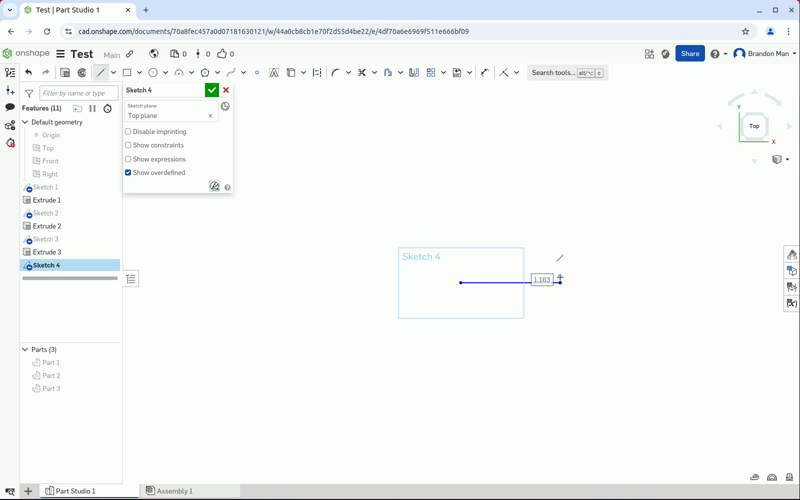
key_up(shift)
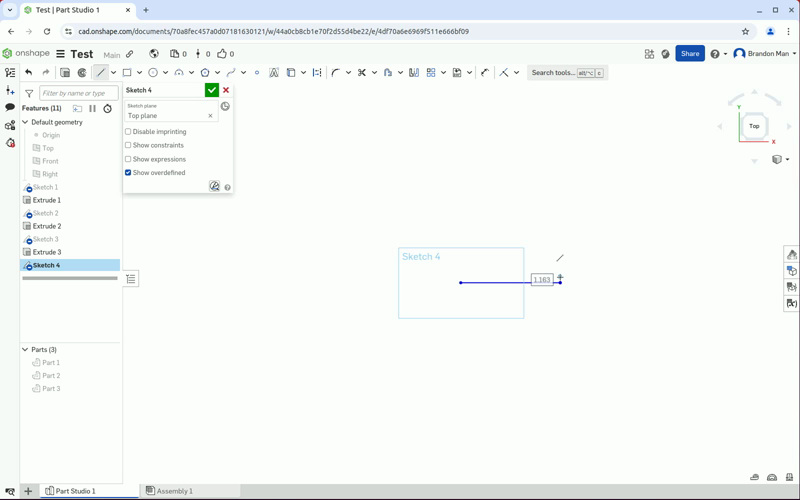
key(esc)
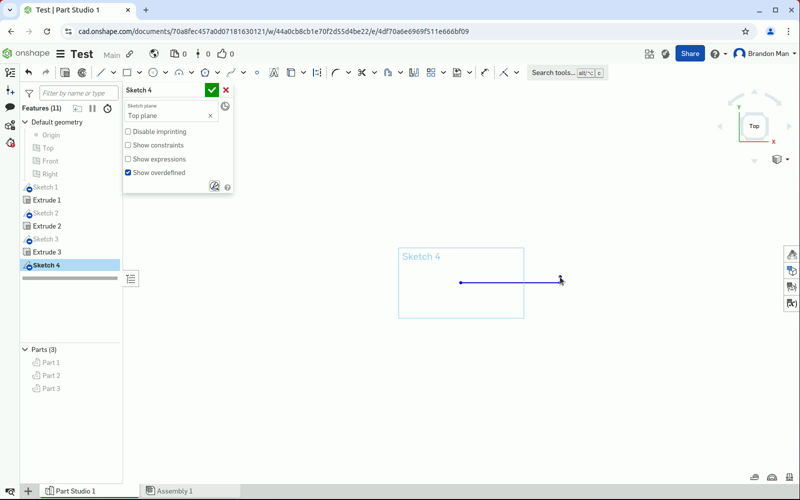
key(a)
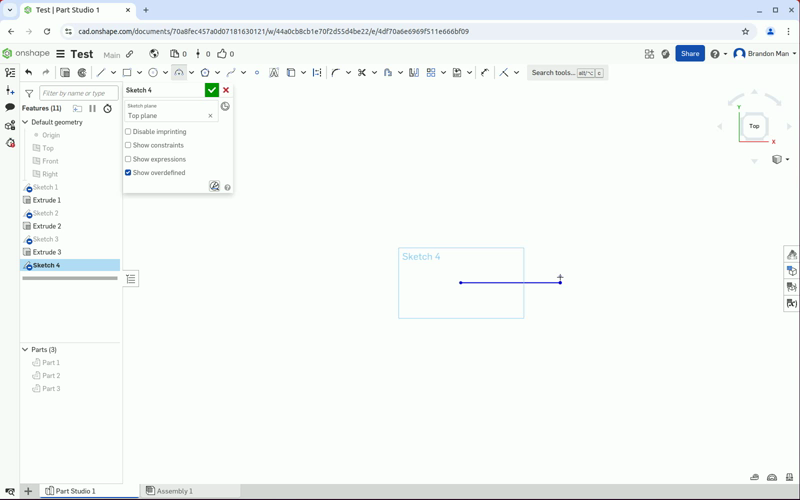
mouse_move(560, 276)
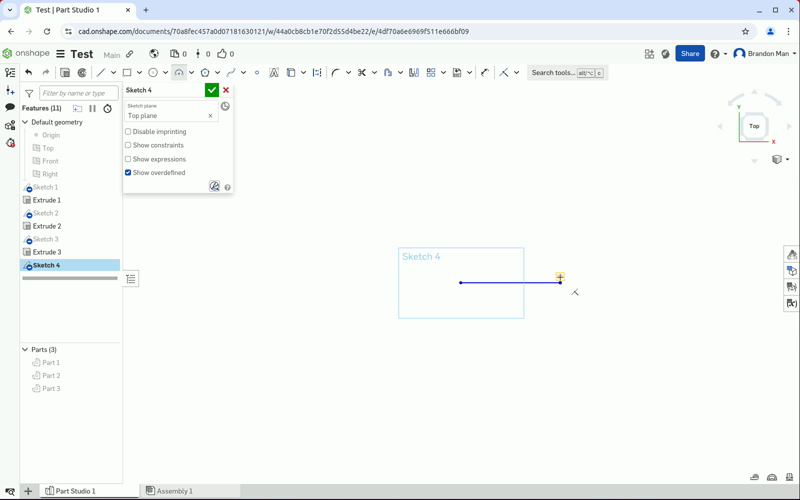
click(560, 276)
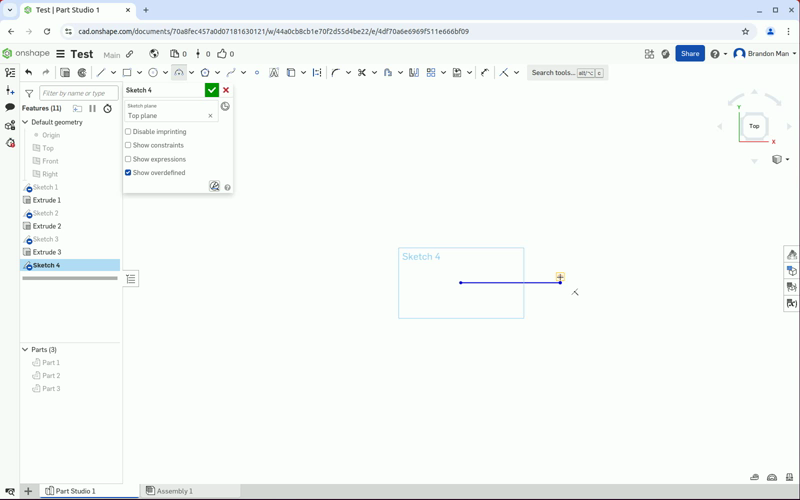
key_down(shift)
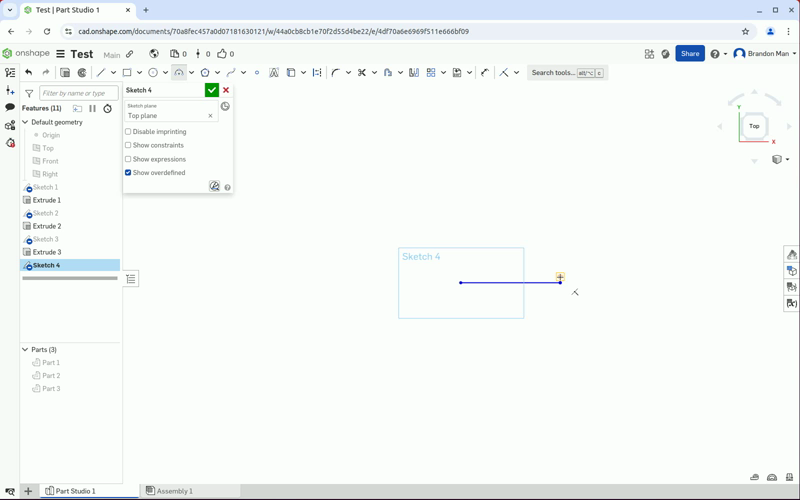
mouse_move(560, 264)
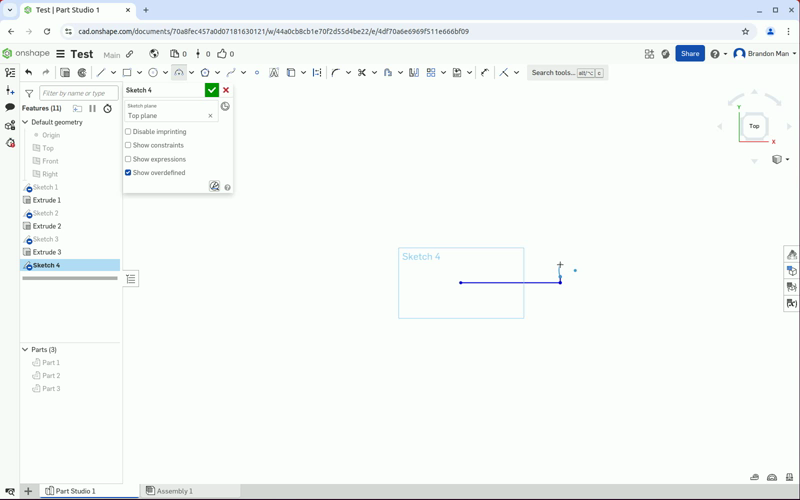
click(560, 264)
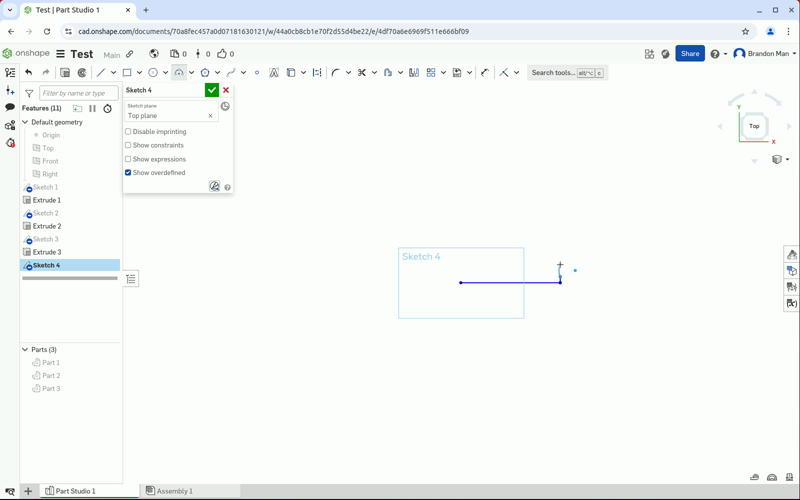
mouse_move(554, 270)
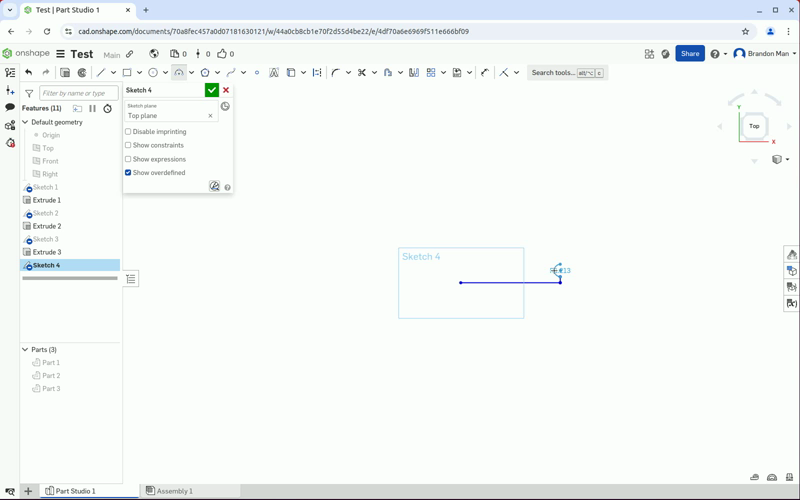
click(554, 270)
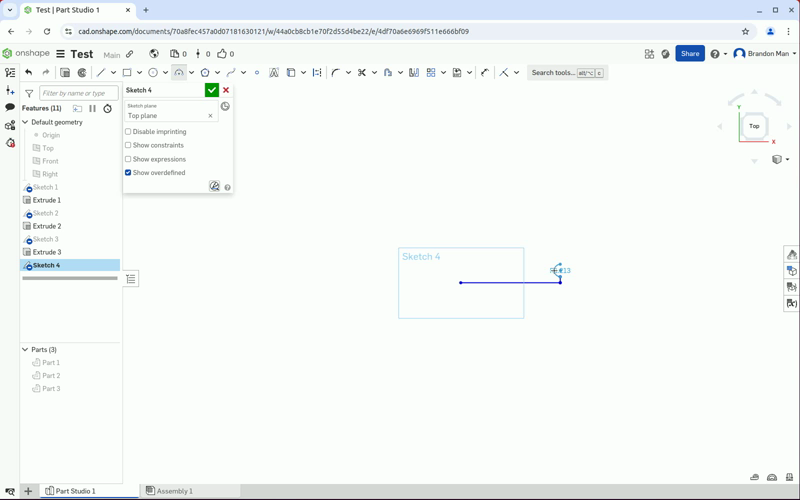
key_up(shift)
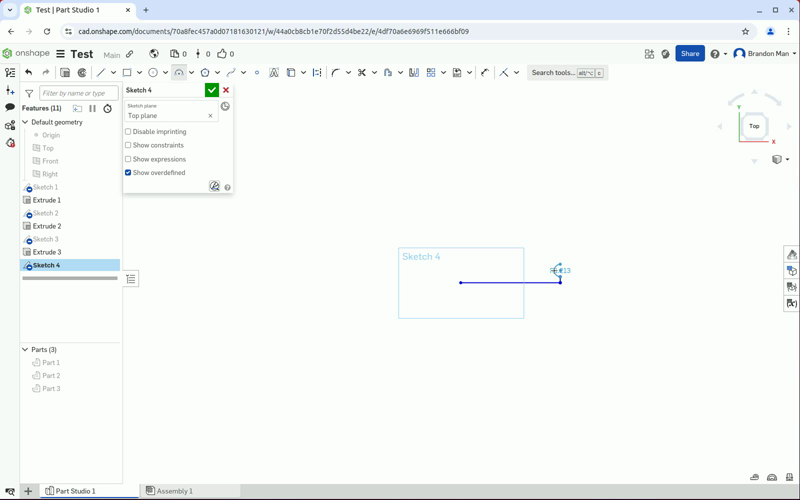
key(esc)
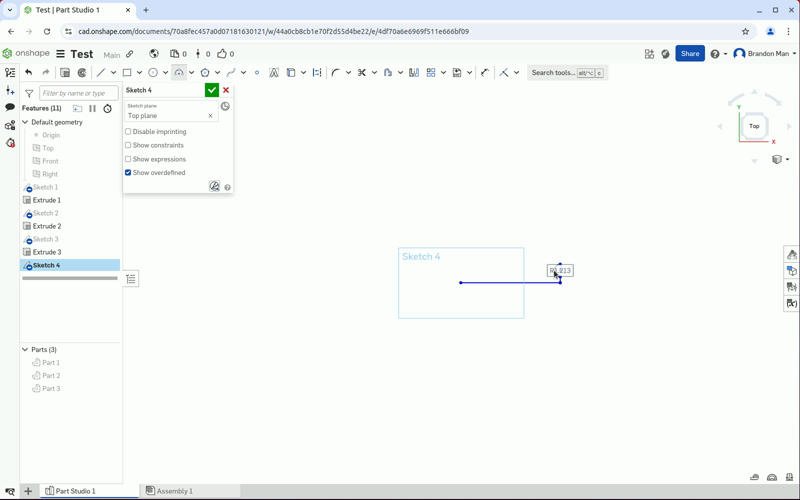
key(l)
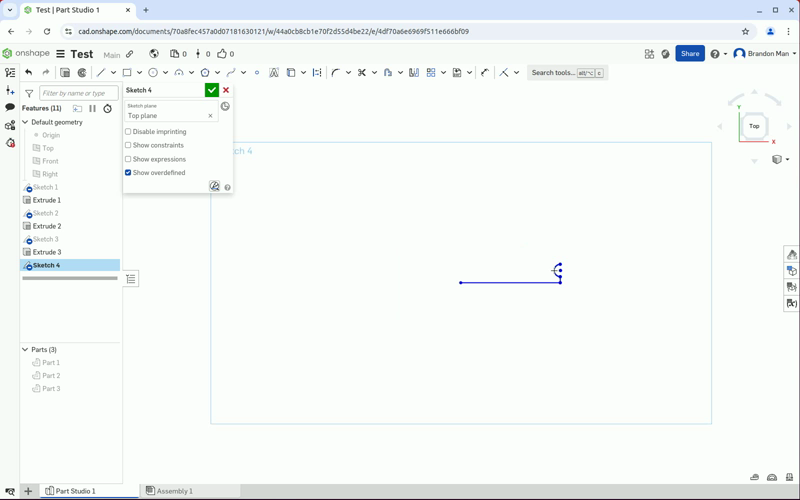
mouse_move(560, 264)
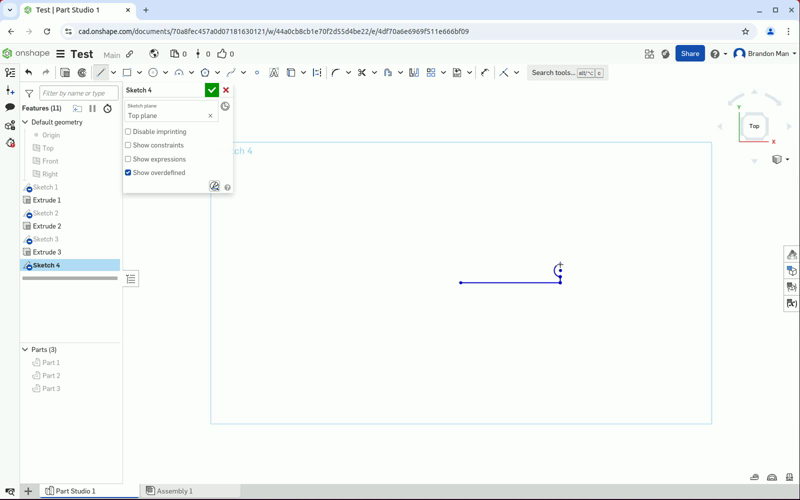
click(560, 264)
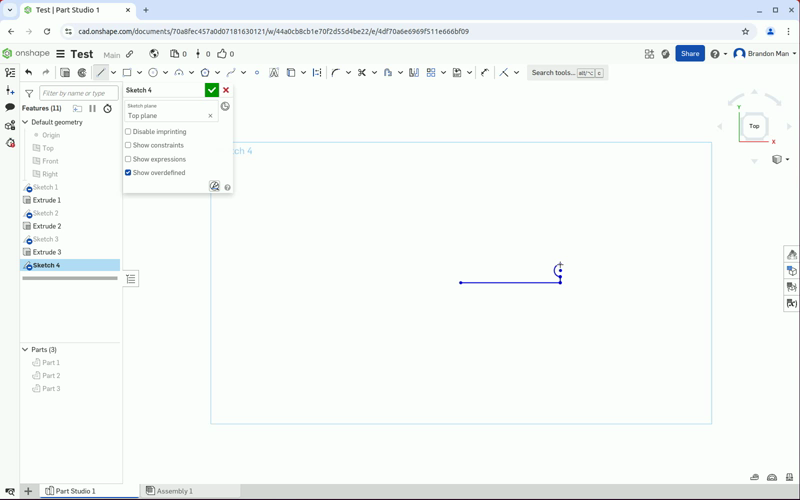
key_down(shift)
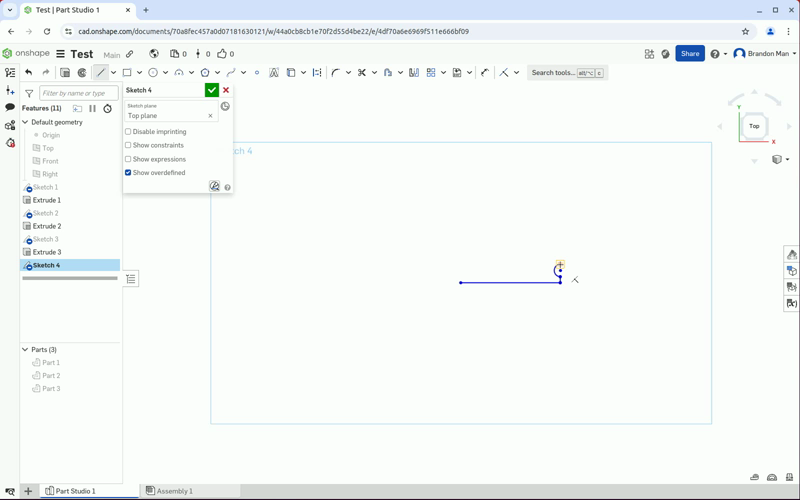
mouse_move(589, 264)
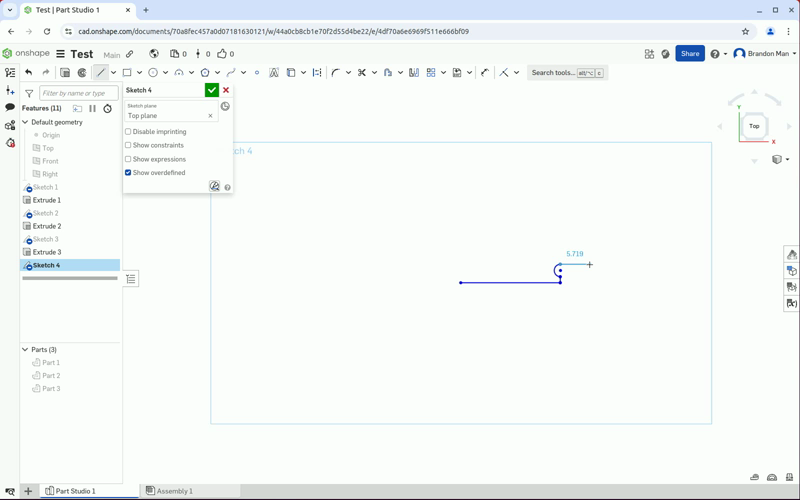
mouse_move(560, 257)
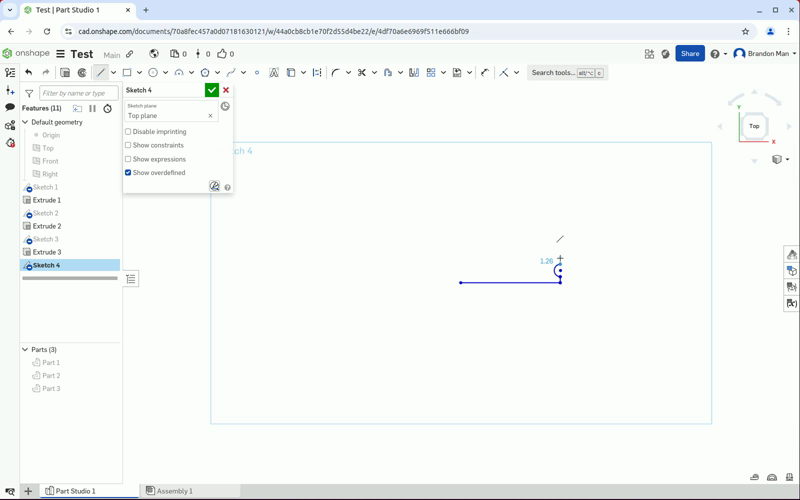
scroll(6)
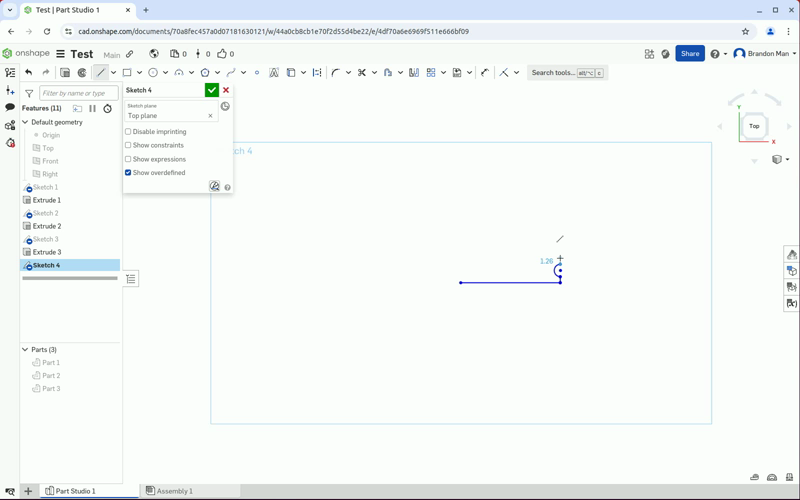
scroll(6)
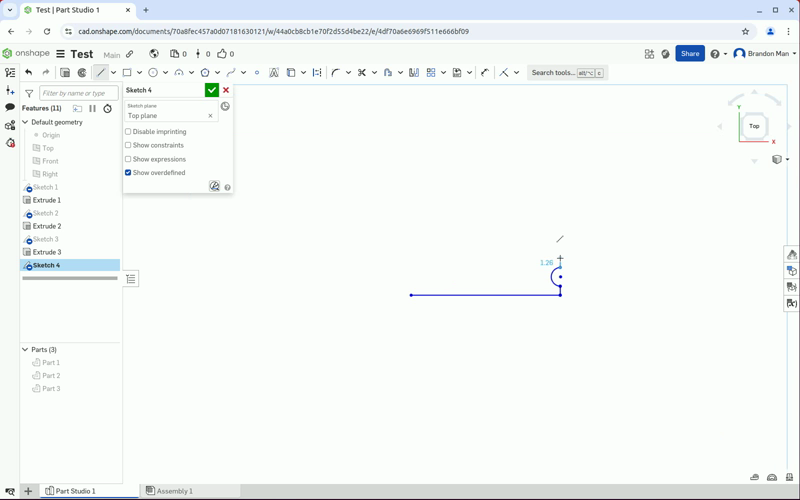
scroll(6)
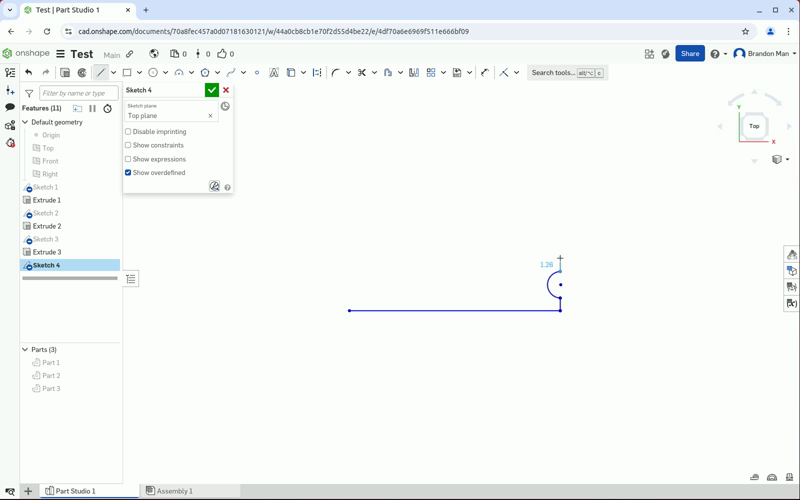
scroll(6)
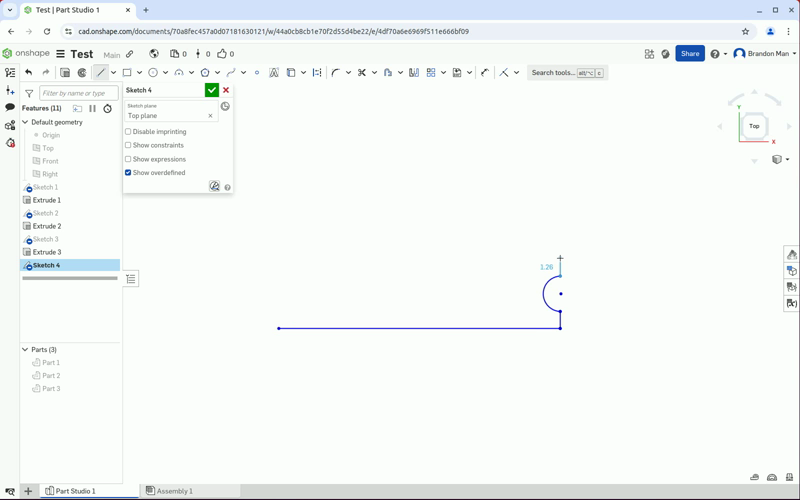
scroll(6)
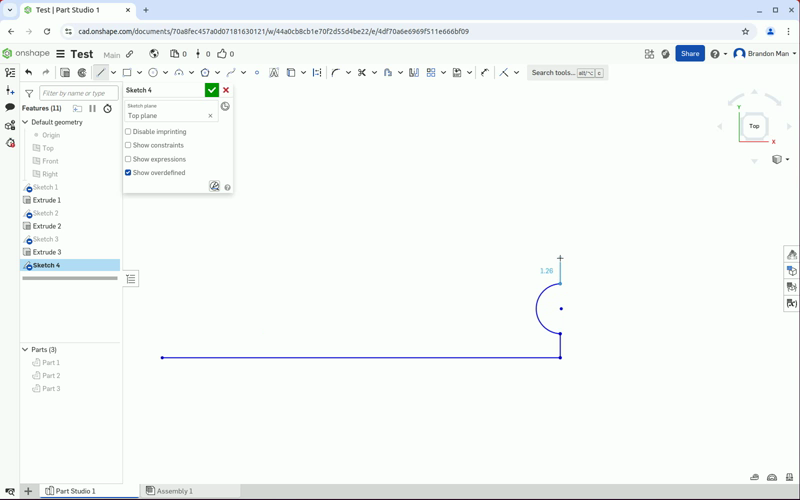
scroll(6)
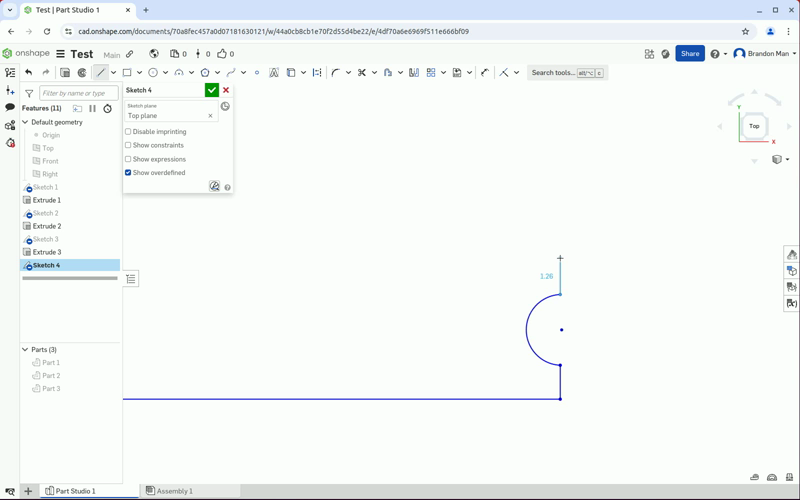
scroll(6)
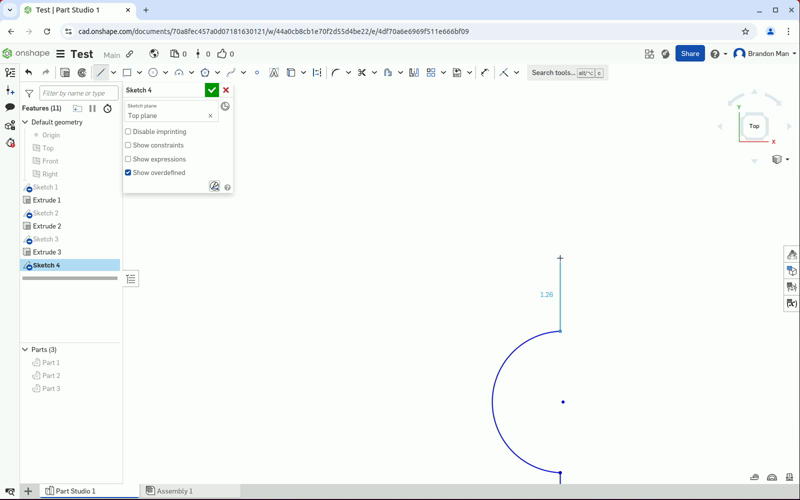
click(560, 257)
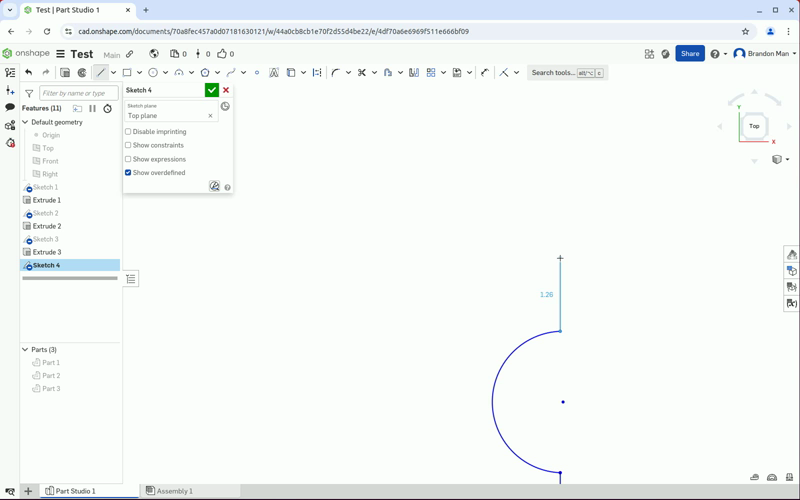
scroll(-6)
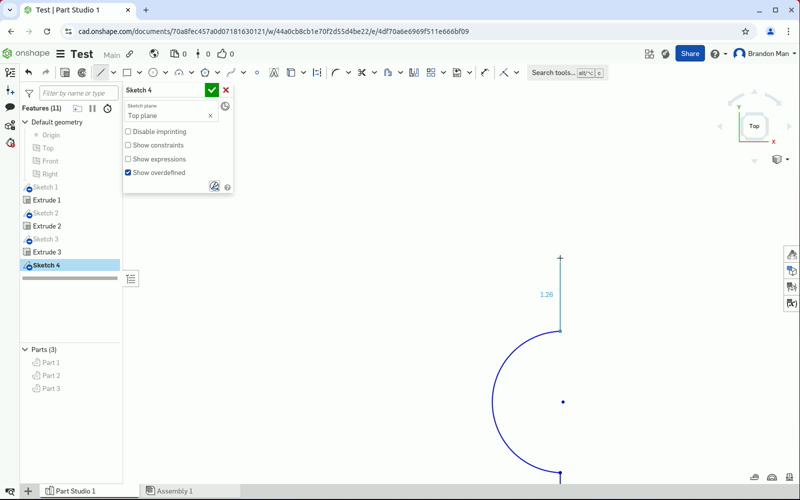
scroll(-6)
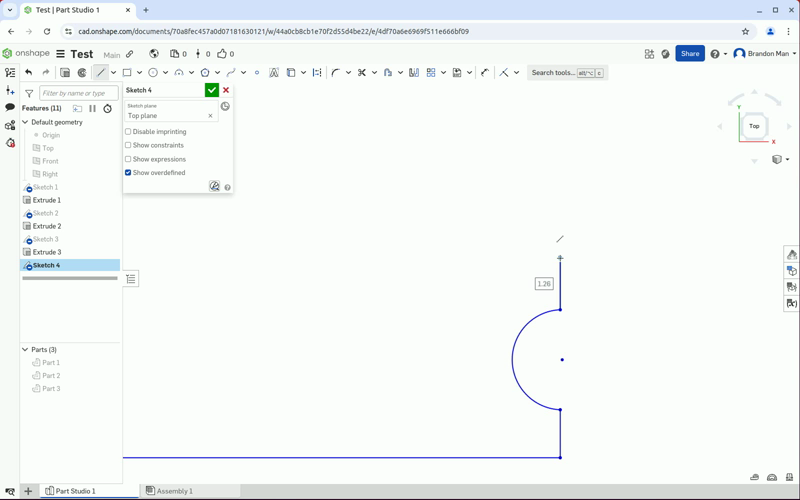
scroll(-6)
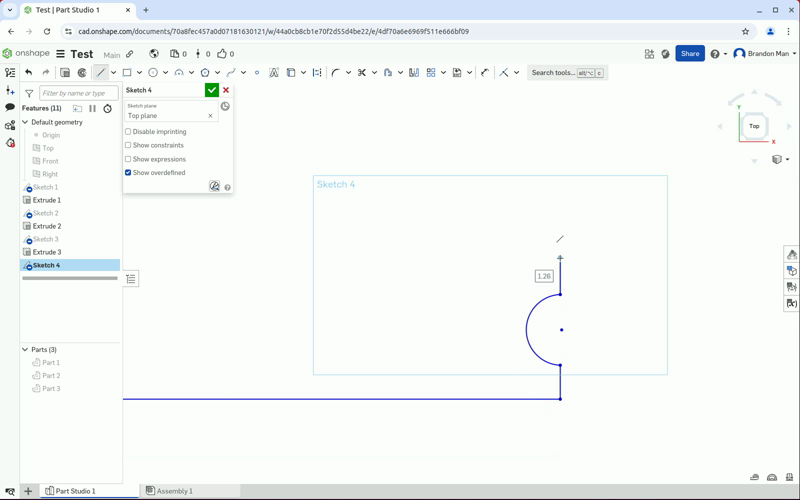
scroll(-6)
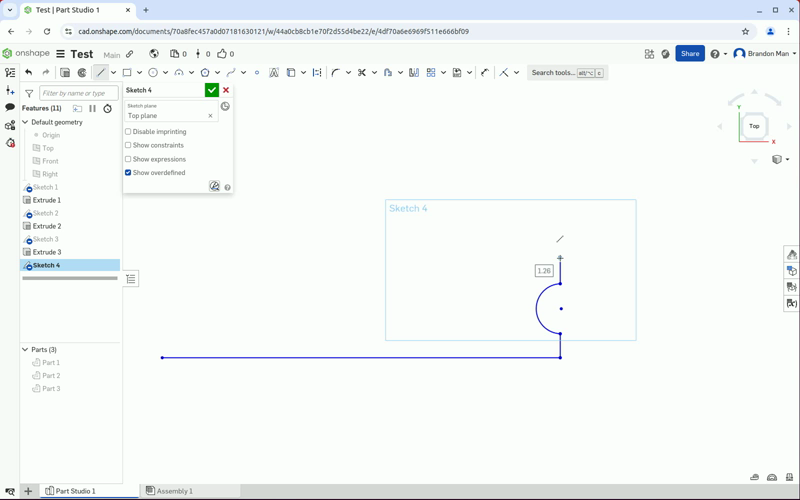
scroll(-6)
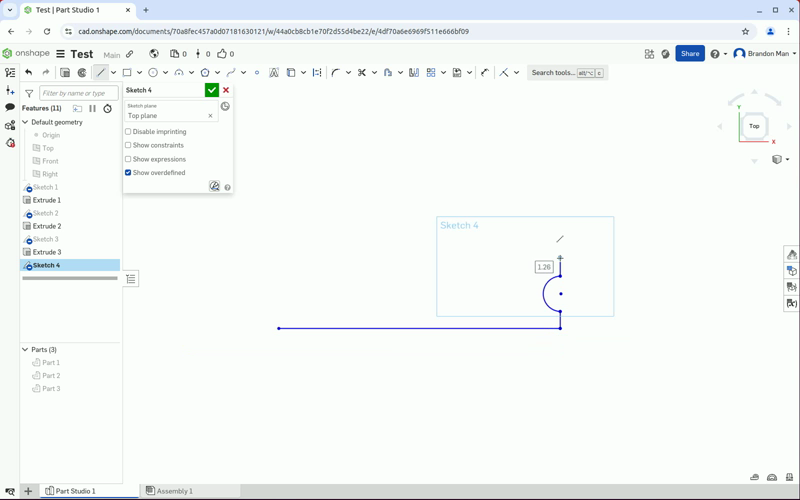
scroll(-6)
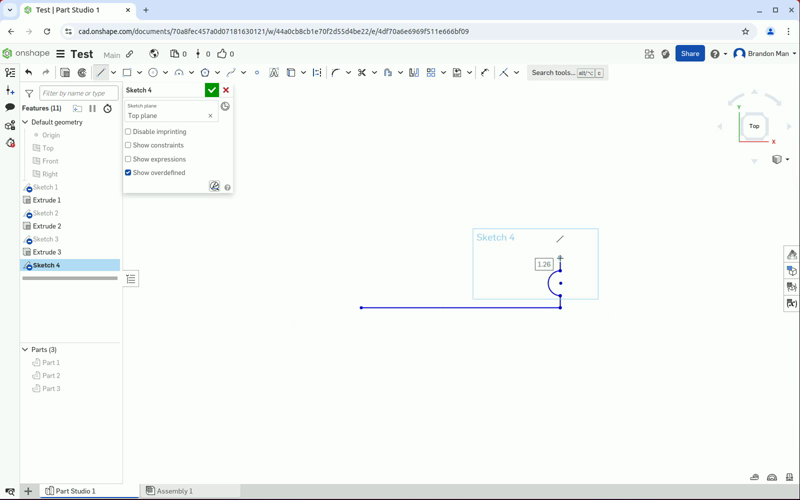
scroll(-6)
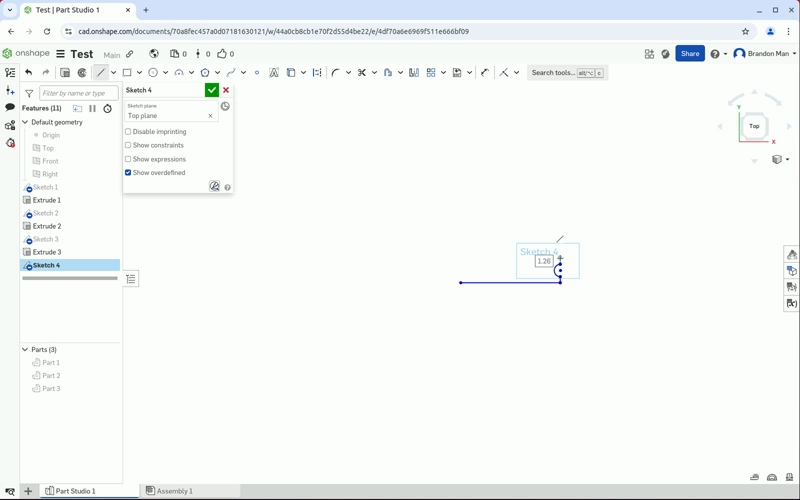
key_up(shift)
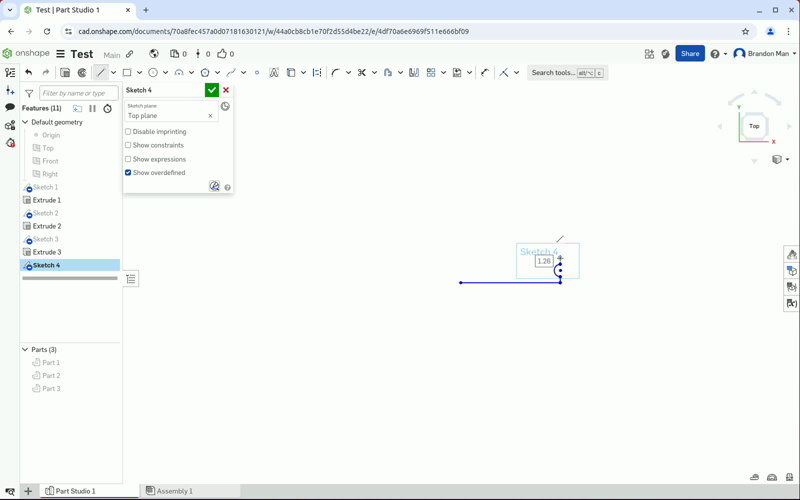
key_down(shift)
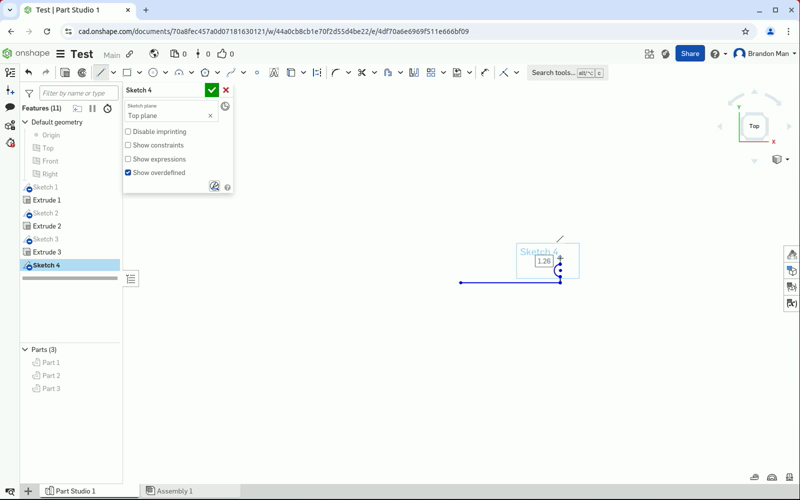
mouse_move(460, 257)
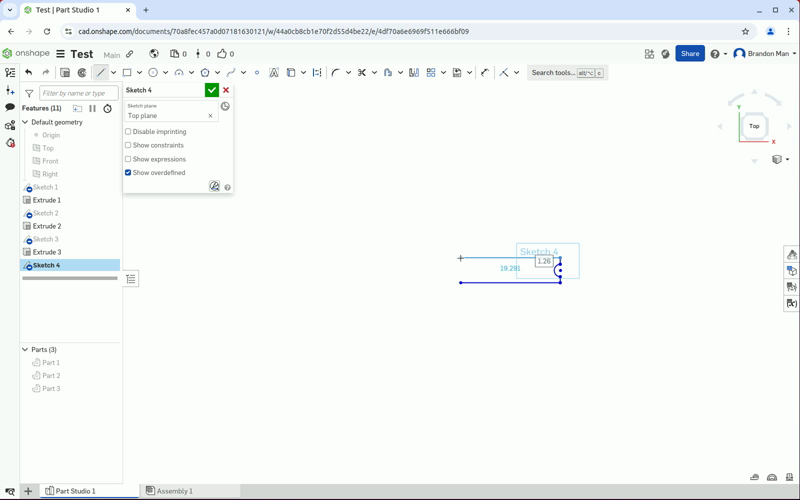
click(460, 257)
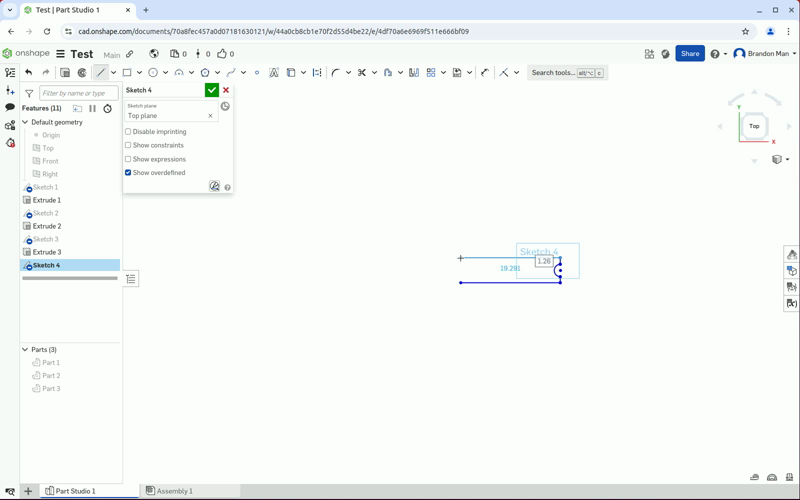
key_up(shift)
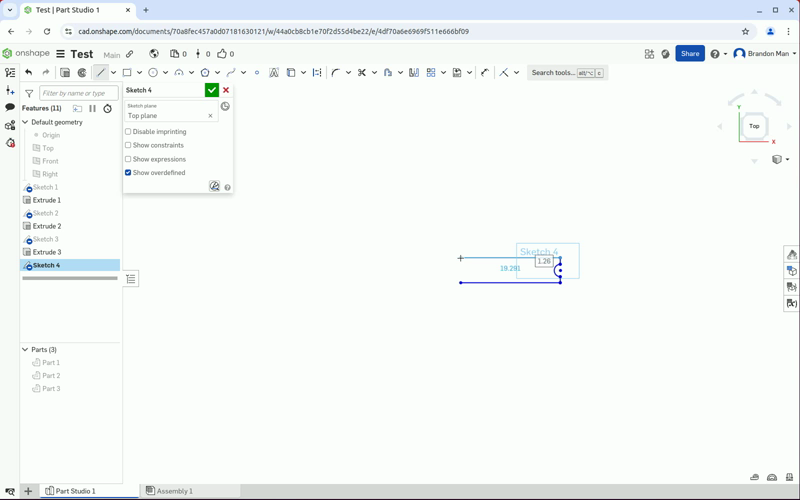
key_down(shift)
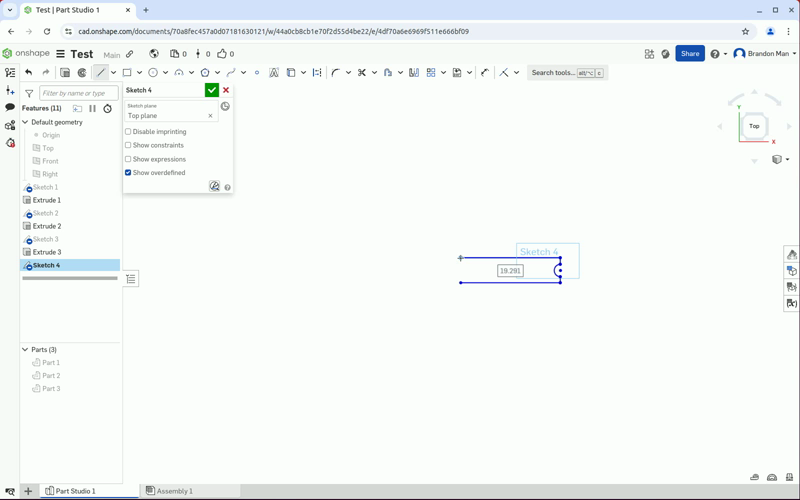
mouse_move(490, 257)
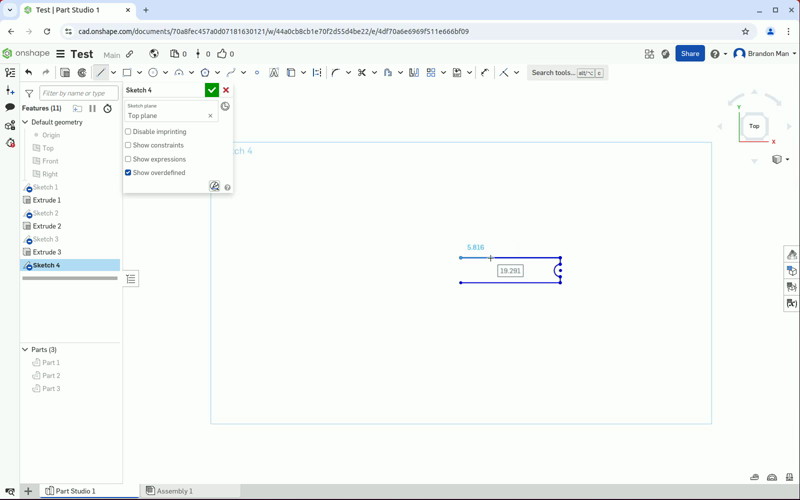
mouse_move(460, 264)
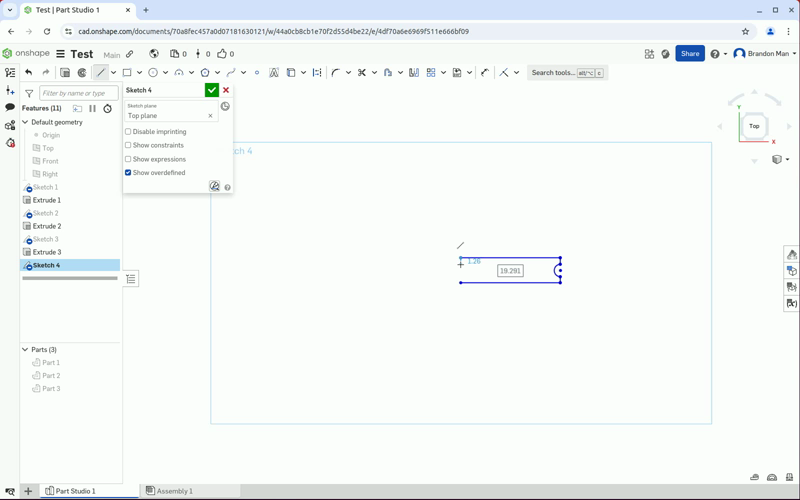
scroll(6)
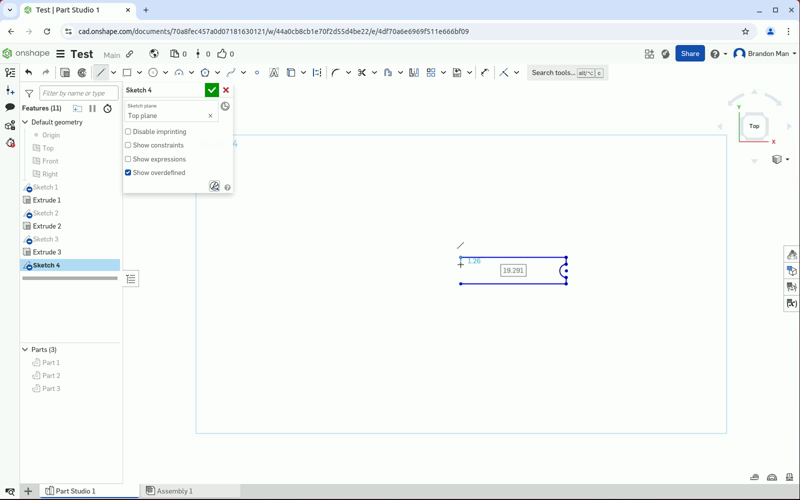
scroll(6)
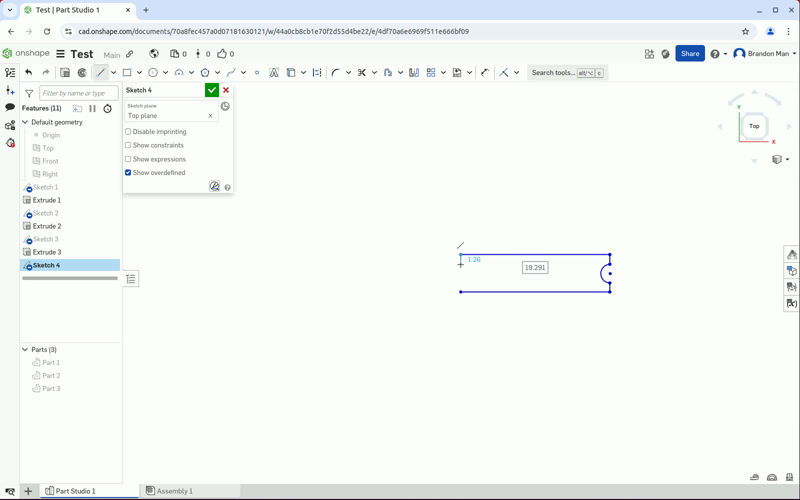
scroll(6)
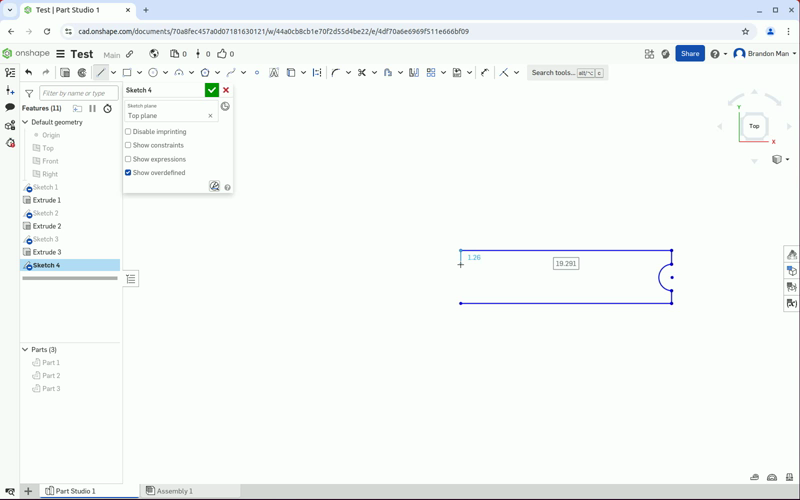
scroll(6)
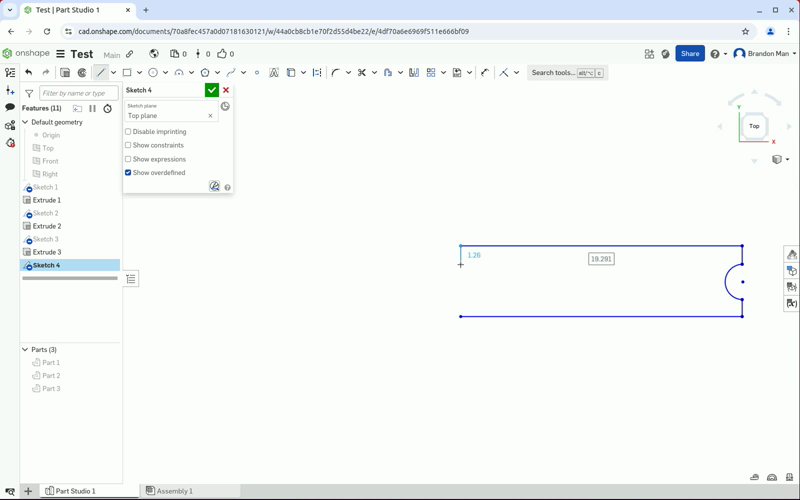
scroll(6)
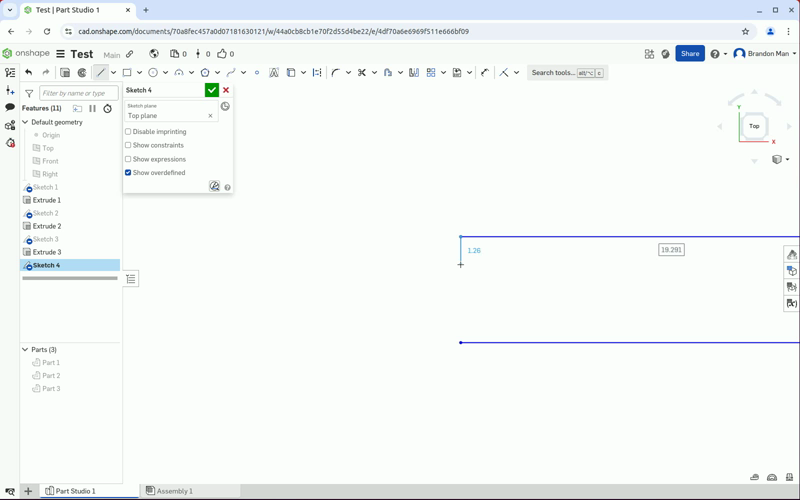
scroll(6)
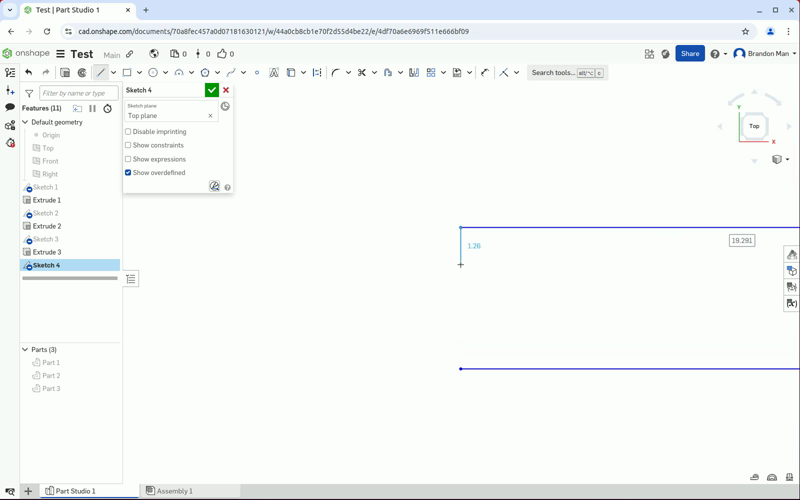
scroll(6)
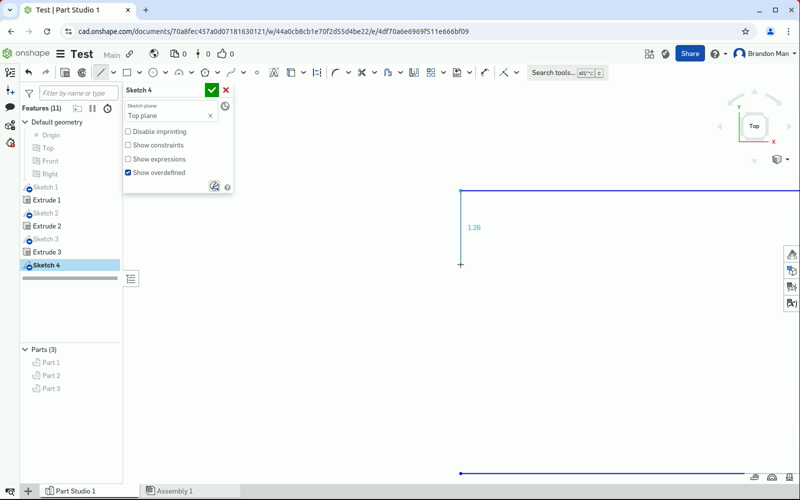
click(460, 264)
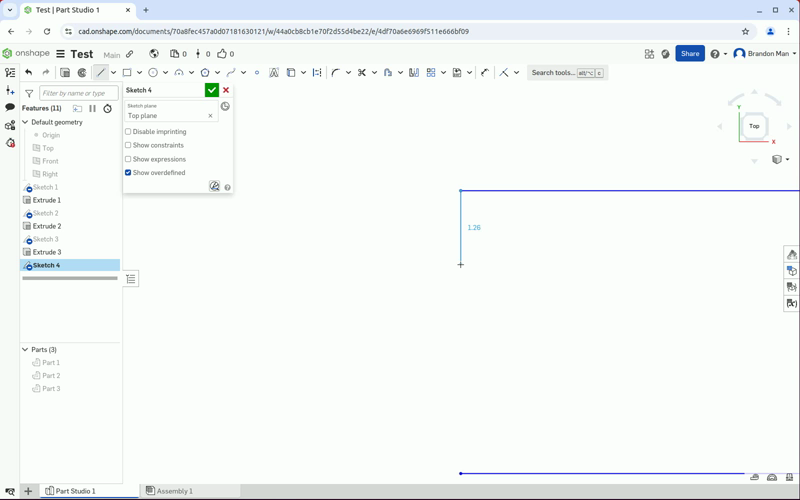
scroll(-6)
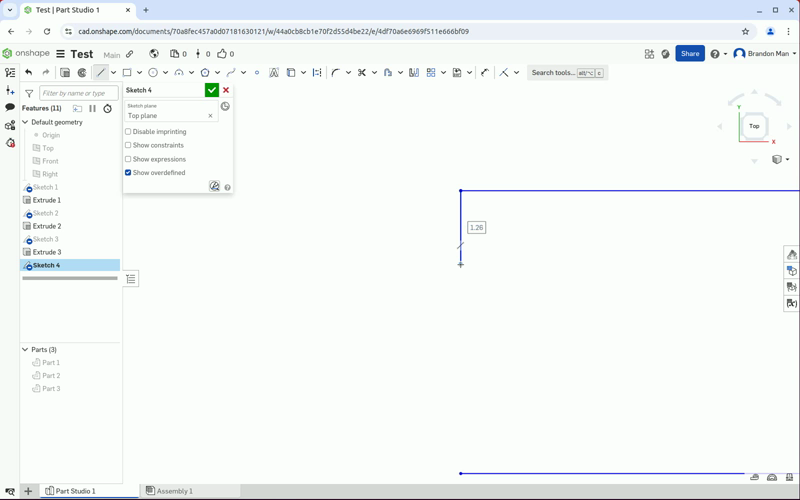
scroll(-6)
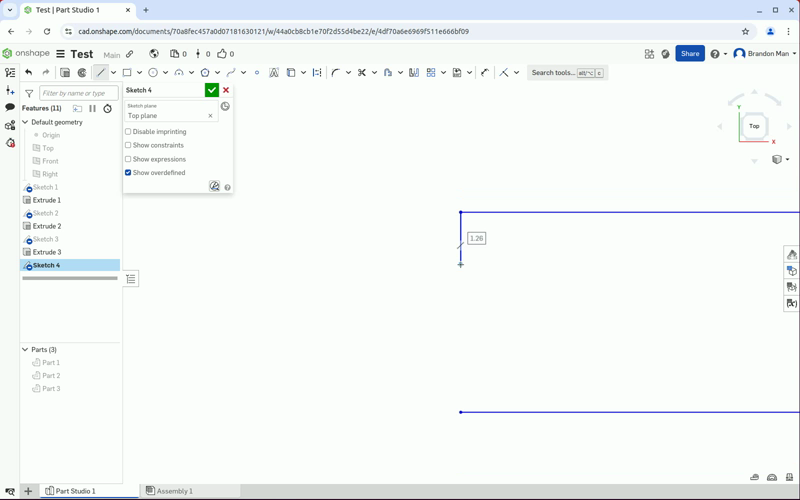
scroll(-6)
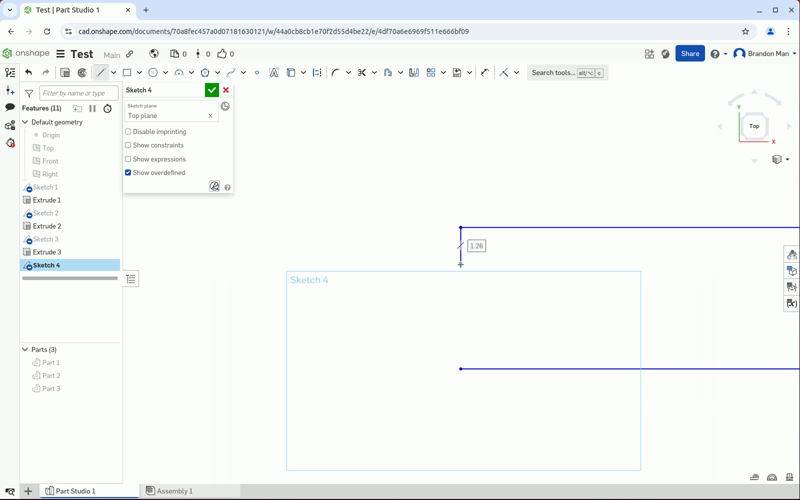
scroll(-6)
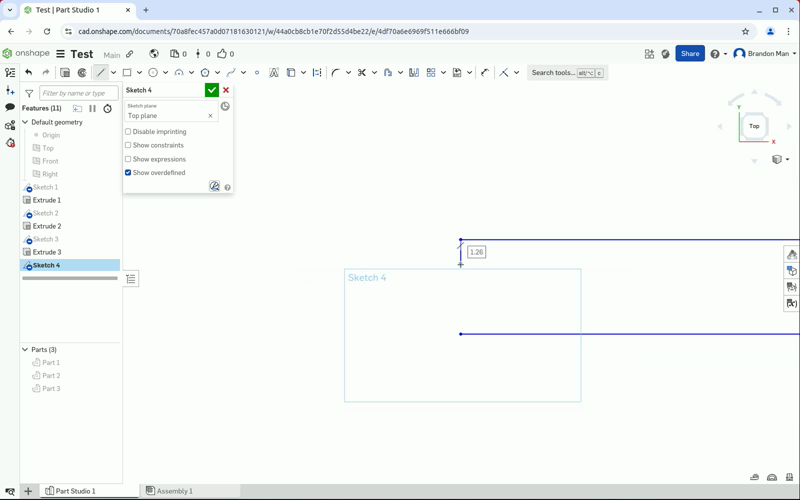
scroll(-6)
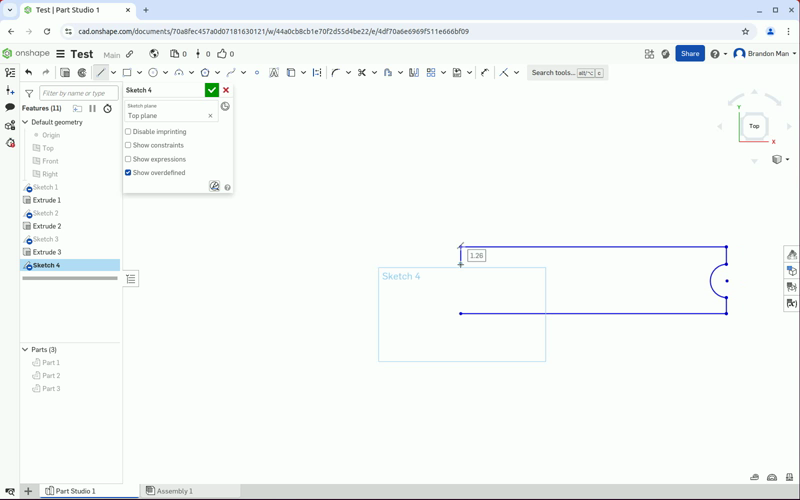
scroll(-6)
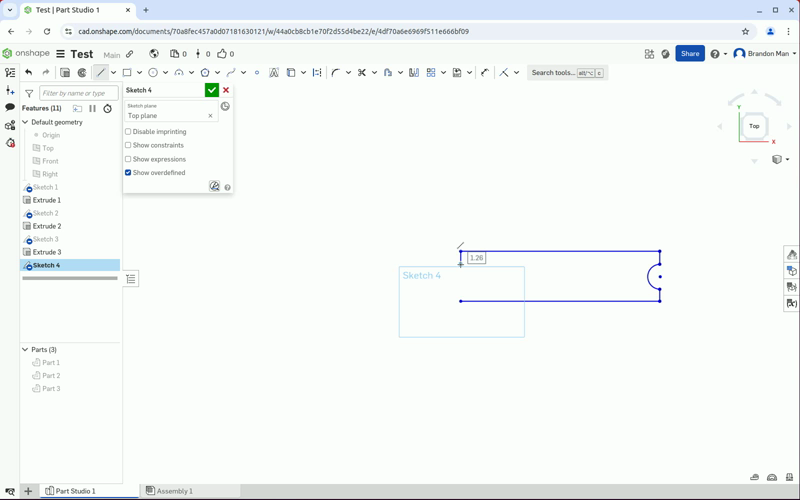
scroll(-6)
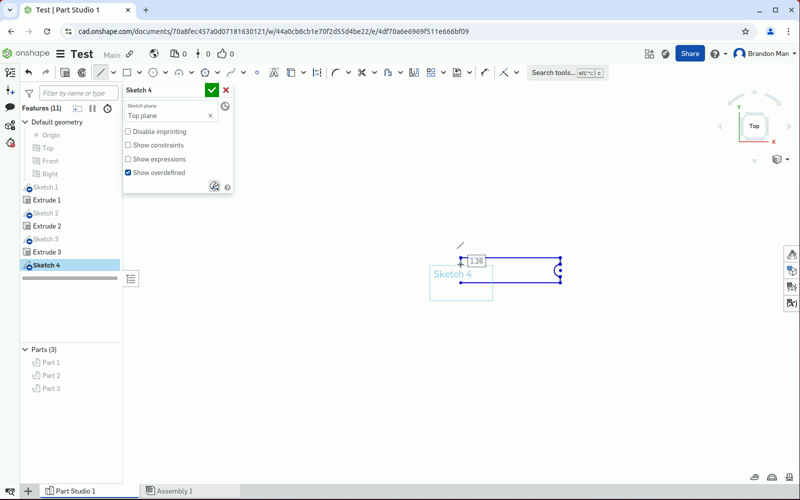
key_up(shift)
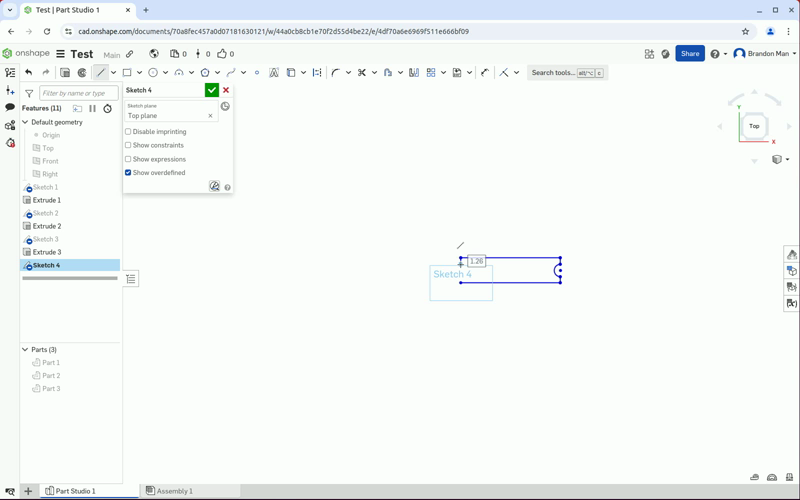
key(esc)
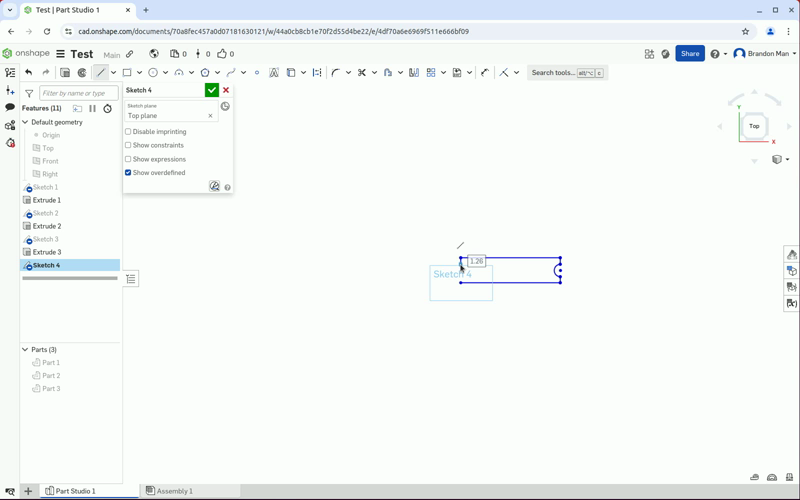
key(a)
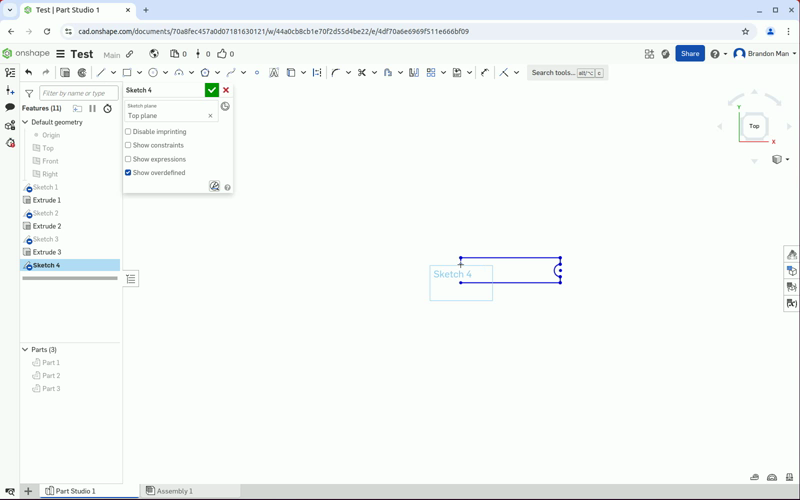
mouse_move(460, 264)
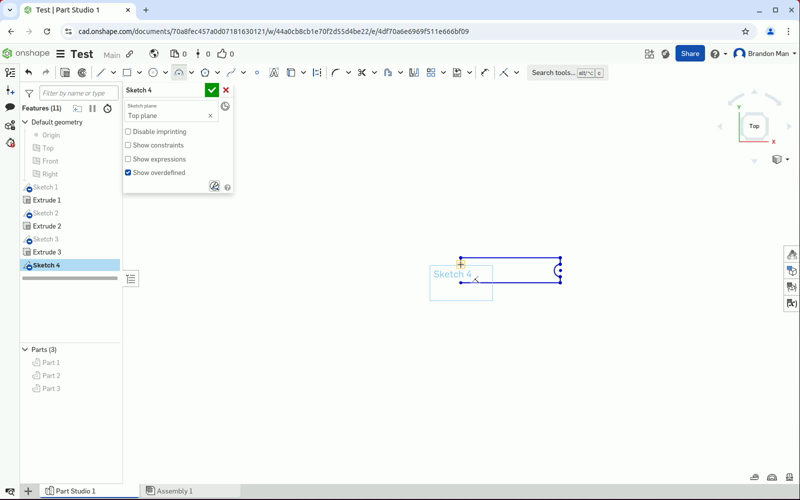
click(460, 264)
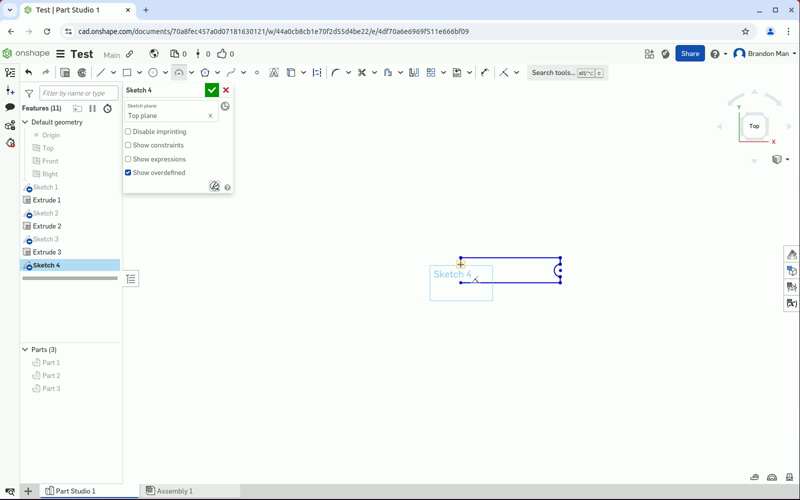
key_down(shift)
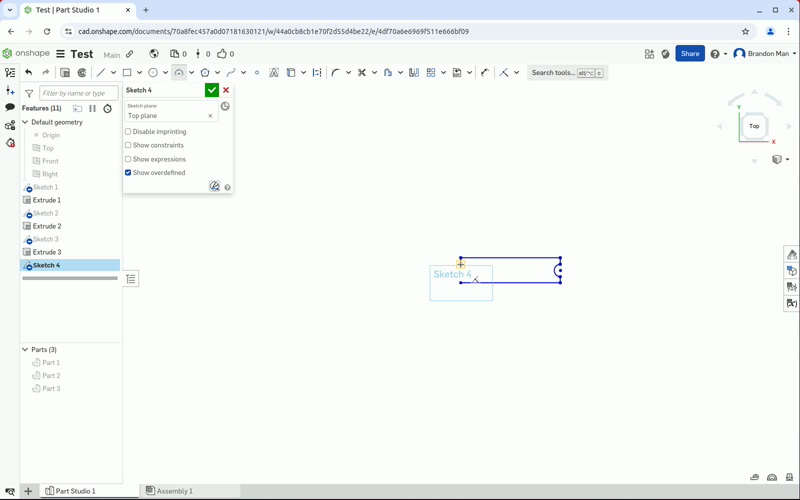
mouse_move(460, 276)
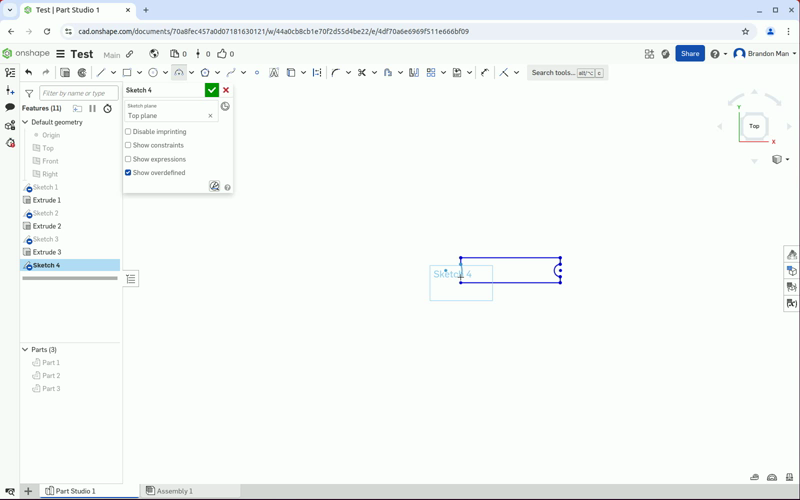
click(460, 276)
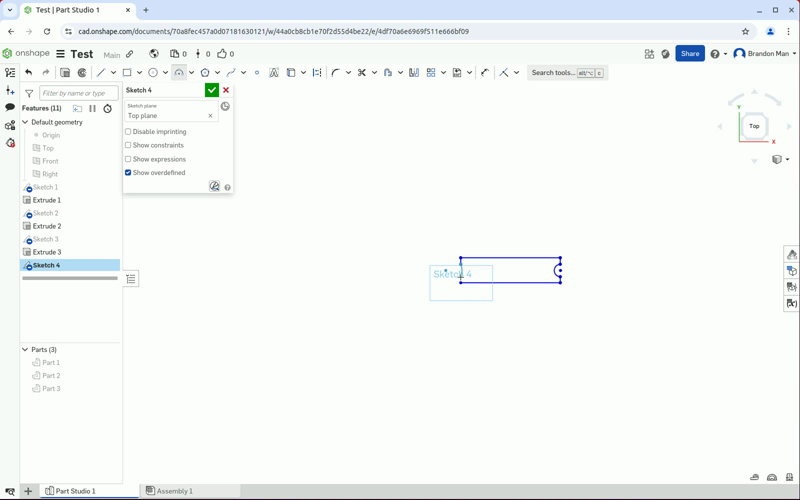
mouse_move(467, 270)
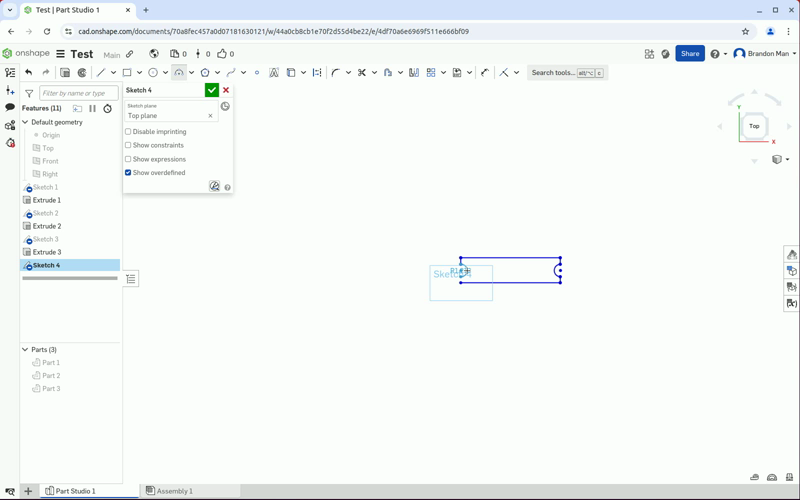
click(467, 270)
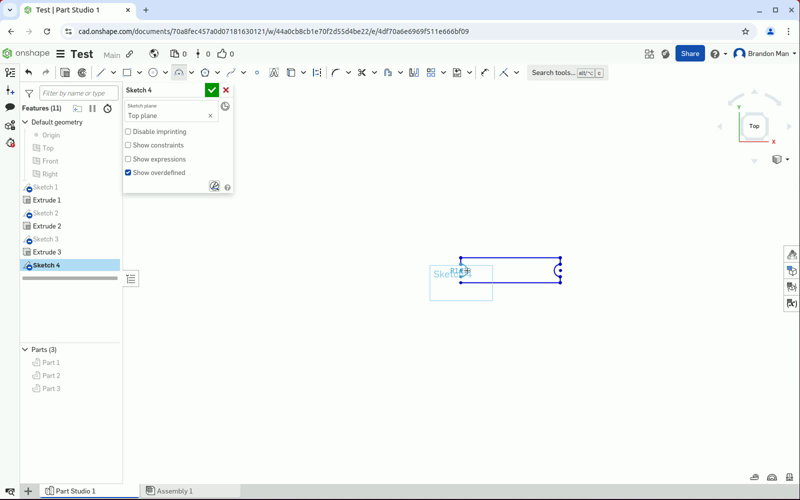
key_up(shift)
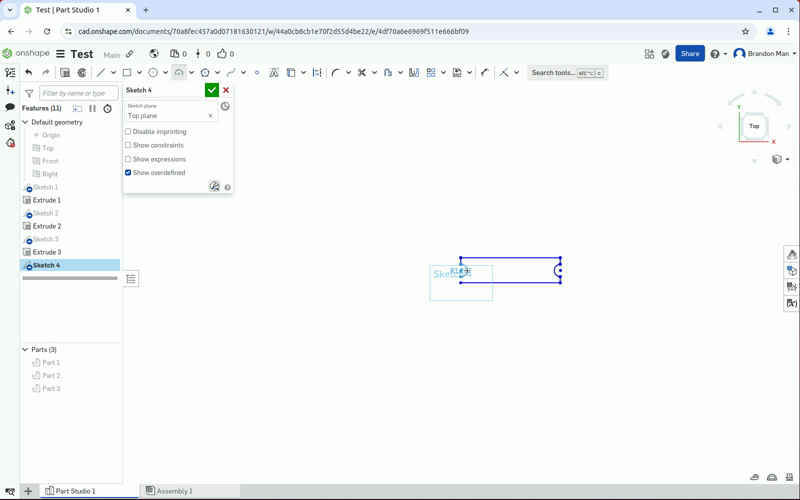
key(esc)
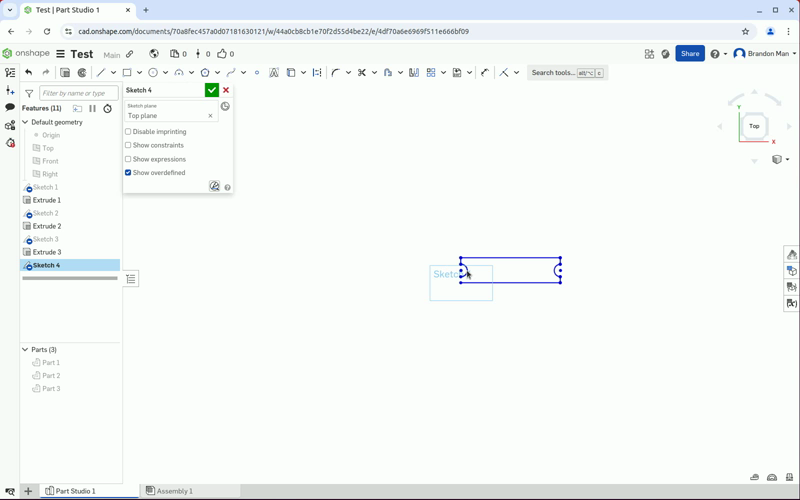
key(l)
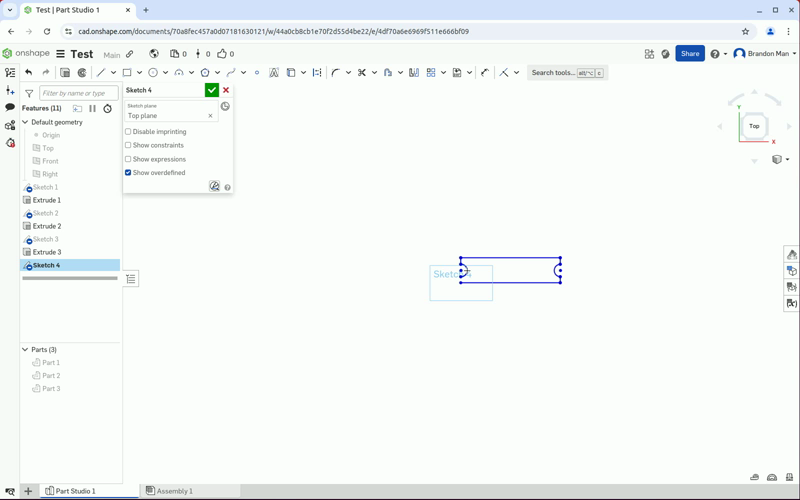
mouse_move(460, 276)
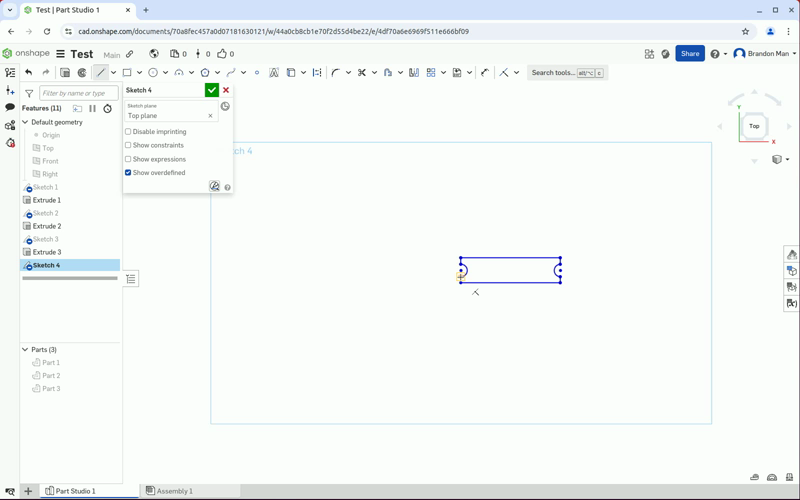
click(460, 276)
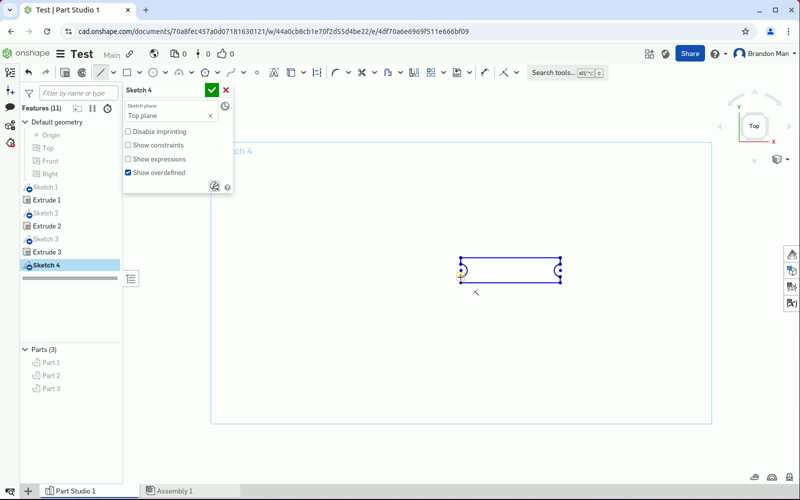
mouse_move(490, 276)
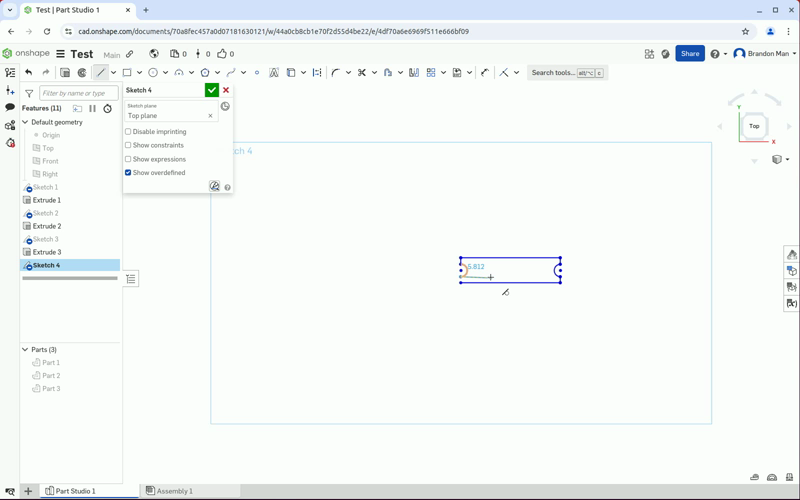
key_down(shift)
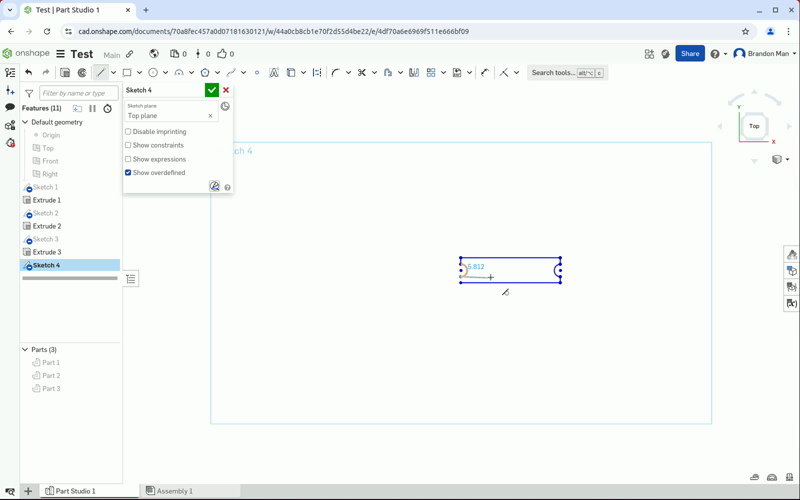
mouse_move(460, 282)
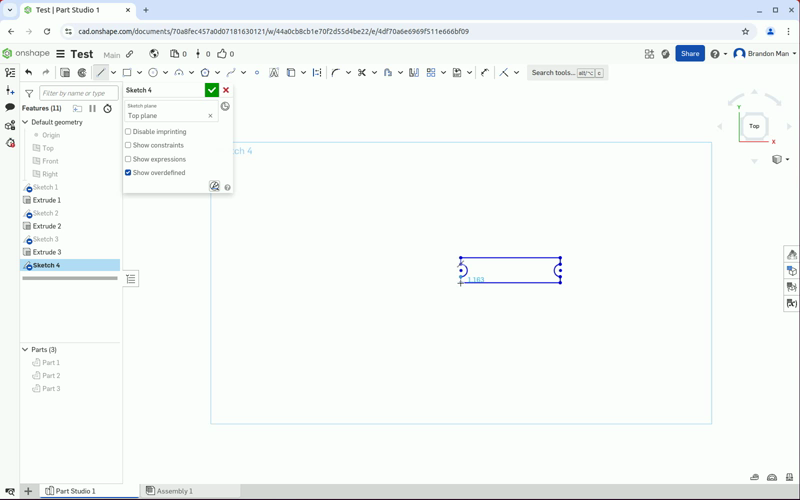
scroll(6)
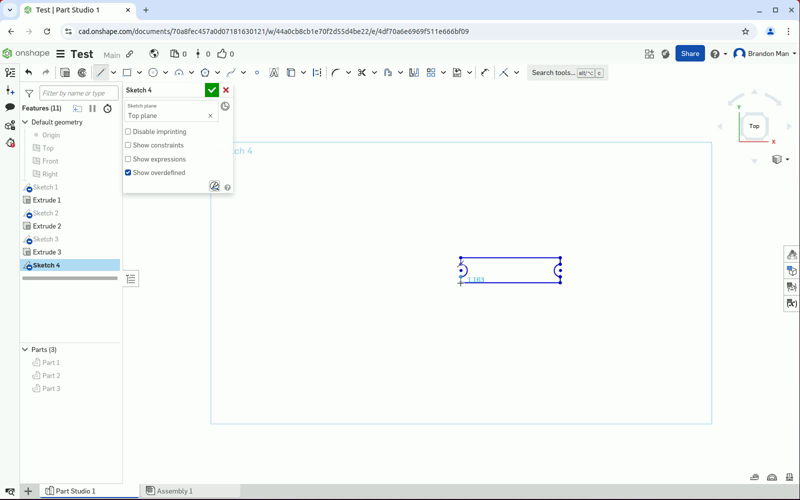
scroll(6)
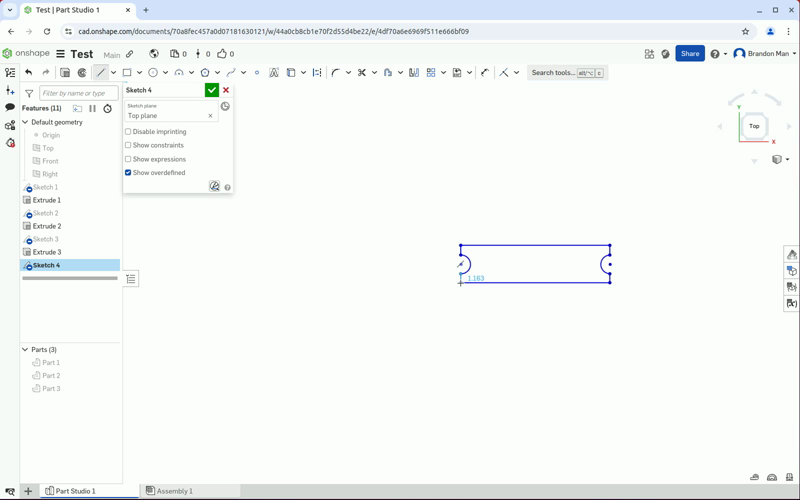
scroll(6)
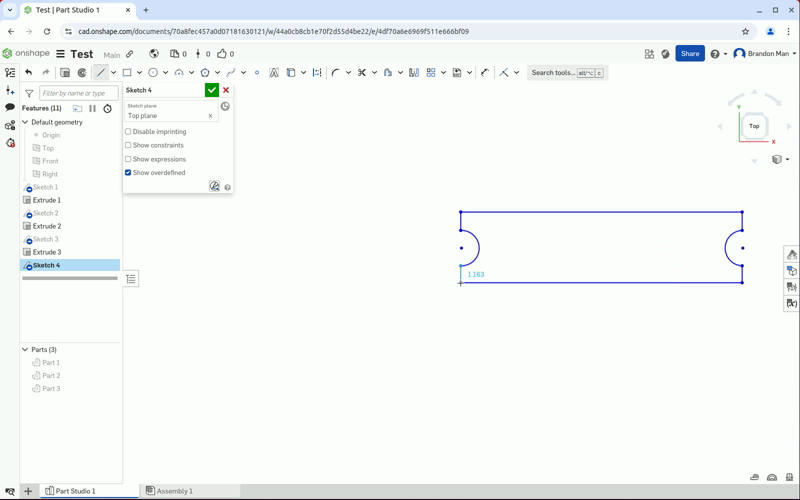
scroll(6)
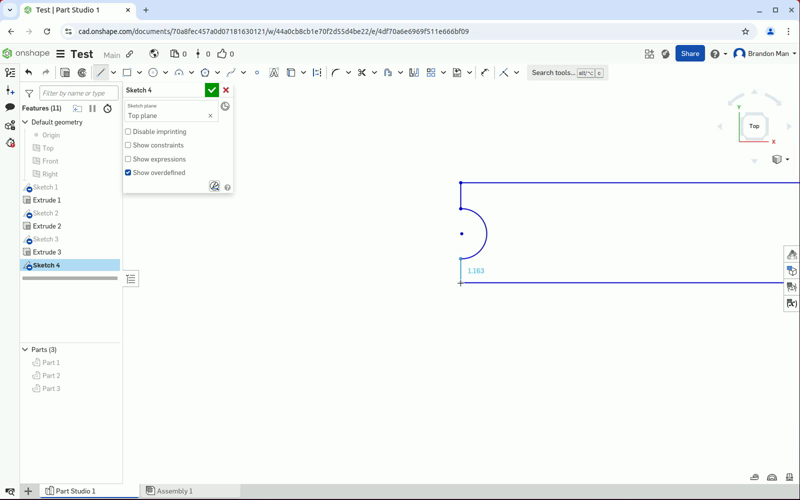
scroll(6)
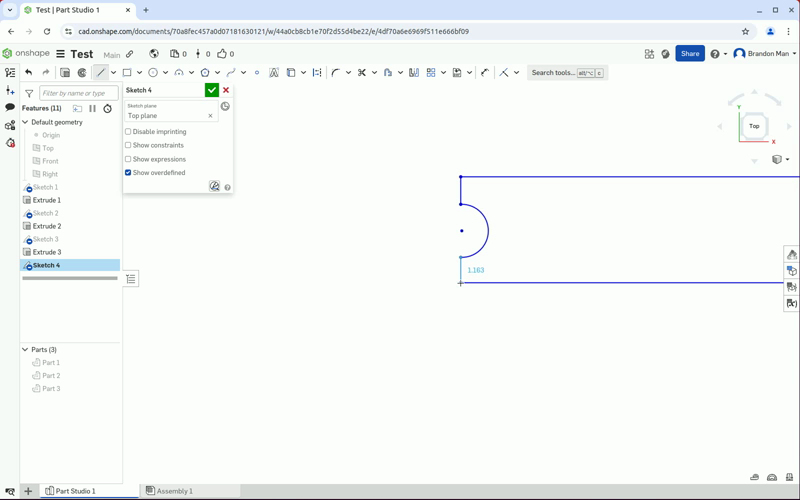
scroll(6)
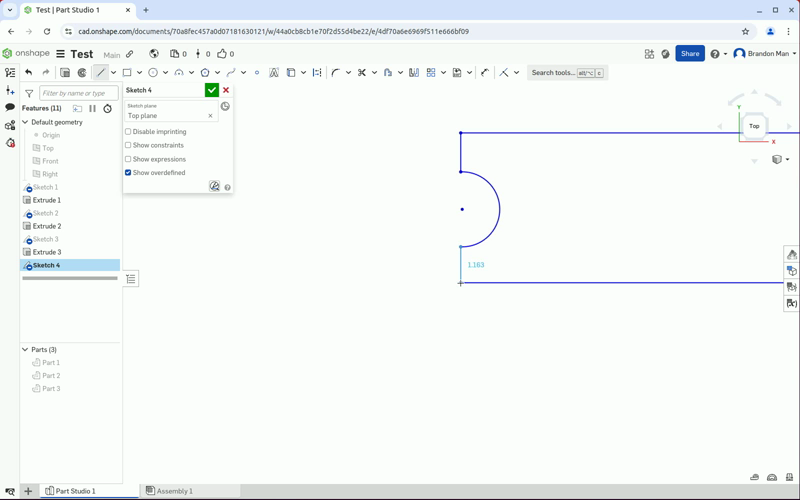
scroll(6)
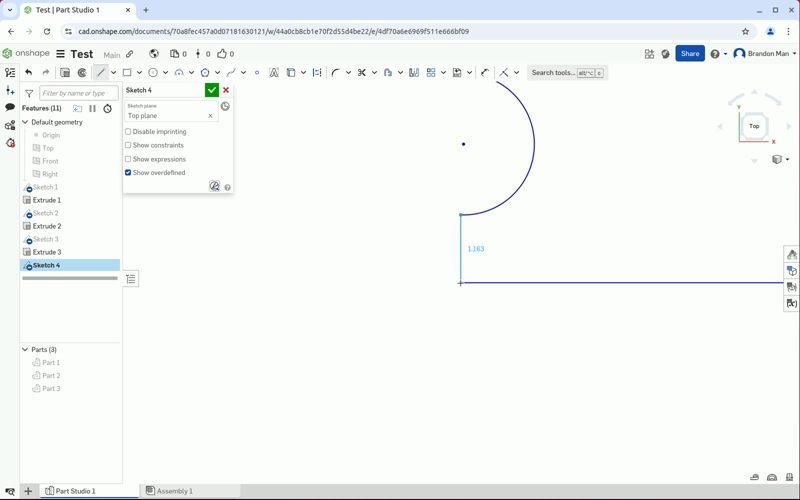
key_up(shift)
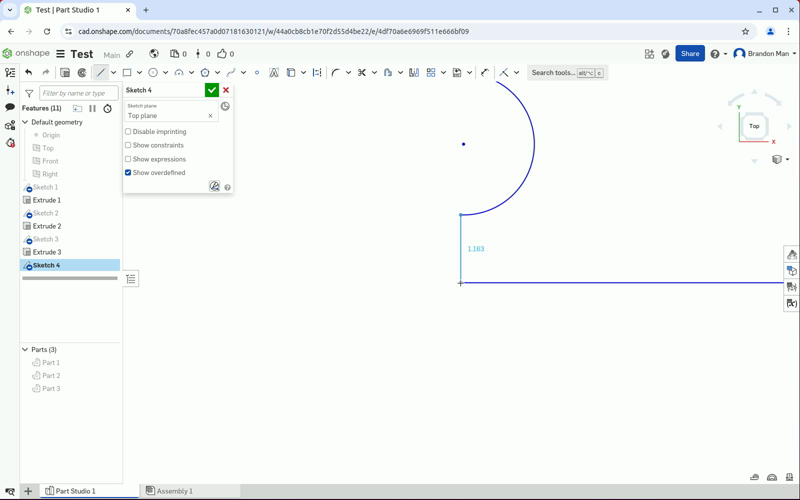
click(460, 282)
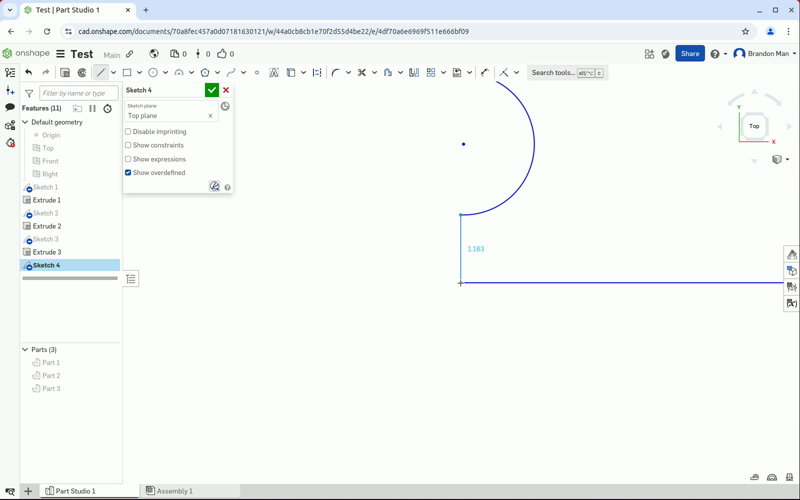
scroll(-6)
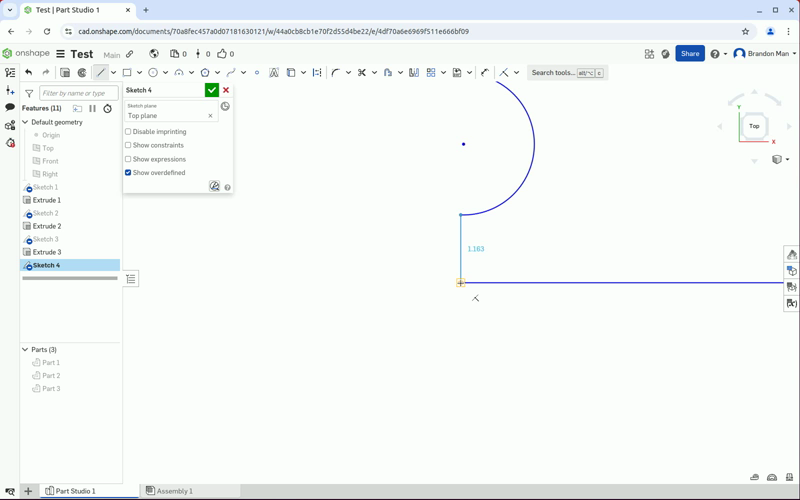
scroll(-6)
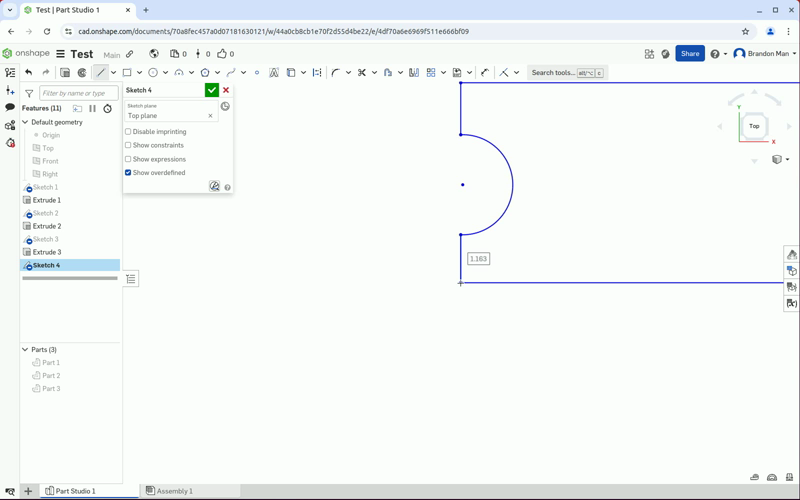
scroll(-6)
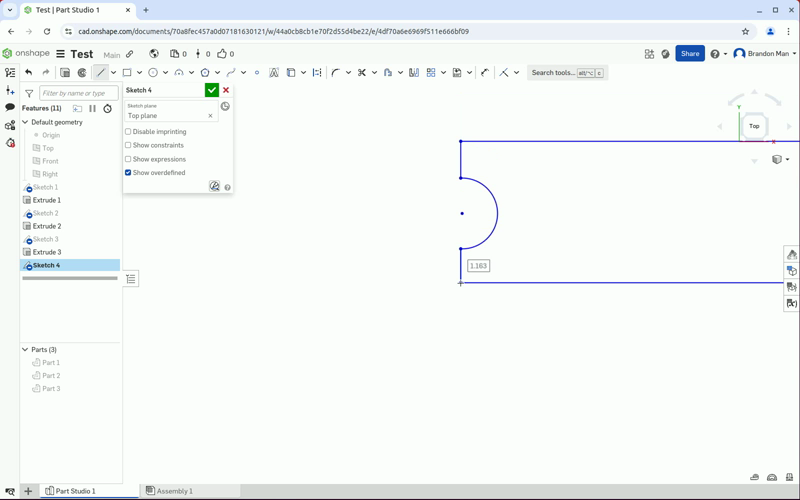
scroll(-6)
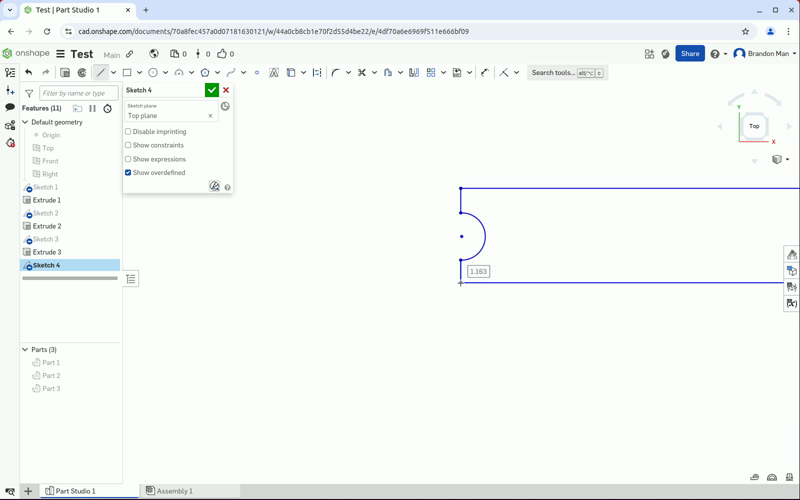
scroll(-6)
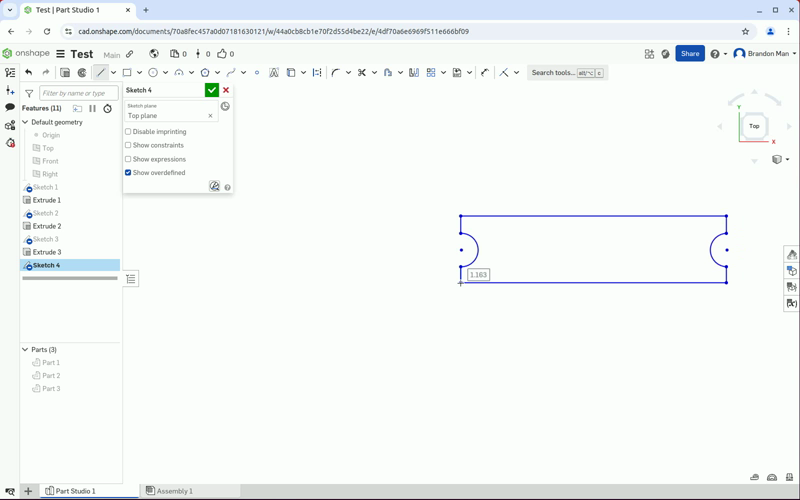
scroll(-6)
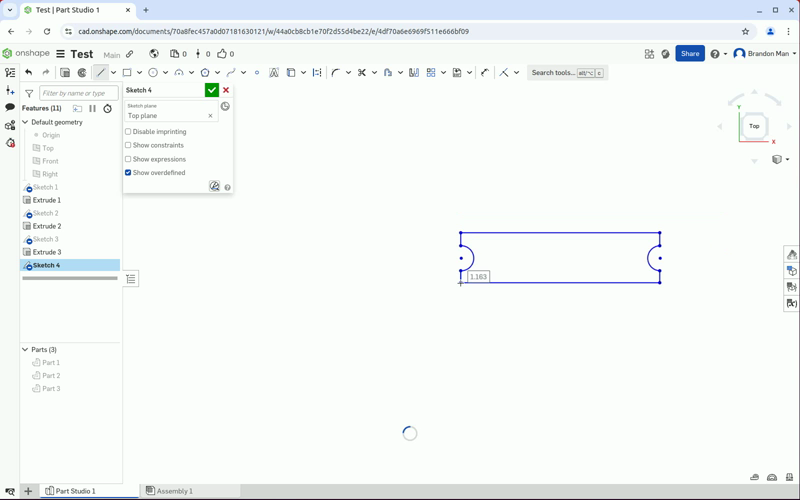
scroll(-6)
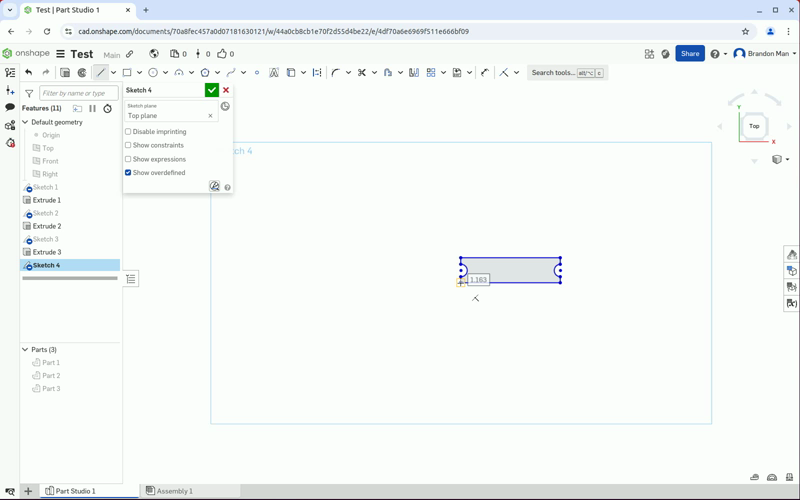
key(esc)
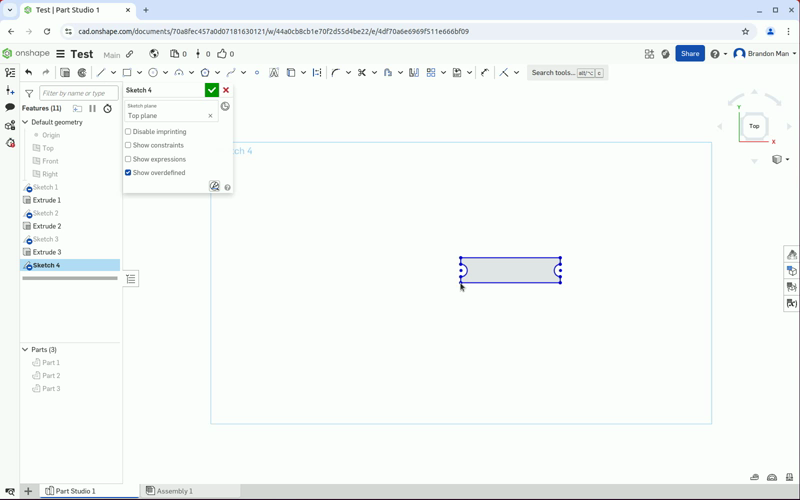
mouse_move(535, 271)
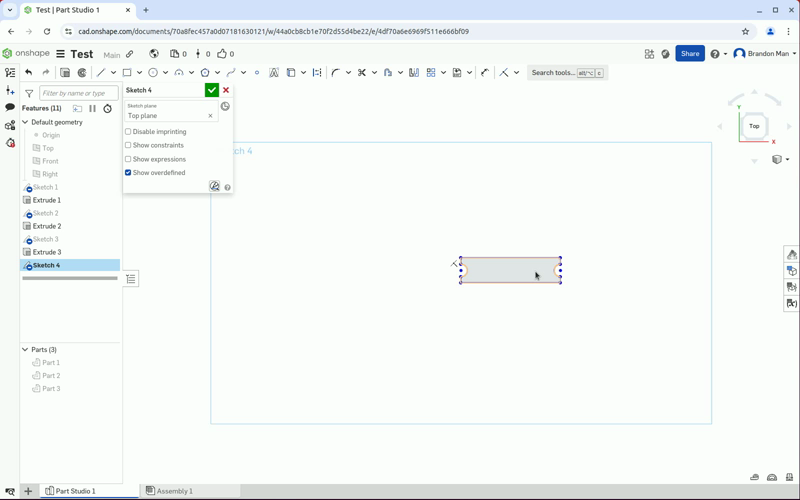
click(535, 271)
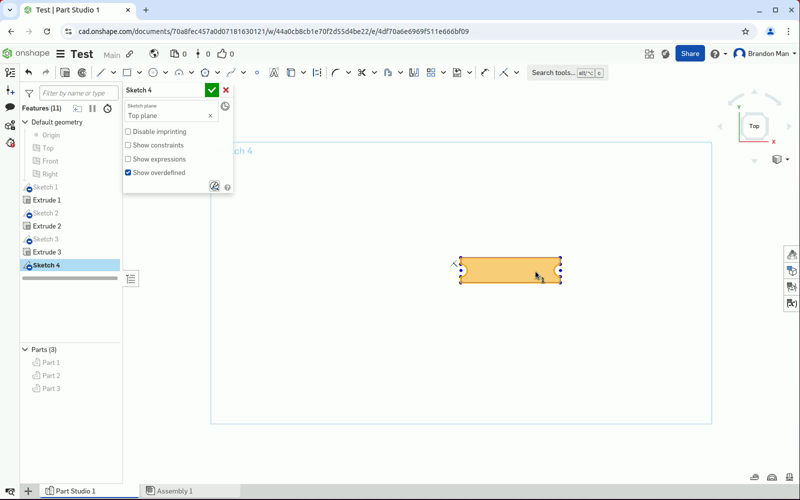
mouse_move(73, 352)
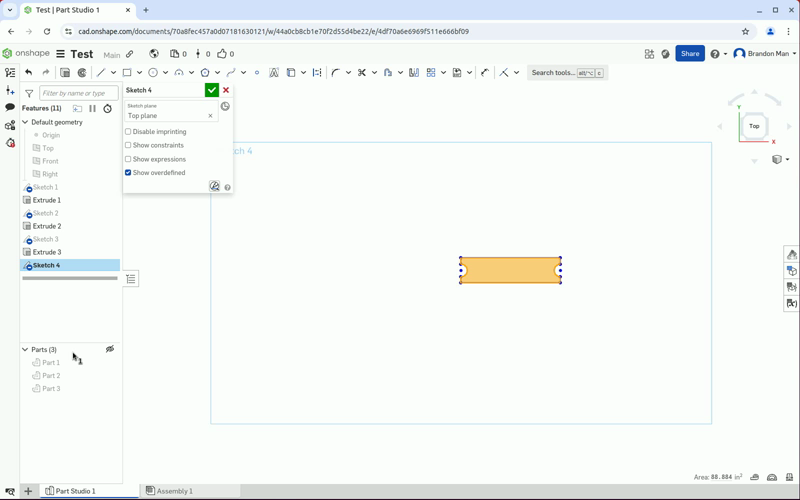
key(shift+y)
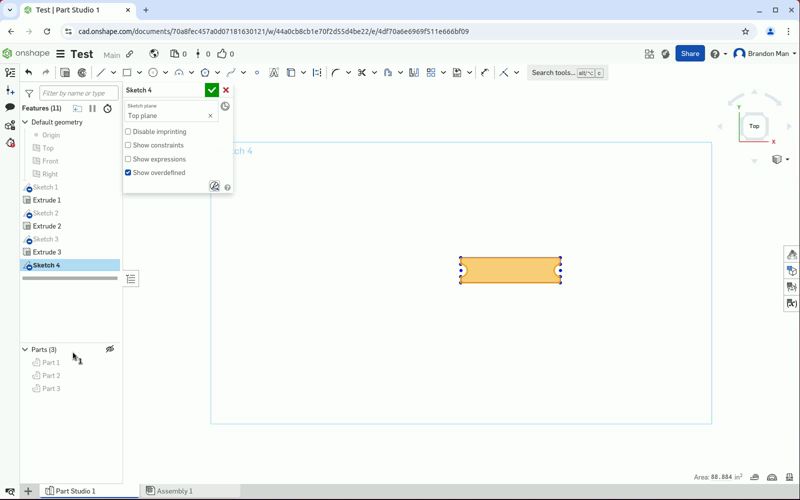
key(shift+e)
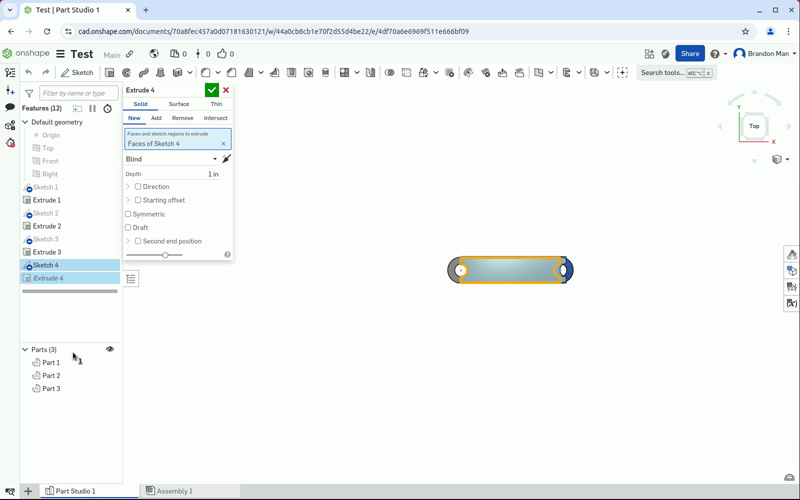
mouse_move(143, 106)
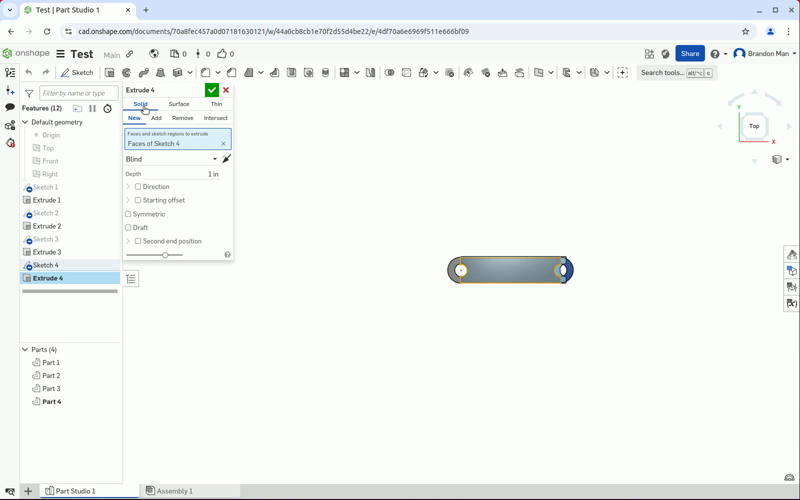
click(143, 106)
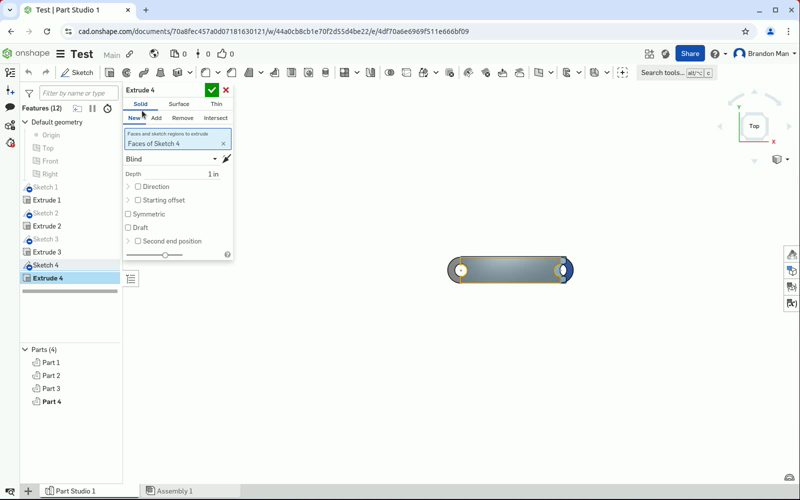
mouse_move(137, 120)
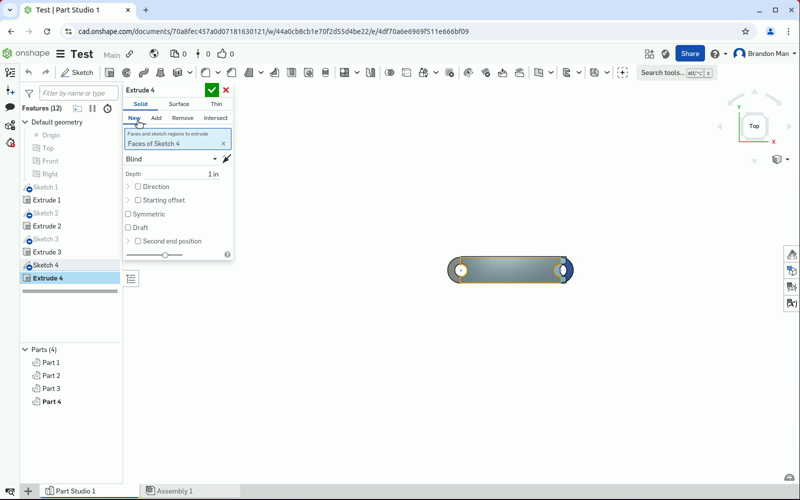
click(137, 120)
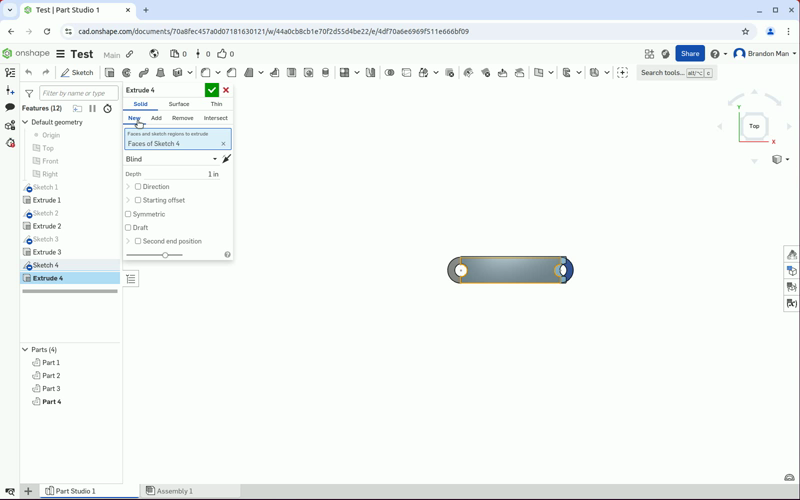
key(tab, 4)
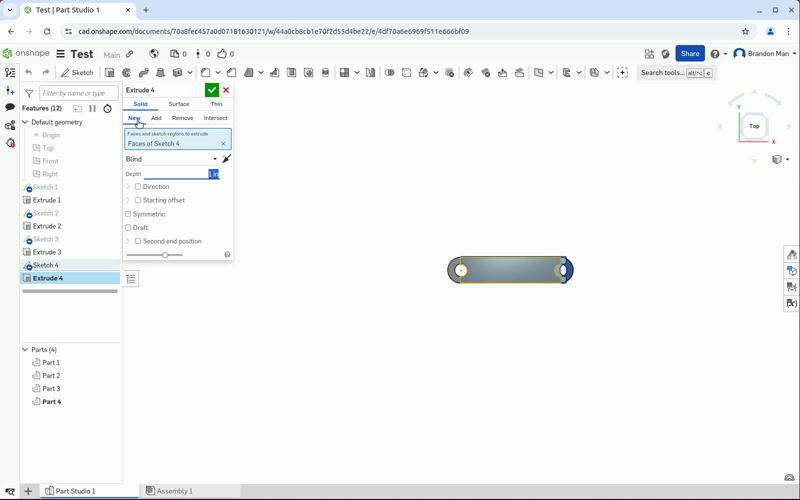
text(2.648)
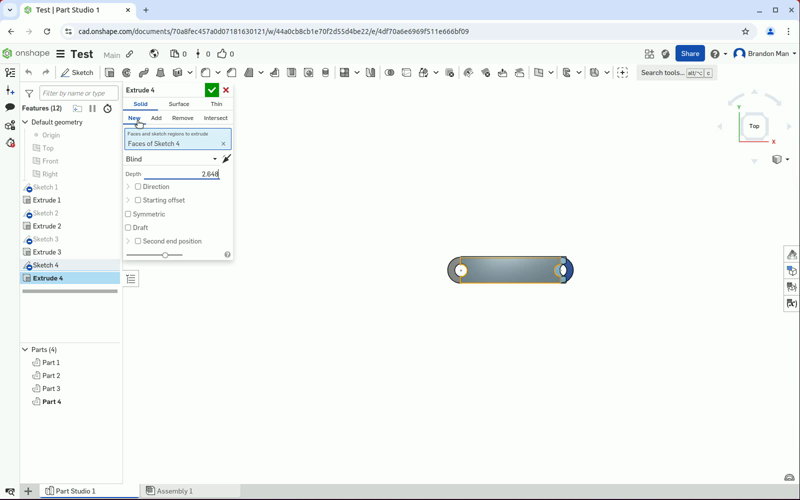
key(enter)
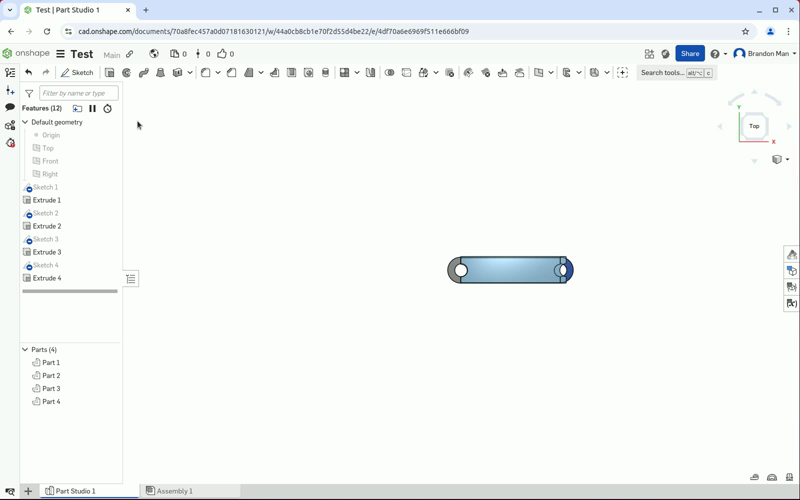
key(shift+h)
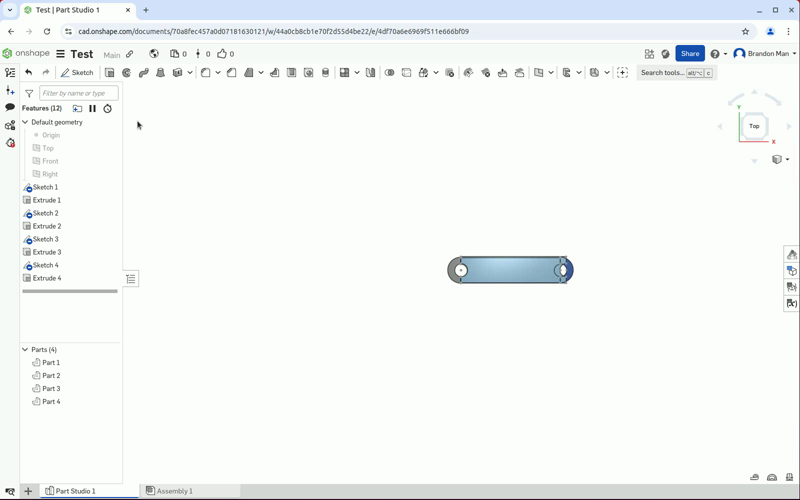
key(shift+h)
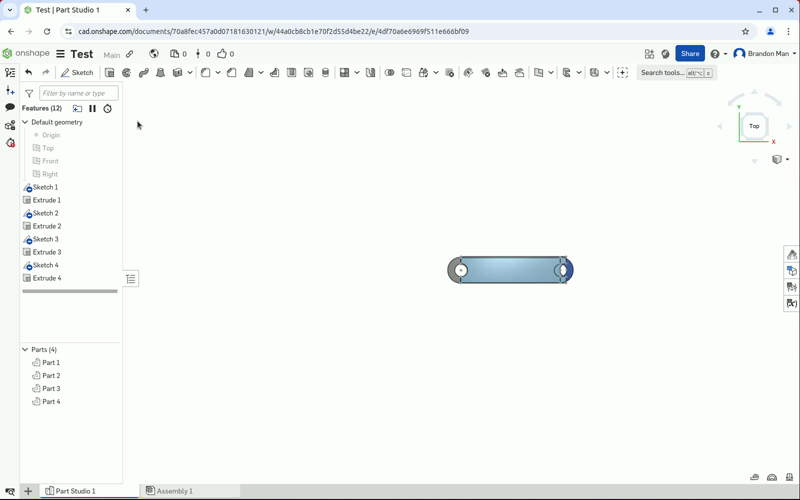
key(shift+7)
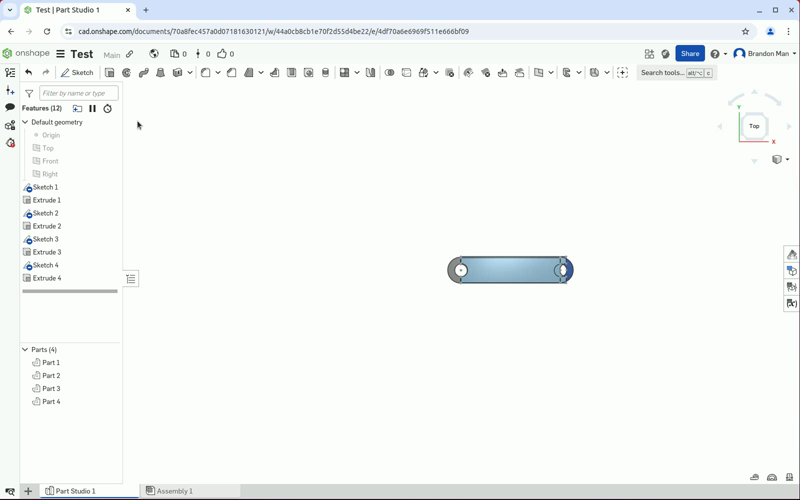
key(up, 3)
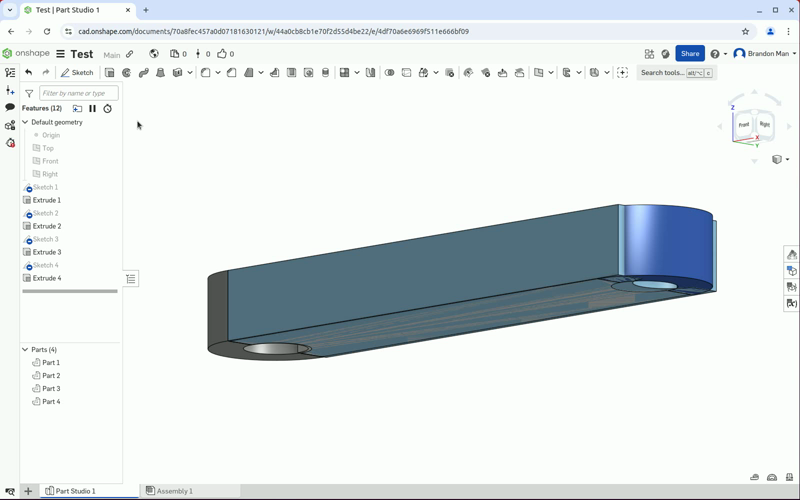
key(left, 3)
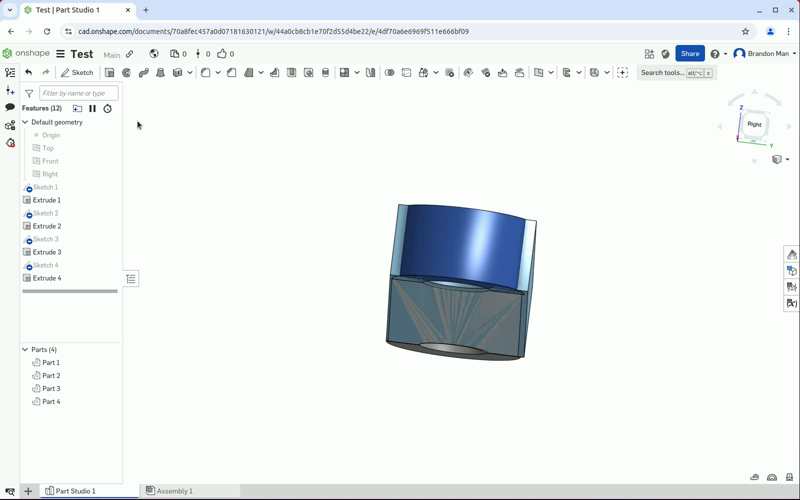
key(right, 3)
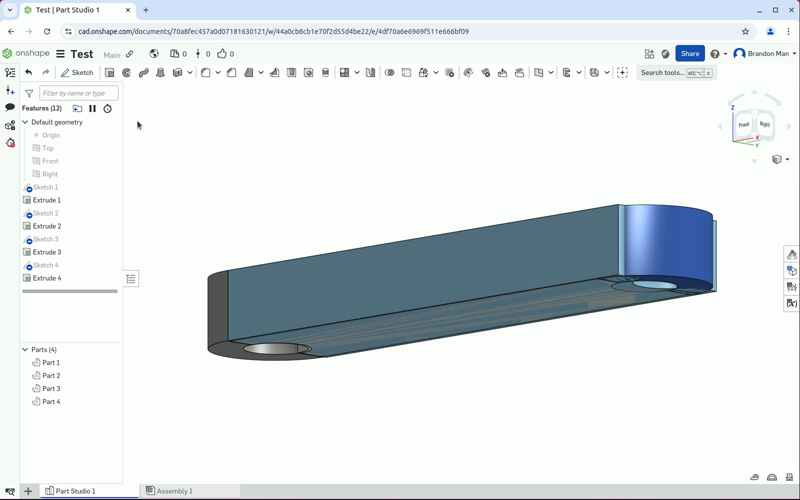
key(down, 3)
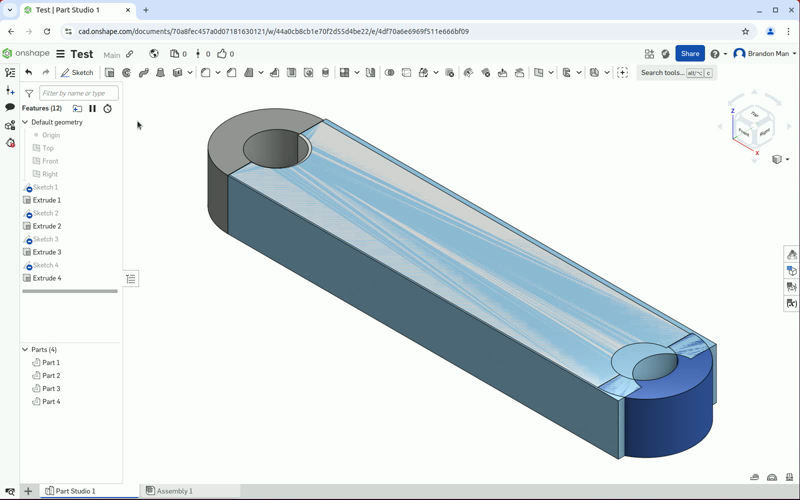
mouse_move(73, 189)
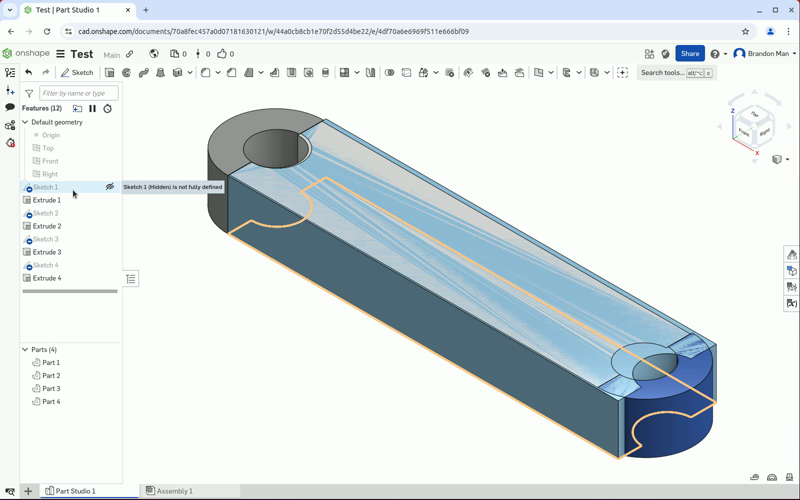
click(73, 189)